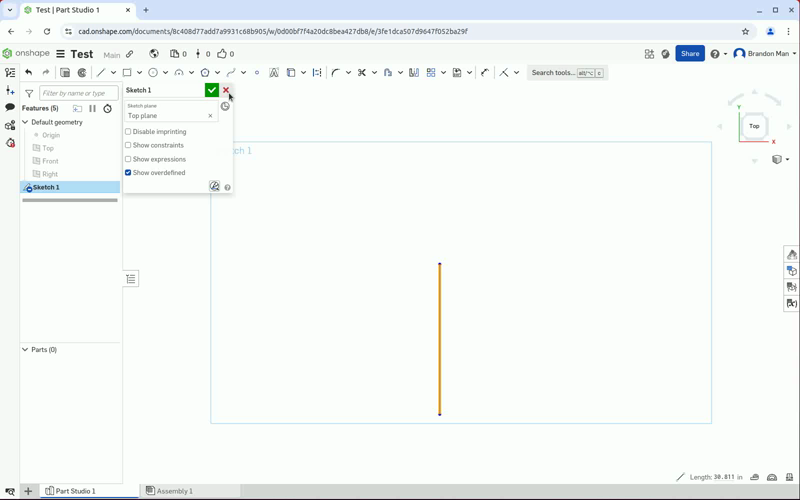
key(shift+h)
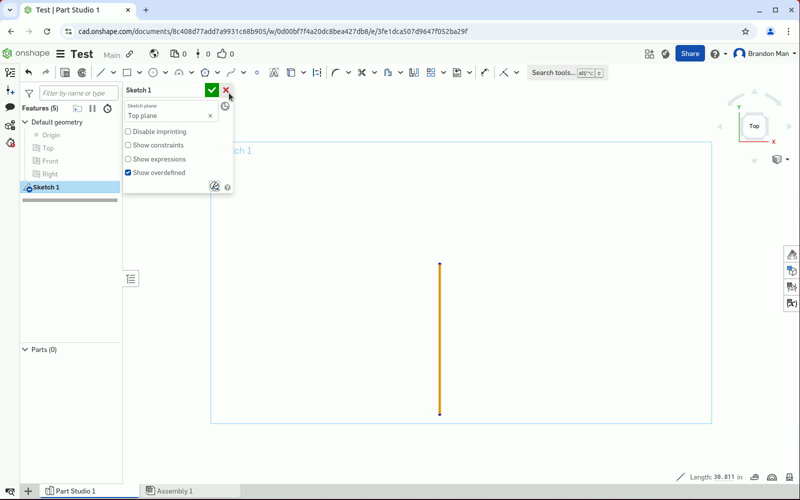
key(shift+s)
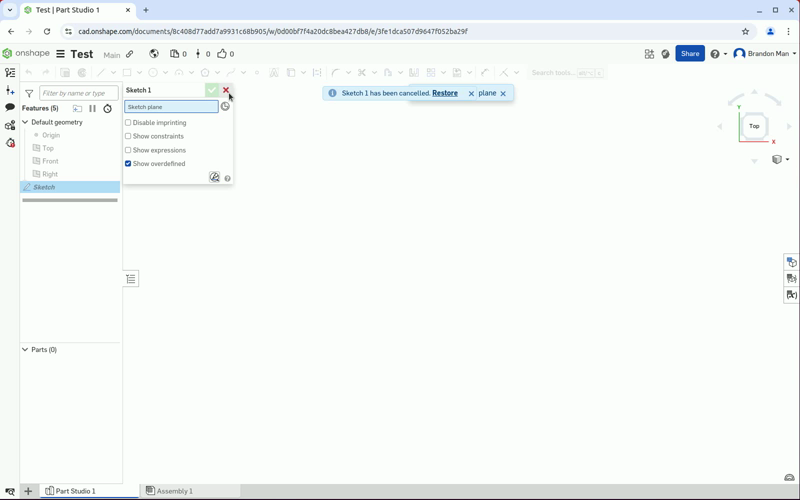
mouse_move(73, 150)
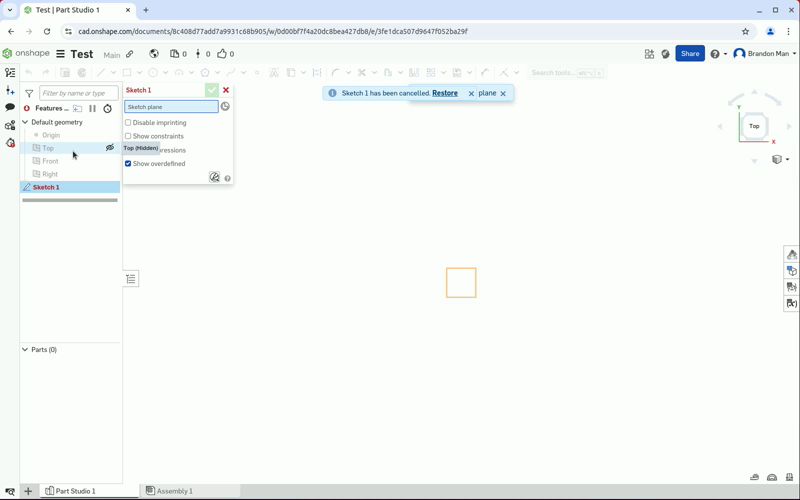
click(73, 150)
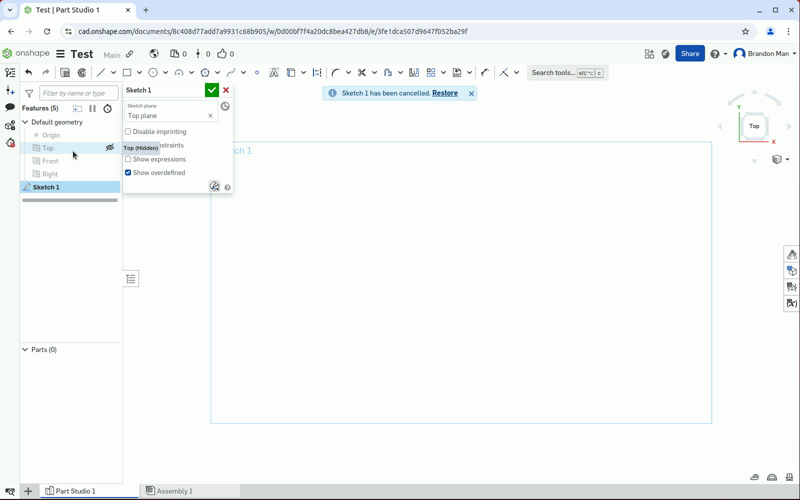
mouse_move(73, 352)
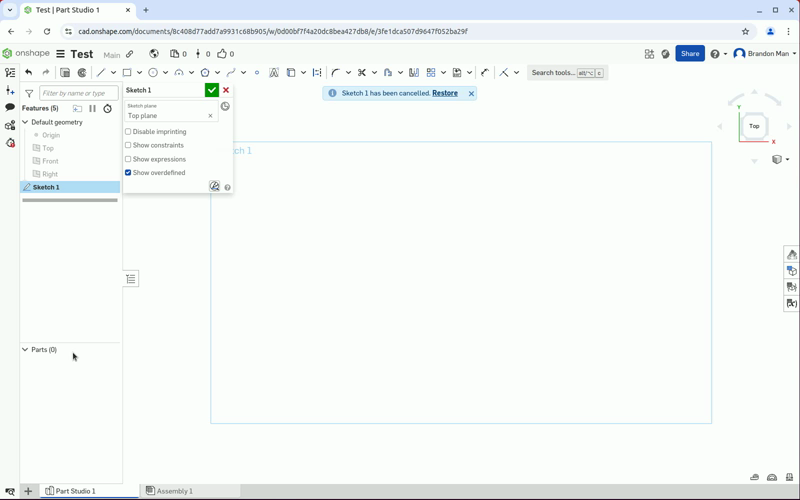
key(y)
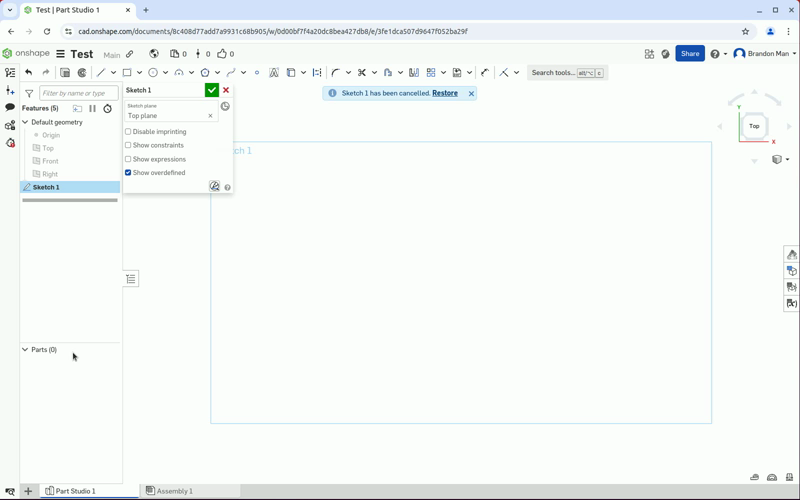
key(a)
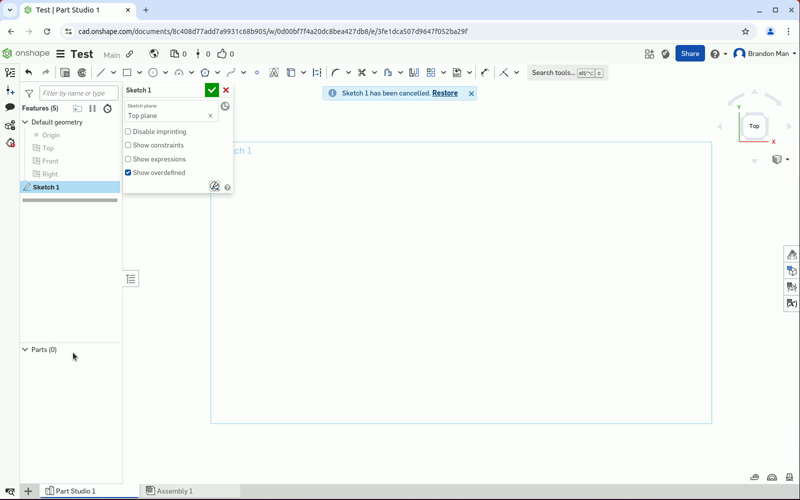
key_down(shift)
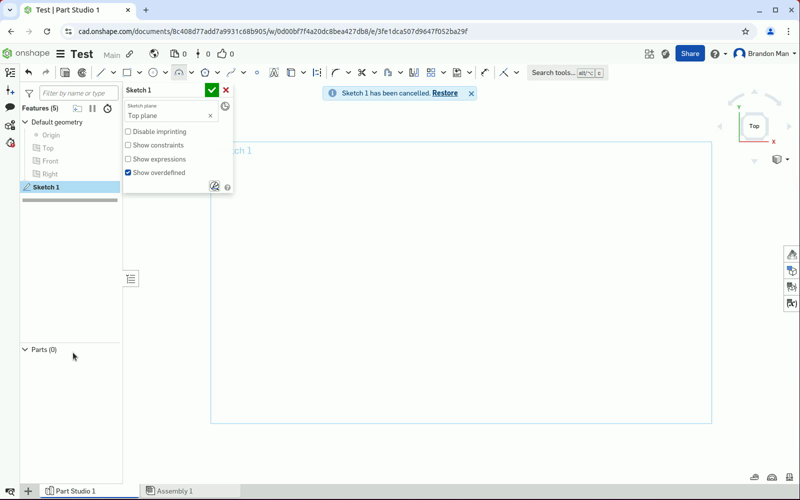
mouse_move(382, 299)
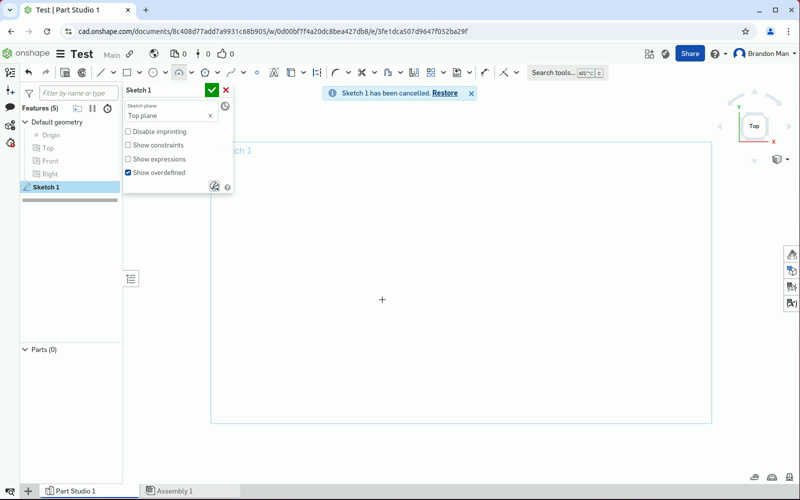
click(382, 299)
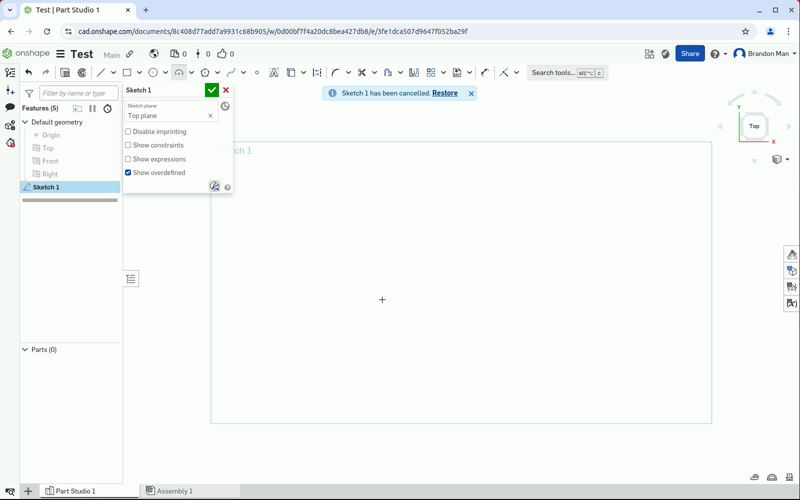
key_up(shift)
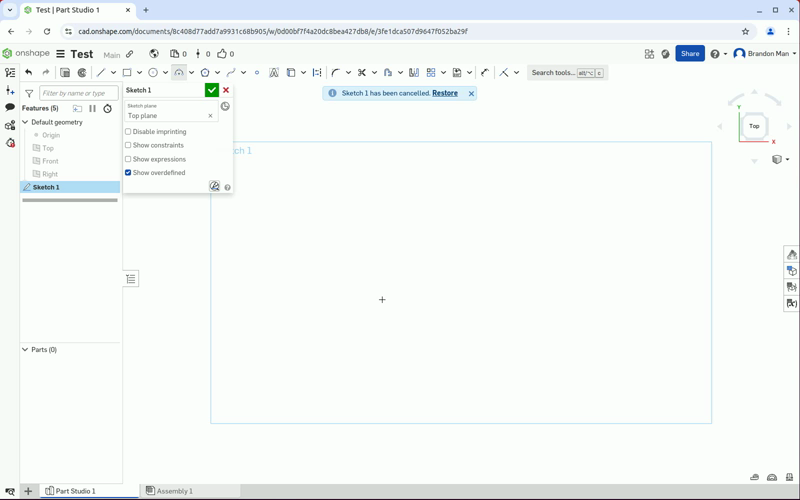
key_down(shift)
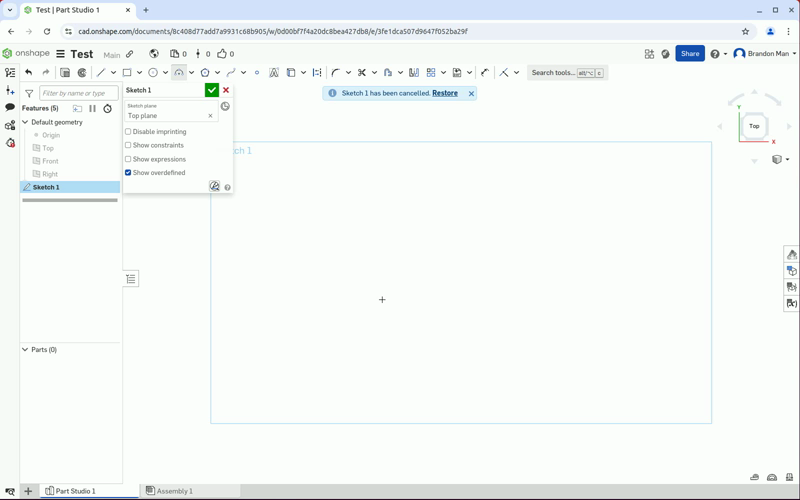
mouse_move(387, 315)
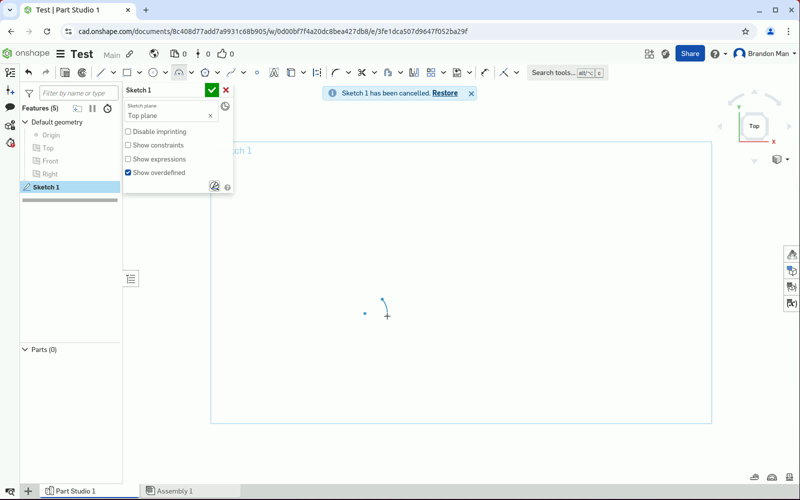
click(387, 315)
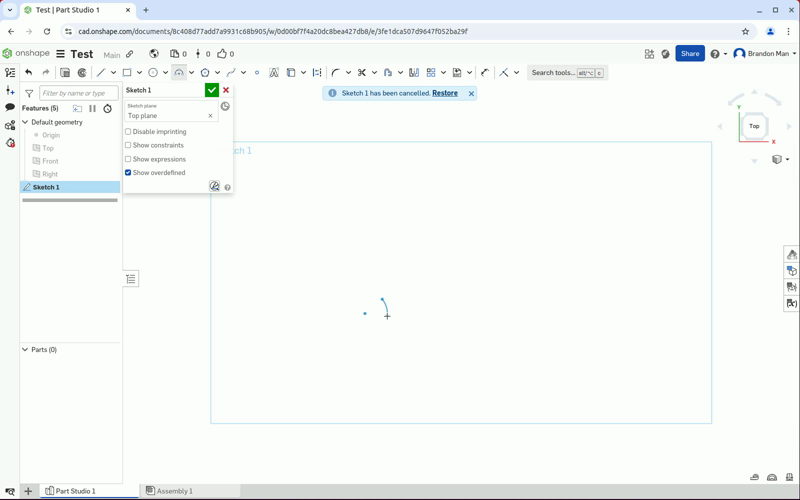
mouse_move(384, 307)
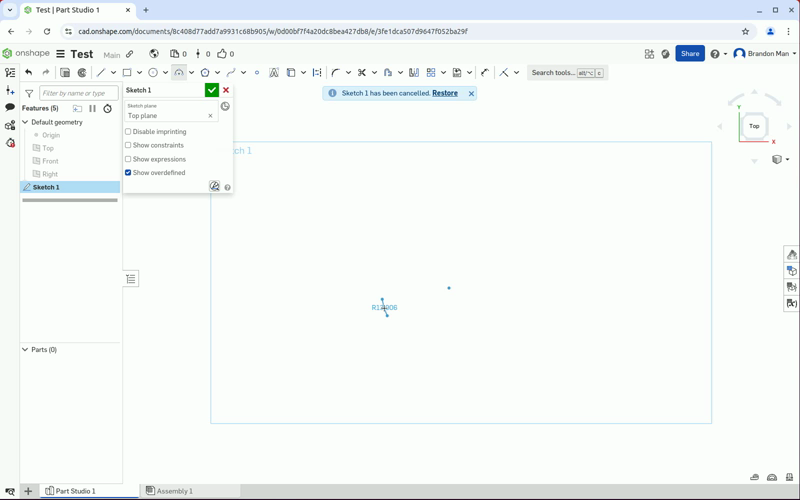
click(384, 307)
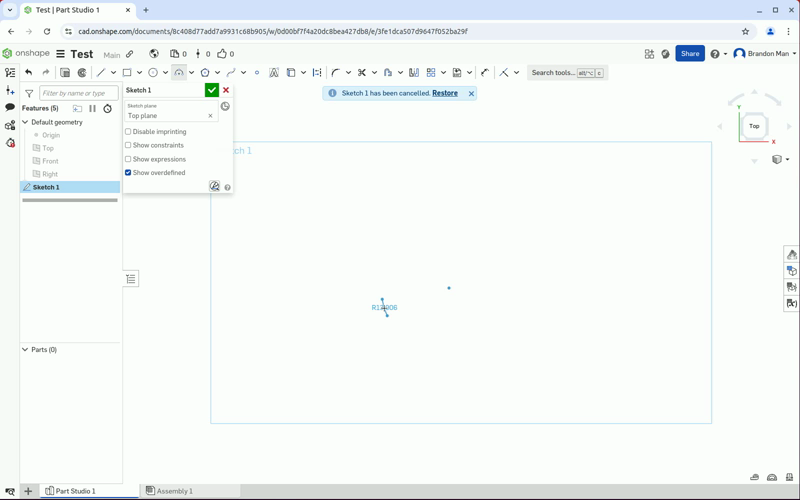
key_up(shift)
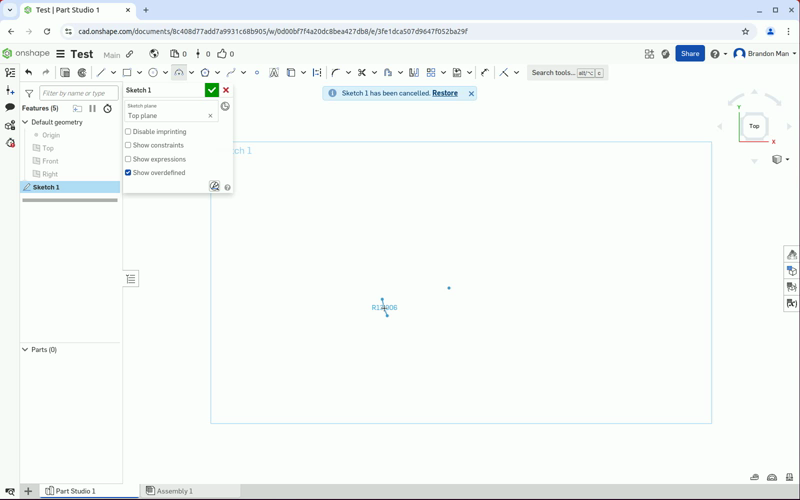
mouse_move(387, 315)
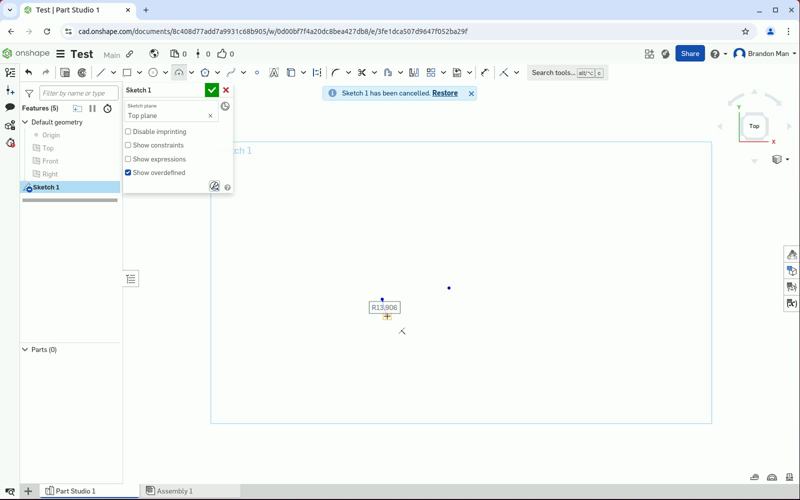
click(387, 315)
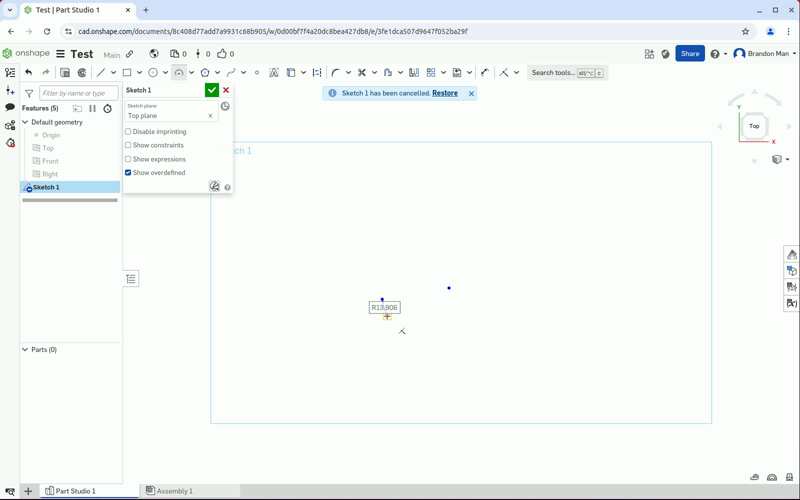
key_down(shift)
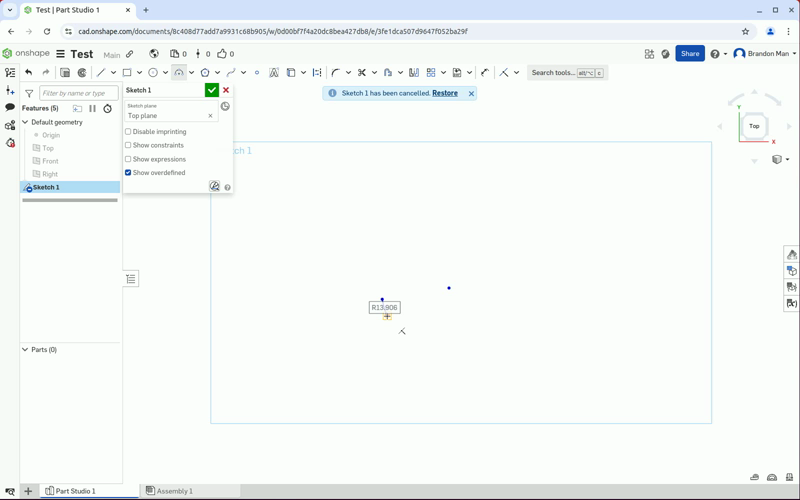
mouse_move(451, 361)
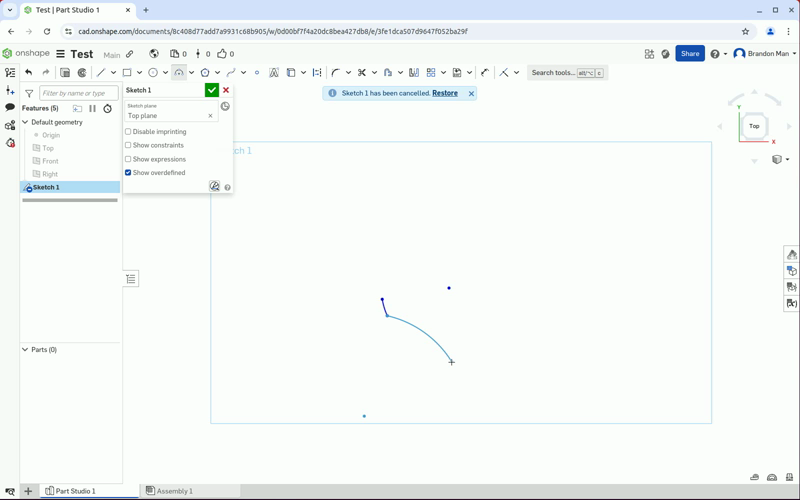
click(451, 361)
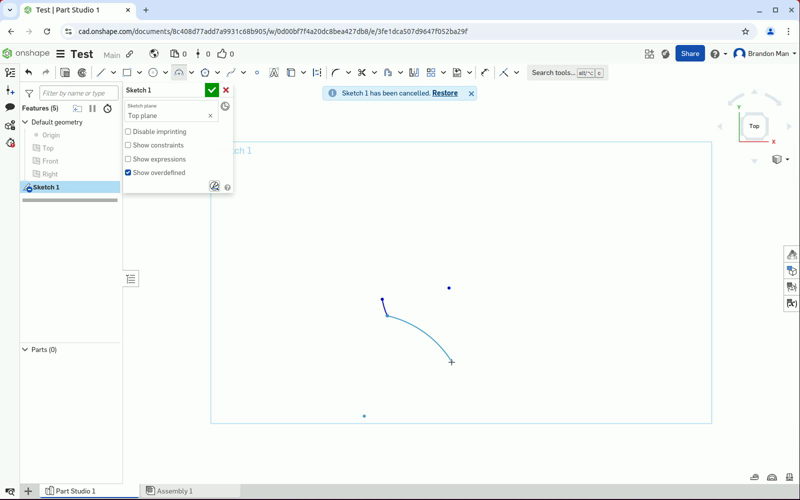
mouse_move(437, 314)
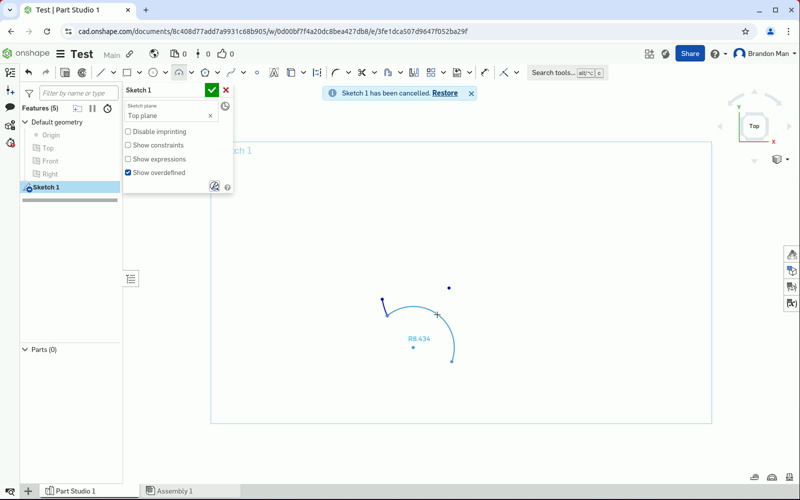
click(437, 314)
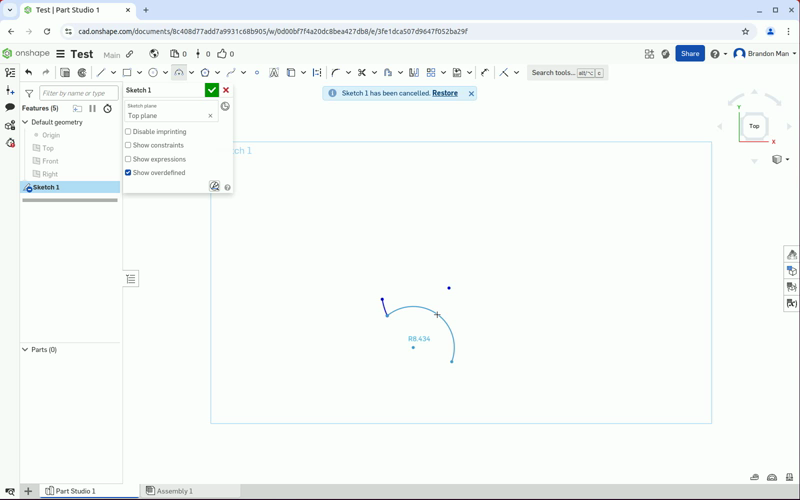
key_up(shift)
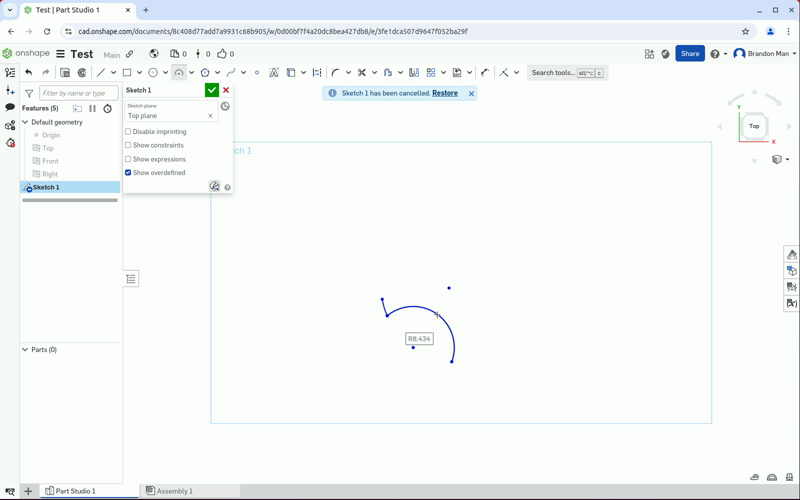
mouse_move(451, 361)
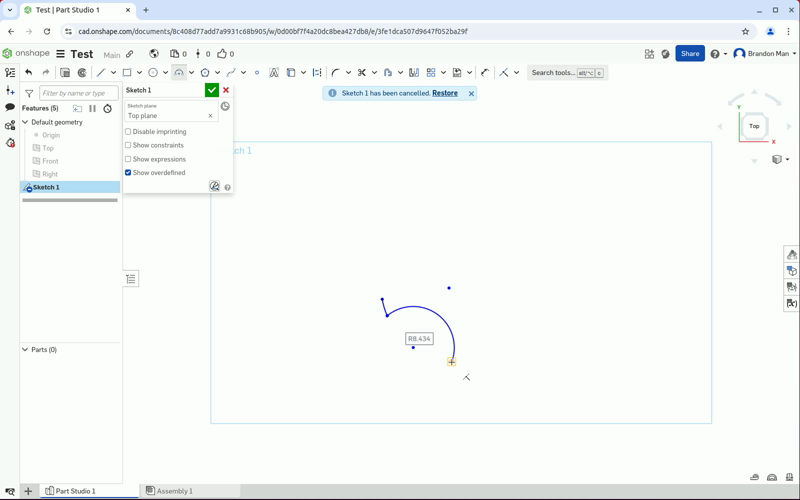
click(451, 361)
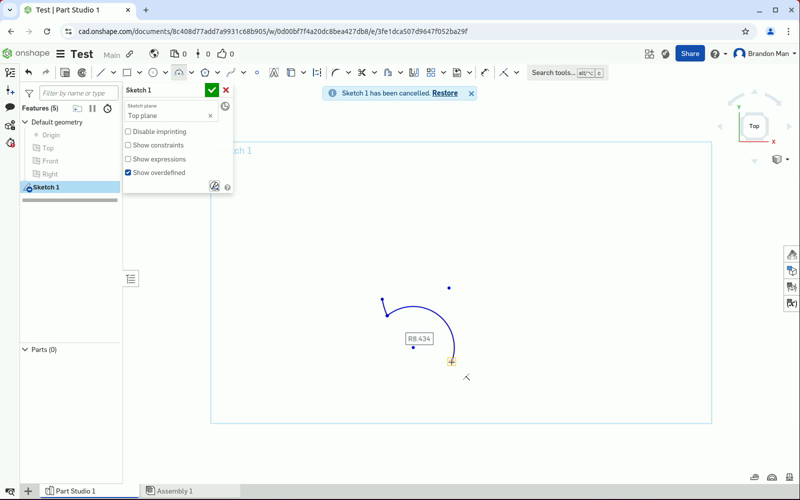
key_down(shift)
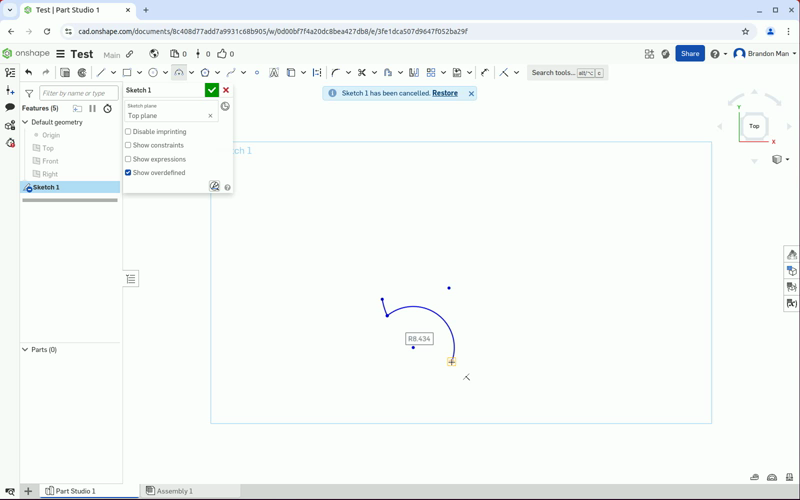
mouse_move(469, 361)
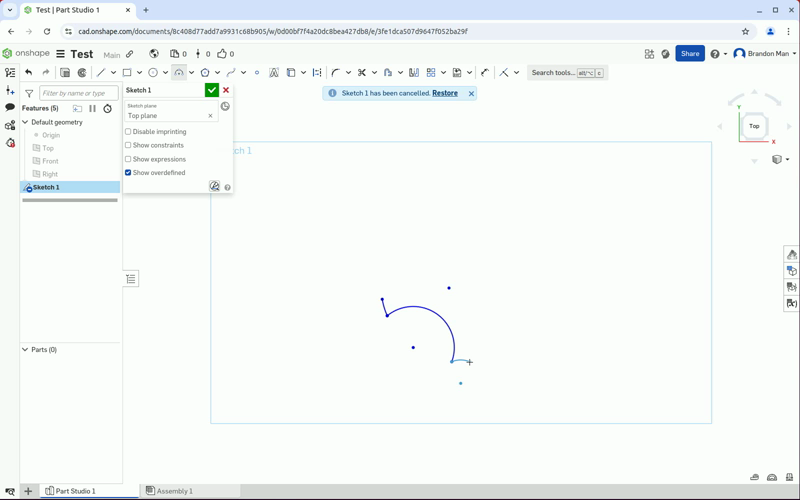
click(469, 361)
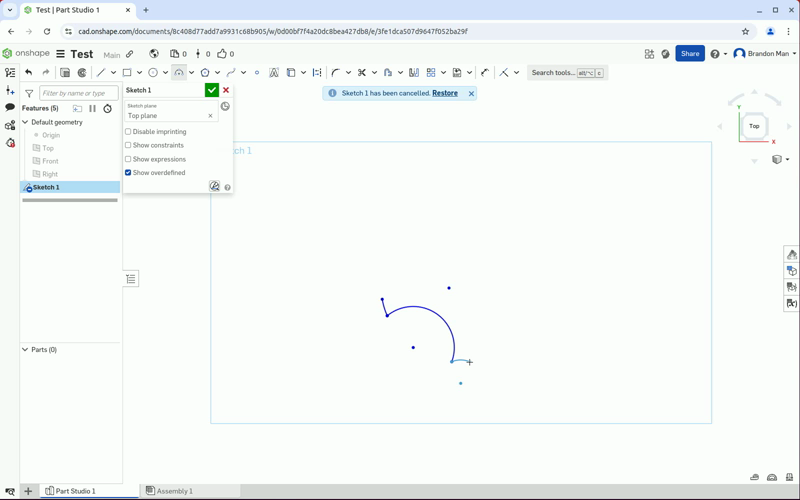
mouse_move(460, 362)
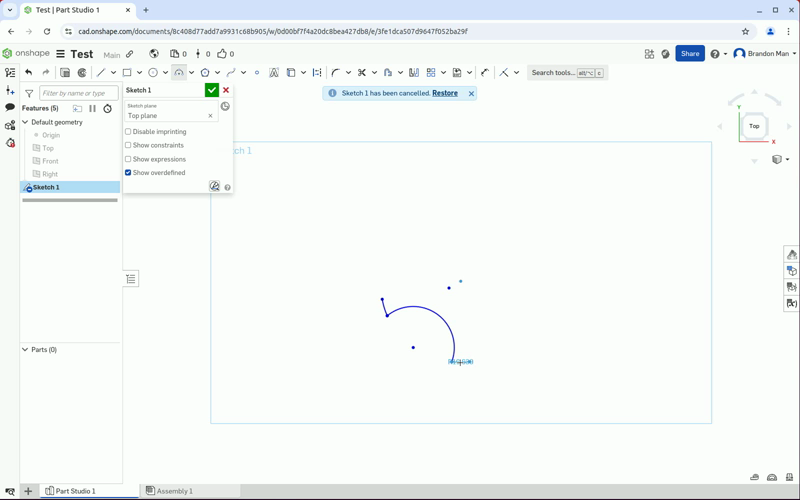
click(460, 362)
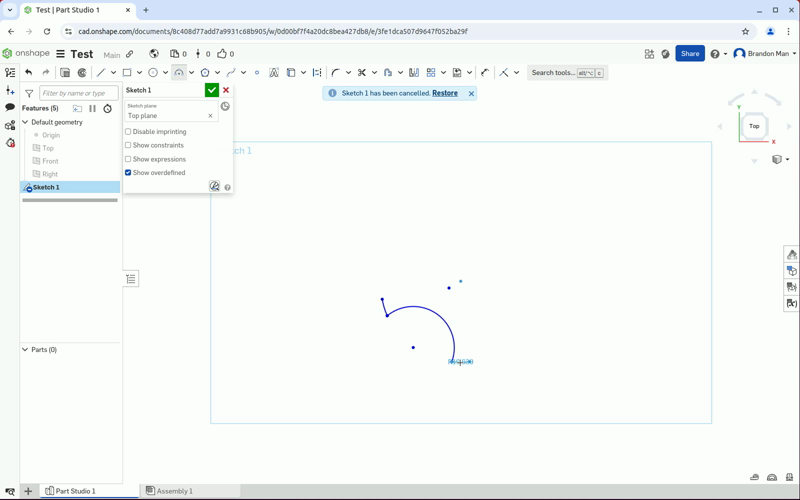
key_up(shift)
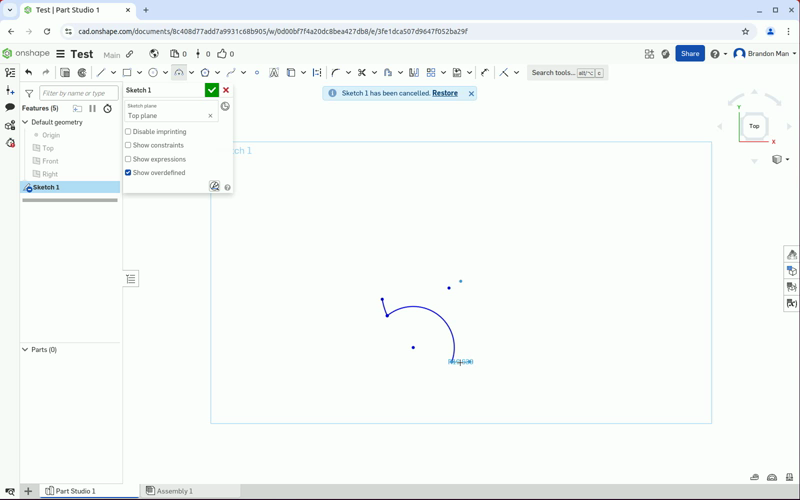
mouse_move(469, 361)
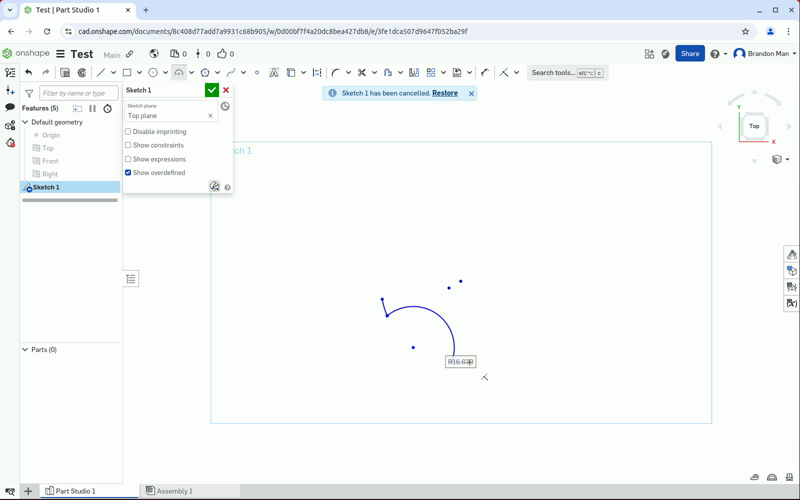
click(469, 361)
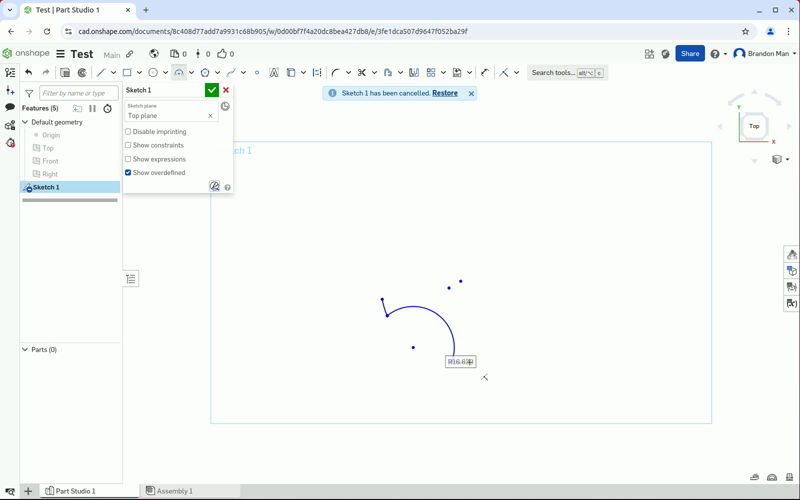
key_down(shift)
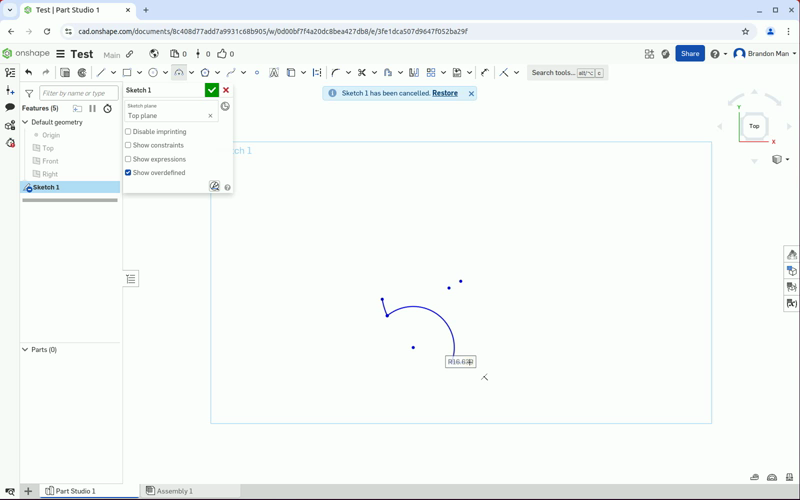
mouse_move(534, 315)
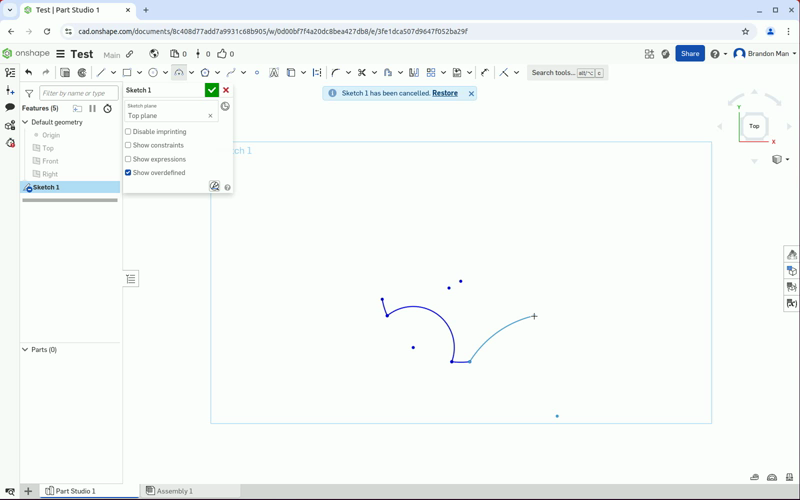
click(534, 315)
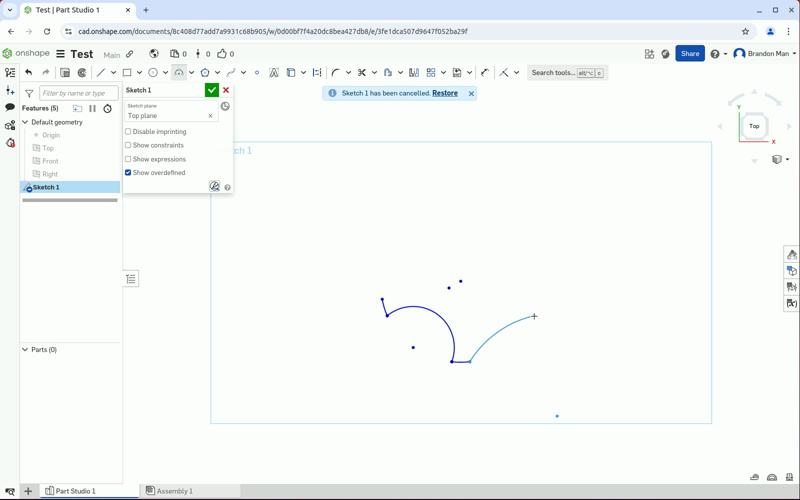
mouse_move(483, 314)
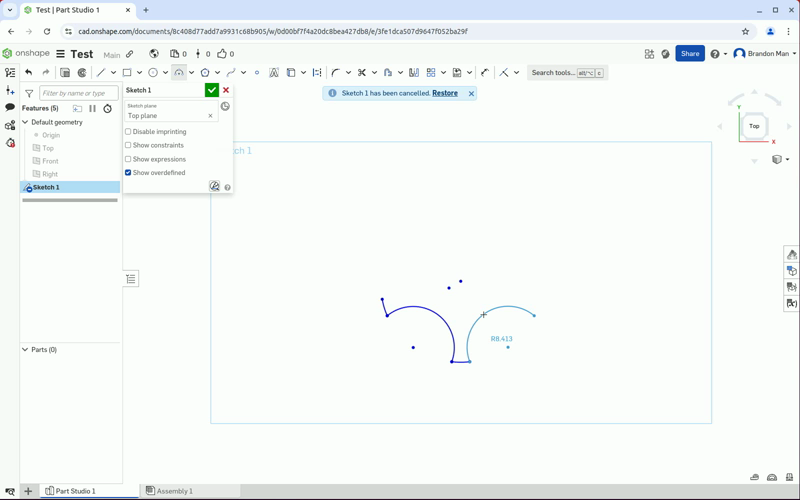
click(483, 314)
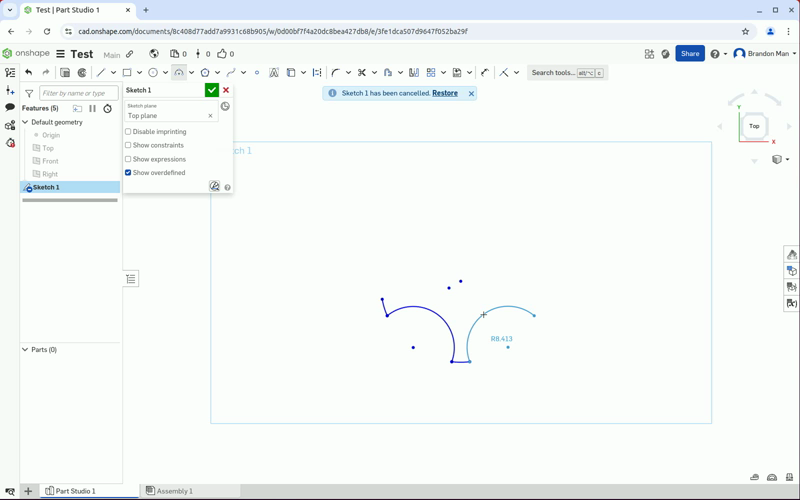
key_up(shift)
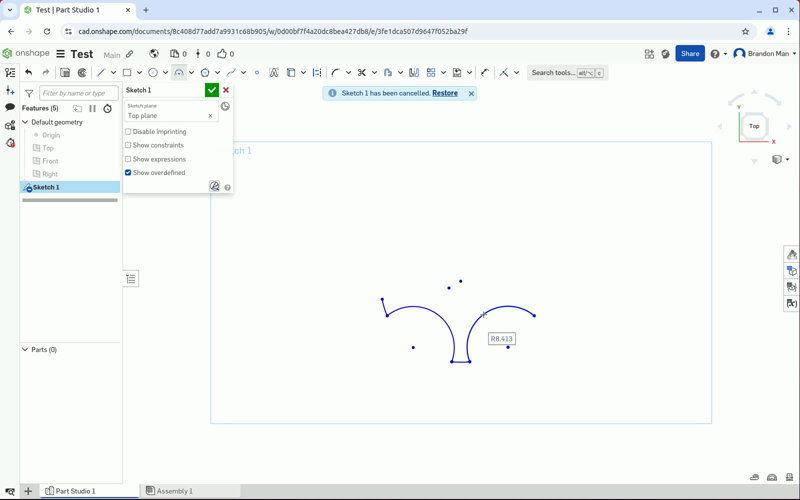
mouse_move(534, 315)
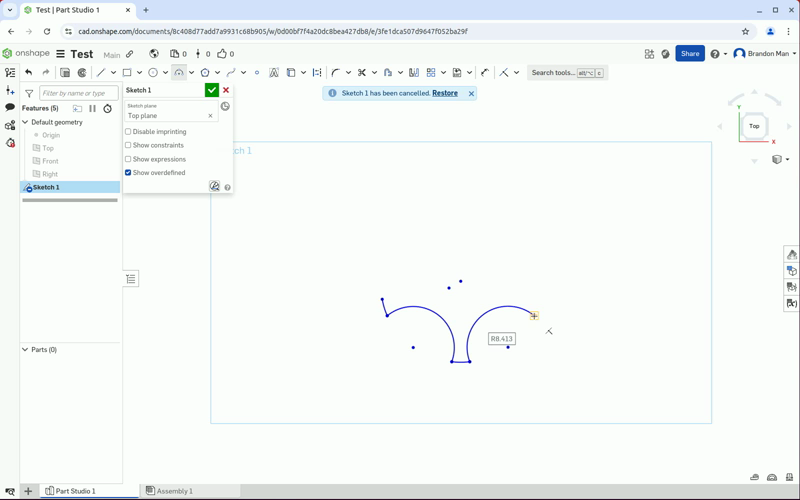
click(534, 315)
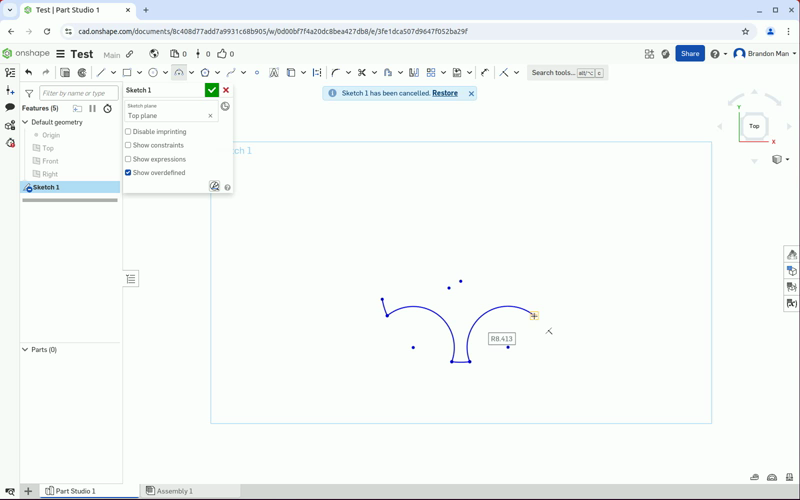
key_down(shift)
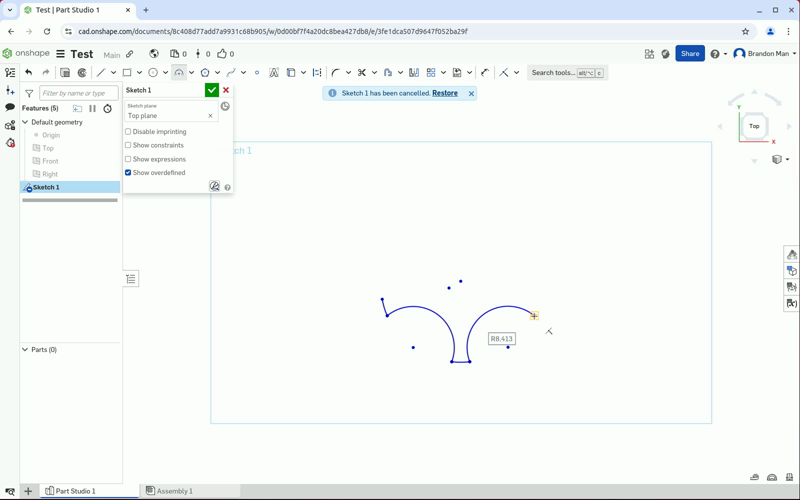
mouse_move(538, 299)
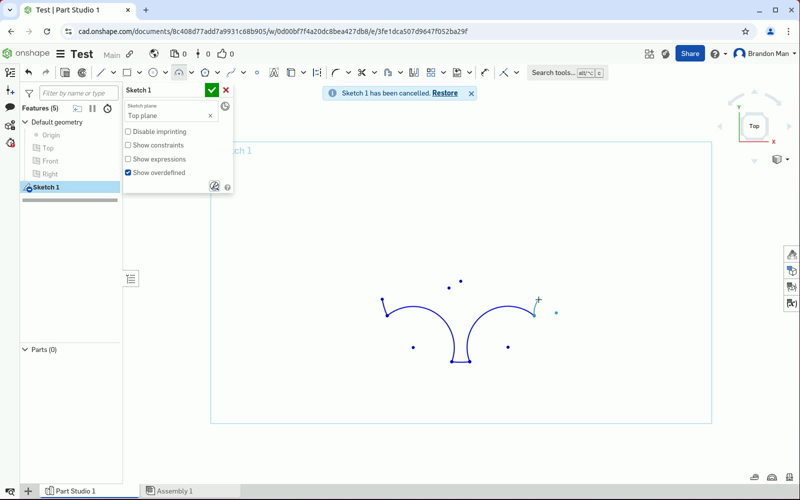
click(538, 299)
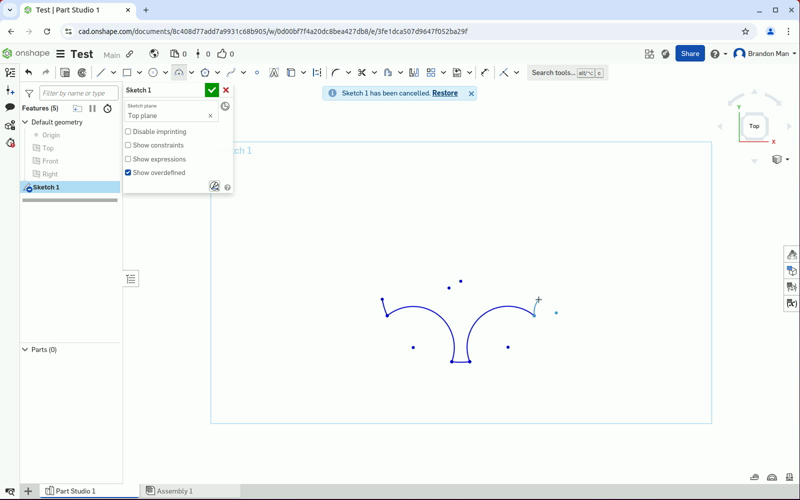
mouse_move(537, 307)
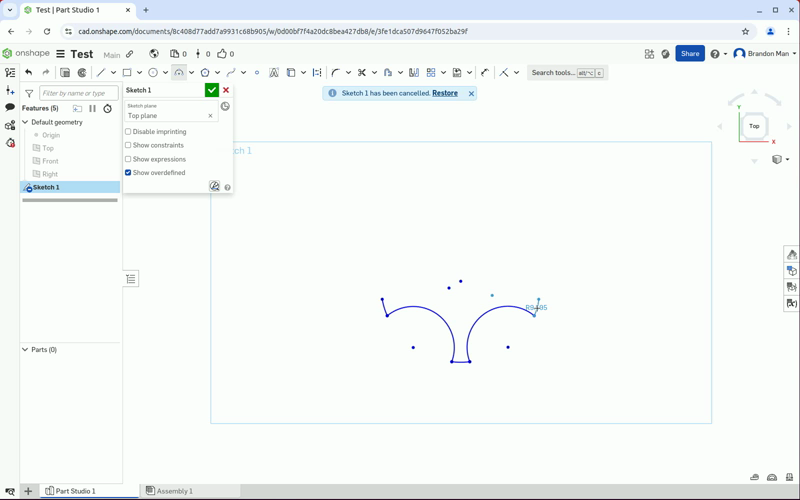
click(537, 307)
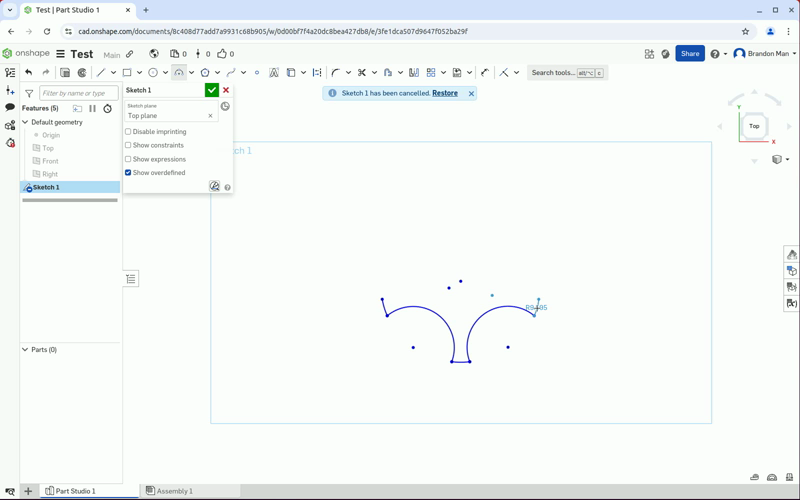
key_up(shift)
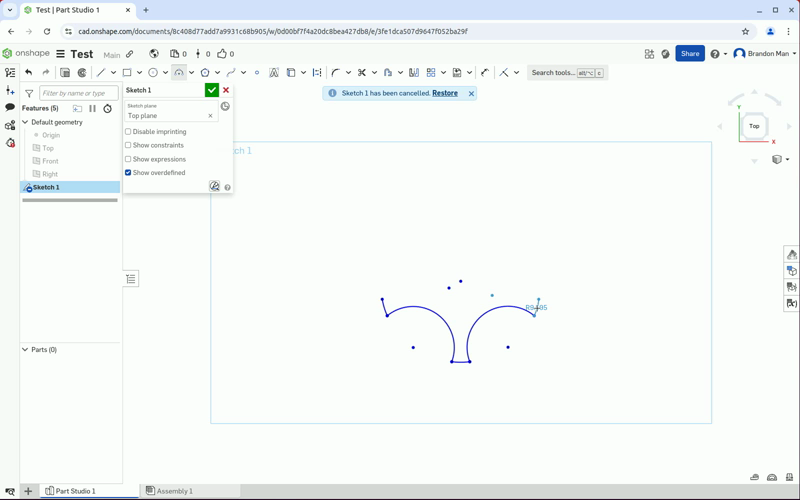
mouse_move(538, 299)
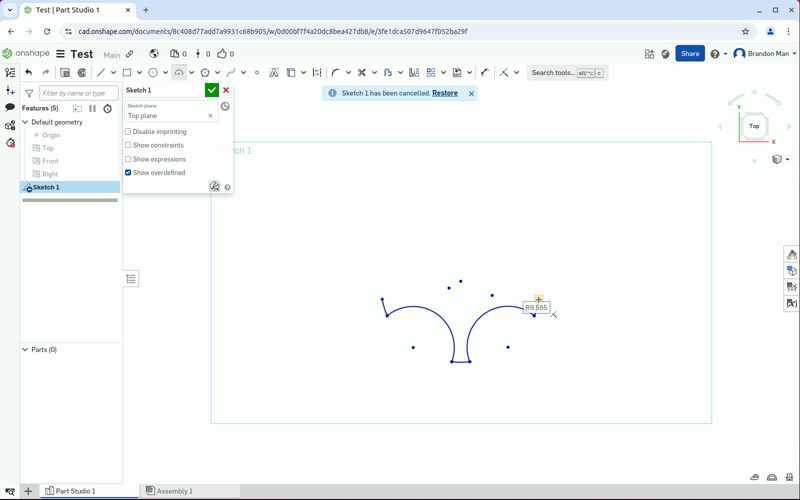
click(538, 299)
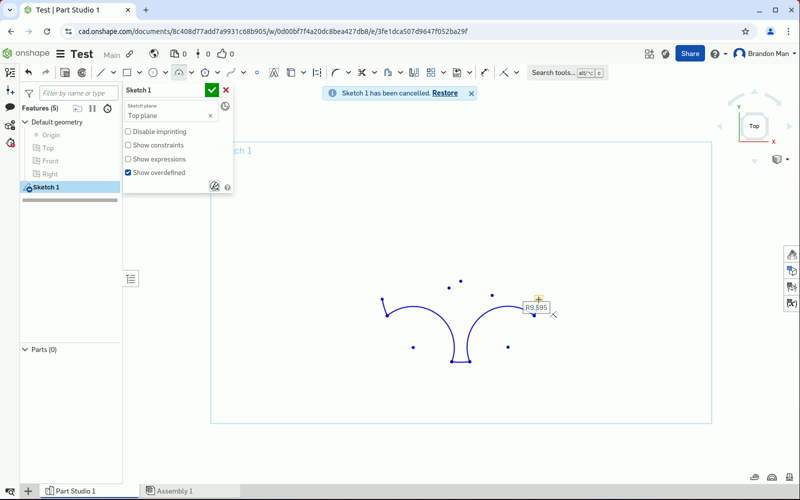
key_down(shift)
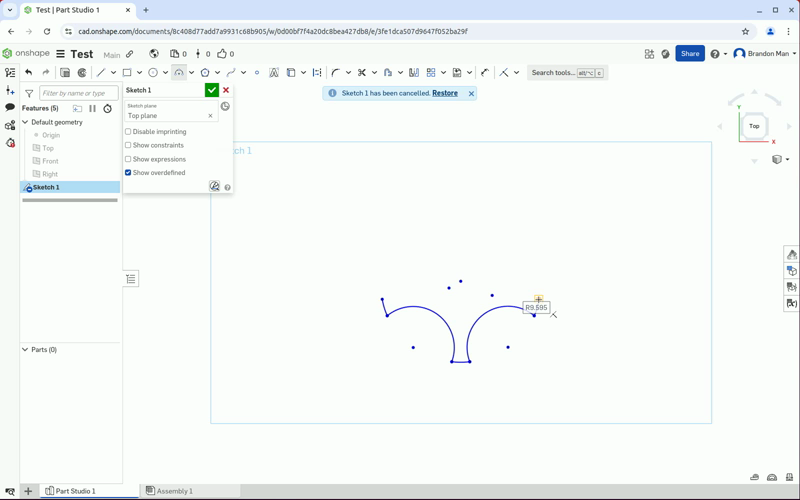
mouse_move(514, 223)
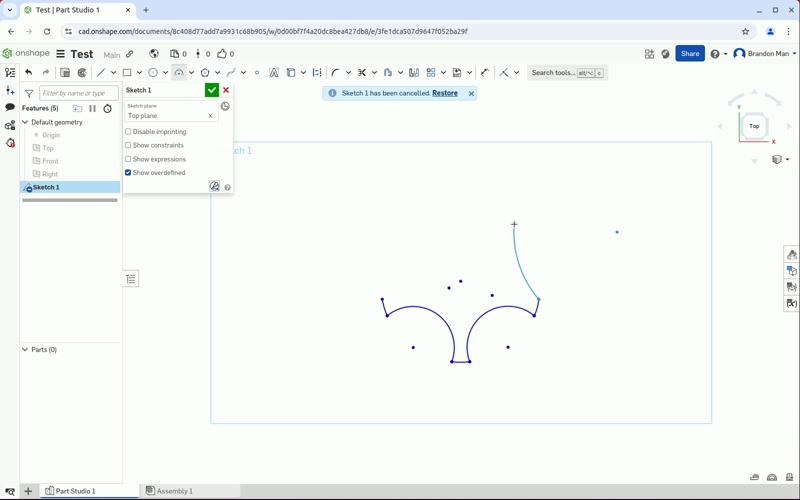
click(514, 223)
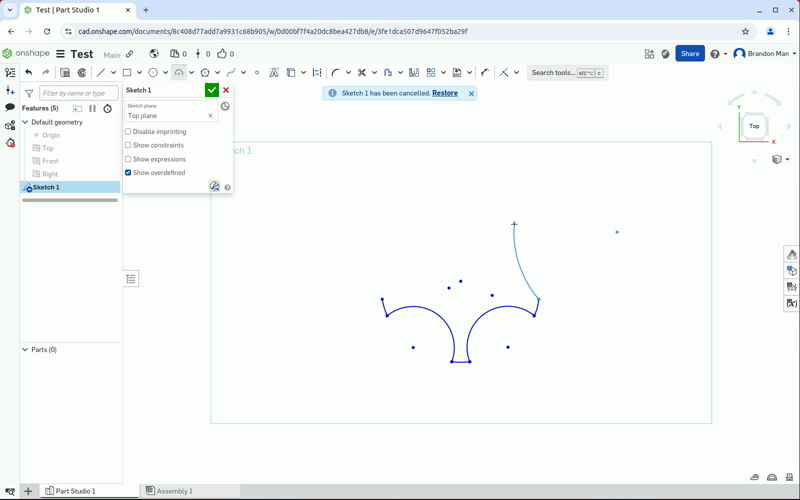
mouse_move(497, 270)
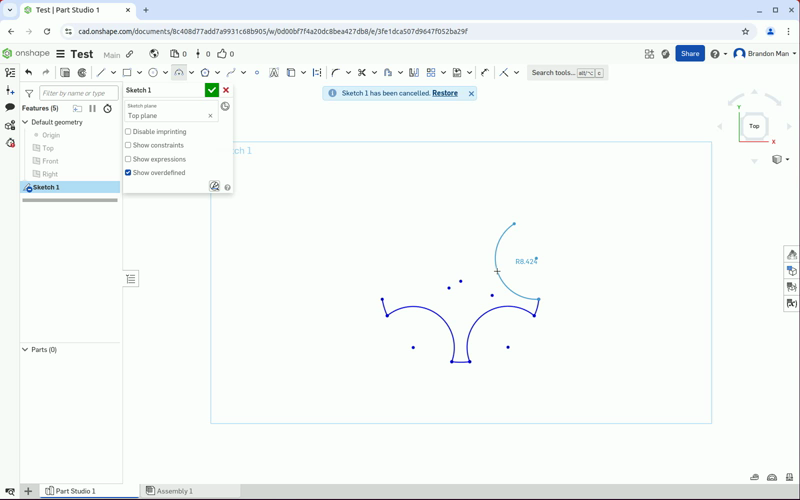
click(497, 270)
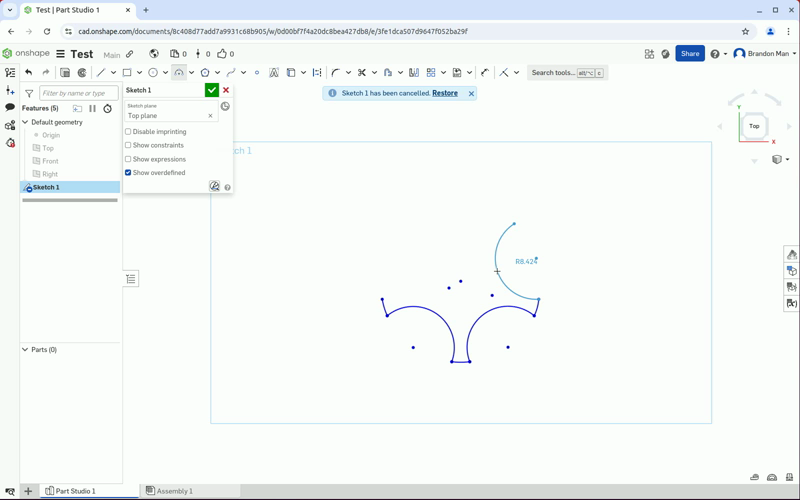
key_up(shift)
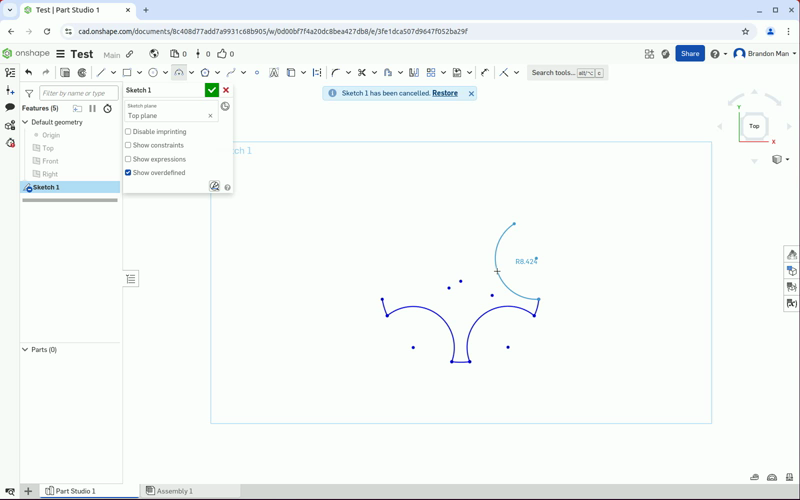
mouse_move(514, 223)
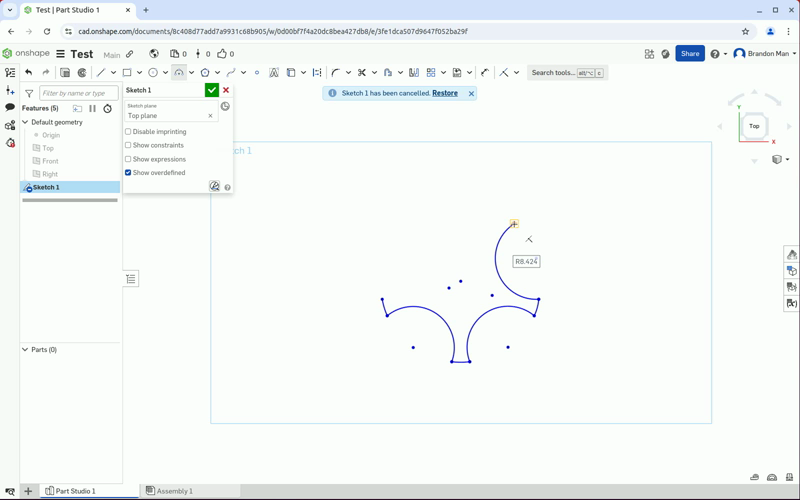
click(514, 223)
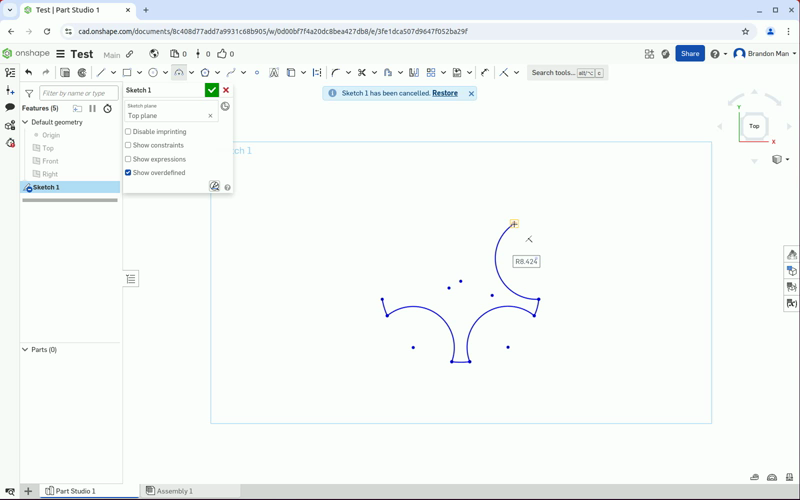
key_down(shift)
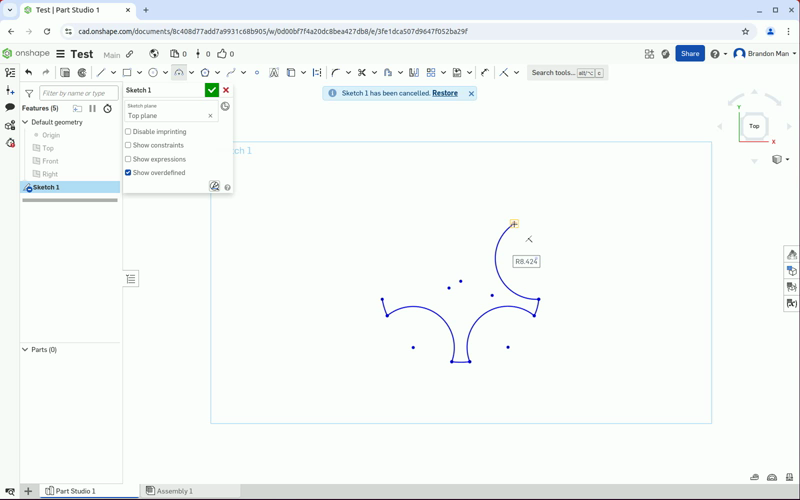
mouse_move(501, 213)
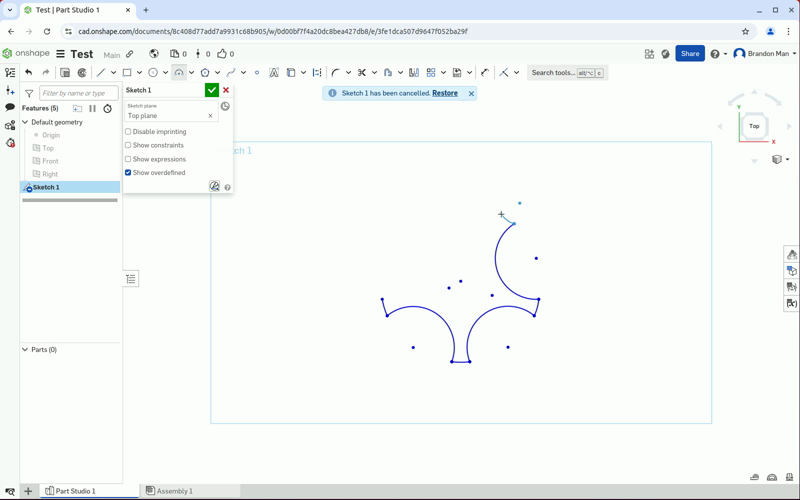
click(501, 213)
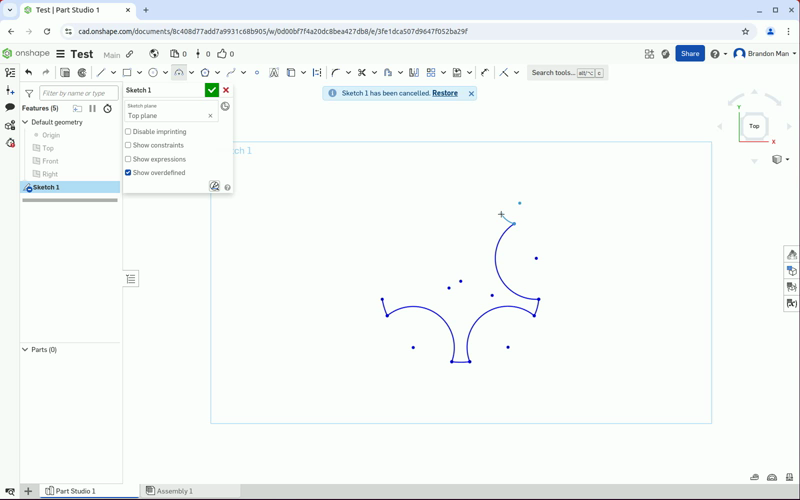
mouse_move(507, 218)
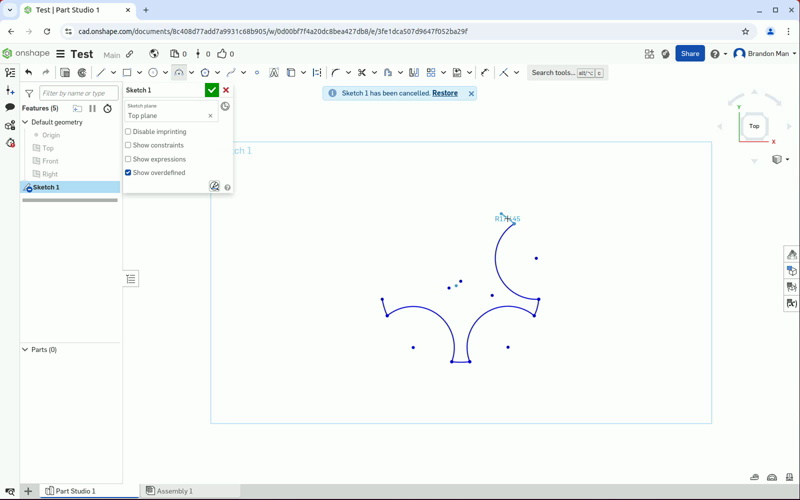
click(507, 218)
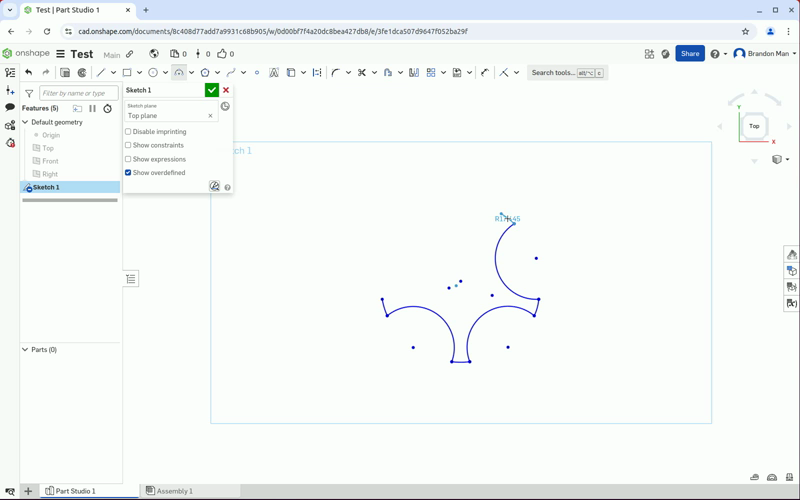
key_up(shift)
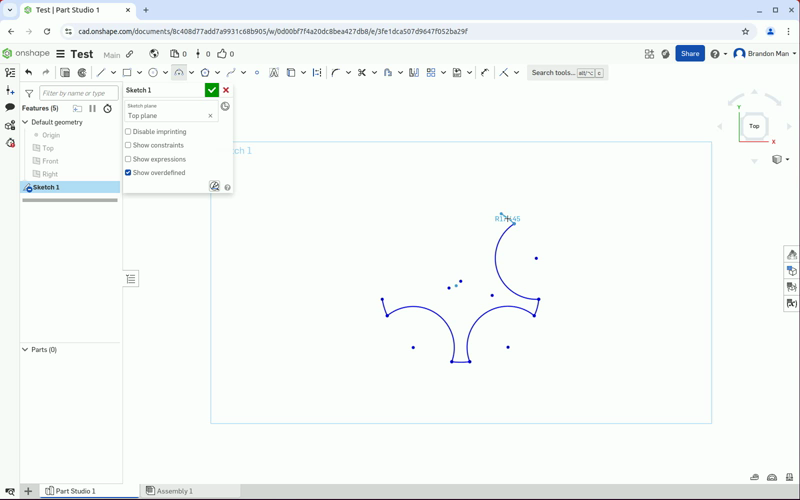
mouse_move(501, 213)
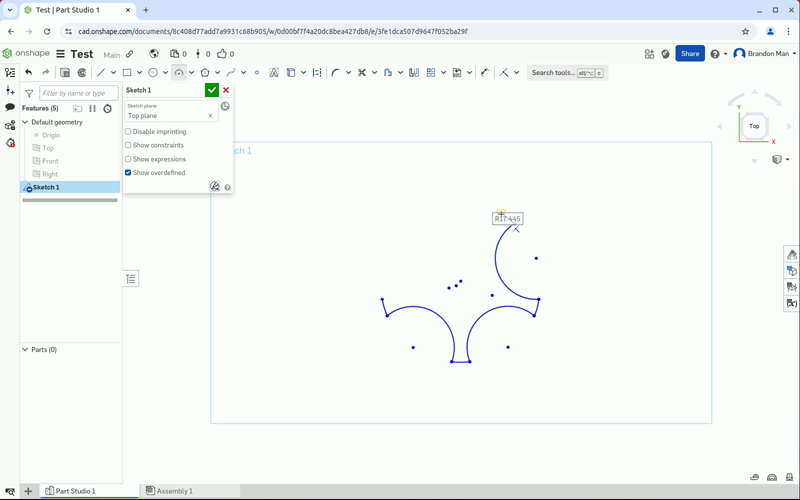
click(501, 213)
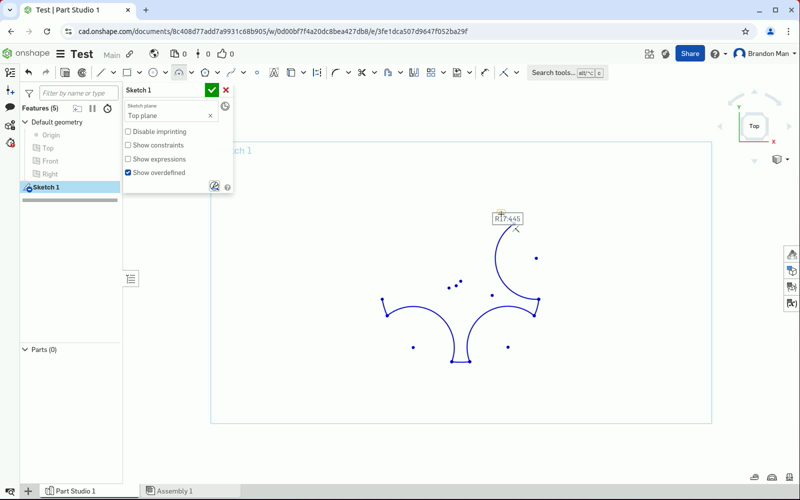
key_down(shift)
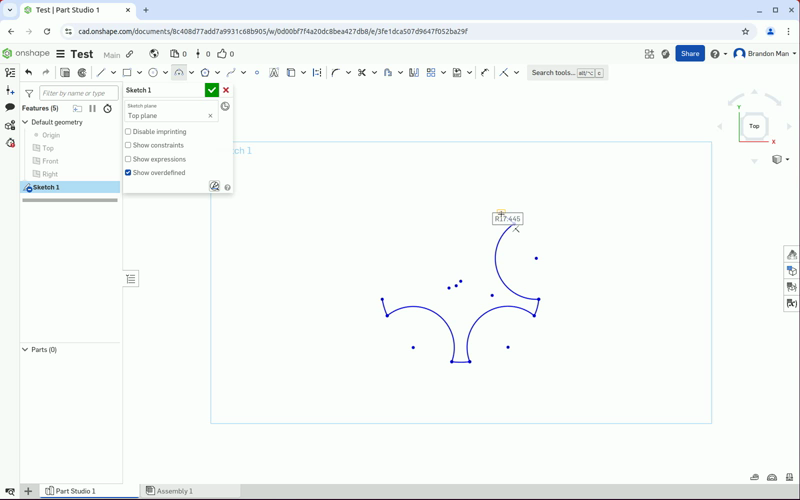
mouse_move(466, 243)
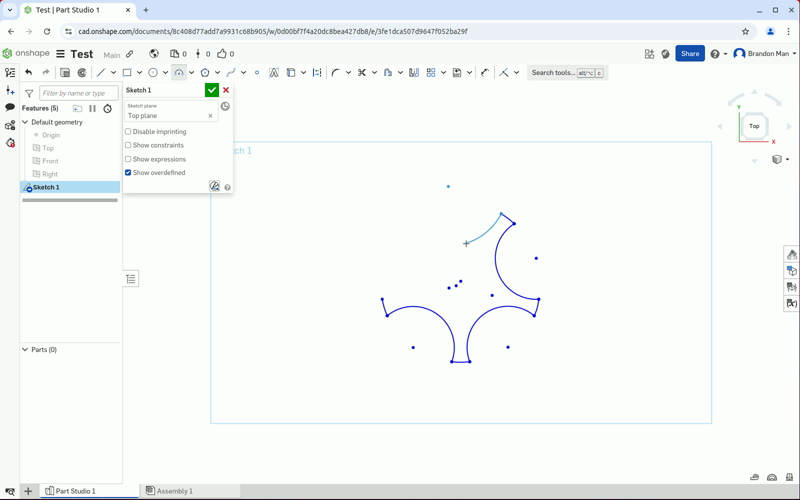
click(466, 243)
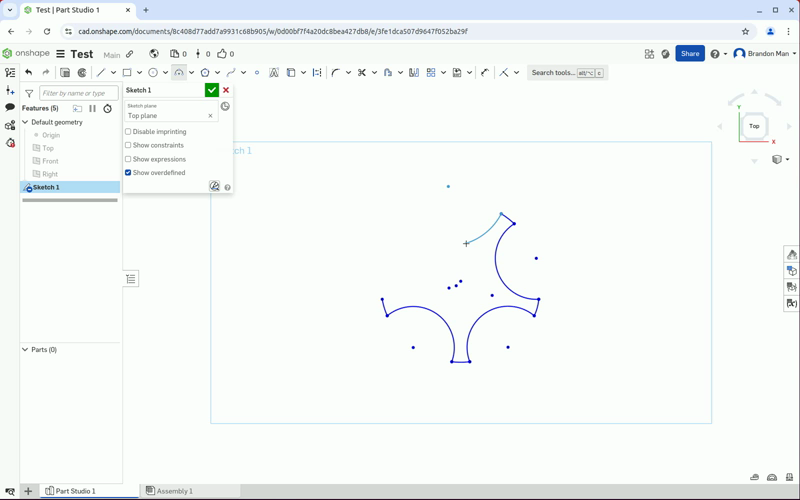
mouse_move(488, 233)
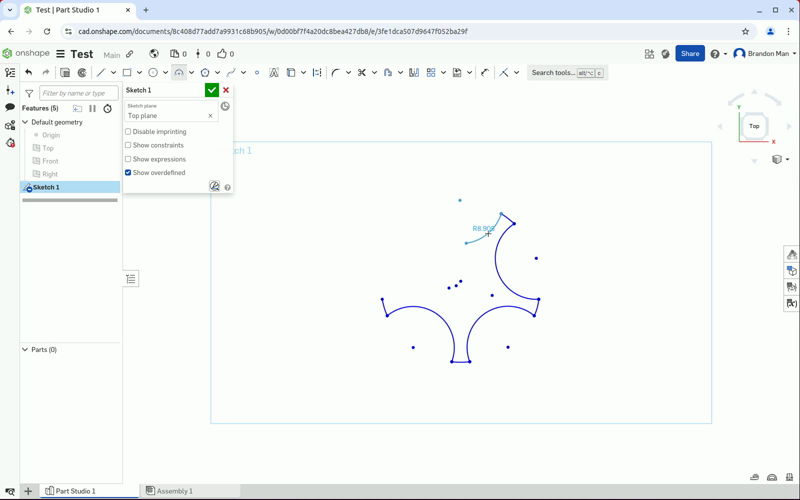
click(488, 233)
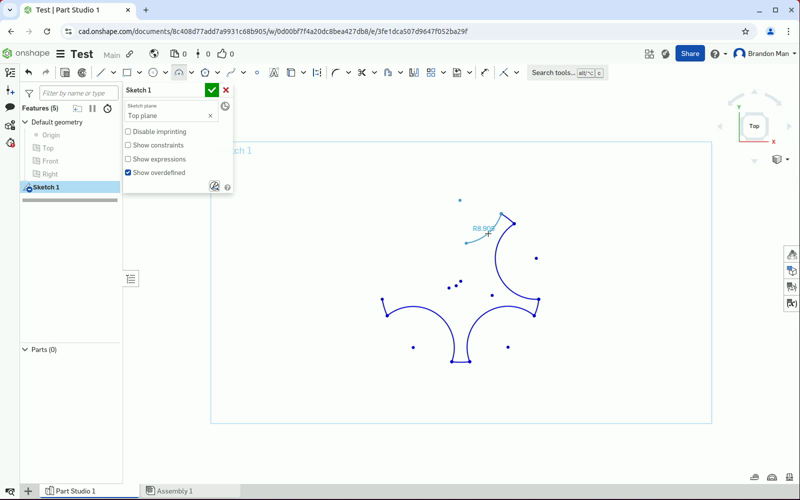
key_up(shift)
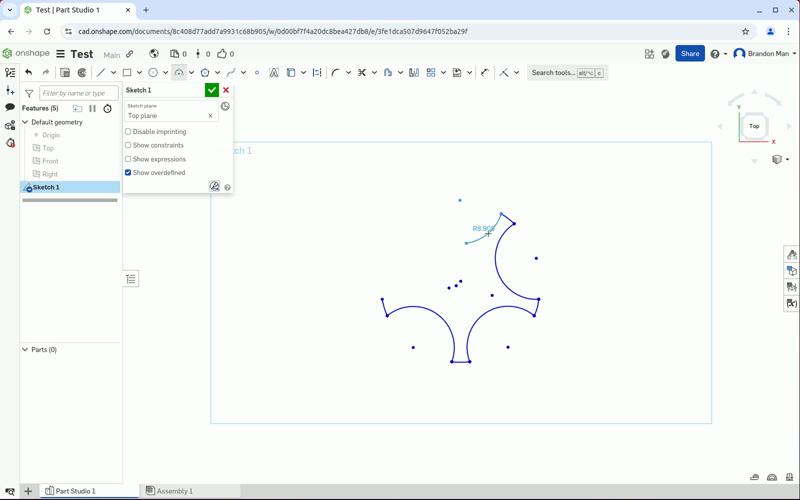
key(esc)
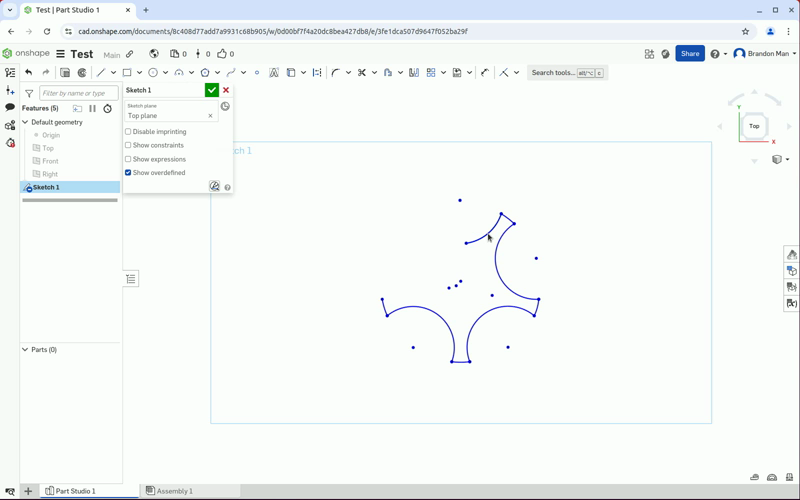
key(l)
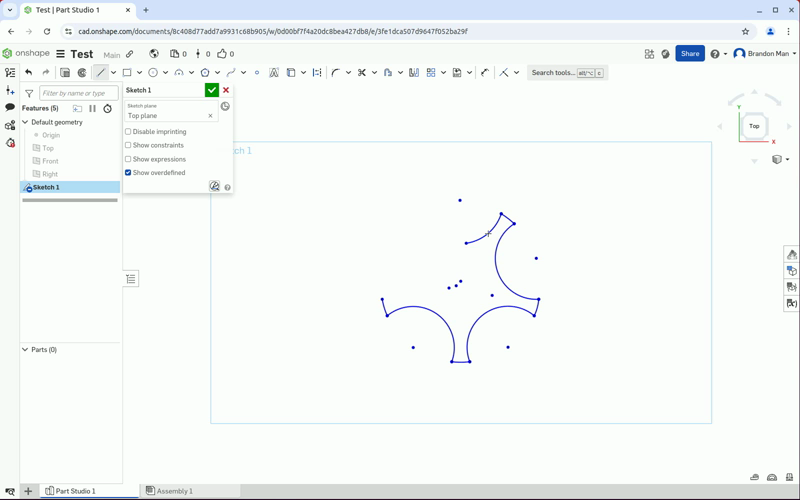
mouse_move(466, 243)
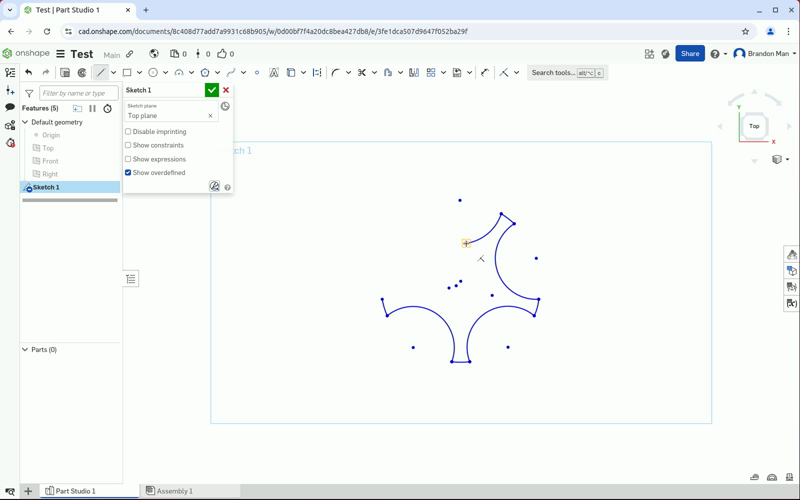
click(466, 243)
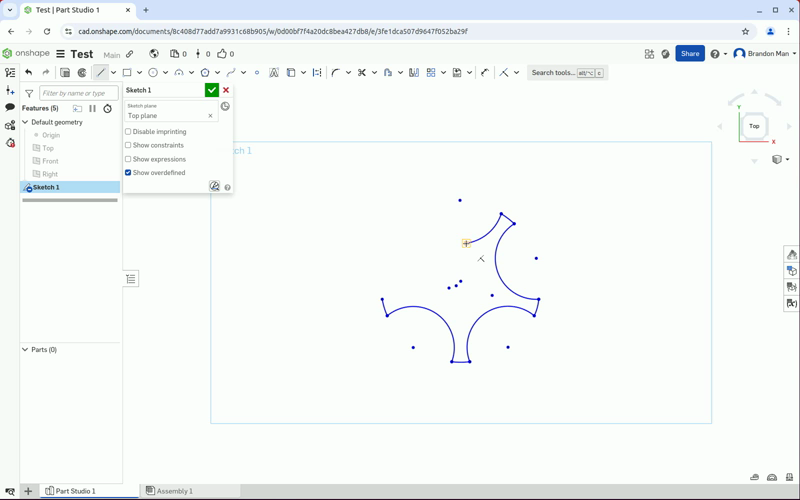
key_down(shift)
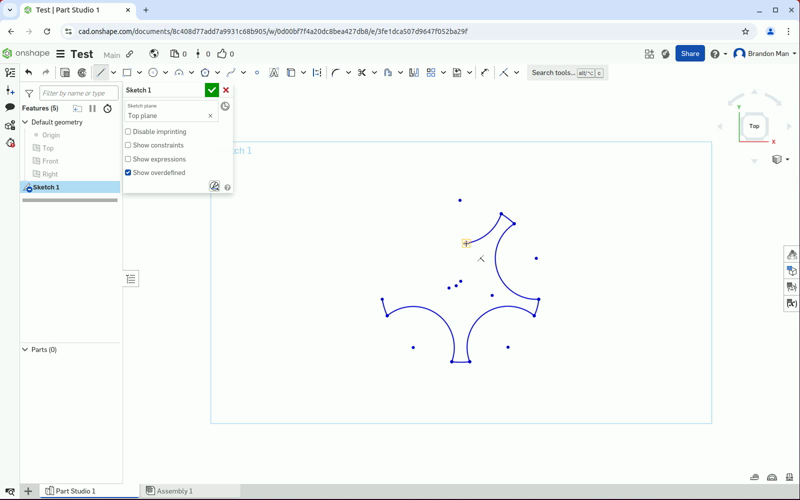
mouse_move(496, 243)
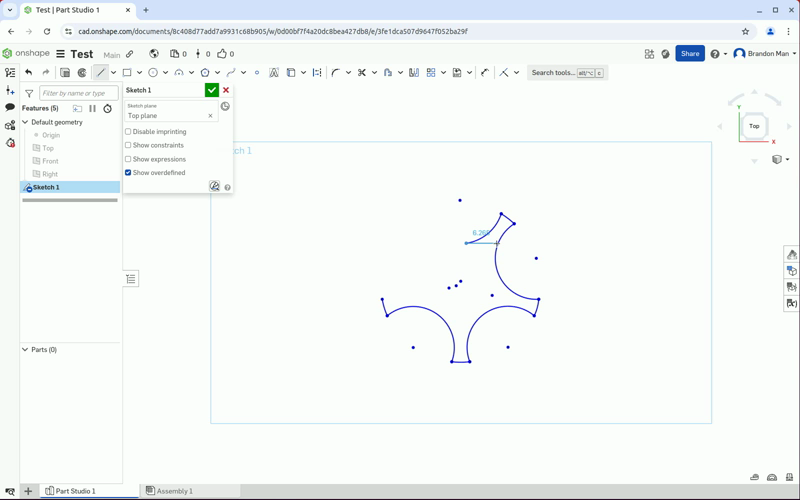
mouse_move(466, 249)
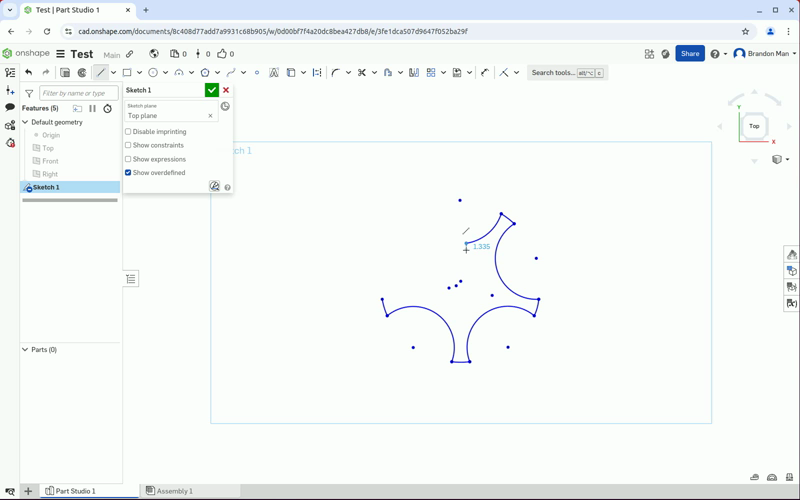
scroll(6)
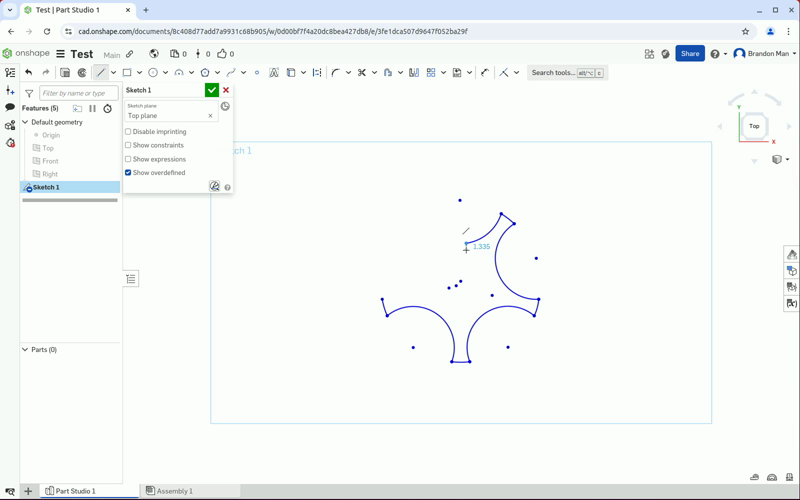
scroll(6)
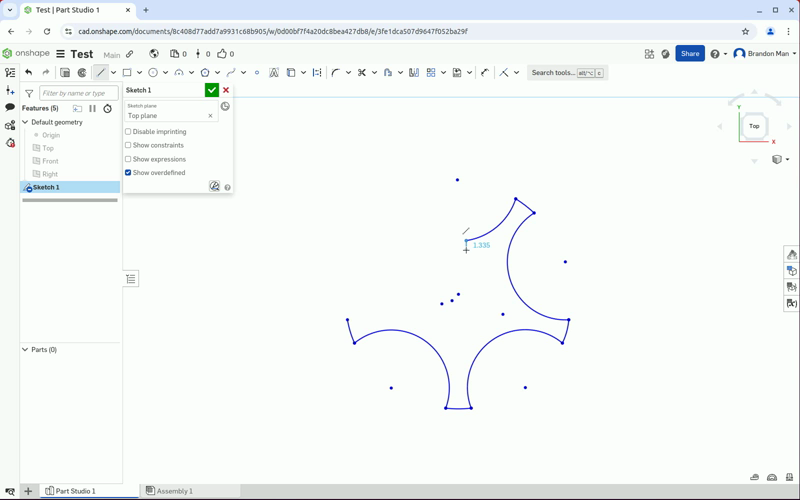
scroll(6)
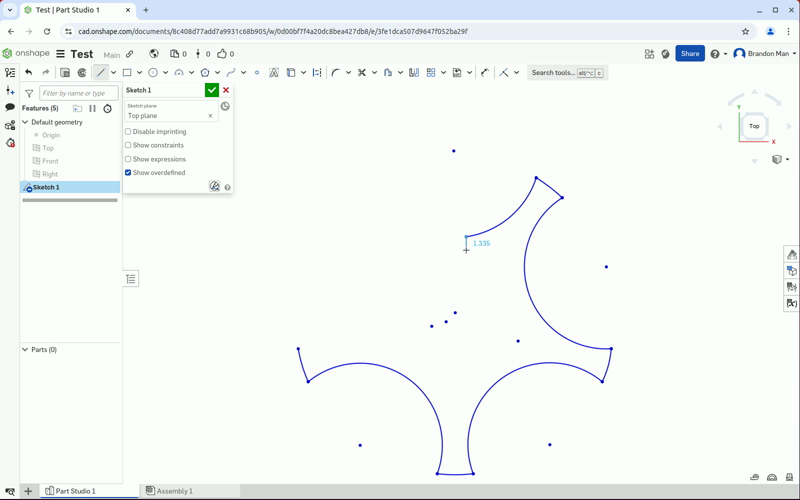
scroll(6)
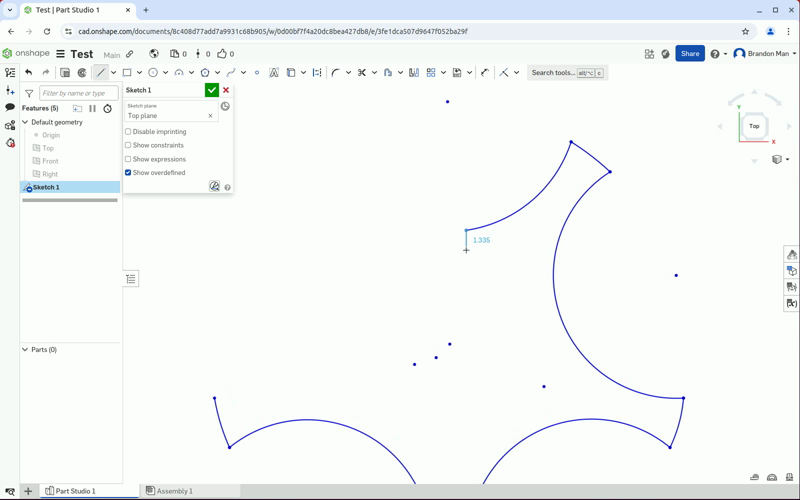
scroll(6)
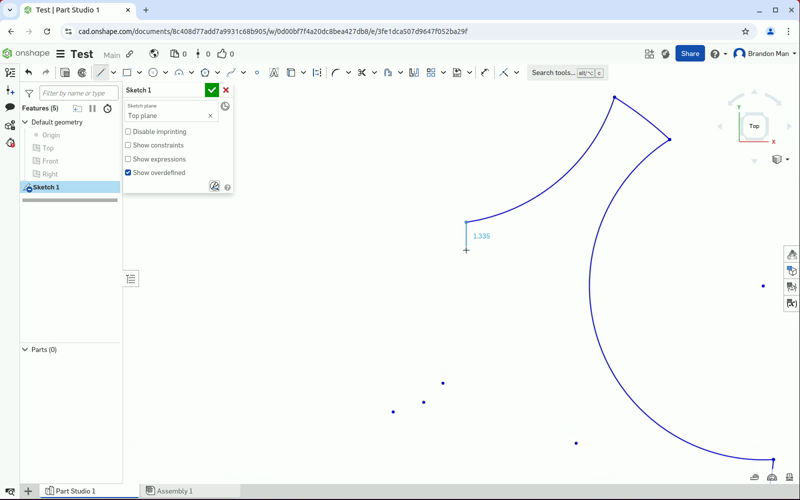
scroll(6)
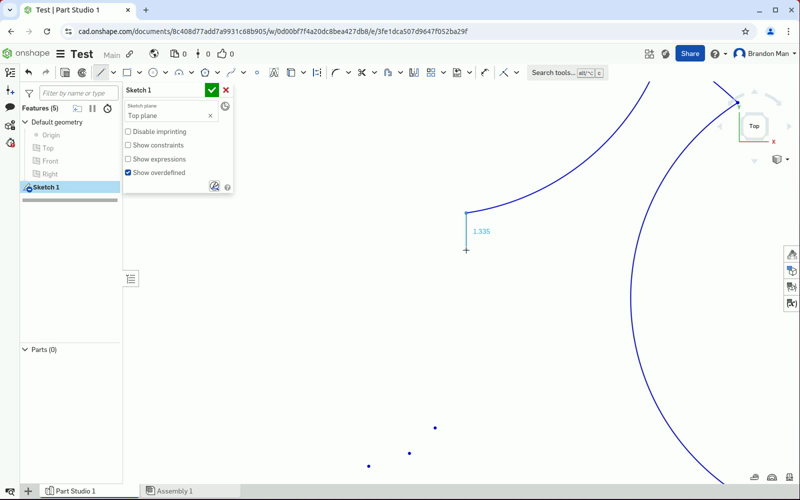
scroll(6)
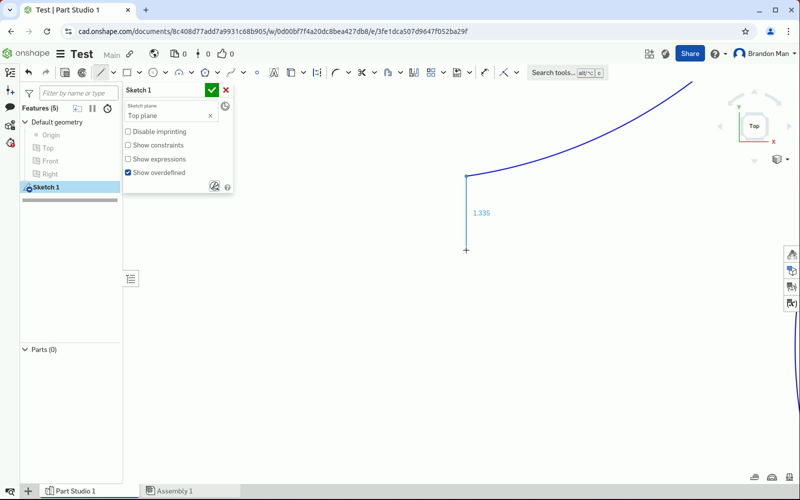
click(466, 249)
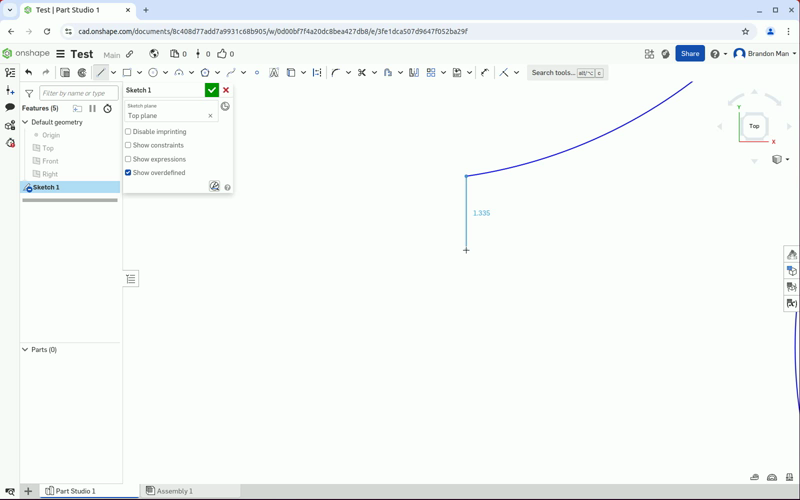
scroll(-6)
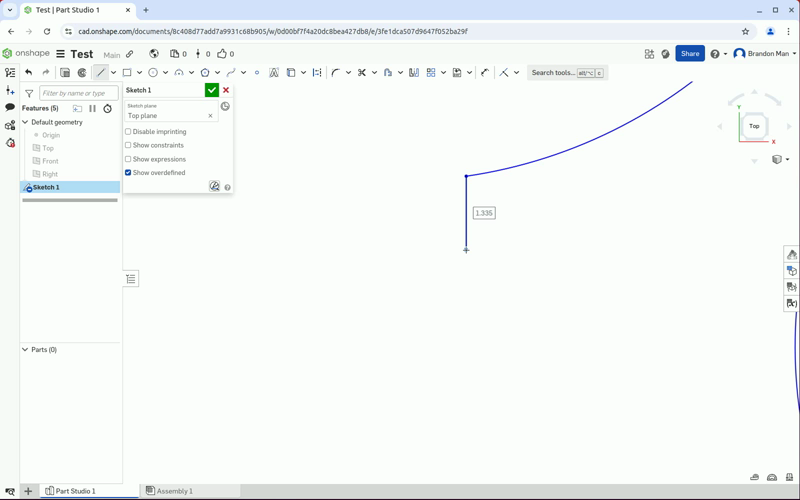
scroll(-6)
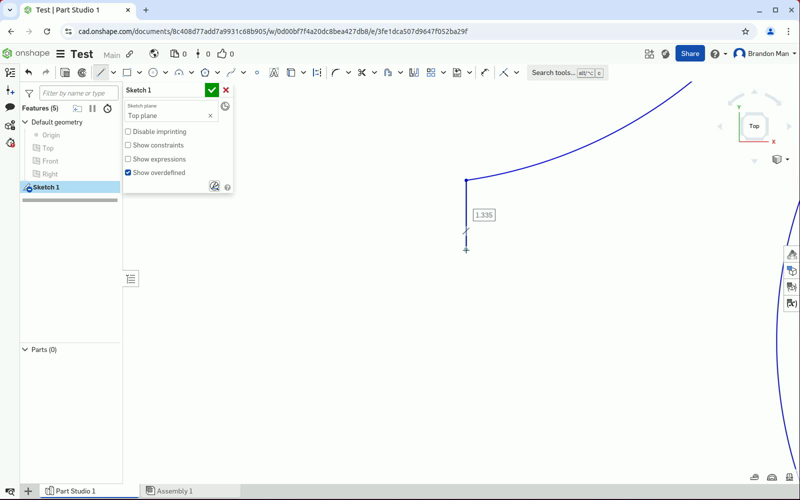
scroll(-6)
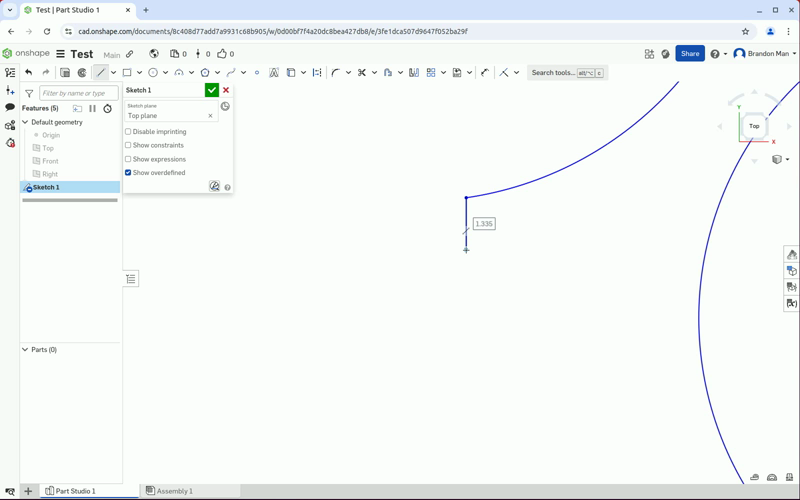
scroll(-6)
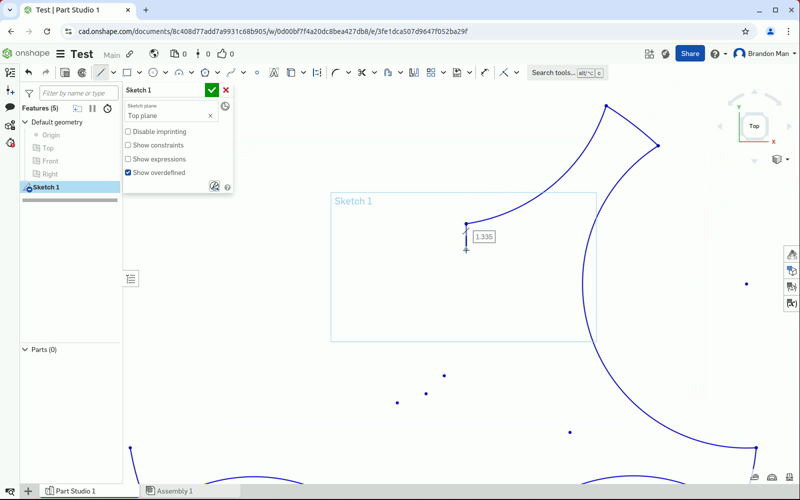
scroll(-6)
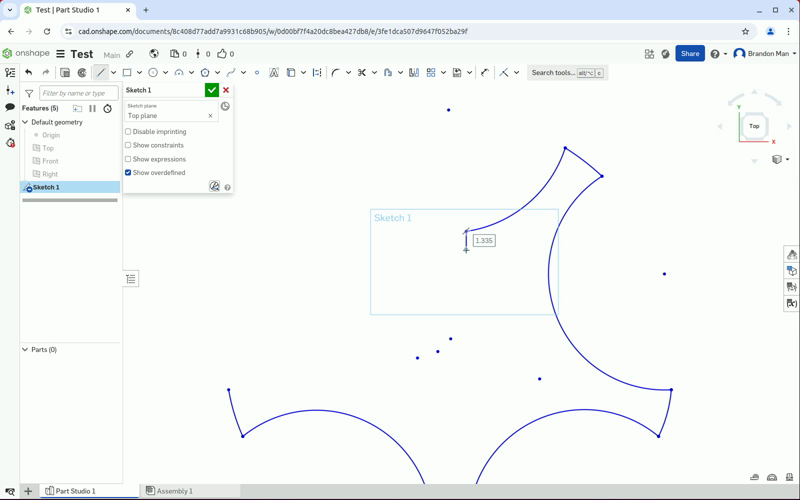
scroll(-6)
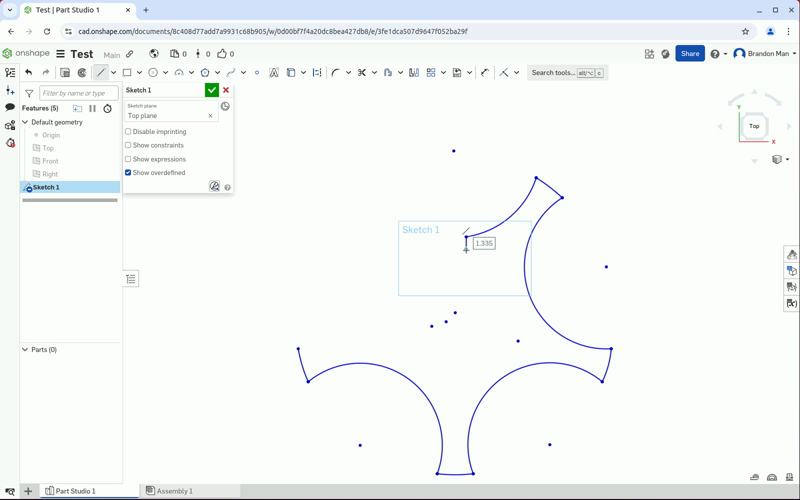
scroll(-6)
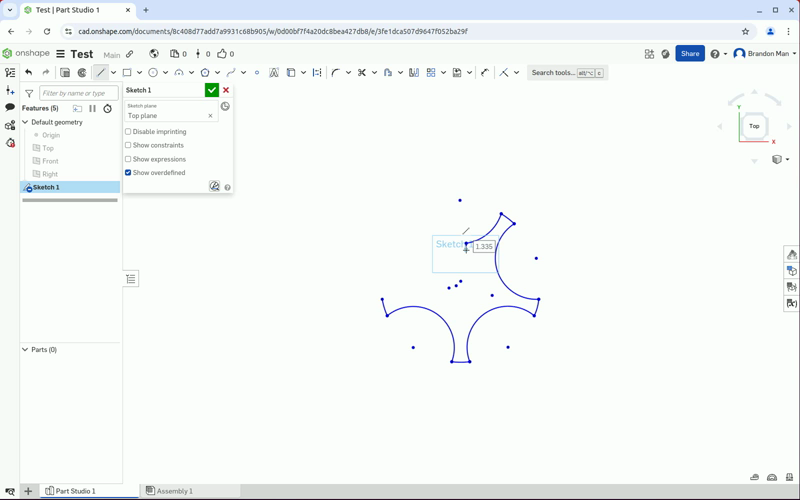
key_up(shift)
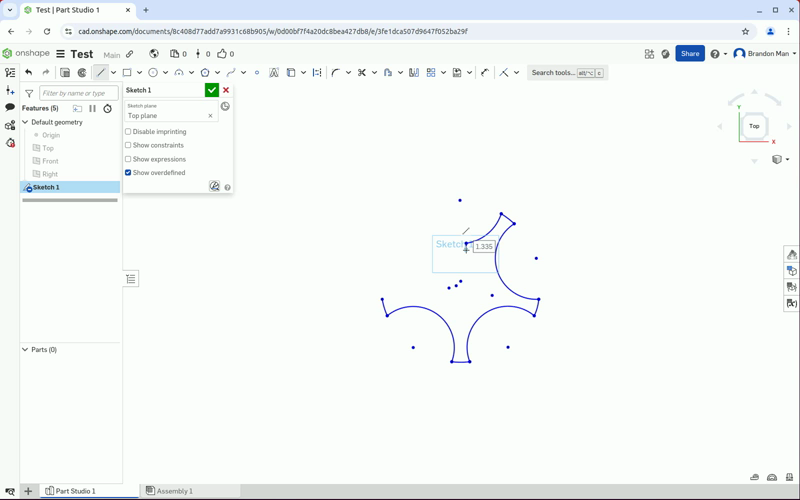
key(esc)
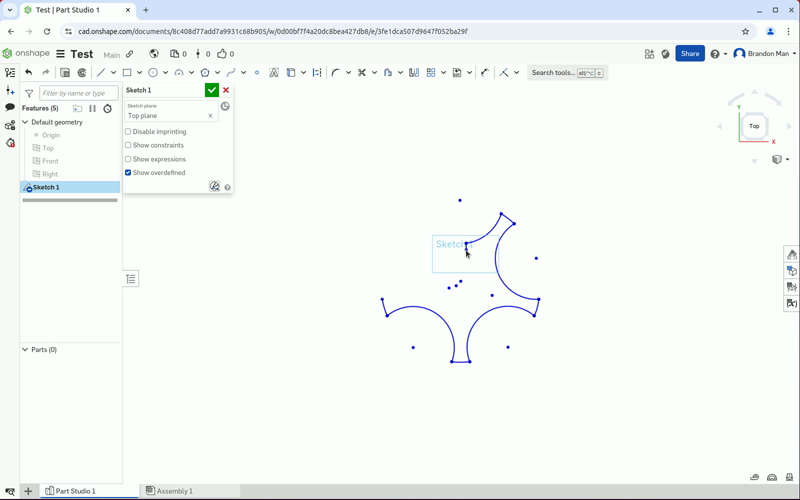
key(a)
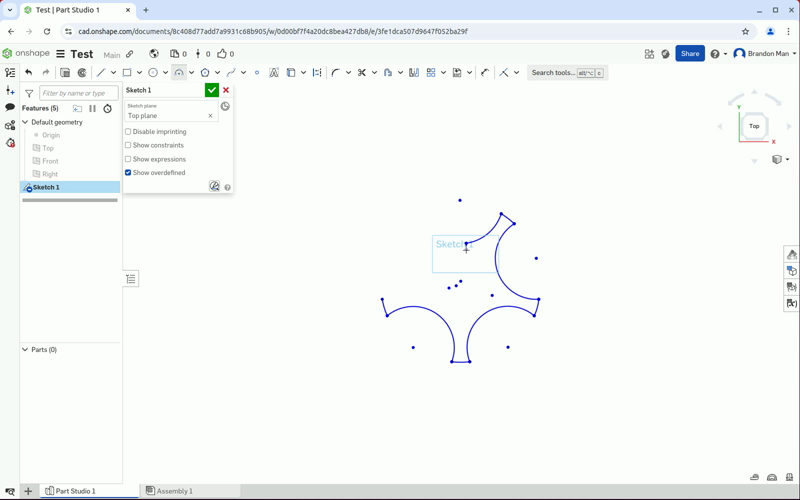
mouse_move(466, 249)
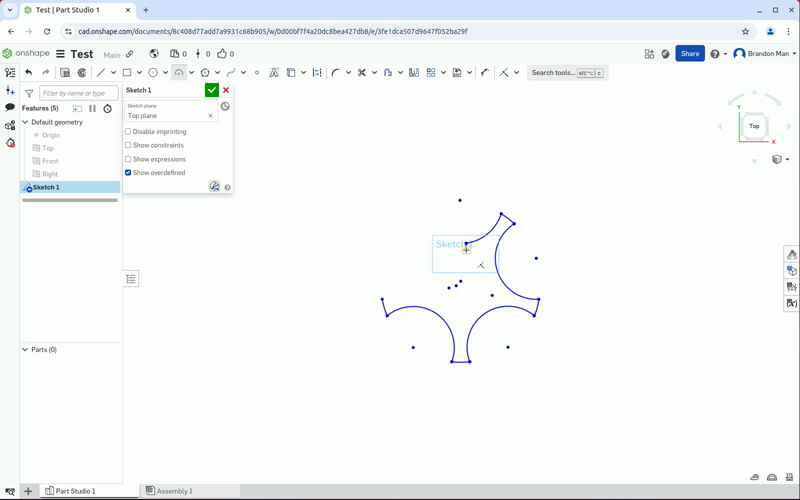
click(466, 249)
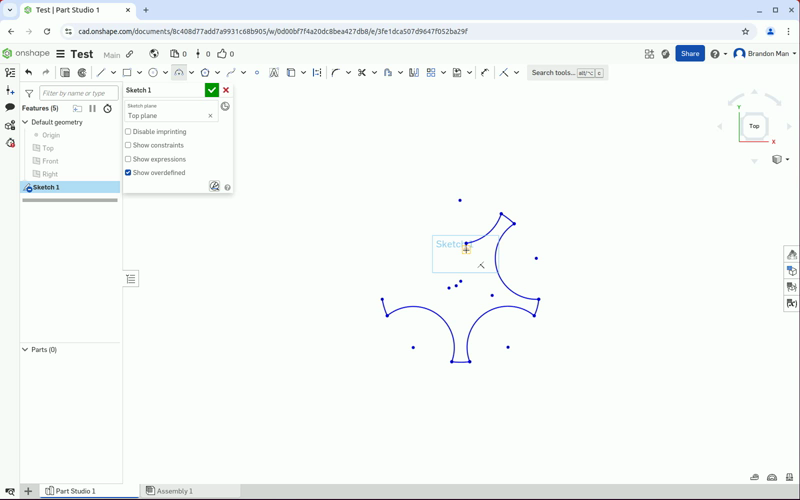
key_down(shift)
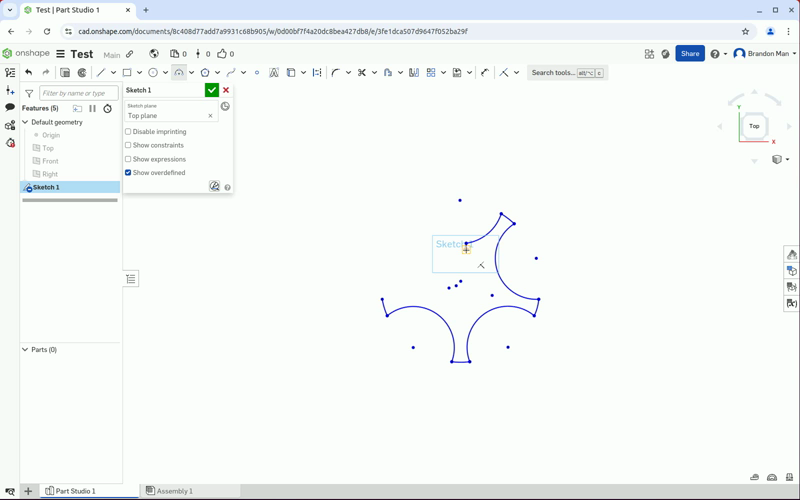
mouse_move(454, 249)
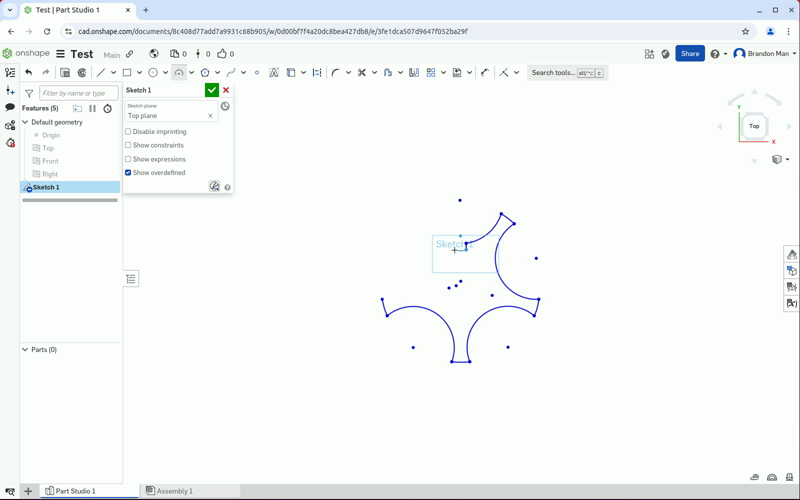
click(454, 249)
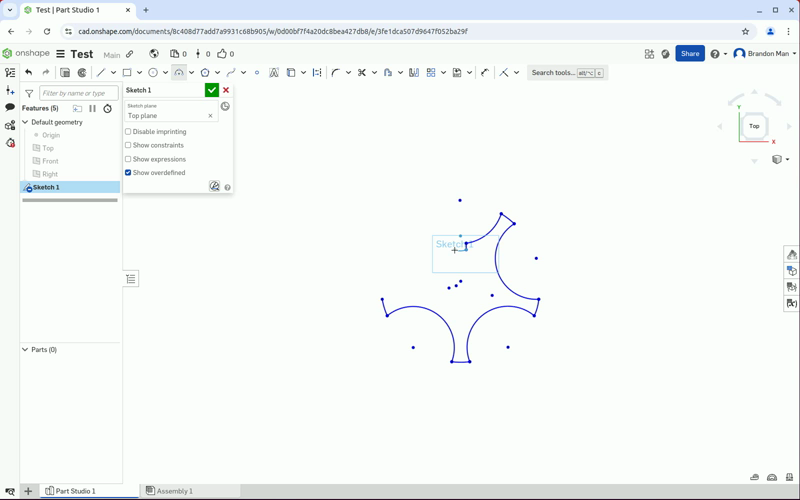
mouse_move(460, 312)
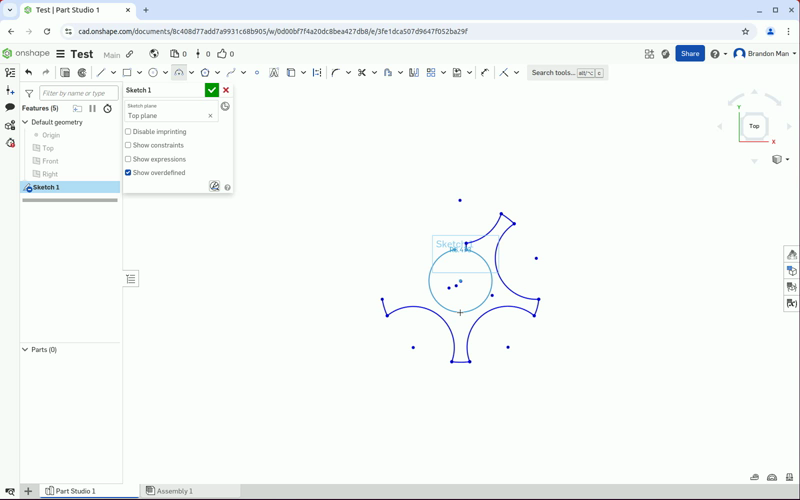
click(460, 312)
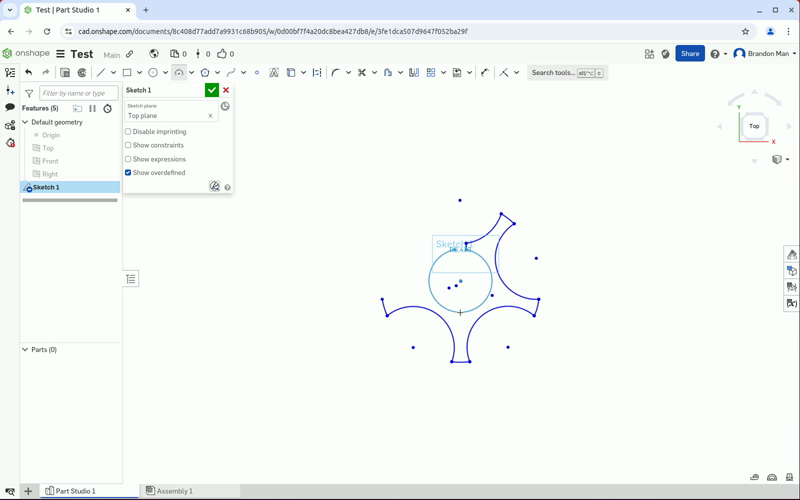
key_up(shift)
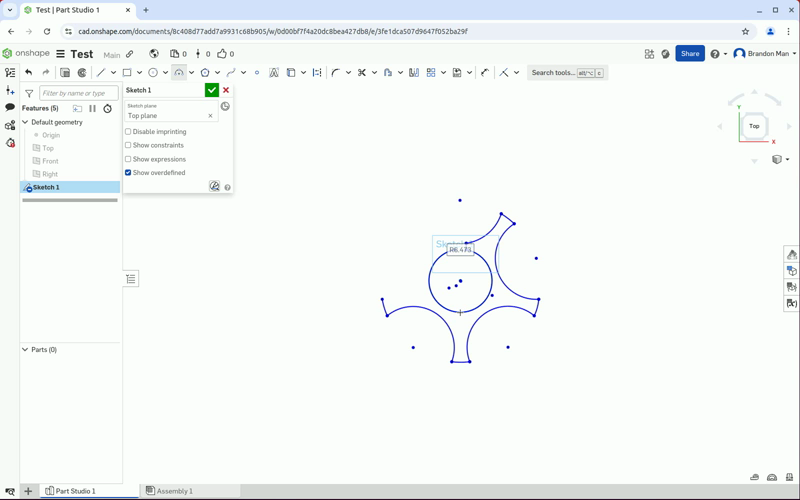
key(esc)
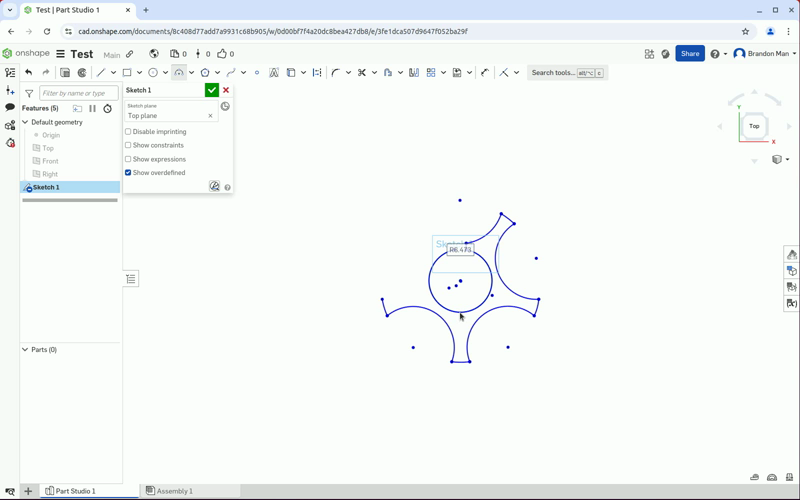
key(l)
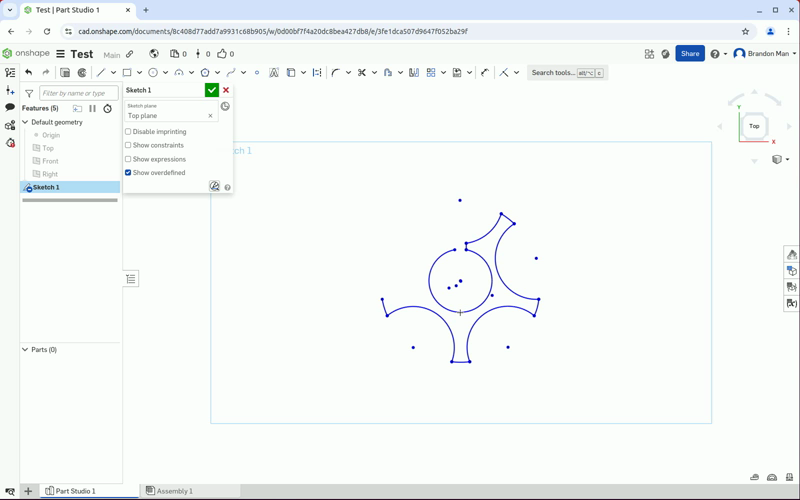
mouse_move(454, 249)
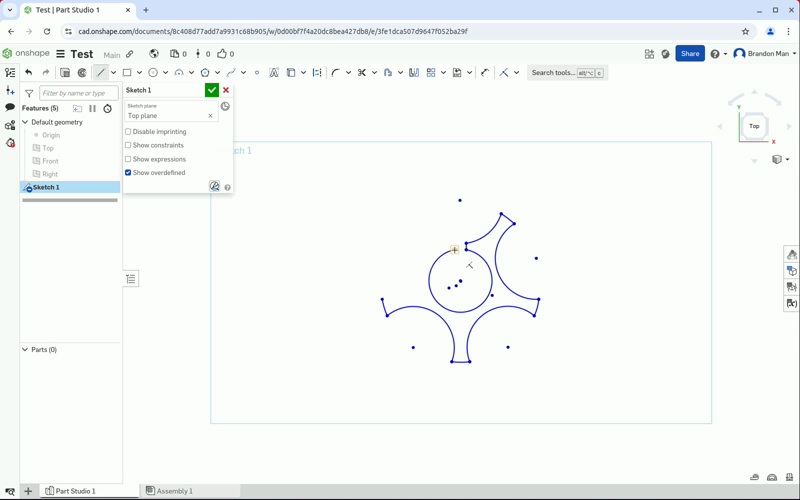
click(454, 249)
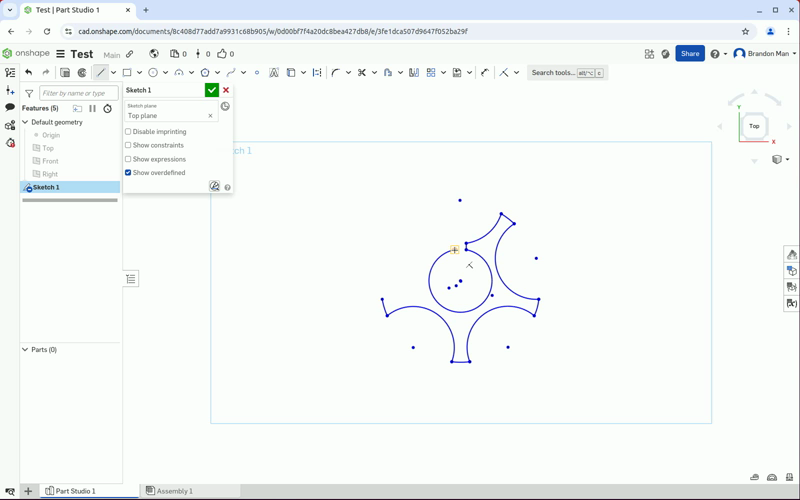
key_down(shift)
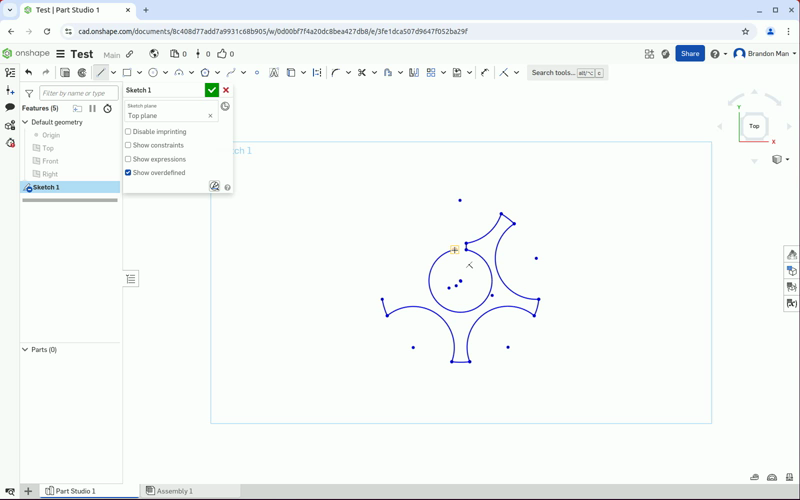
mouse_move(484, 249)
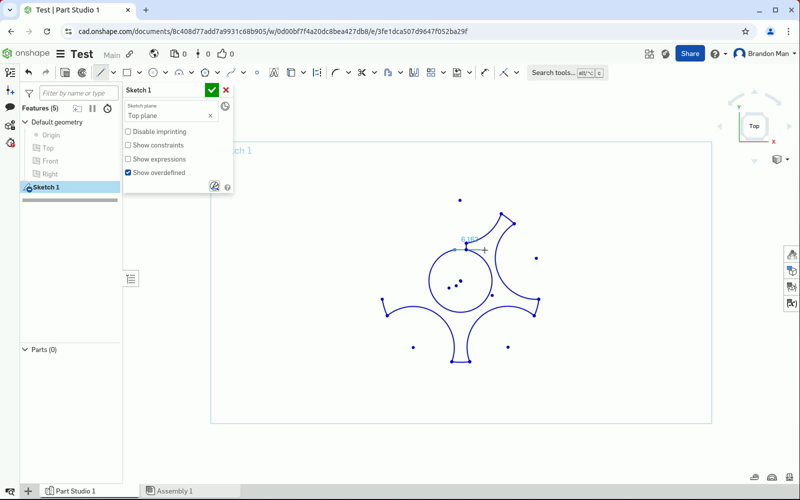
mouse_move(454, 243)
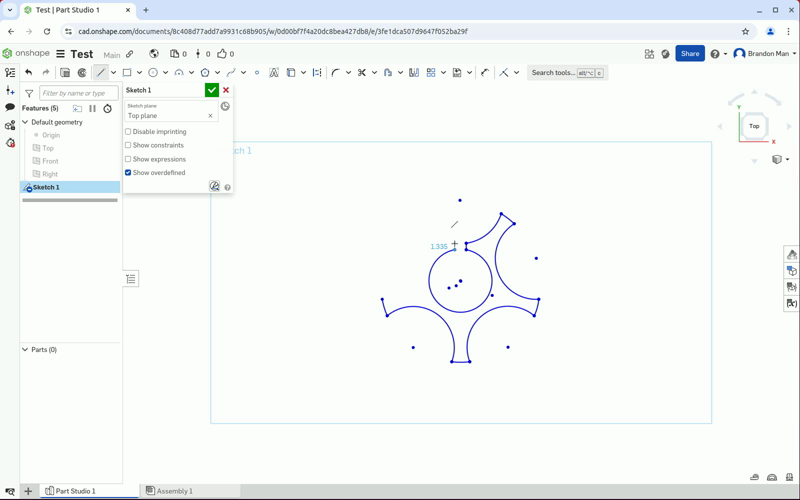
scroll(6)
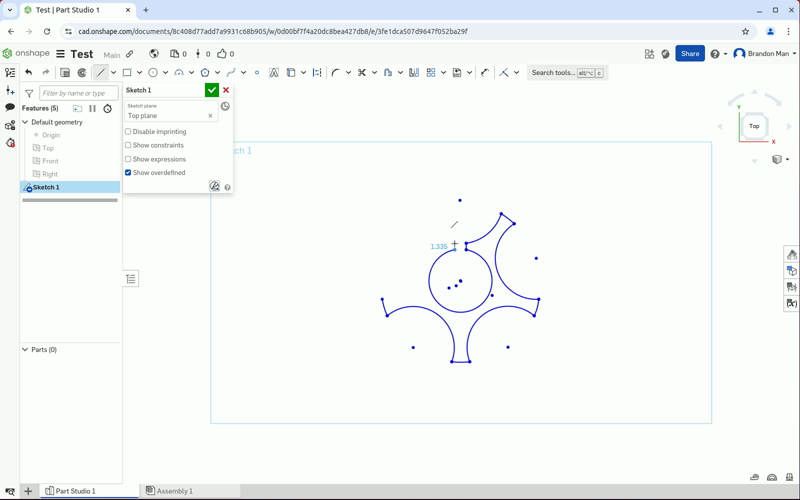
scroll(6)
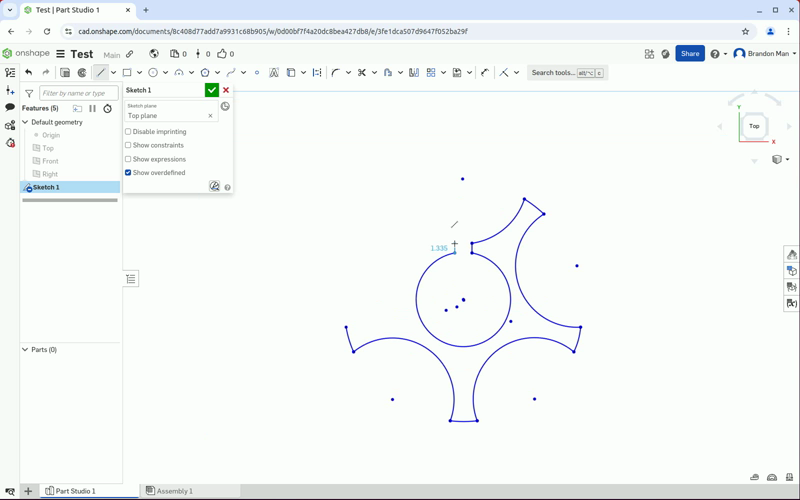
scroll(6)
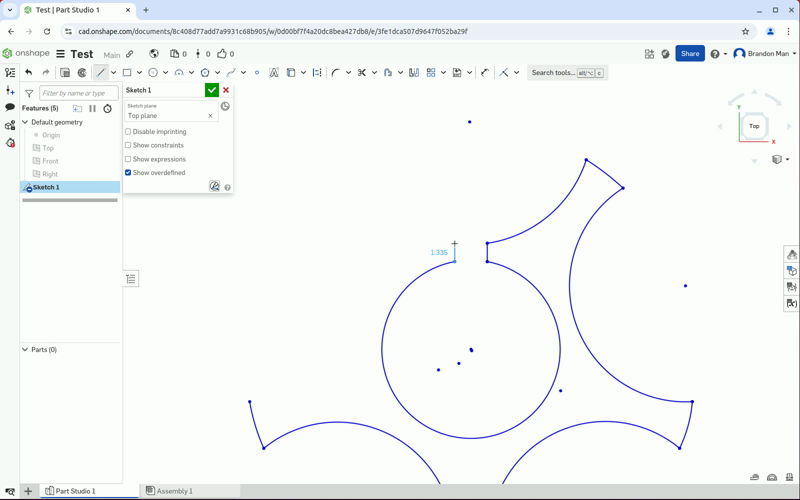
scroll(6)
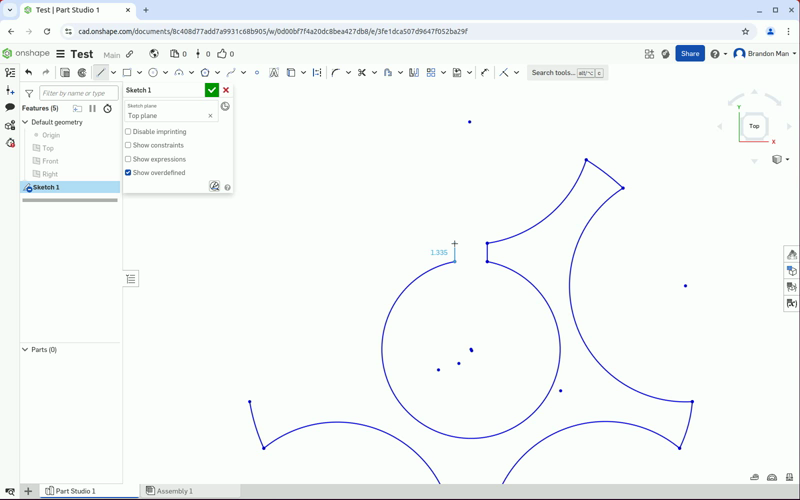
scroll(6)
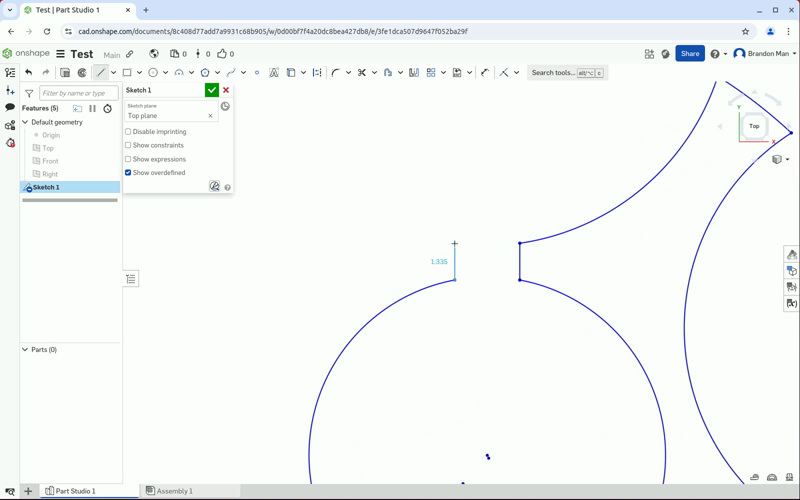
scroll(6)
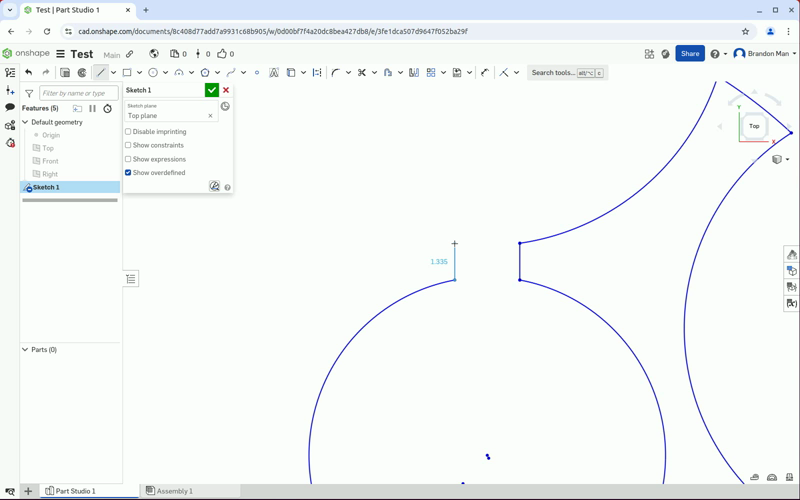
scroll(6)
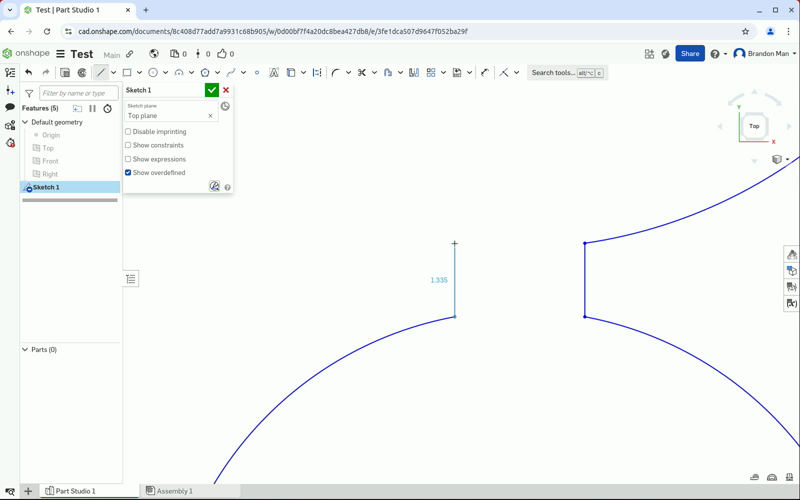
click(454, 243)
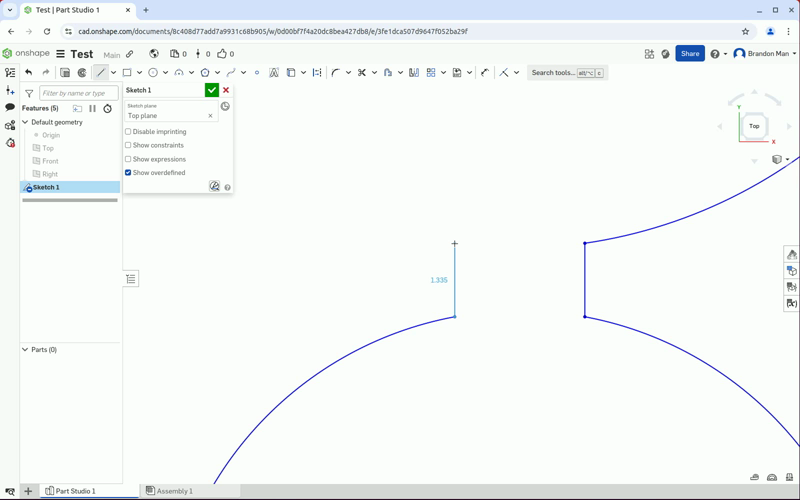
scroll(-6)
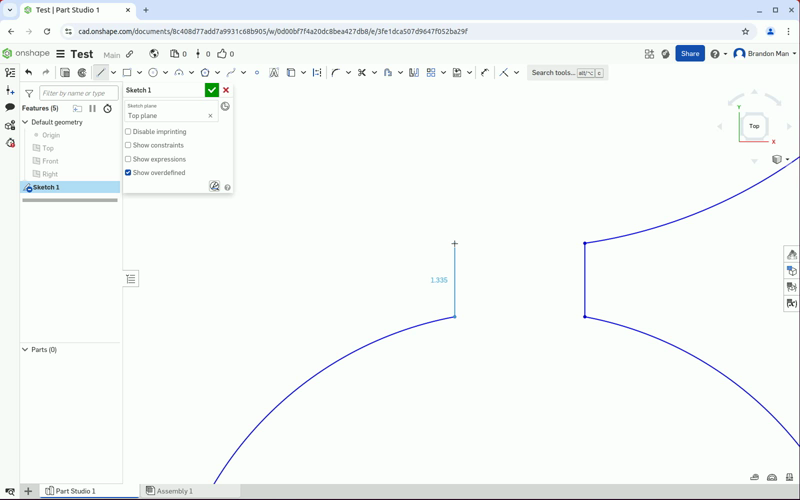
scroll(-6)
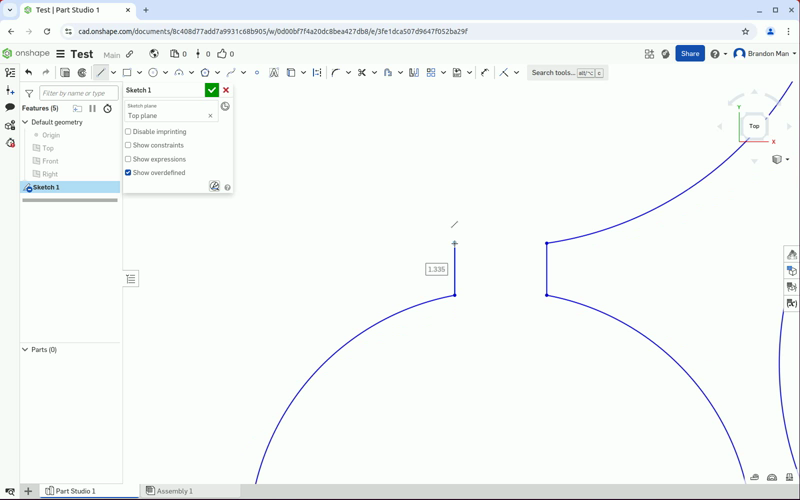
scroll(-6)
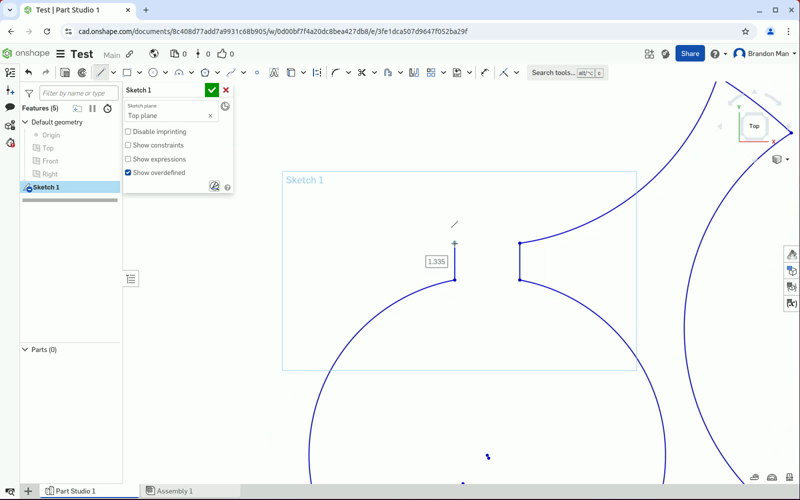
scroll(-6)
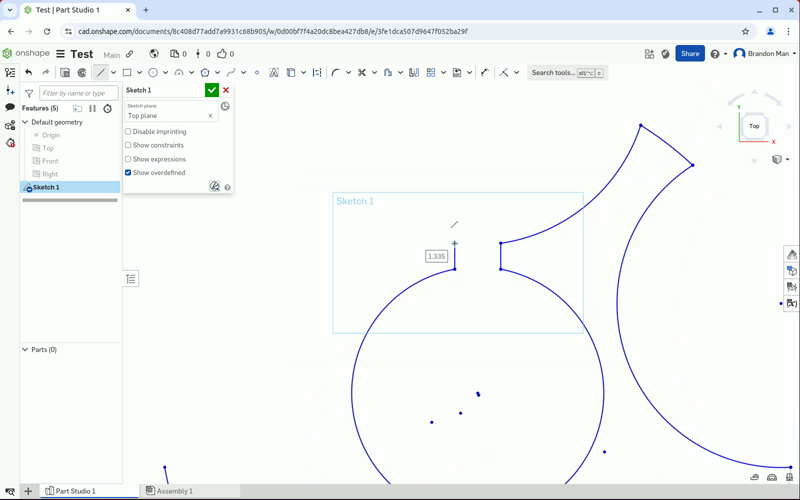
scroll(-6)
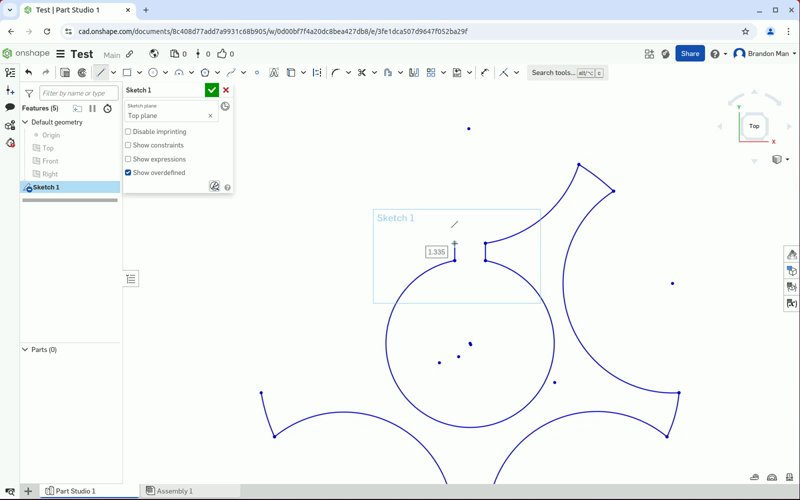
scroll(-6)
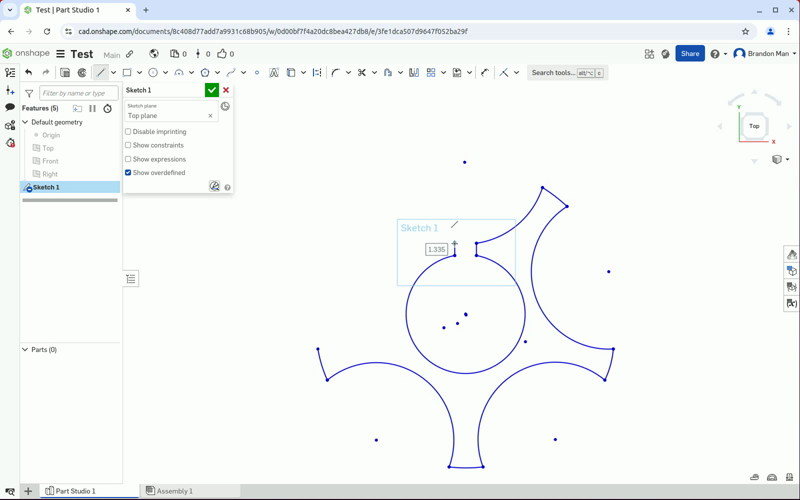
scroll(-6)
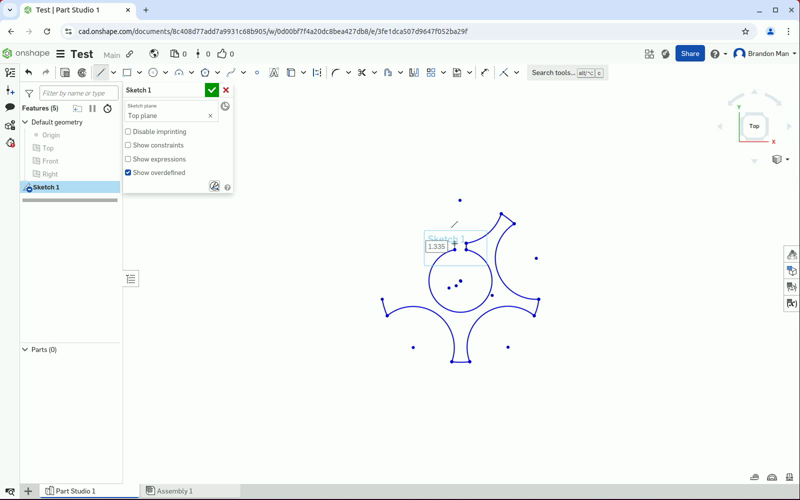
key_up(shift)
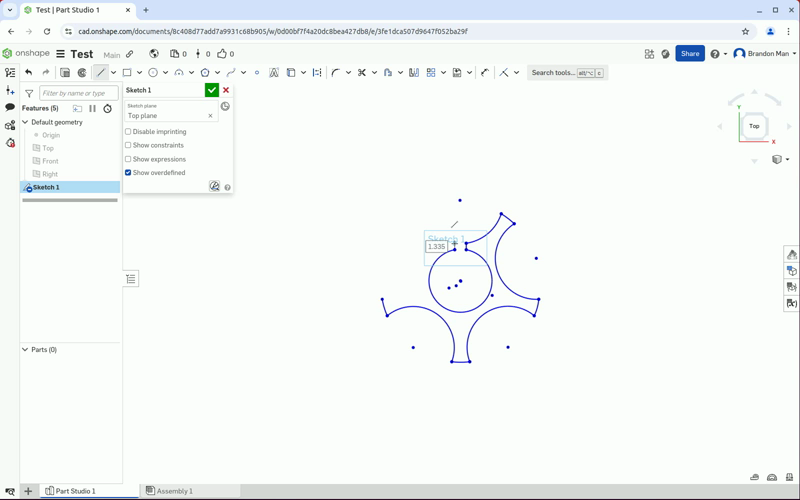
key(esc)
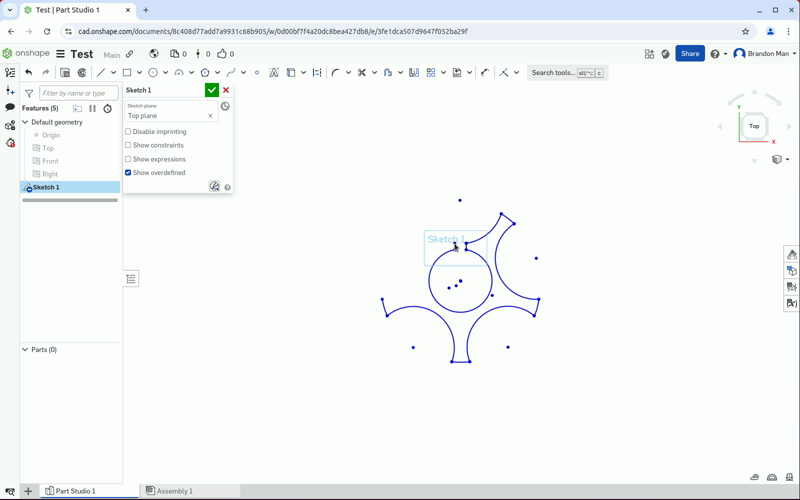
key(a)
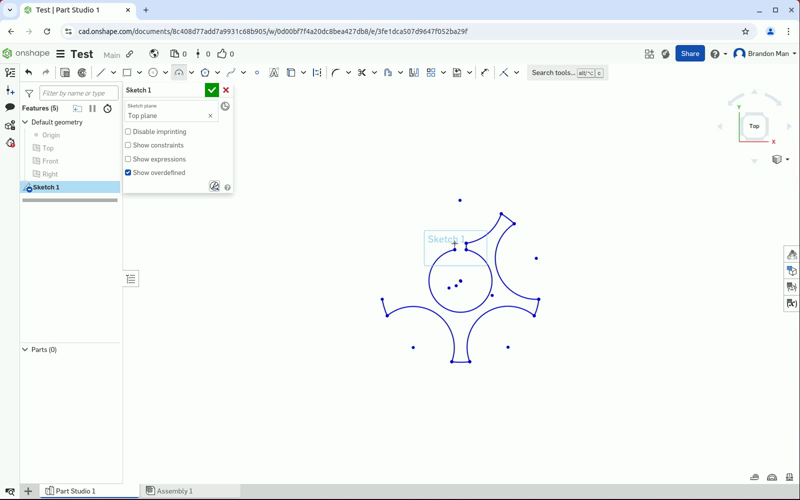
mouse_move(454, 243)
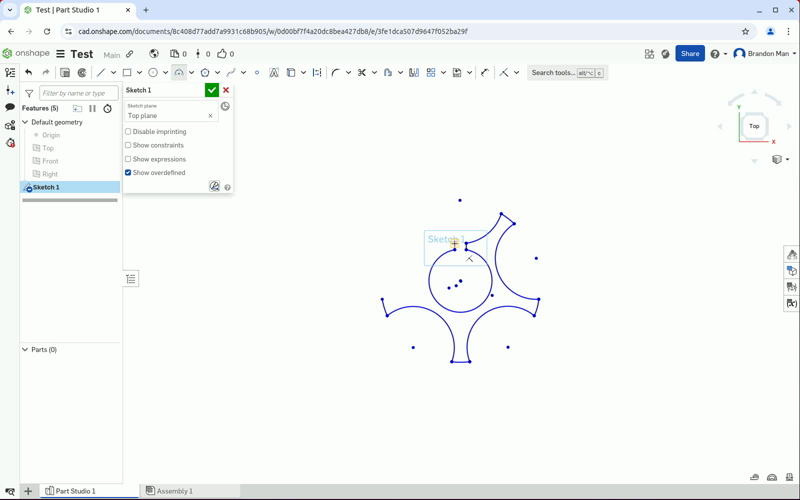
click(454, 243)
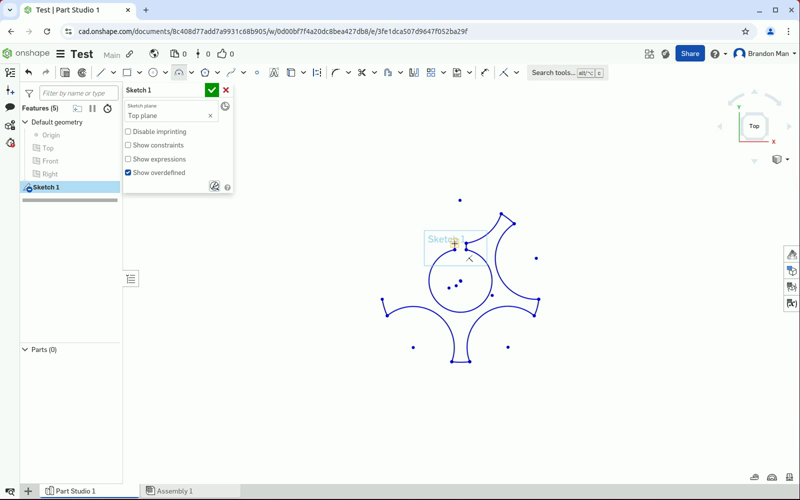
key_down(shift)
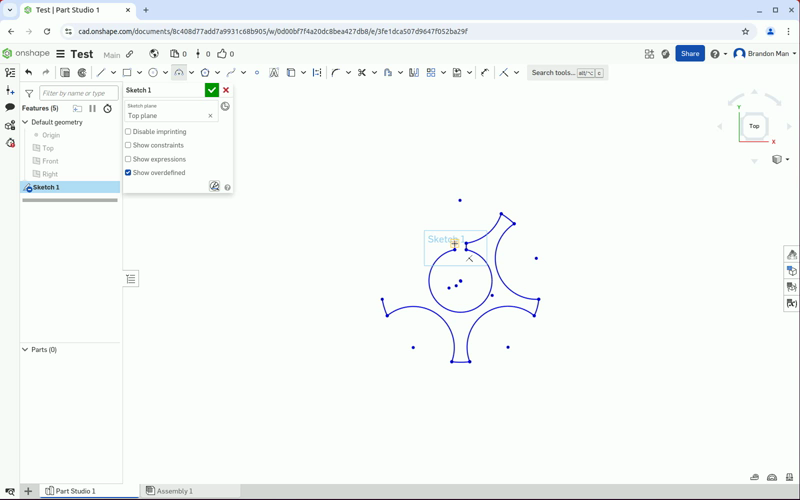
mouse_move(420, 213)
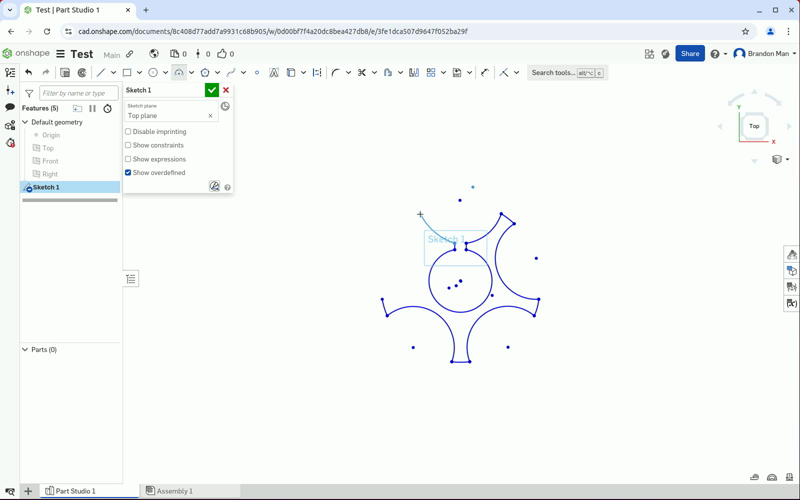
click(420, 213)
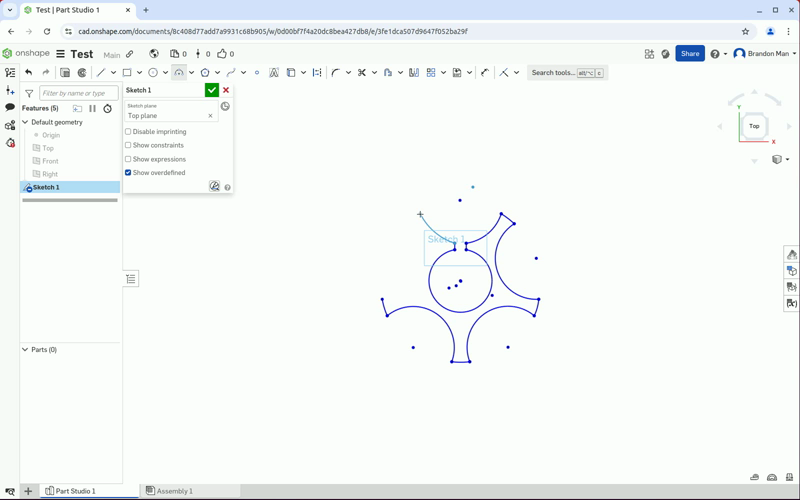
mouse_move(433, 233)
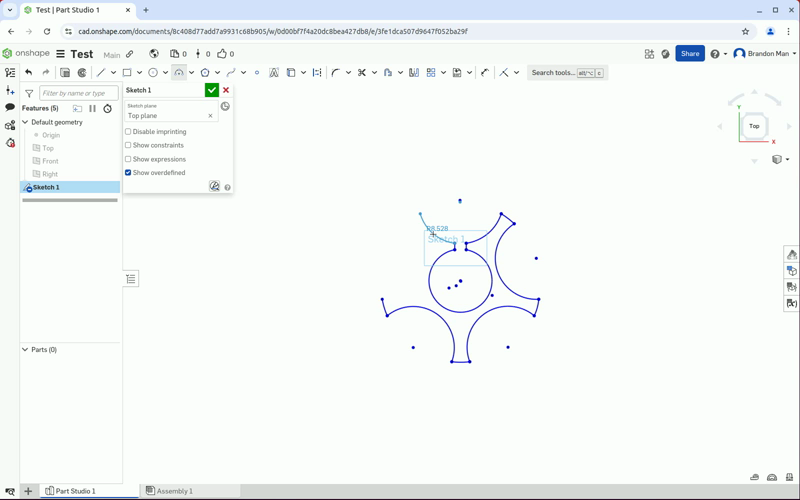
click(433, 233)
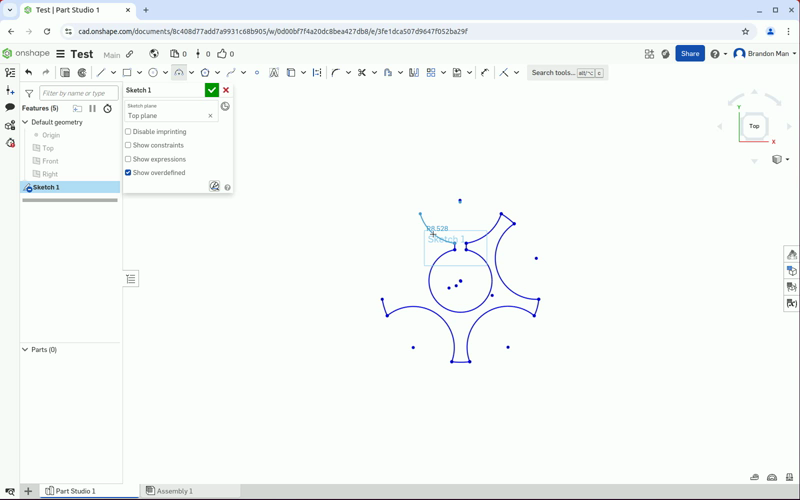
key_up(shift)
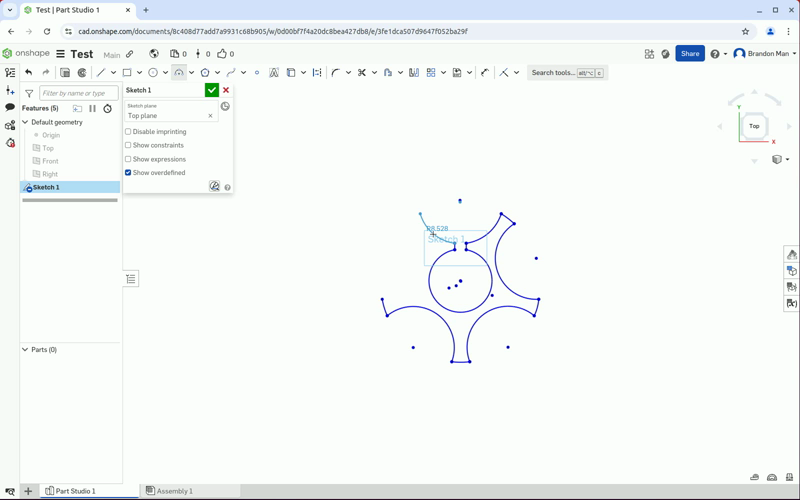
mouse_move(420, 213)
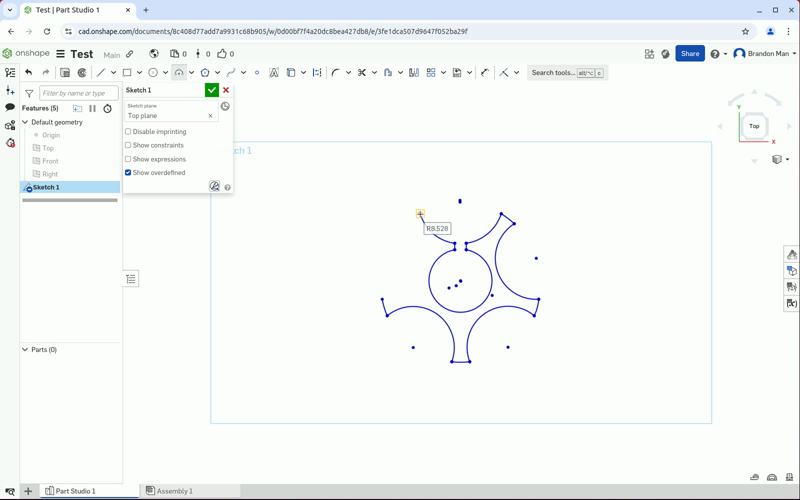
click(420, 213)
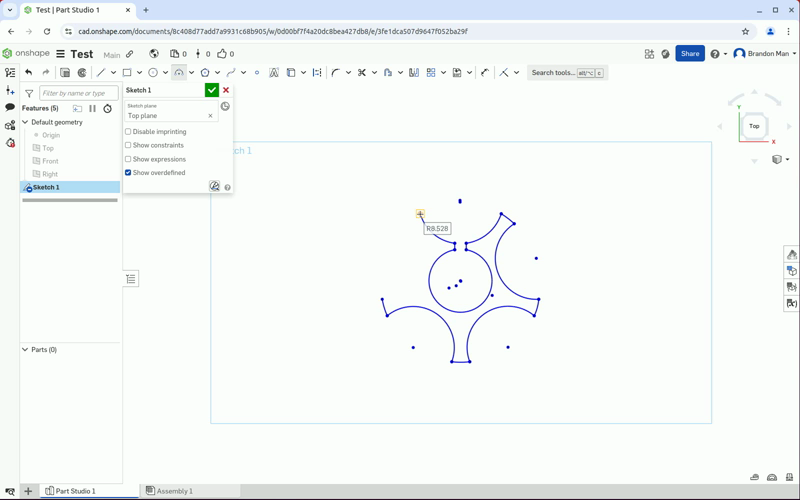
key_down(shift)
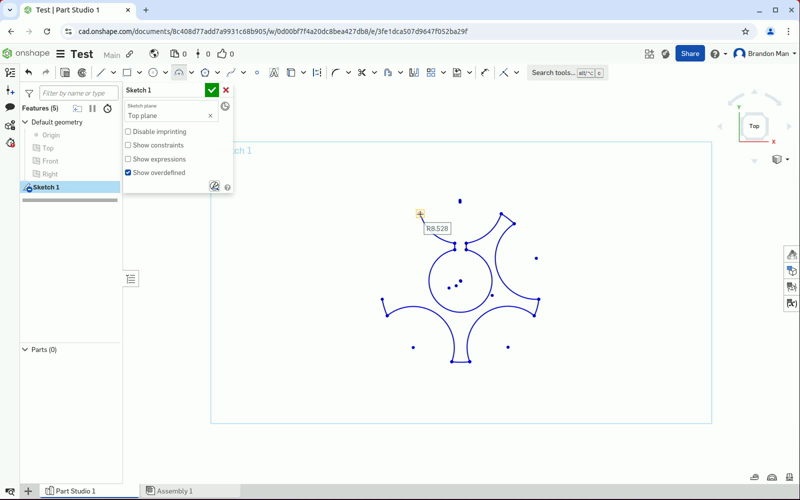
mouse_move(407, 223)
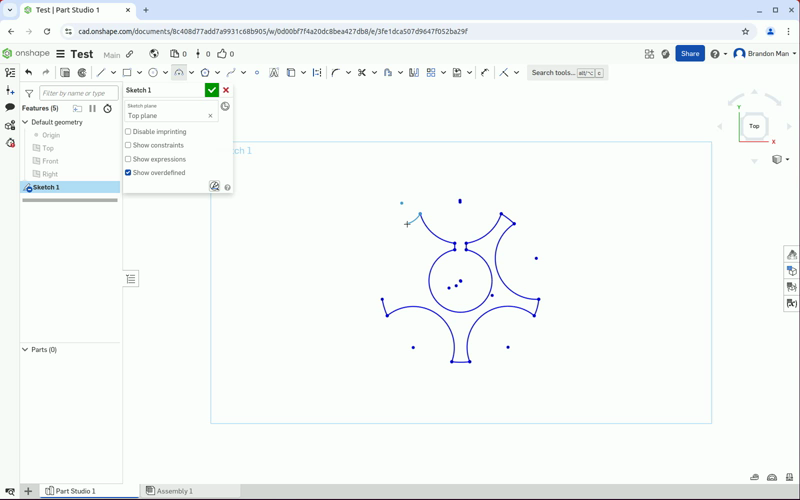
click(407, 223)
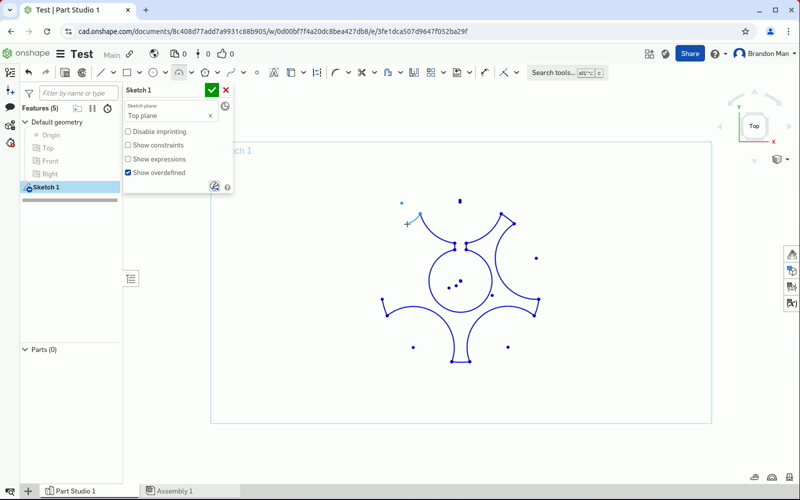
mouse_move(413, 218)
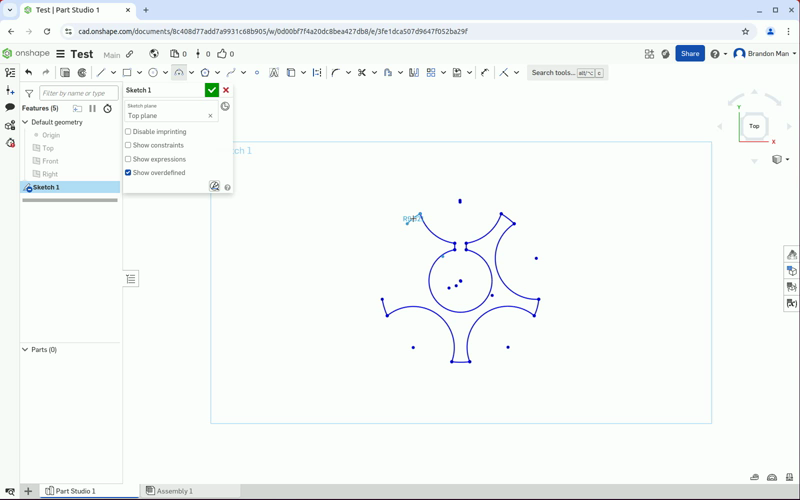
click(413, 218)
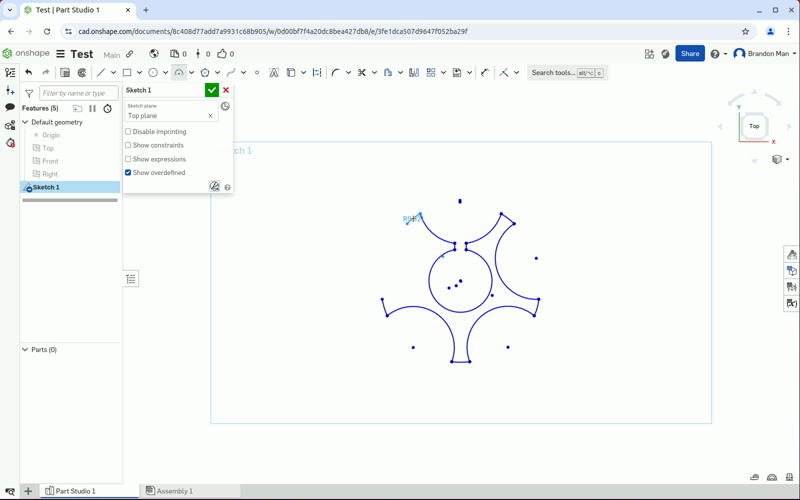
key_up(shift)
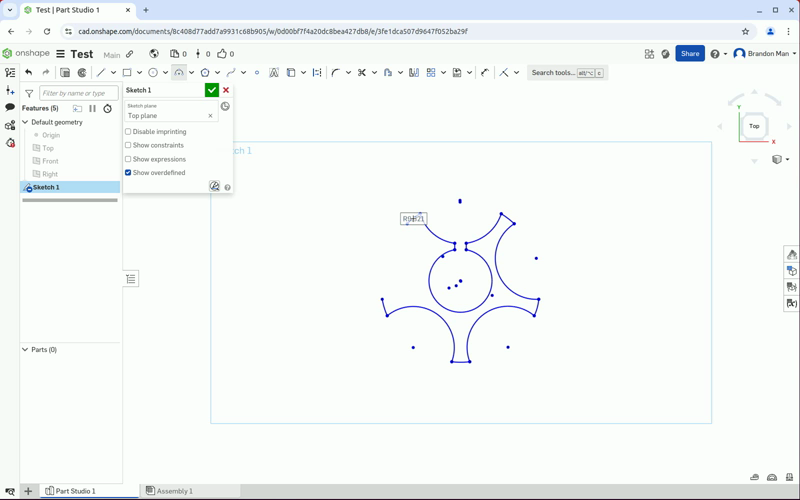
mouse_move(407, 223)
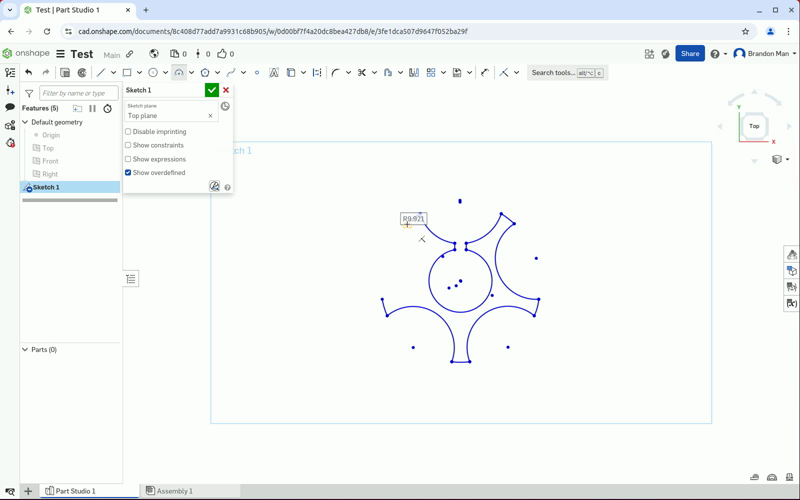
click(407, 223)
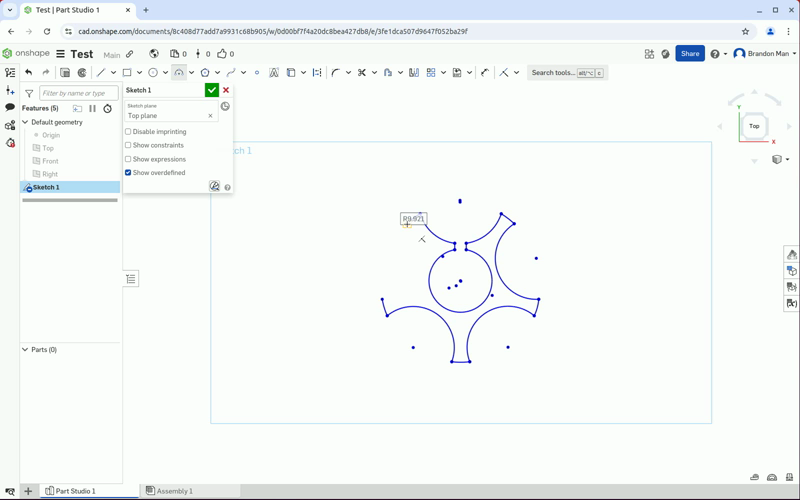
mouse_move(382, 299)
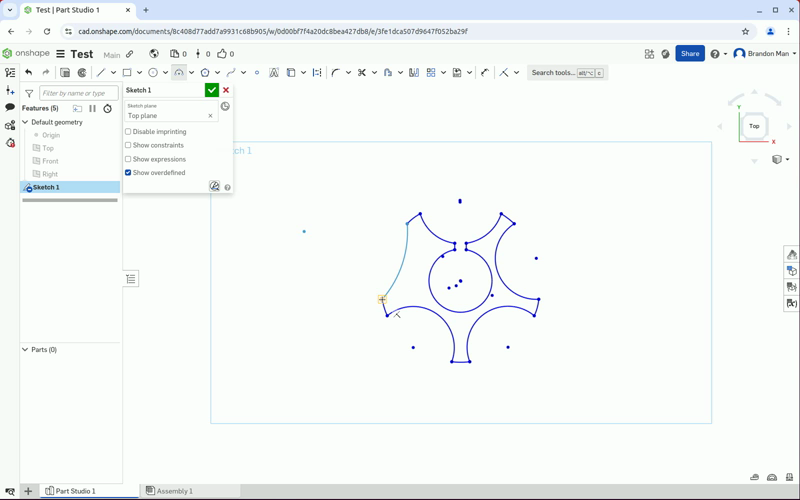
click(382, 299)
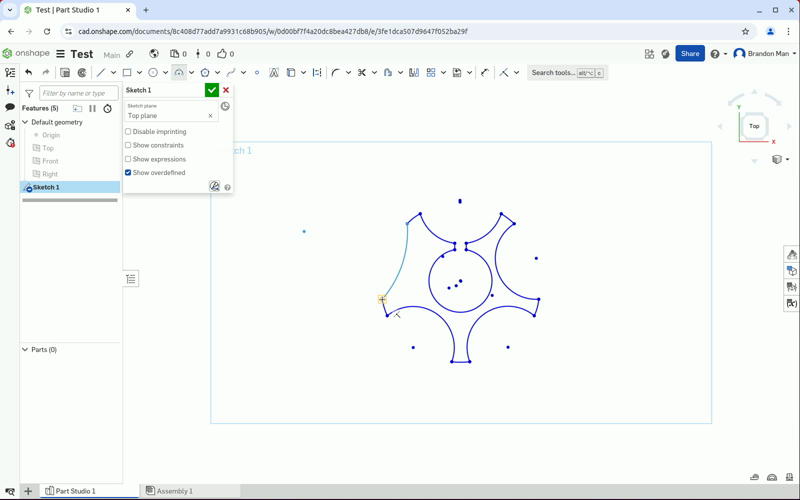
key_down(shift)
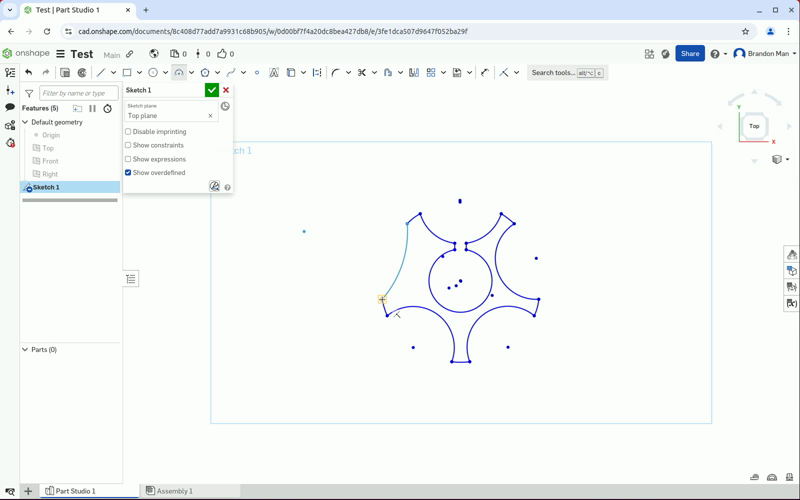
mouse_move(423, 270)
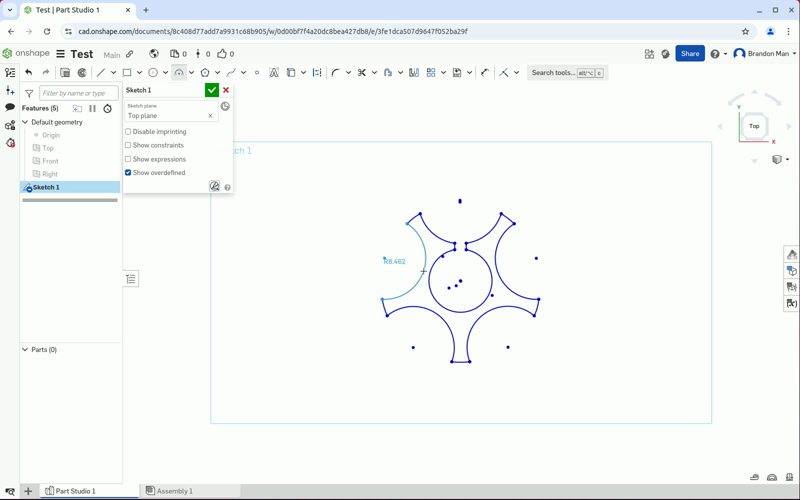
click(423, 270)
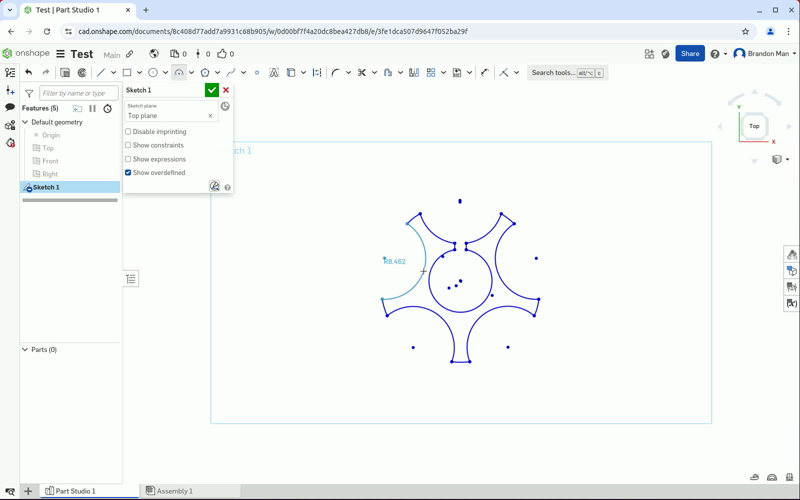
key_up(shift)
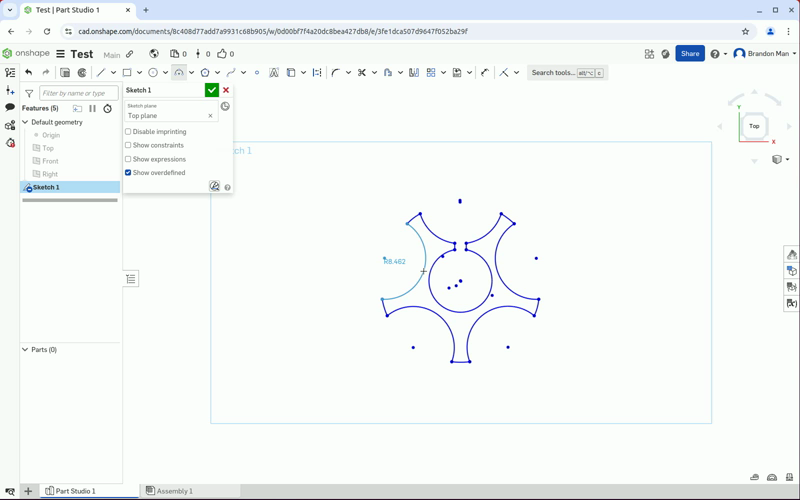
key(esc)
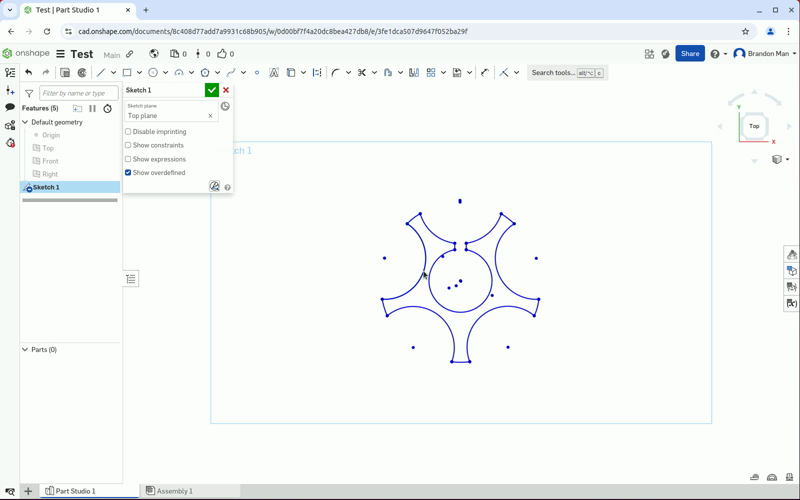
mouse_move(431, 304)
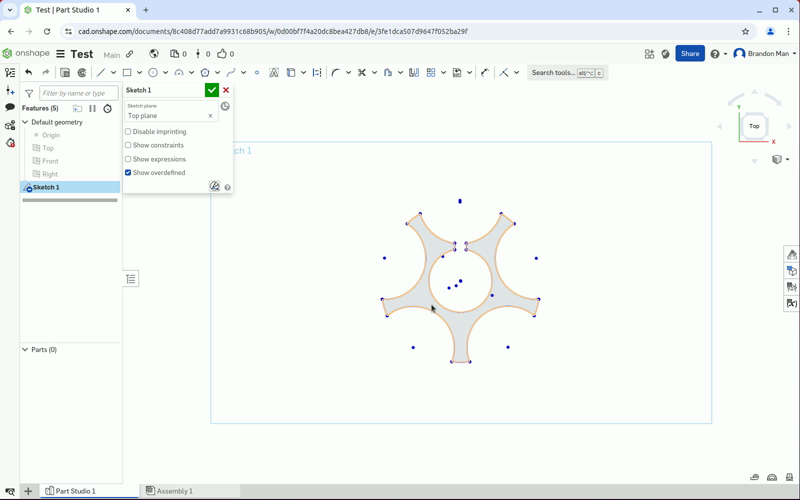
click(431, 304)
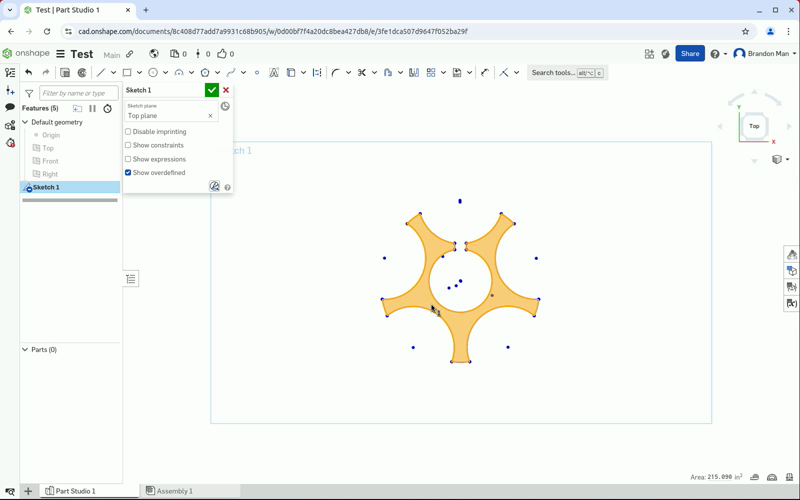
mouse_move(73, 352)
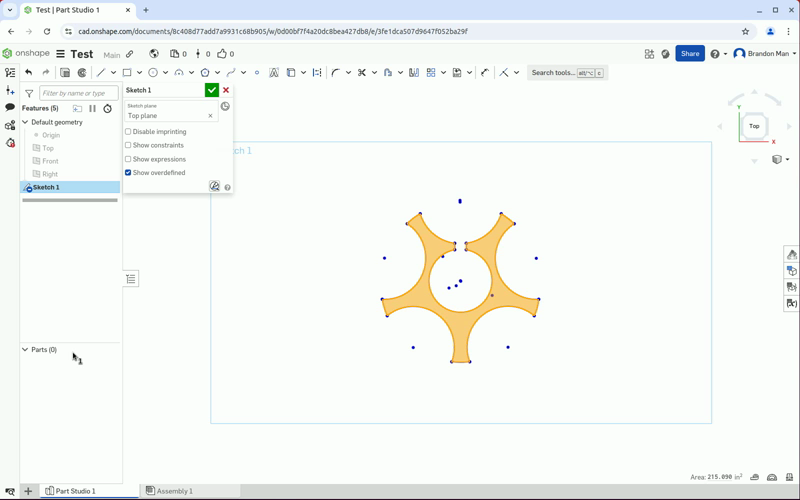
key(shift+y)
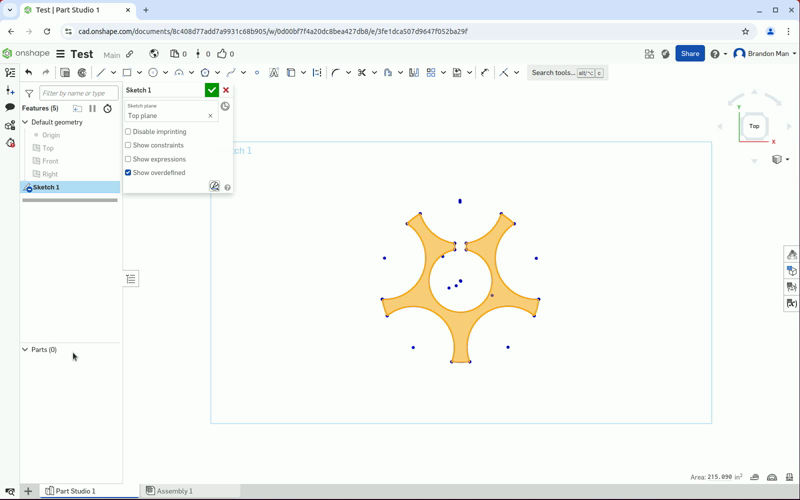
key(shift+e)
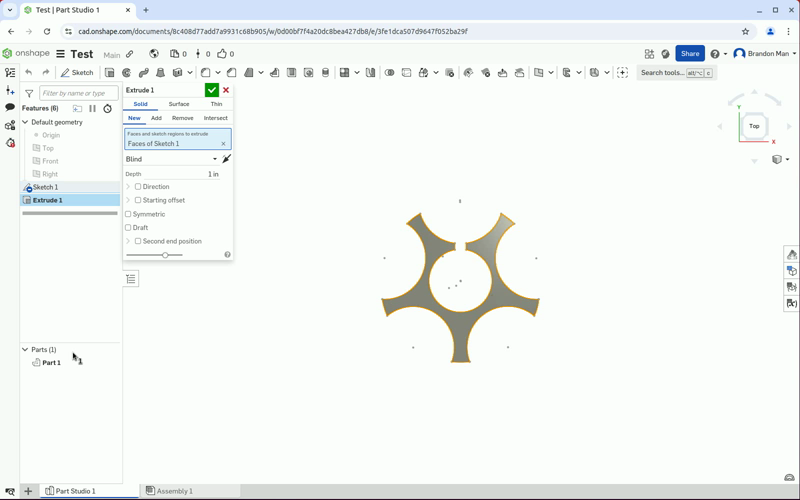
mouse_move(143, 106)
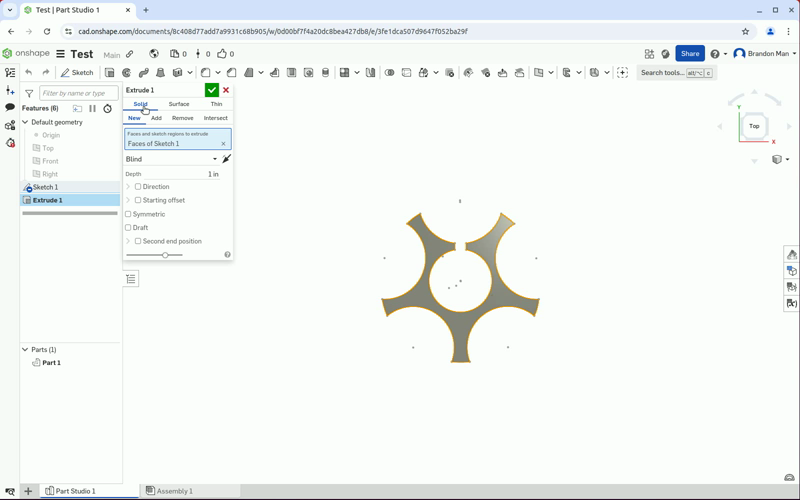
click(143, 106)
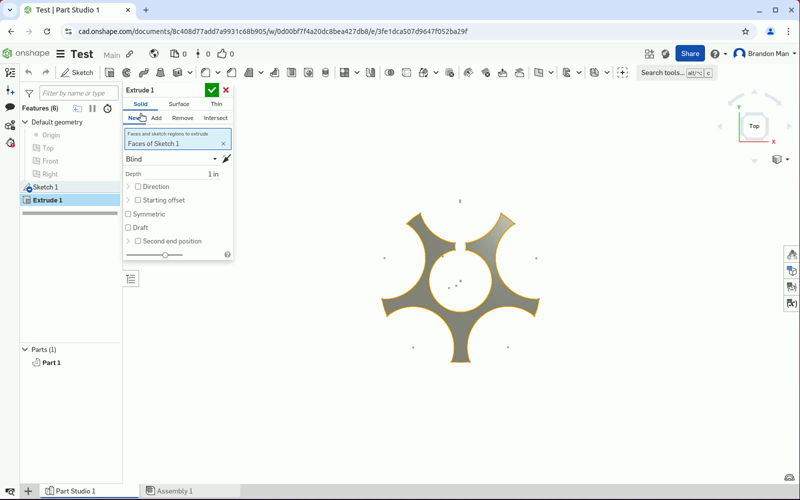
mouse_move(137, 120)
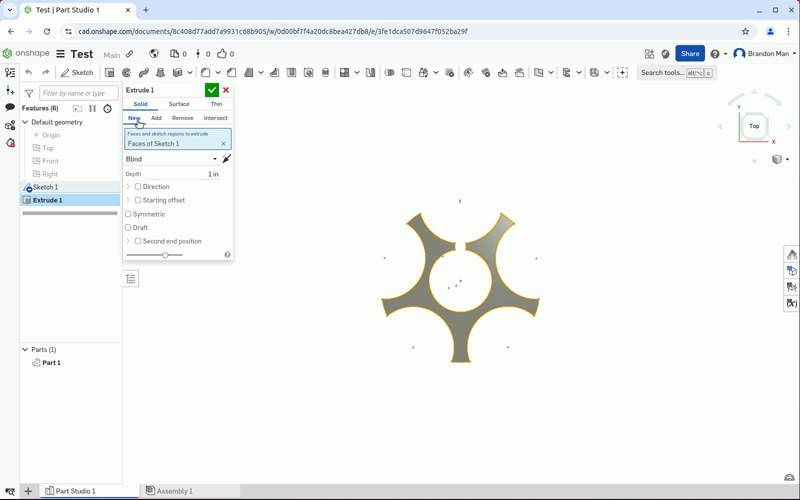
click(137, 120)
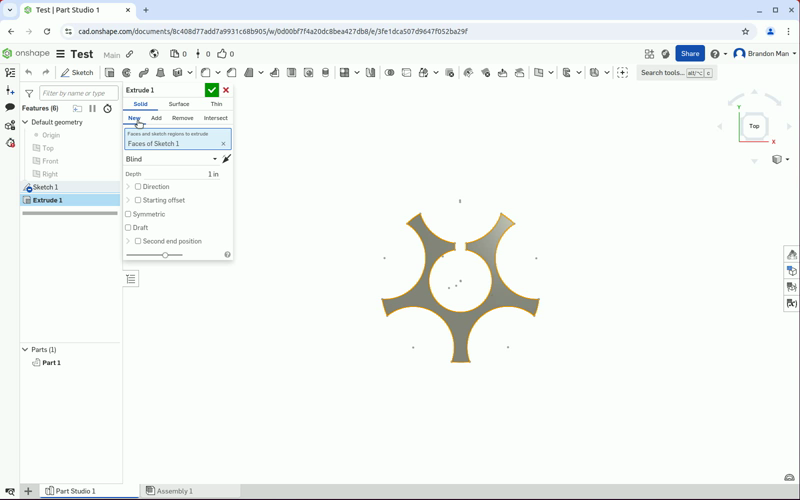
key(tab, 4)
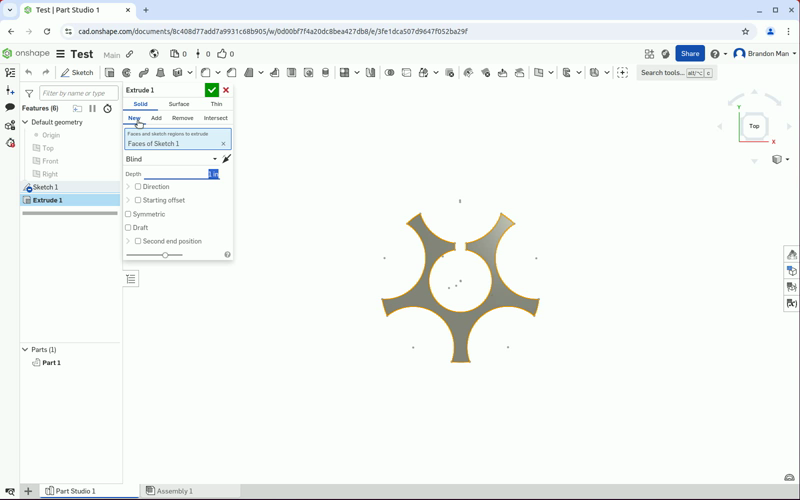
text(11.554)
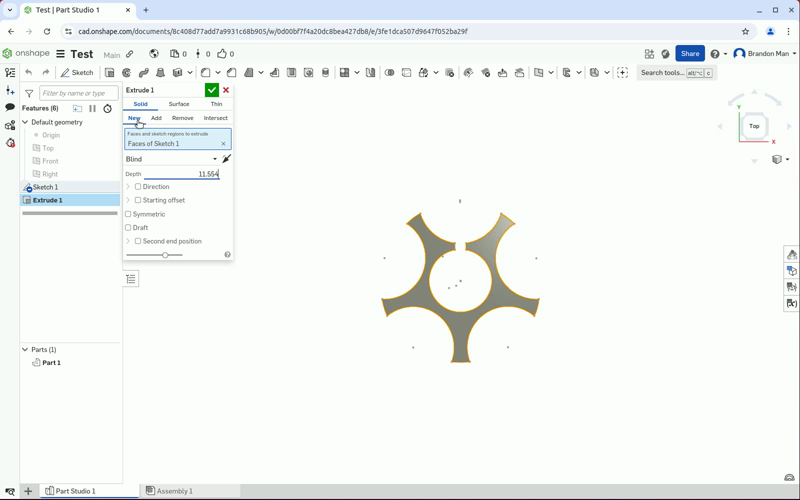
key(enter)
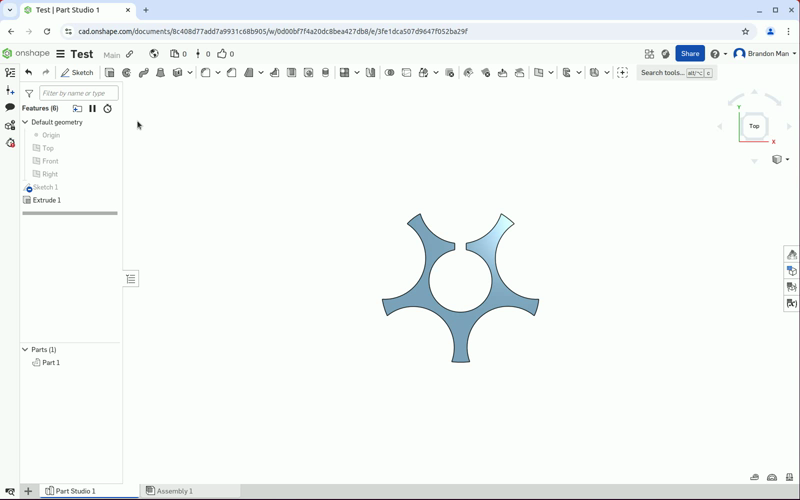
key(shift+h)
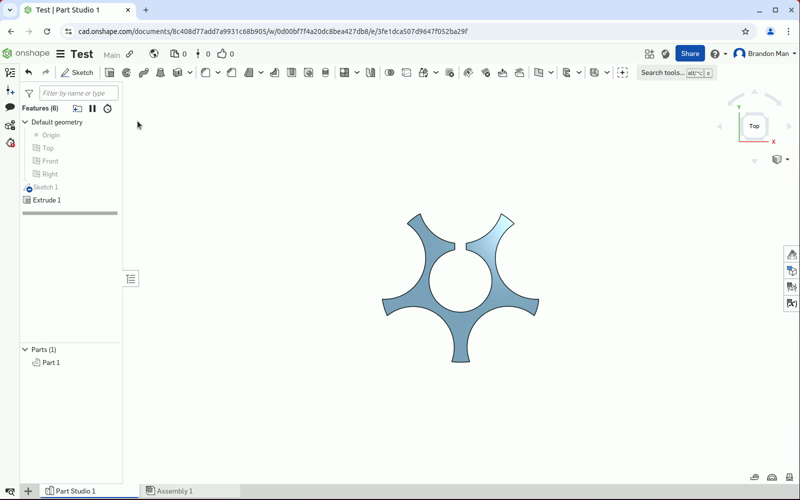
key(shift+h)
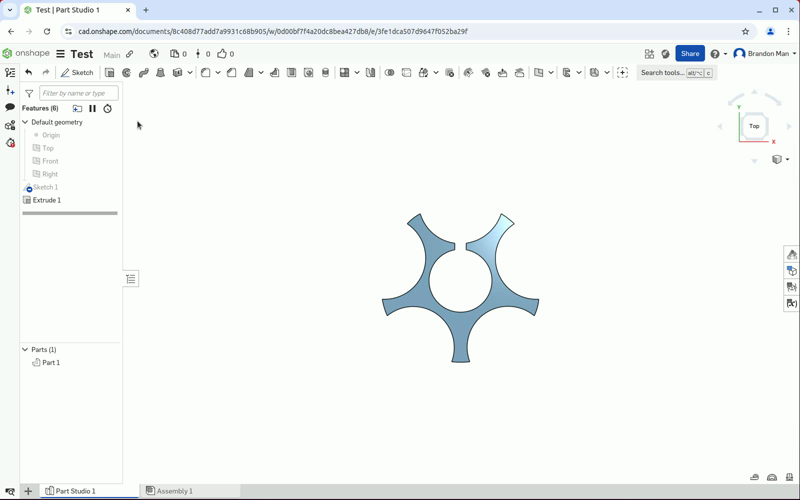
mouse_move(73, 189)
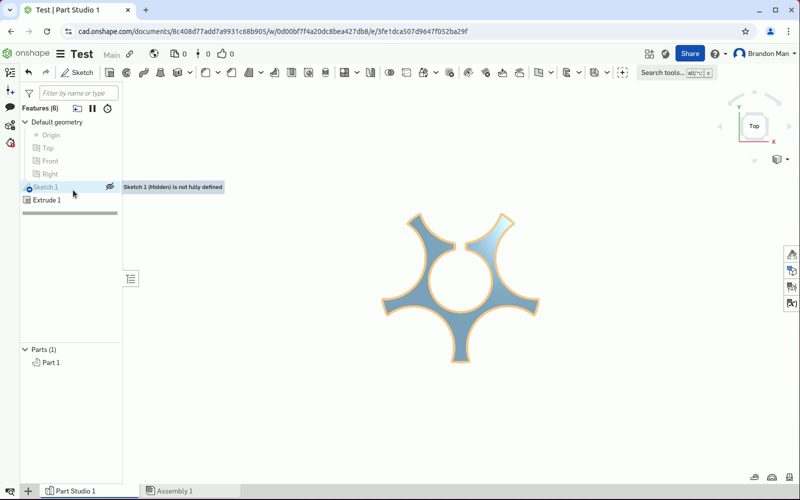
click(73, 189)
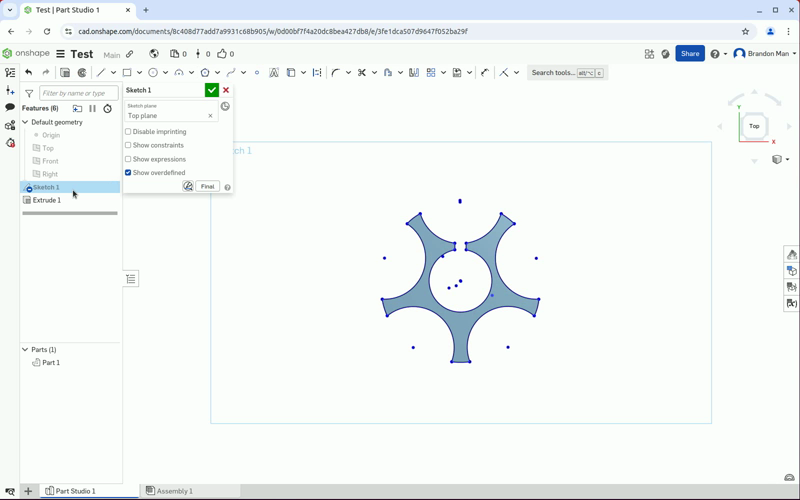
mouse_move(229, 92)
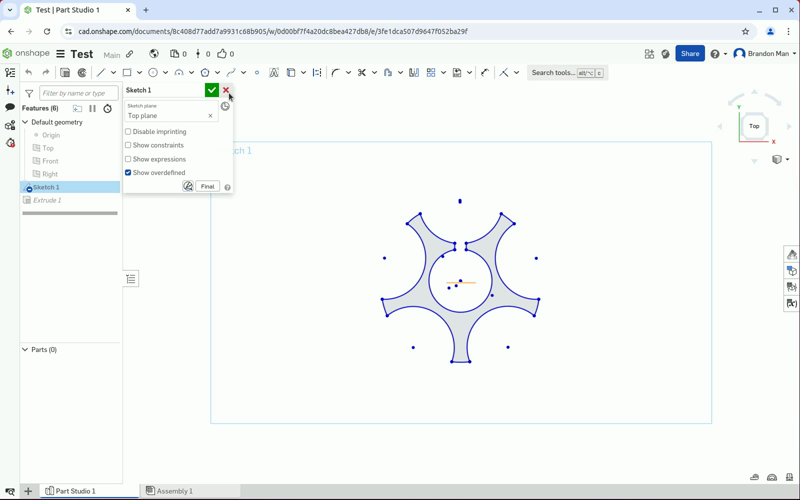
click(229, 92)
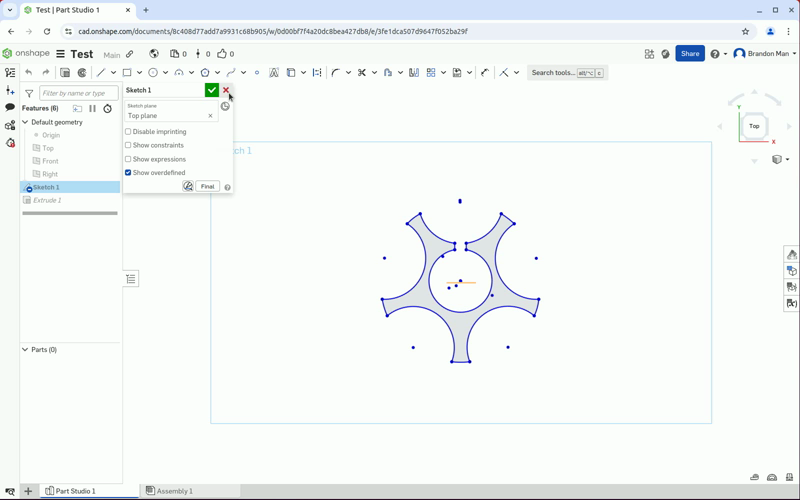
key(shift+s)
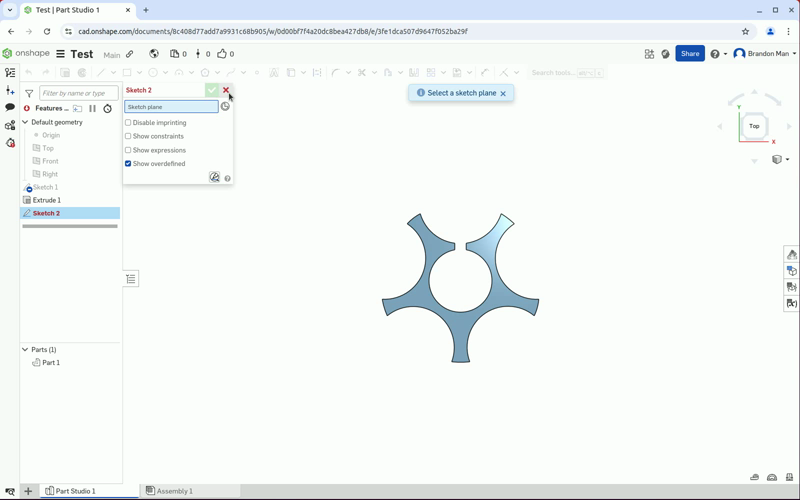
mouse_move(73, 150)
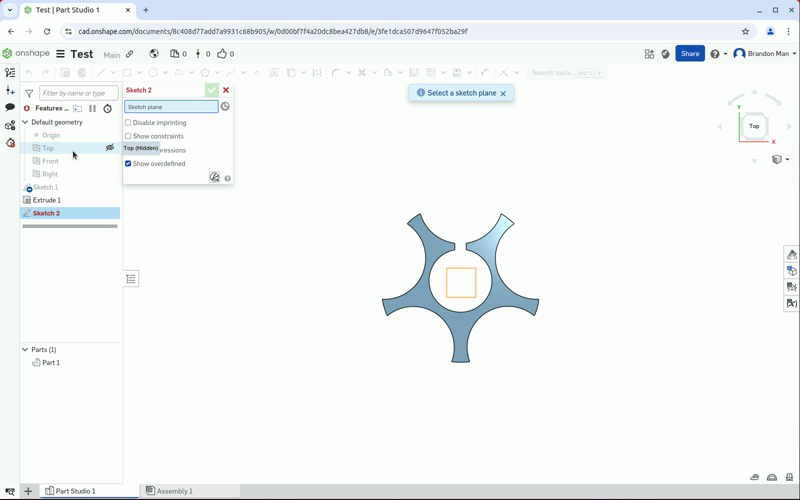
click(73, 150)
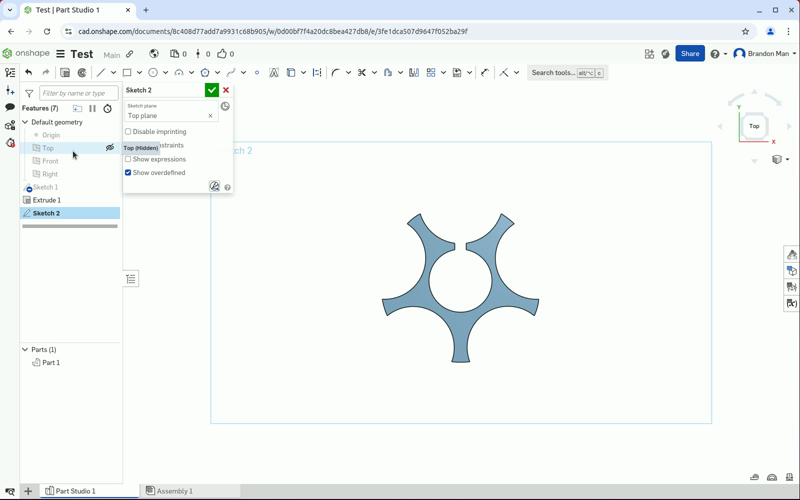
mouse_move(73, 352)
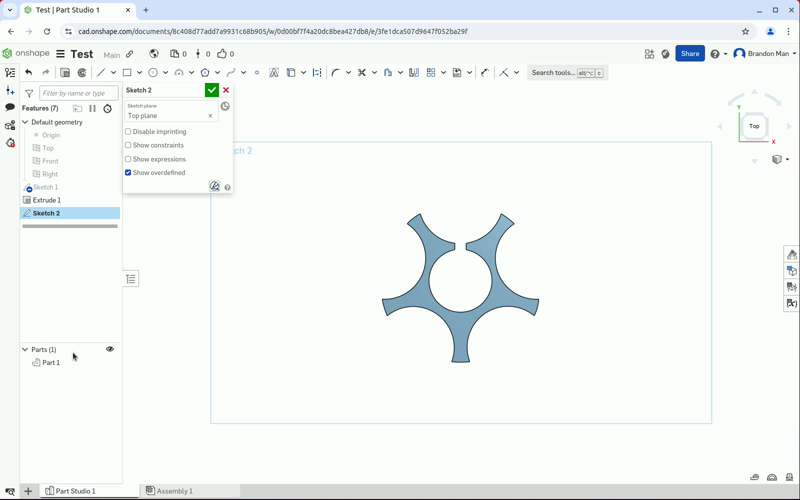
key(y)
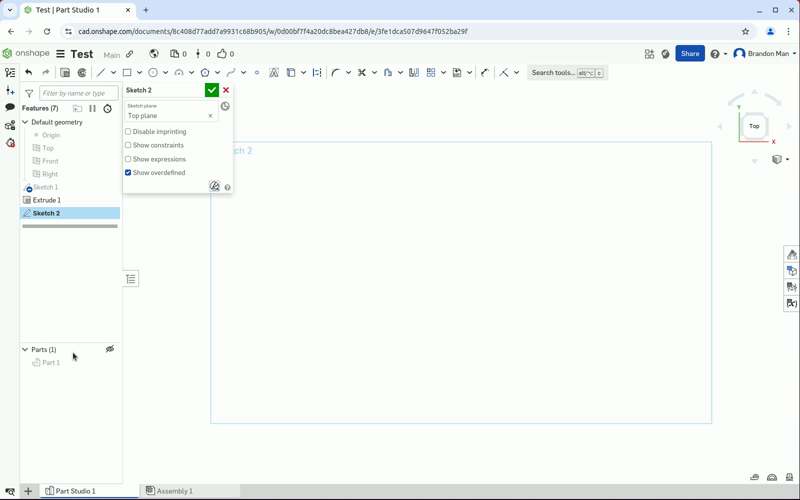
key(a)
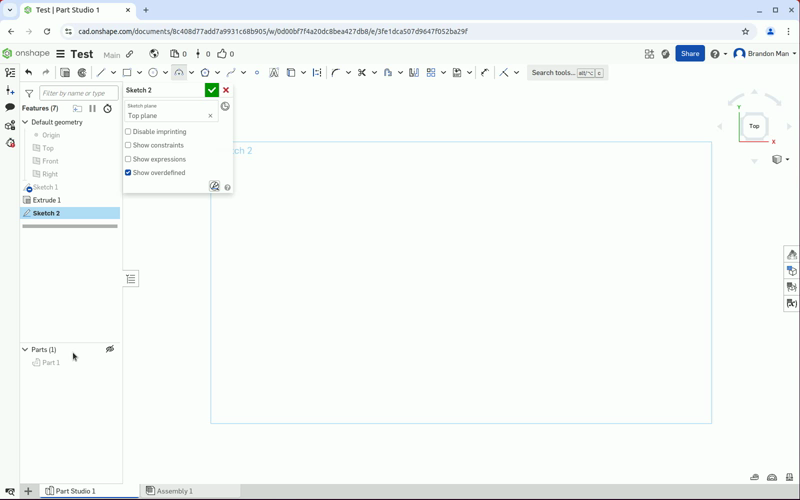
key_down(shift)
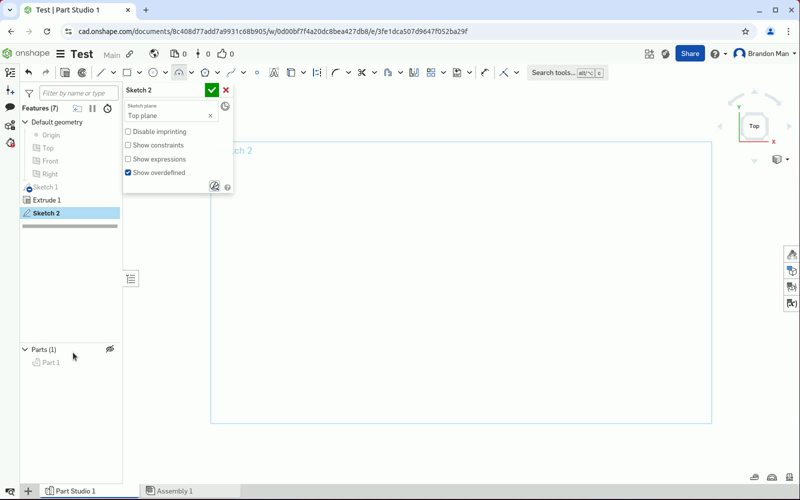
mouse_move(454, 250)
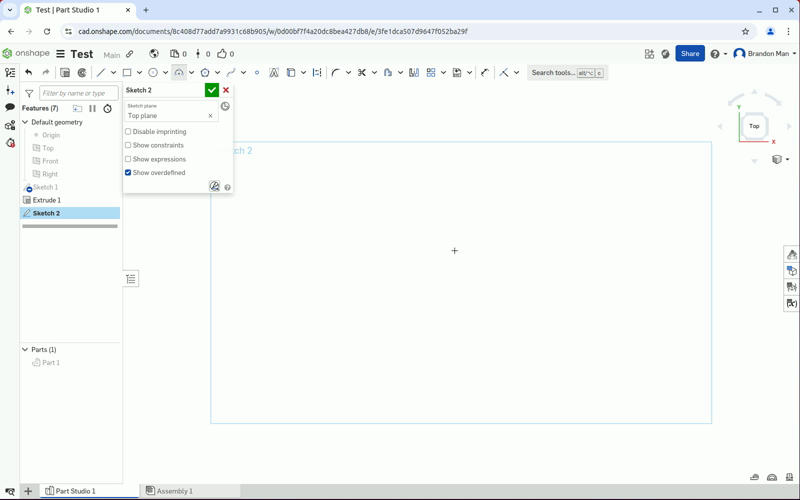
click(454, 250)
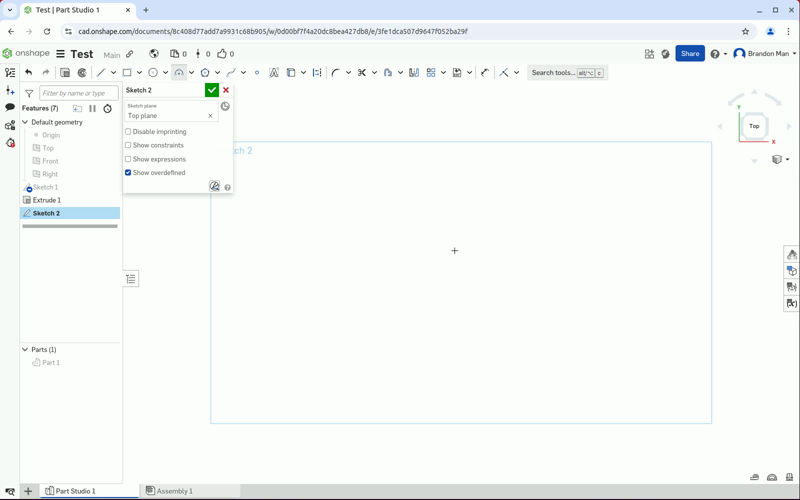
key_up(shift)
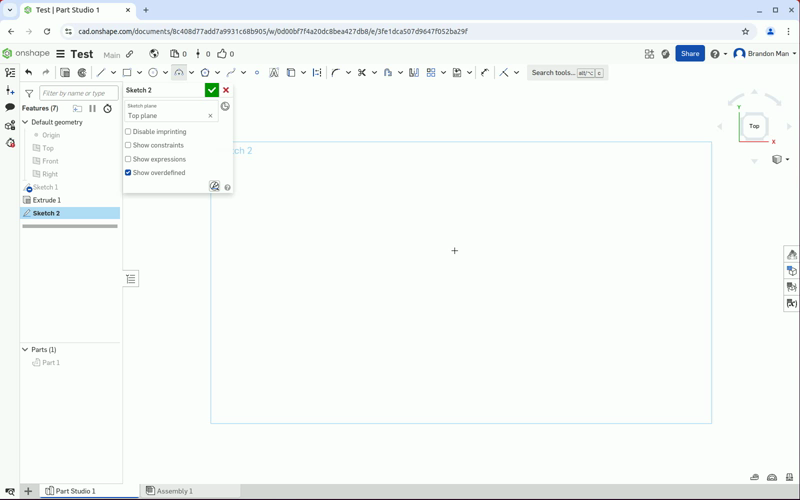
key_down(shift)
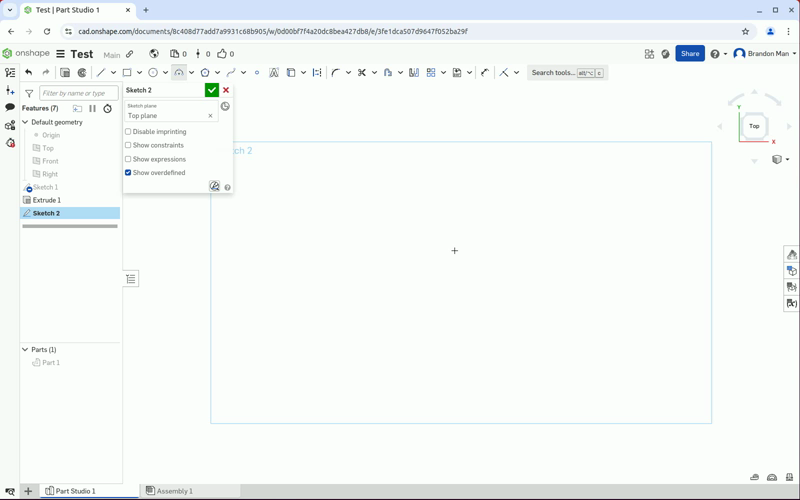
mouse_move(467, 250)
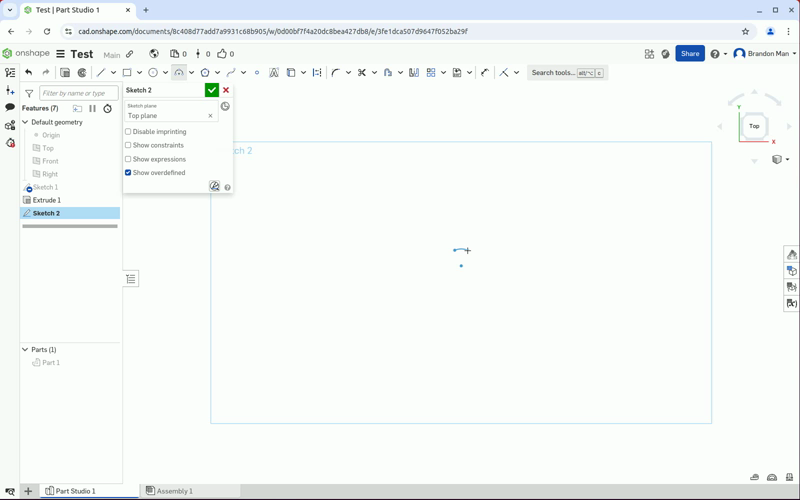
click(467, 250)
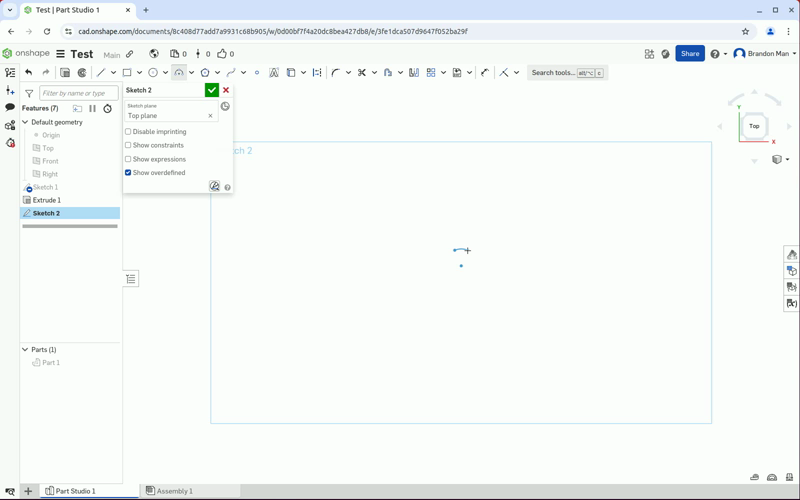
mouse_move(461, 249)
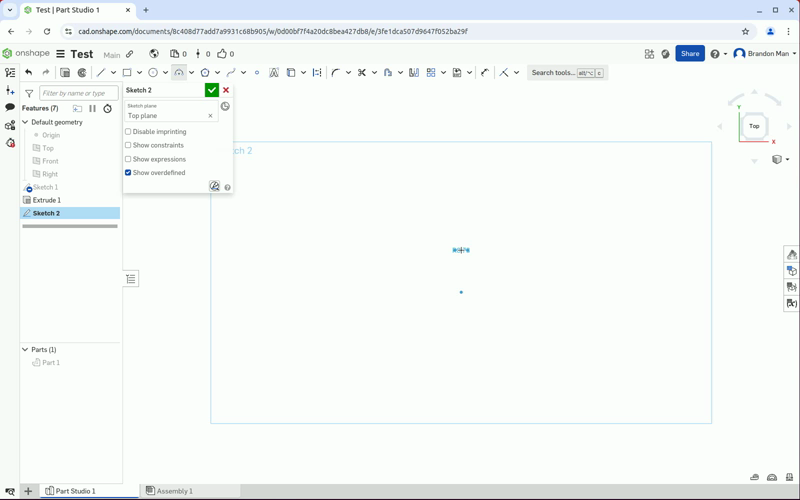
click(461, 249)
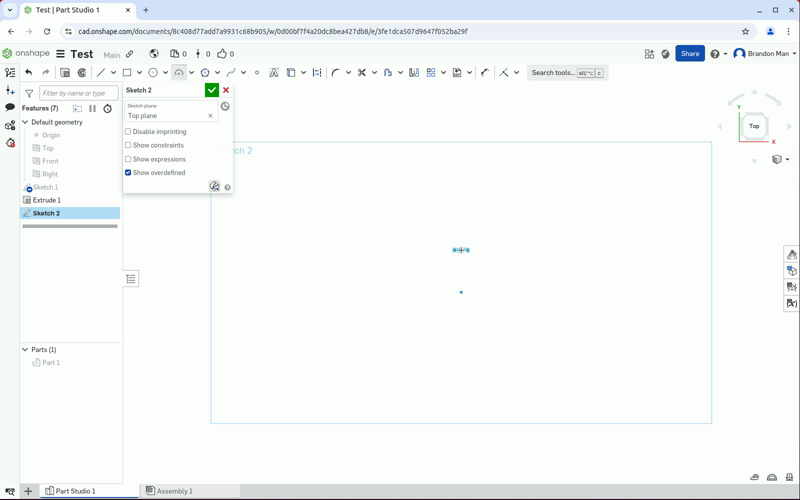
key_up(shift)
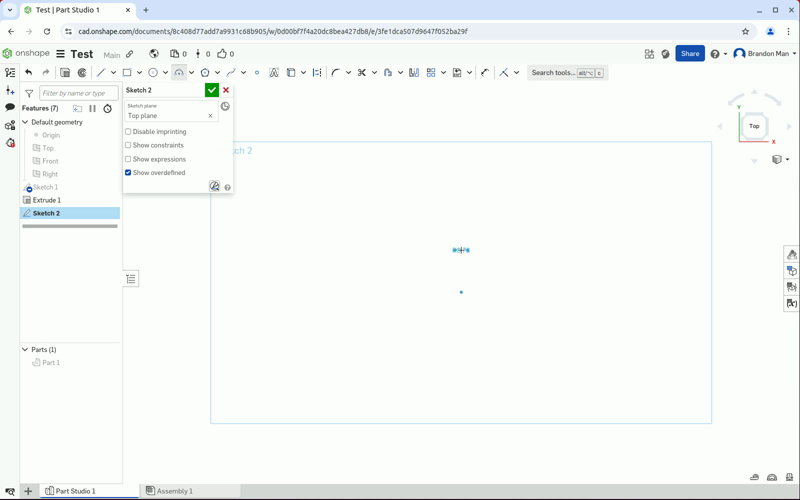
key(esc)
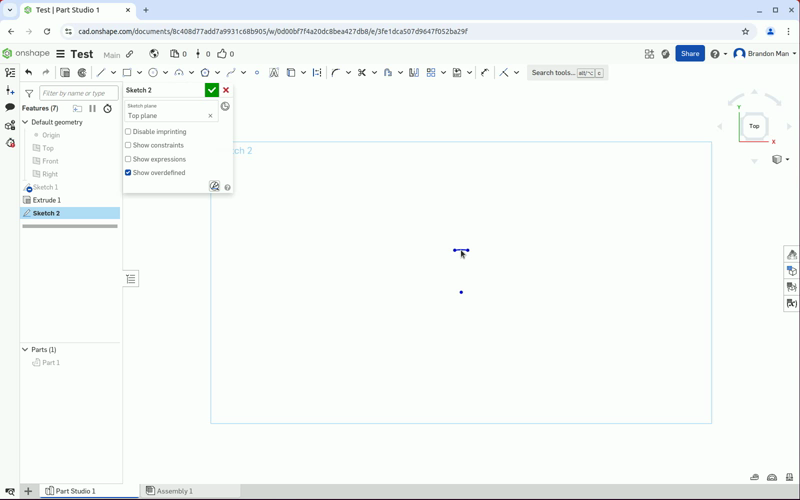
key(l)
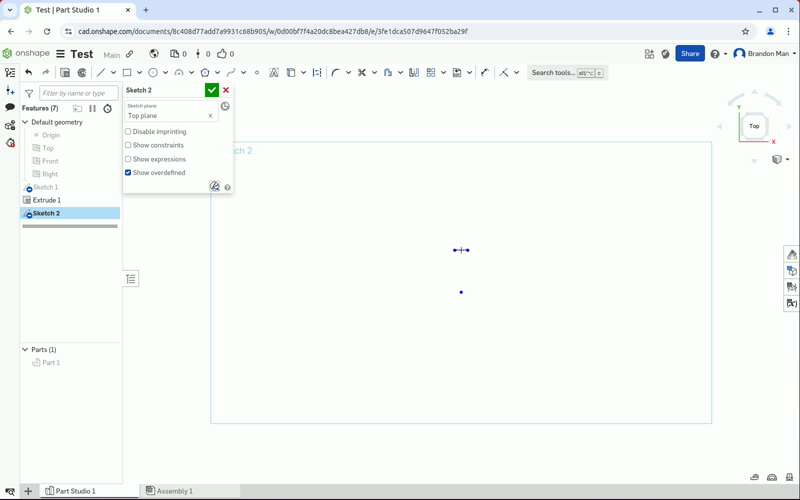
mouse_move(467, 250)
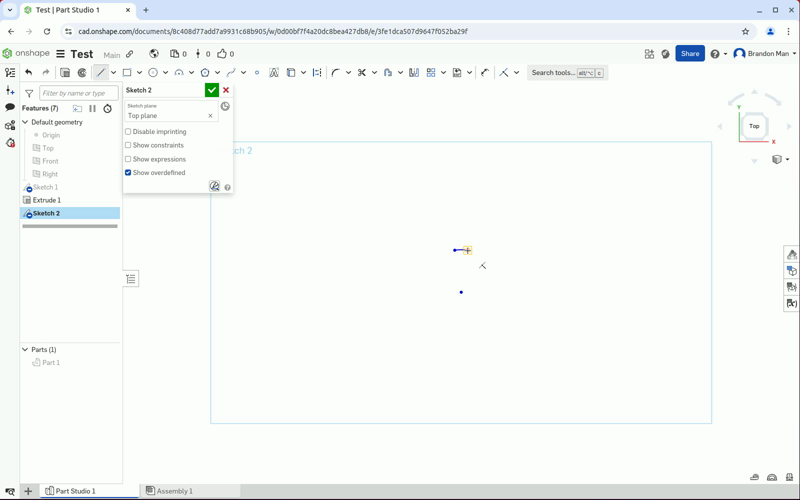
click(467, 250)
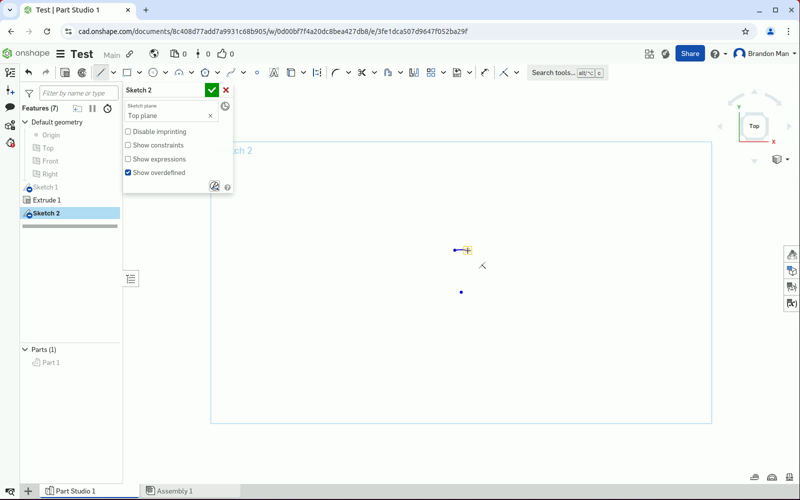
key_down(shift)
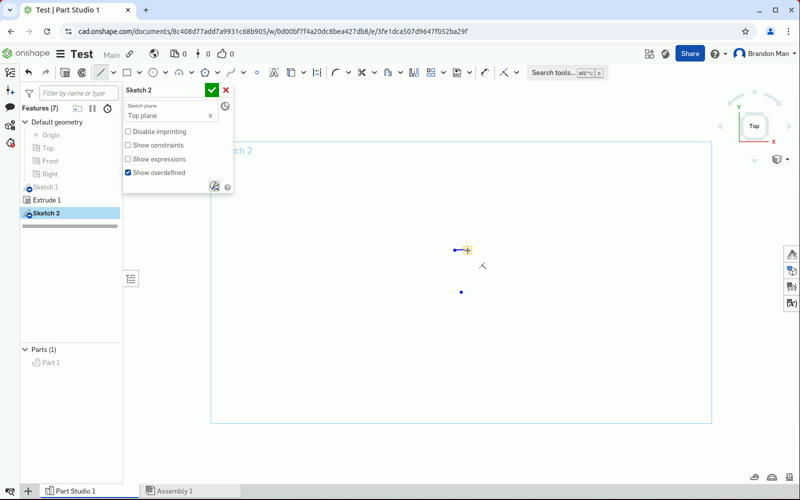
mouse_move(497, 250)
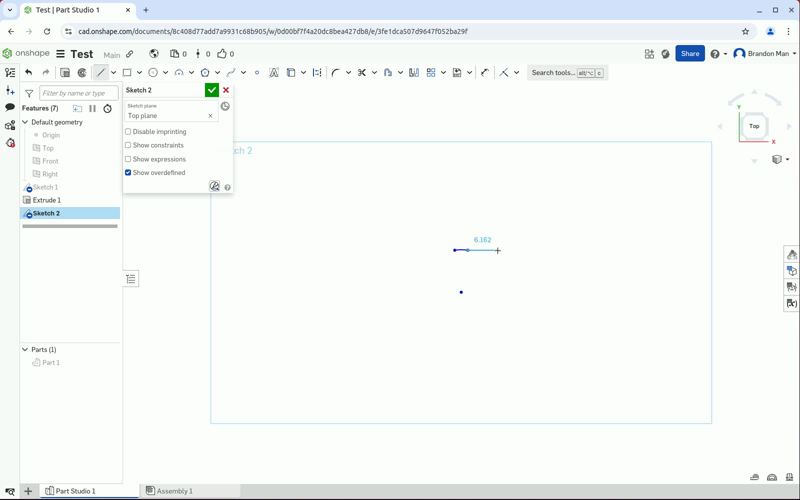
mouse_move(467, 243)
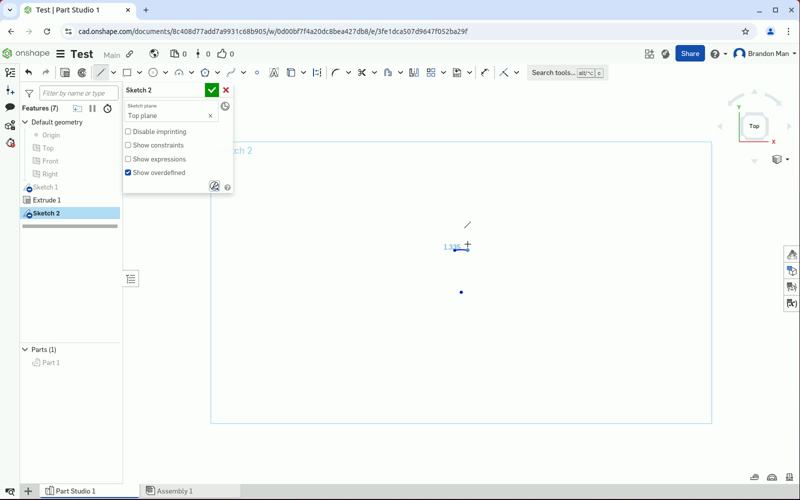
scroll(6)
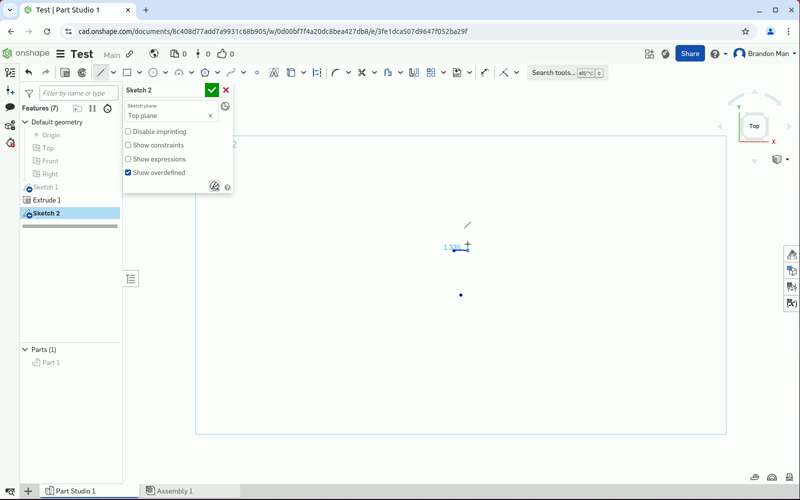
scroll(6)
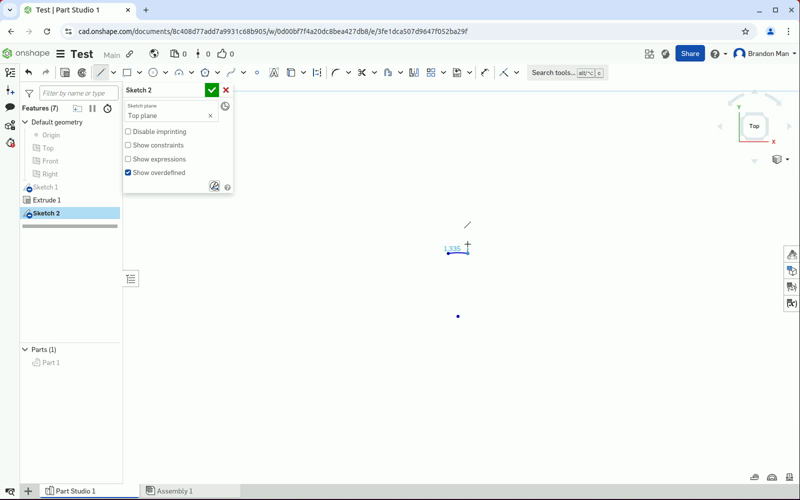
scroll(6)
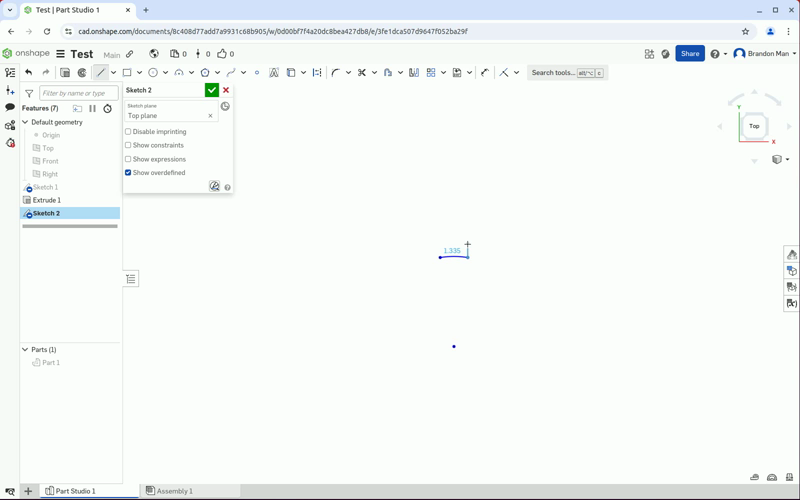
scroll(6)
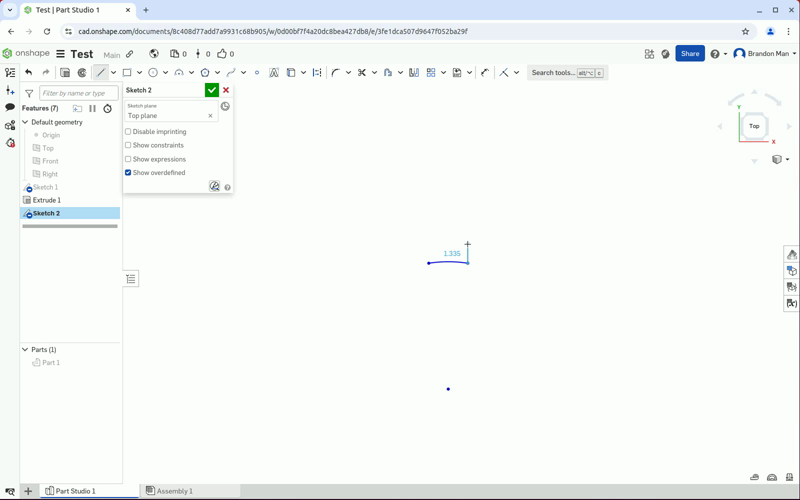
scroll(6)
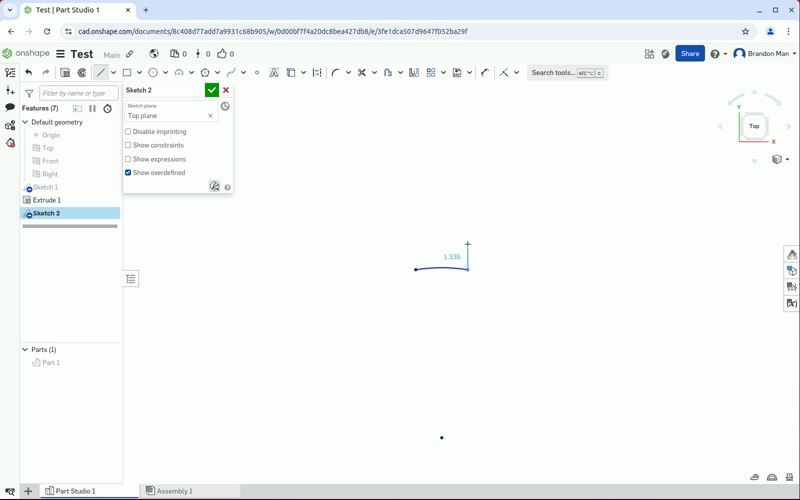
scroll(6)
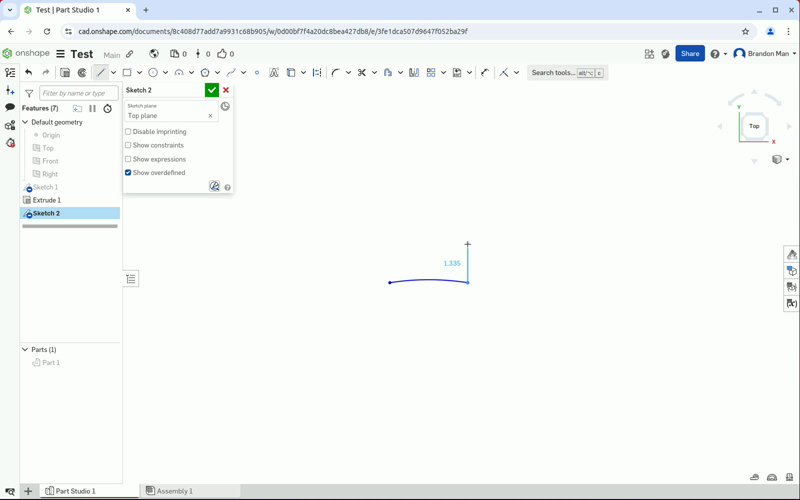
scroll(6)
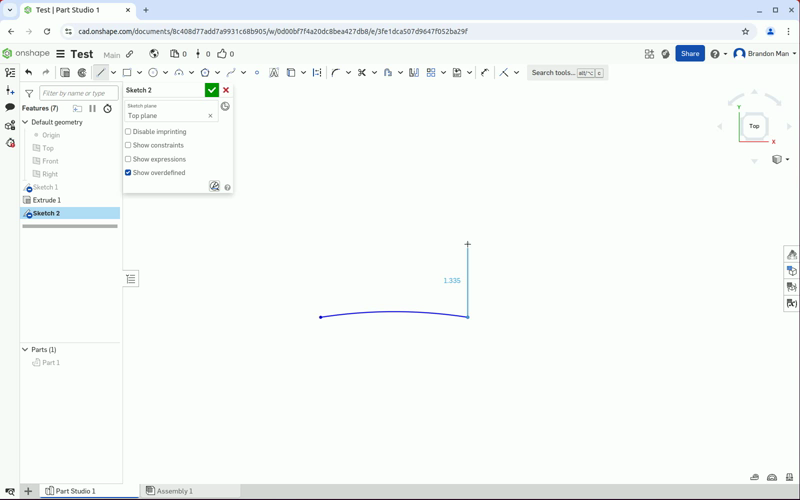
click(467, 243)
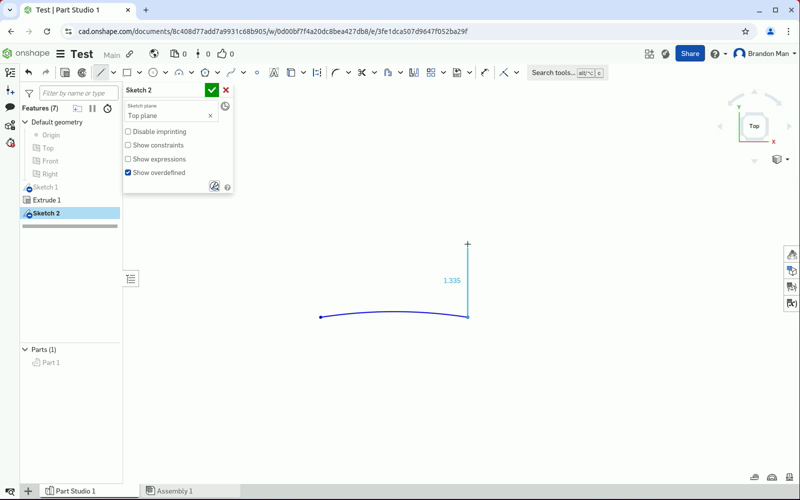
scroll(-6)
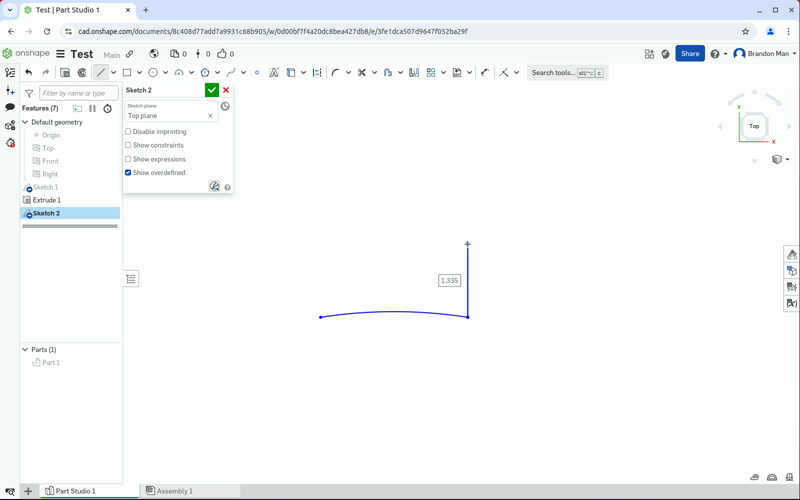
scroll(-6)
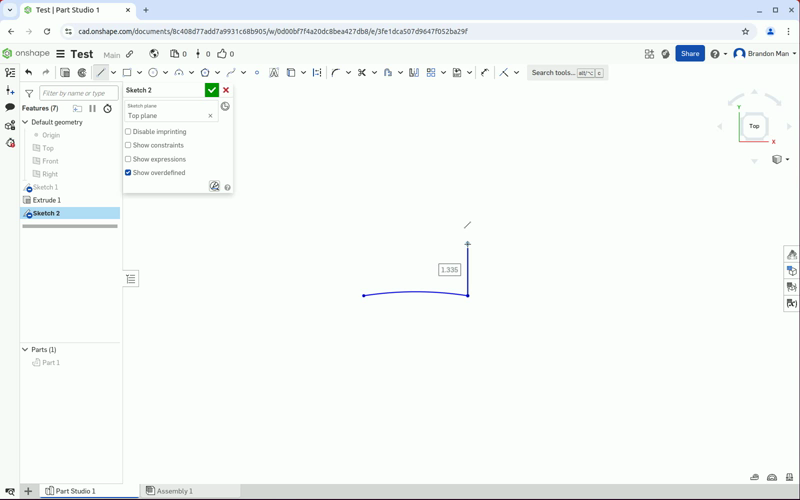
scroll(-6)
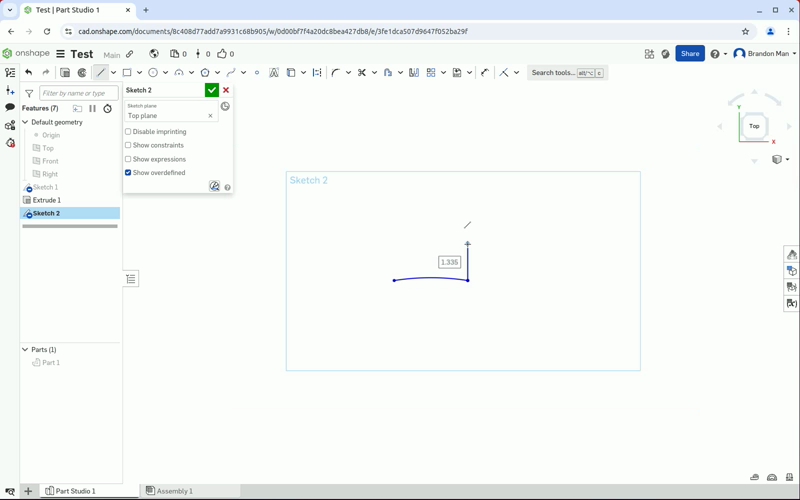
scroll(-6)
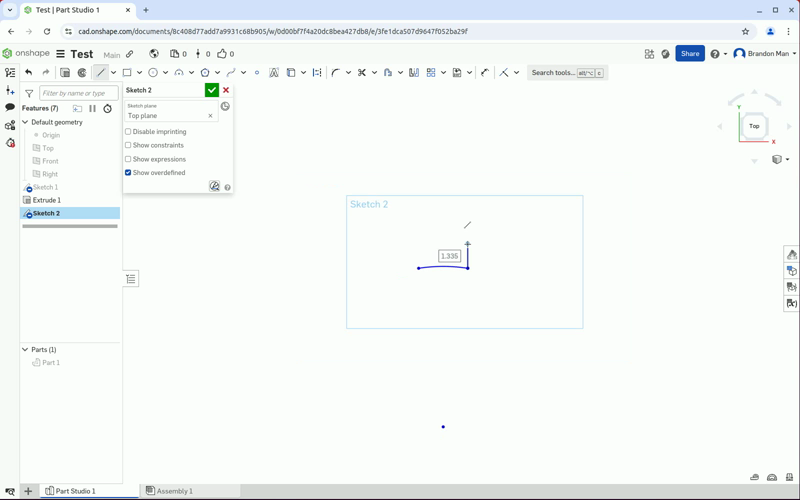
scroll(-6)
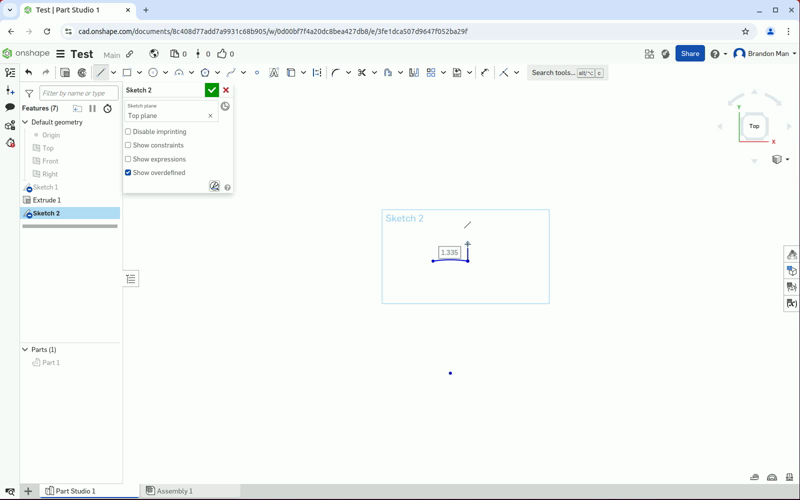
scroll(-6)
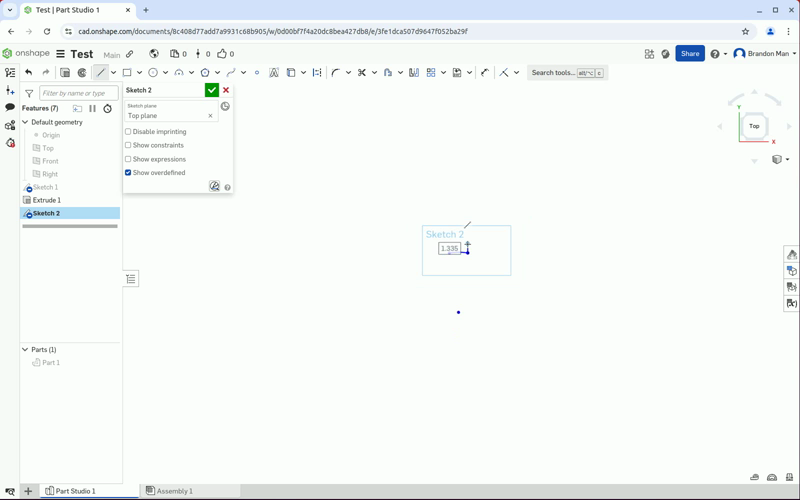
scroll(-6)
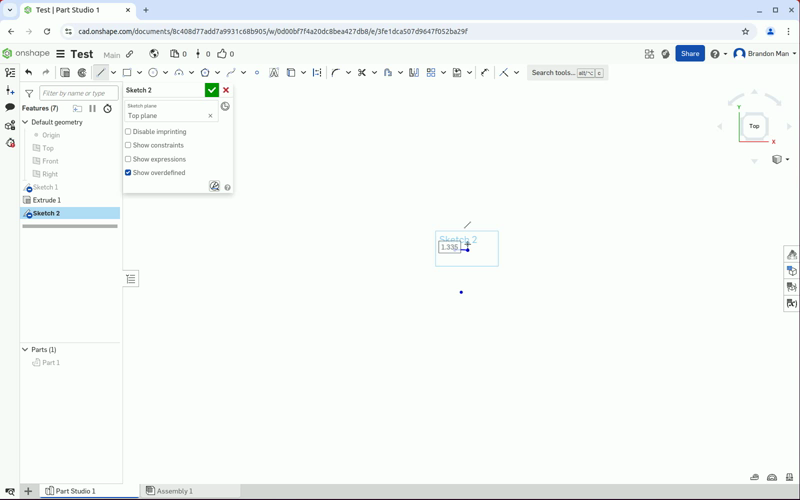
key_up(shift)
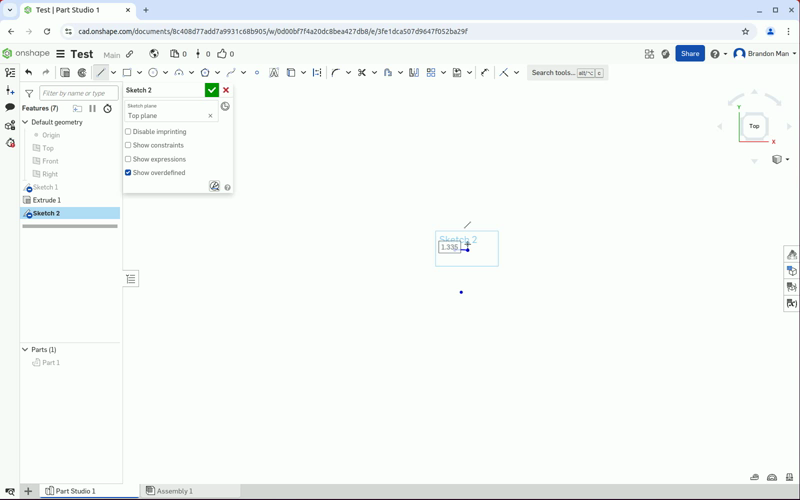
key(esc)
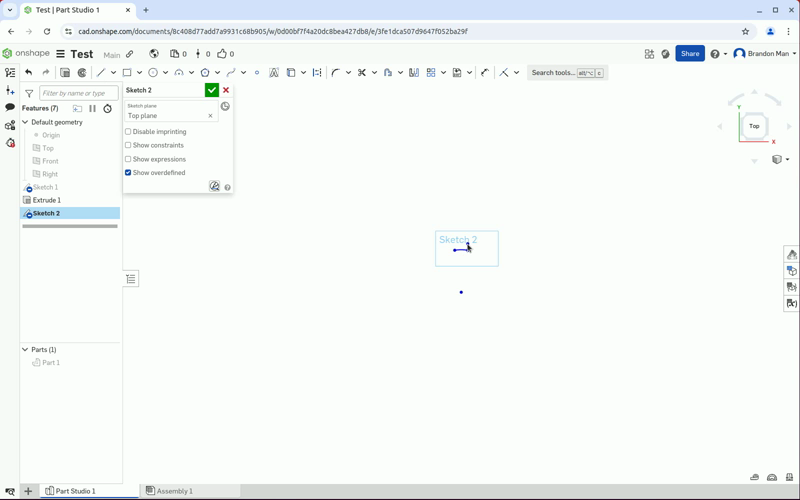
key(a)
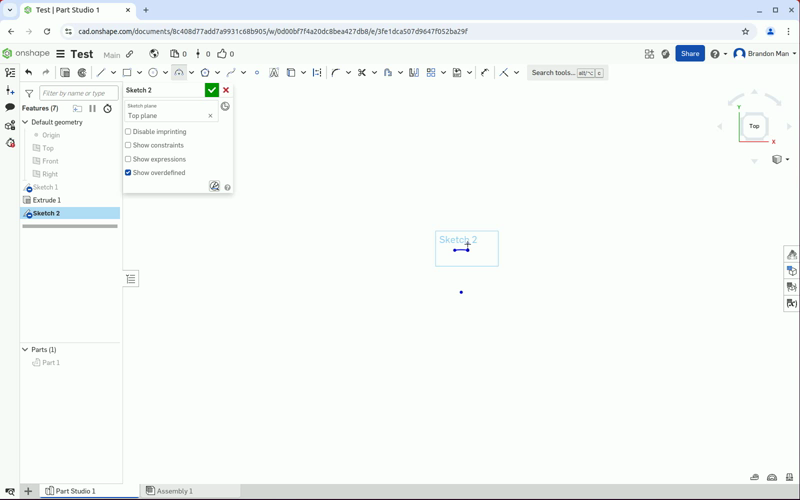
mouse_move(467, 243)
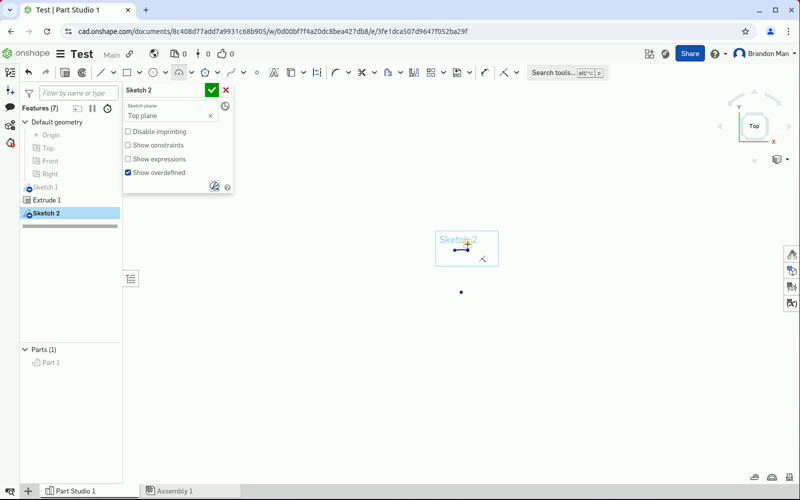
click(467, 243)
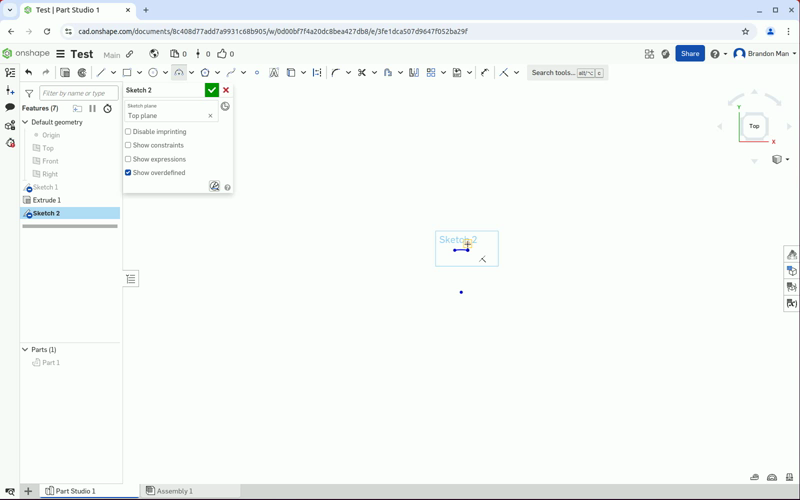
key_down(shift)
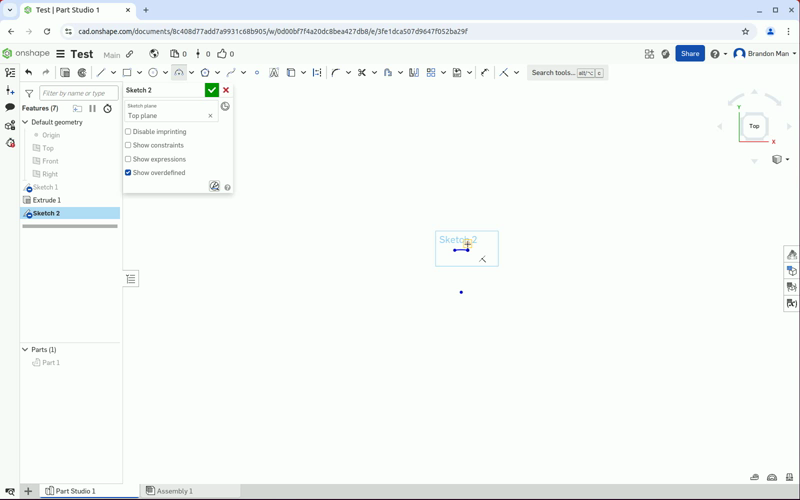
mouse_move(454, 243)
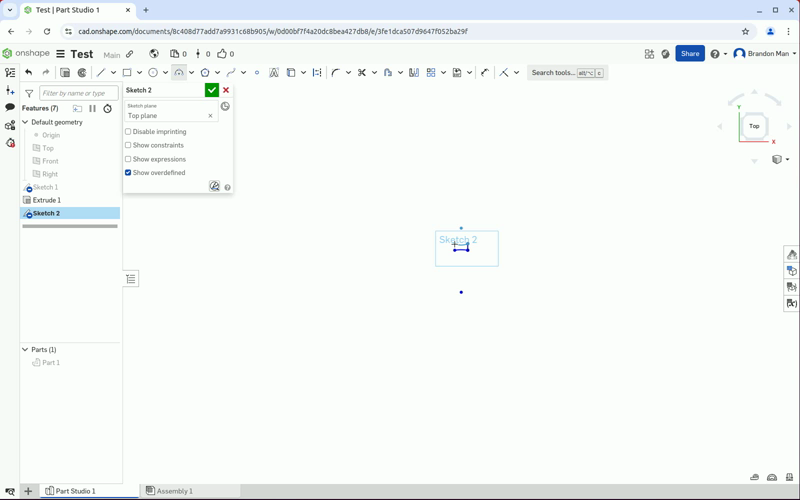
click(454, 243)
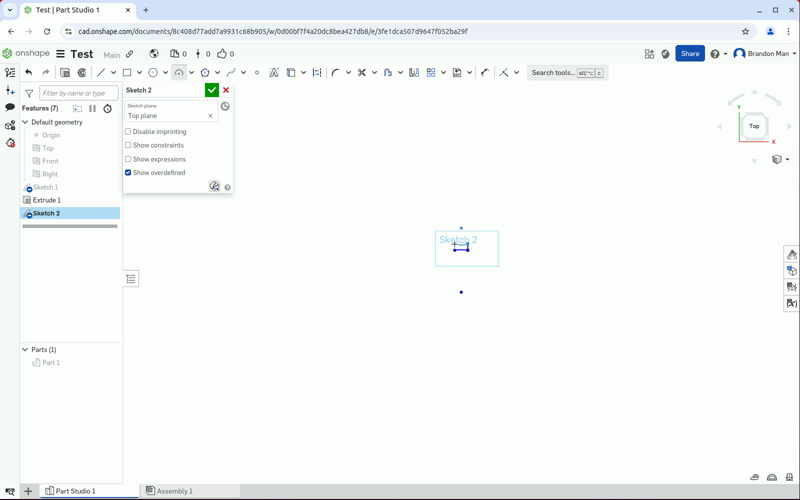
mouse_move(461, 244)
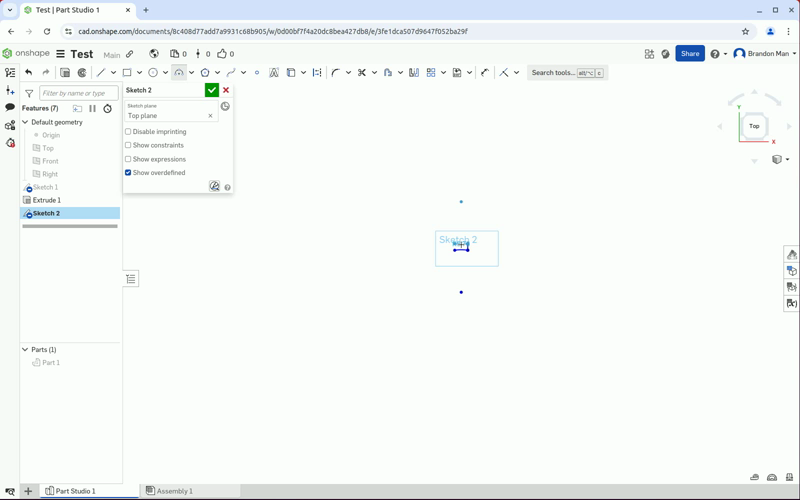
click(461, 244)
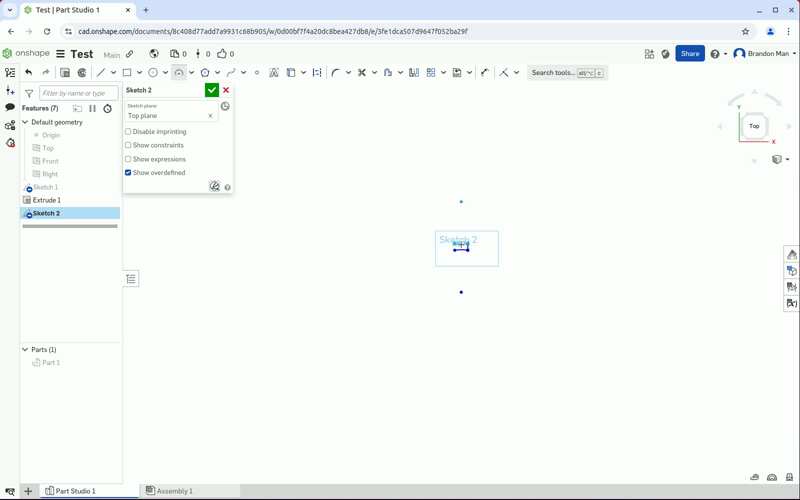
key_up(shift)
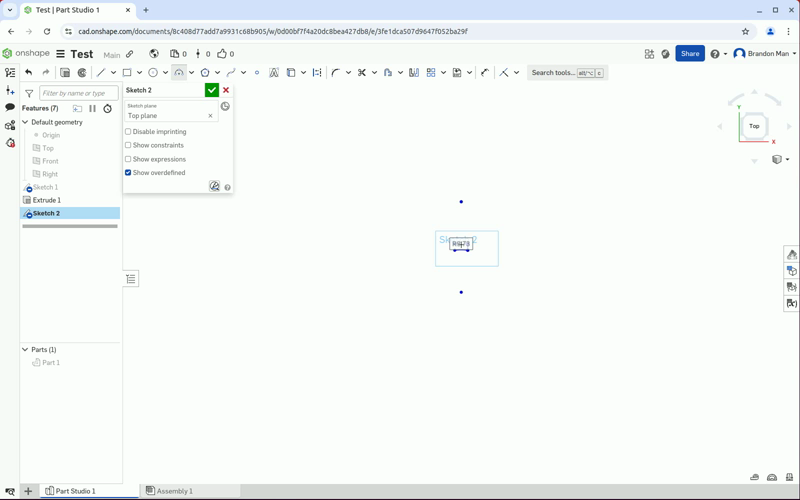
key(esc)
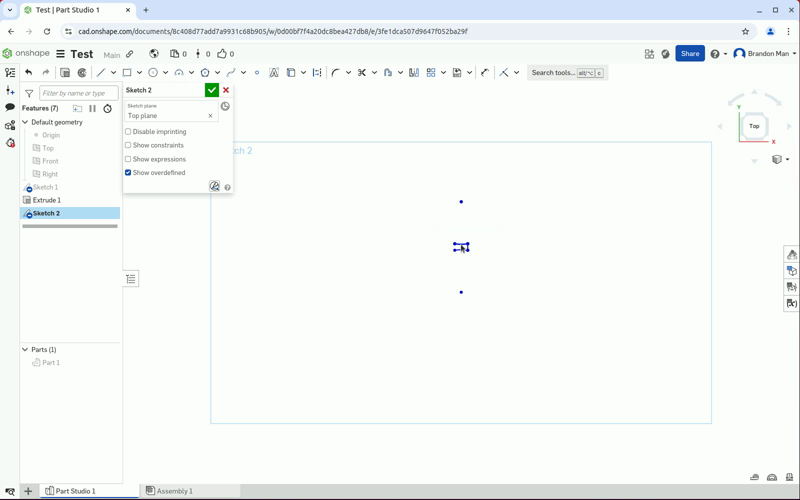
key(l)
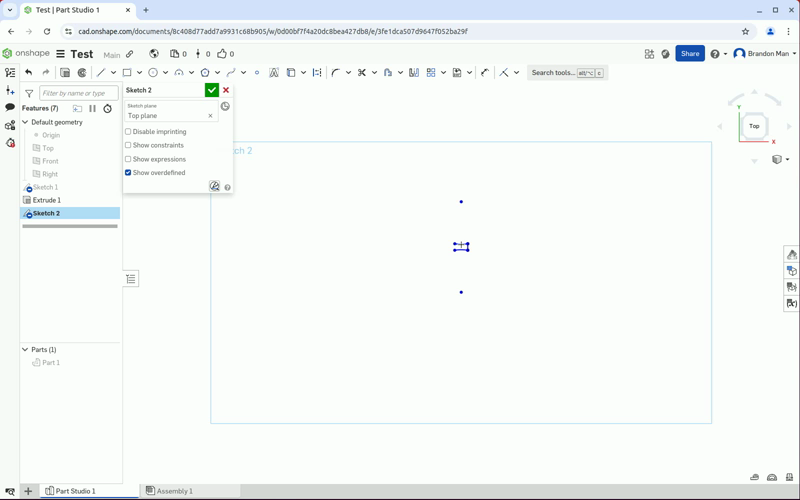
mouse_move(454, 243)
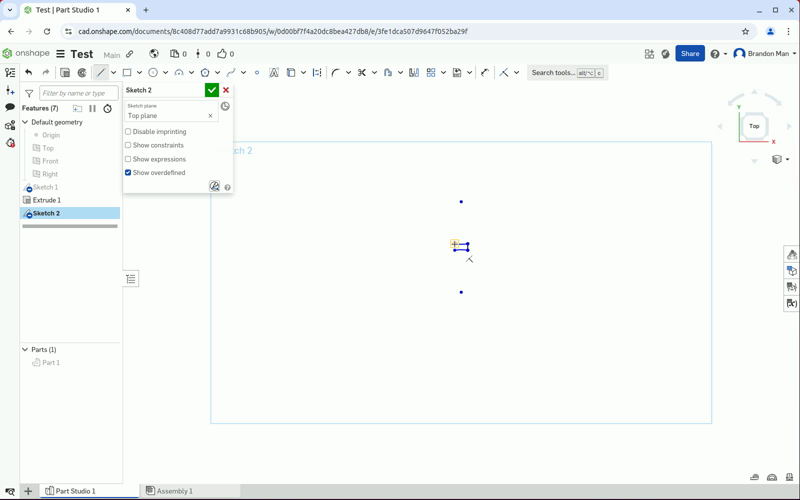
click(454, 243)
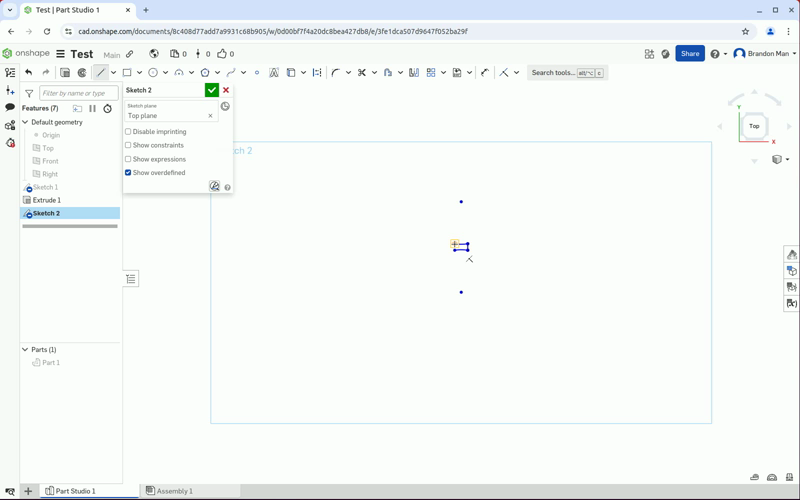
mouse_move(484, 243)
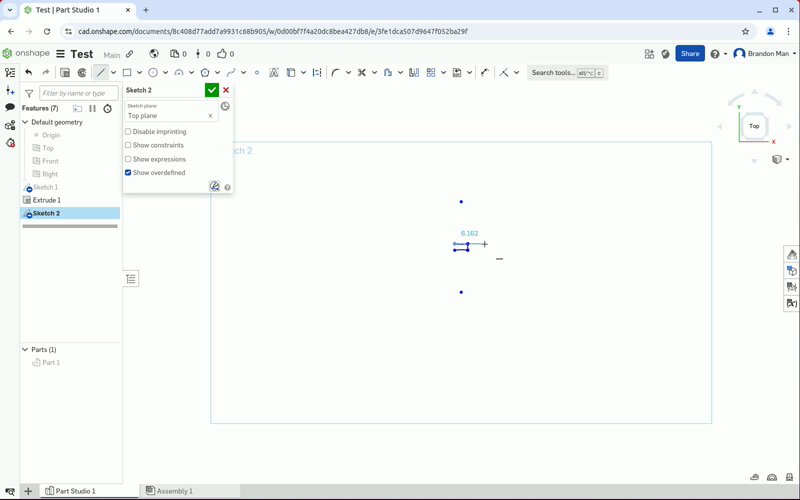
key_down(shift)
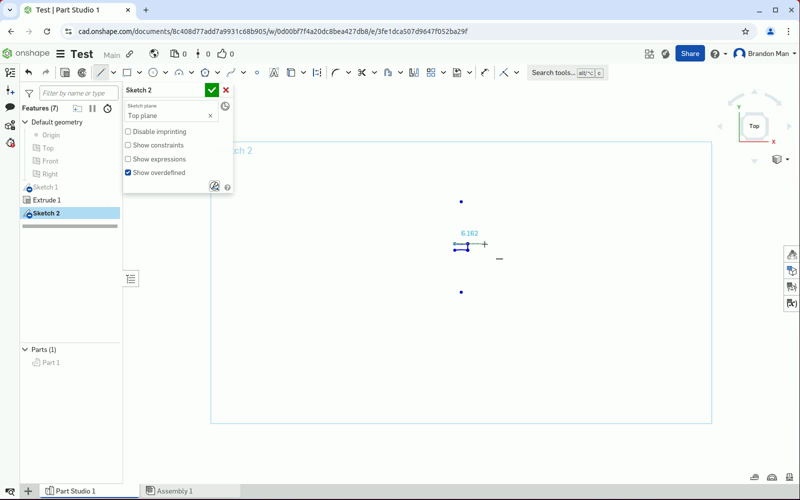
mouse_move(454, 250)
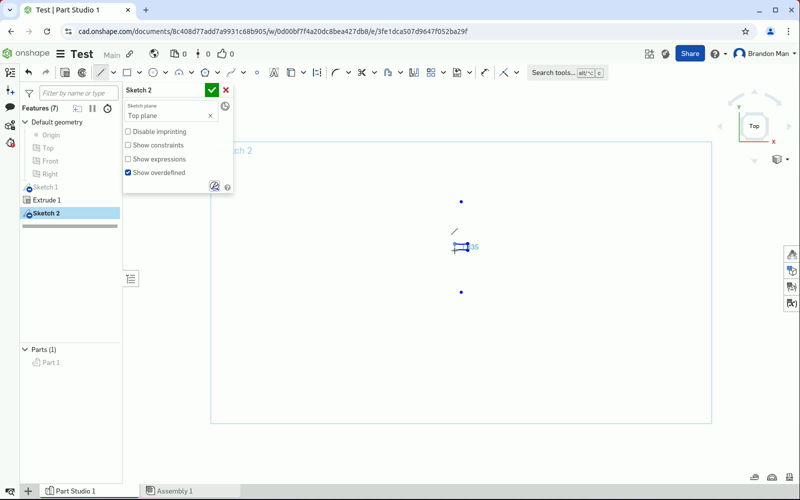
scroll(6)
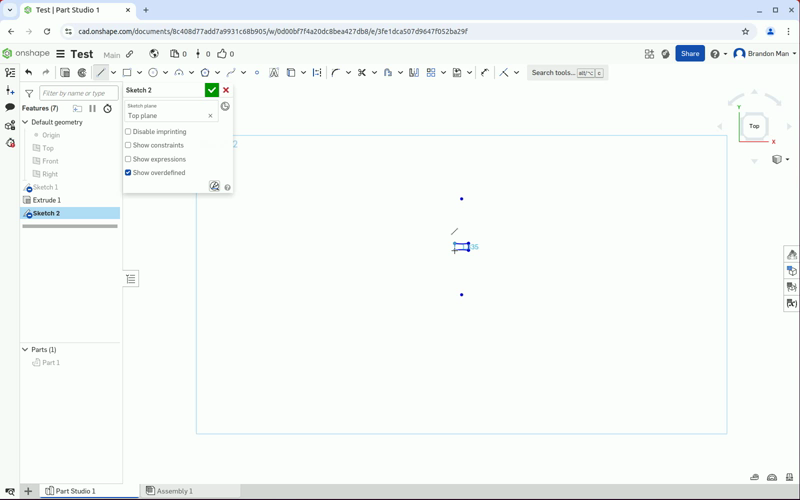
scroll(6)
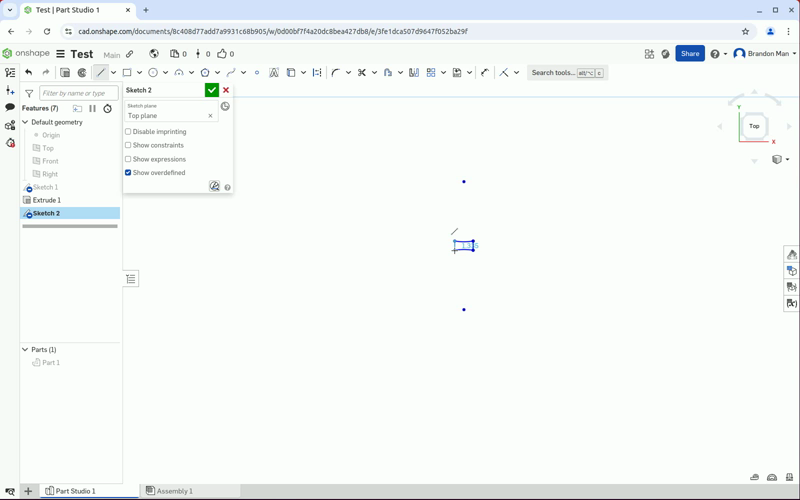
scroll(6)
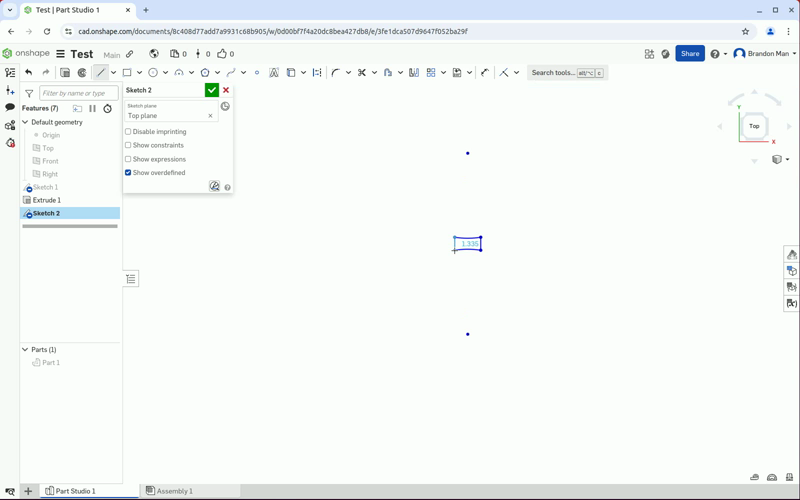
scroll(6)
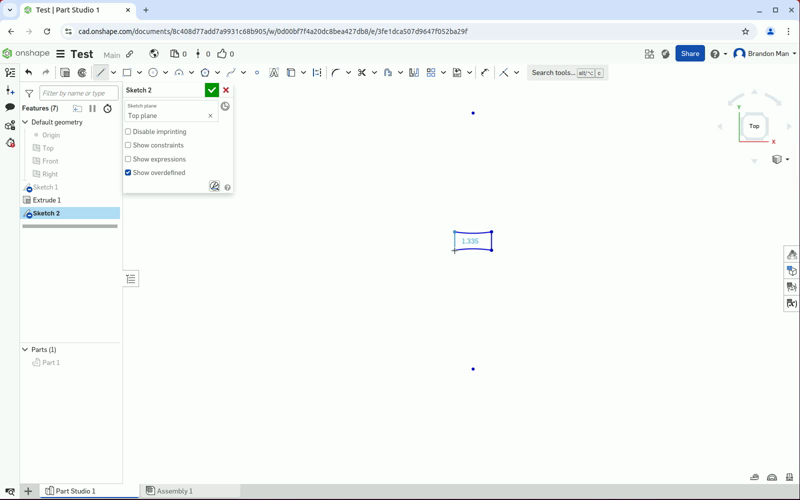
scroll(6)
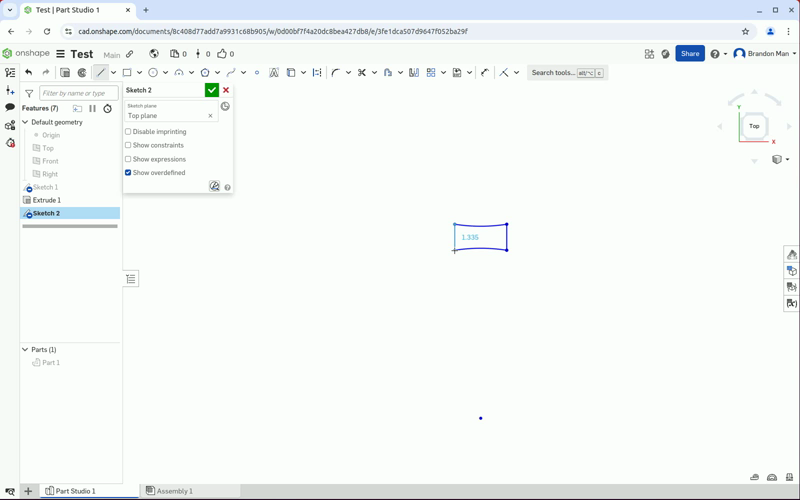
scroll(6)
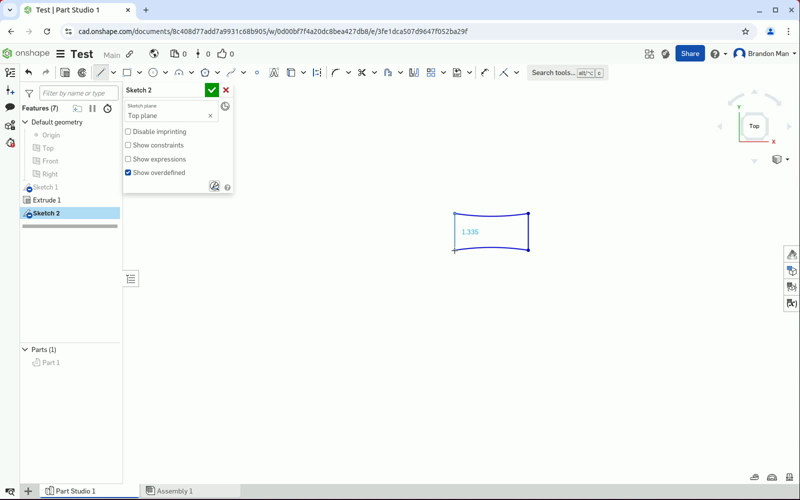
scroll(6)
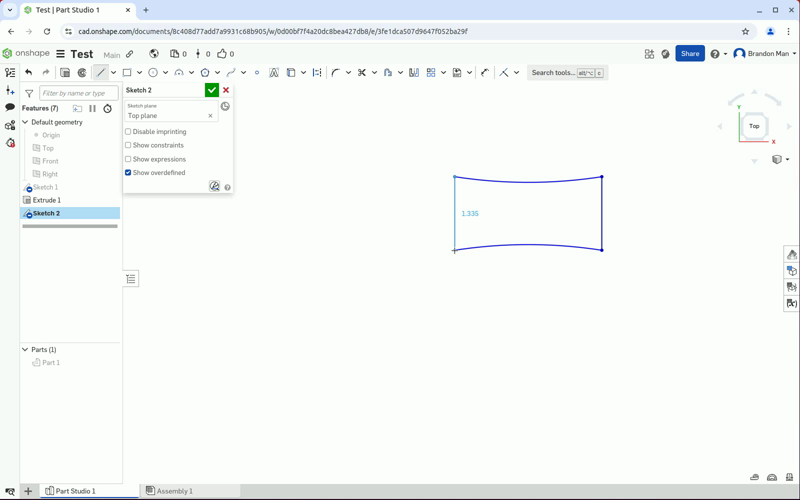
key_up(shift)
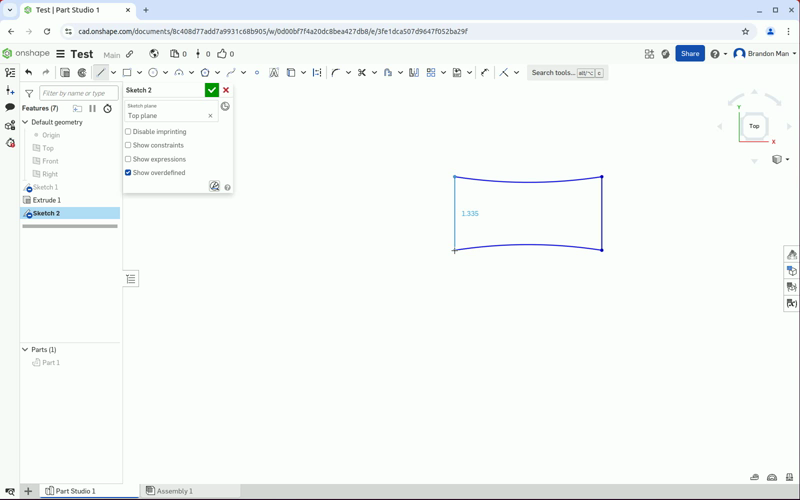
click(454, 250)
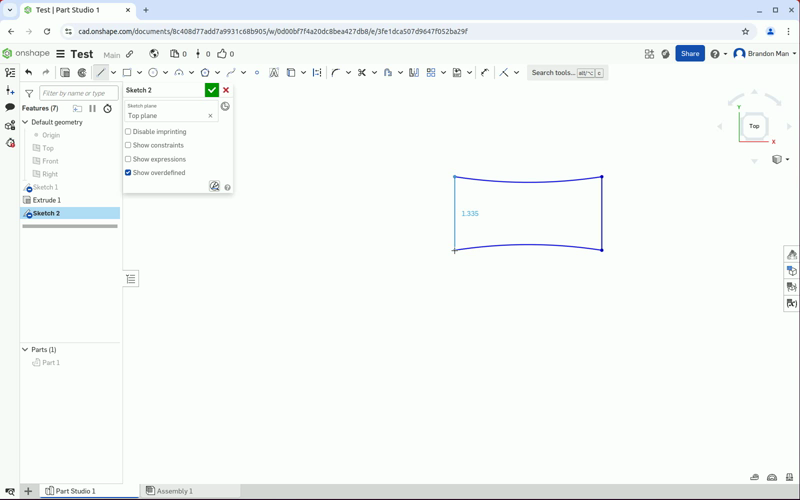
scroll(-6)
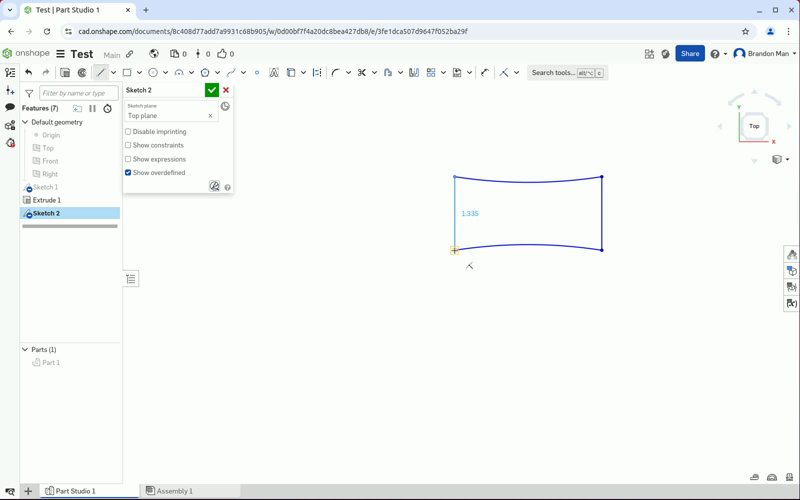
scroll(-6)
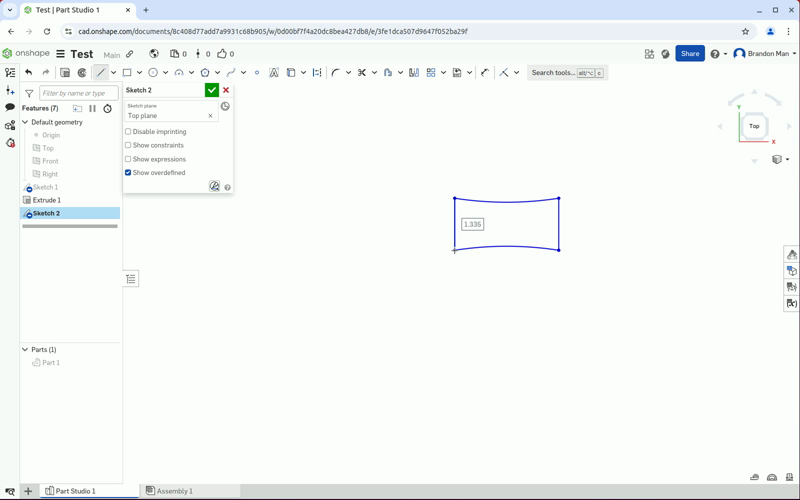
scroll(-6)
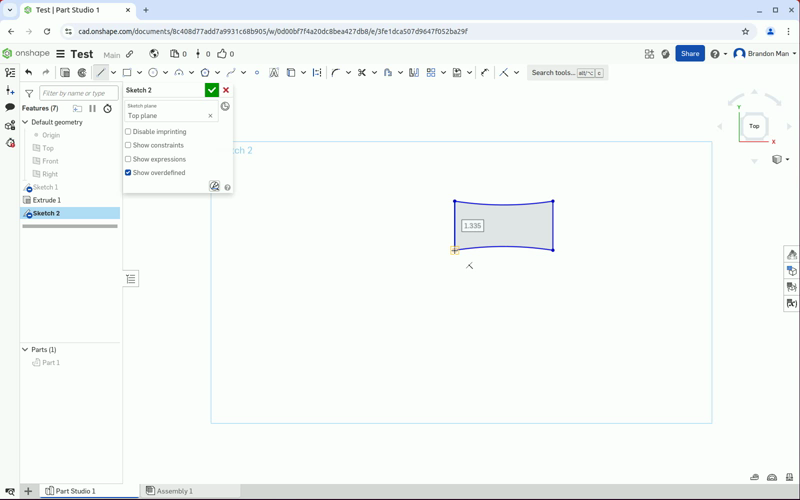
scroll(-6)
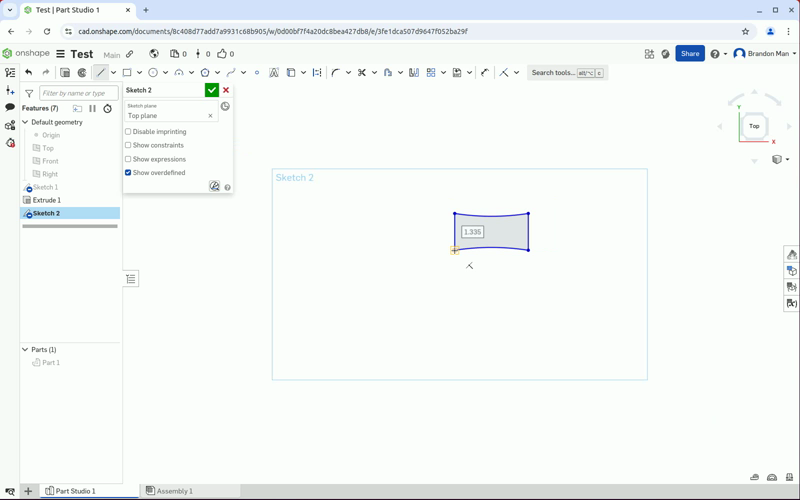
scroll(-6)
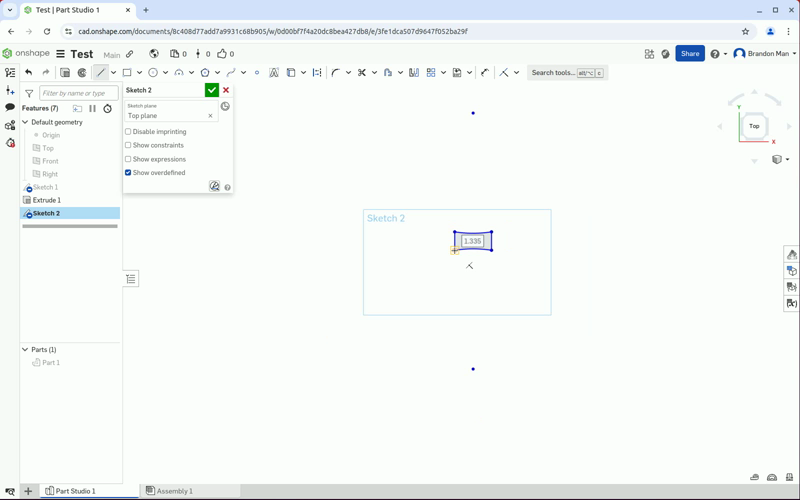
scroll(-6)
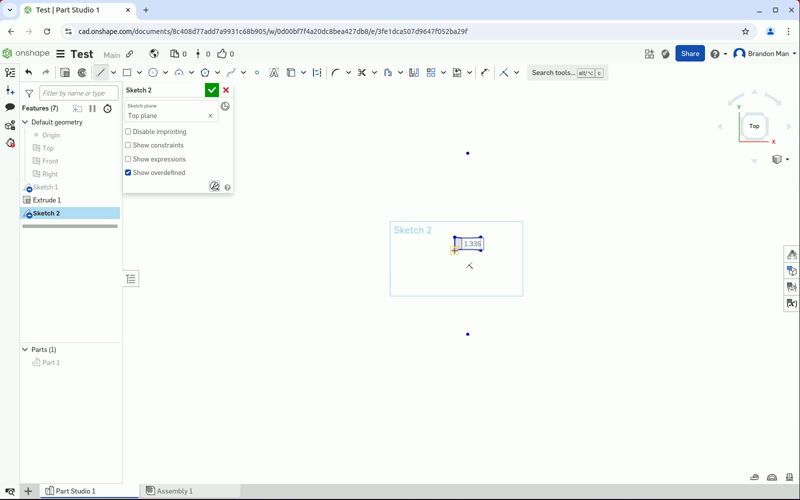
scroll(-6)
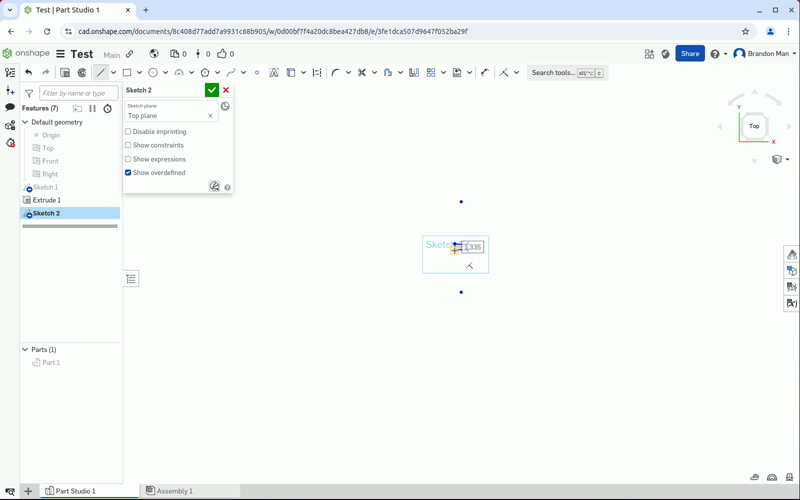
key(esc)
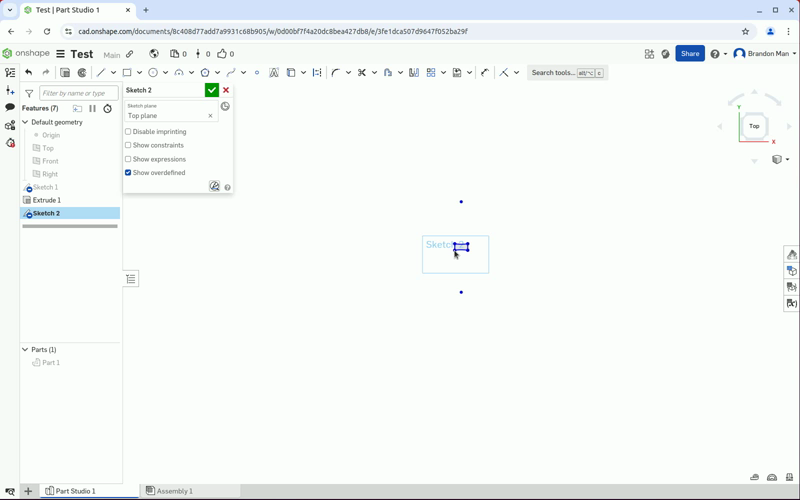
mouse_move(465, 246)
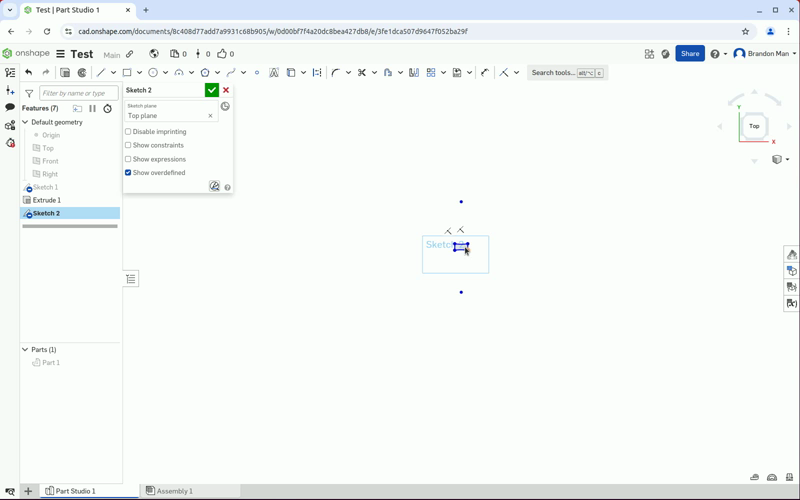
scroll(6)
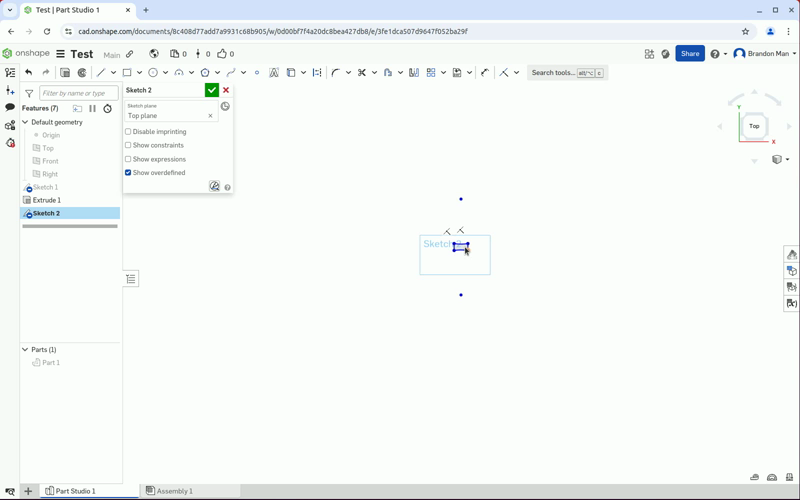
scroll(6)
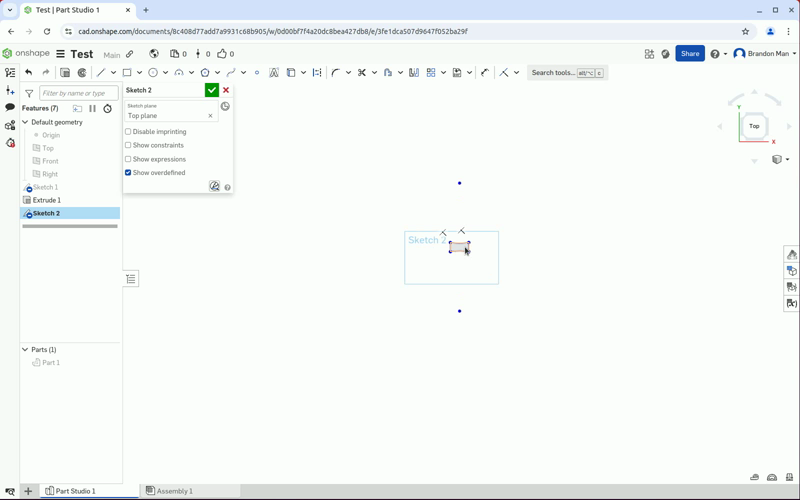
scroll(6)
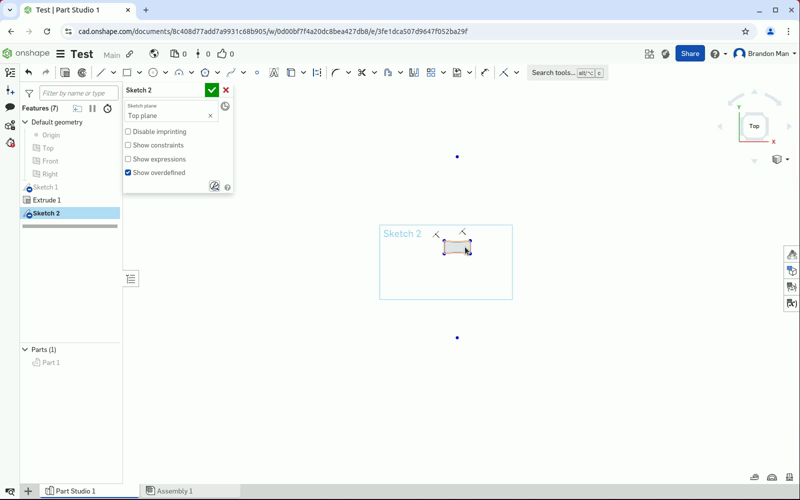
scroll(6)
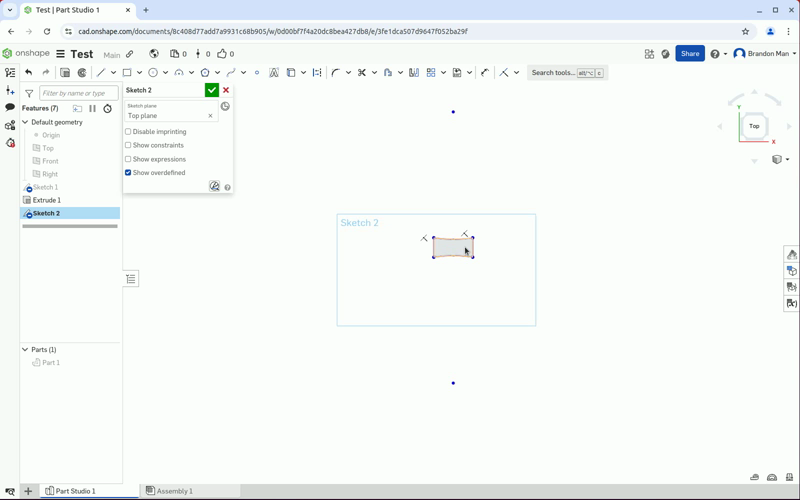
scroll(6)
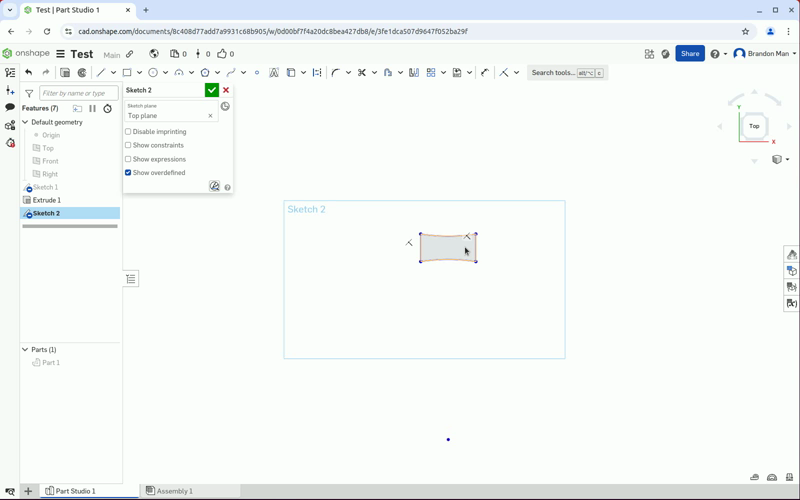
scroll(6)
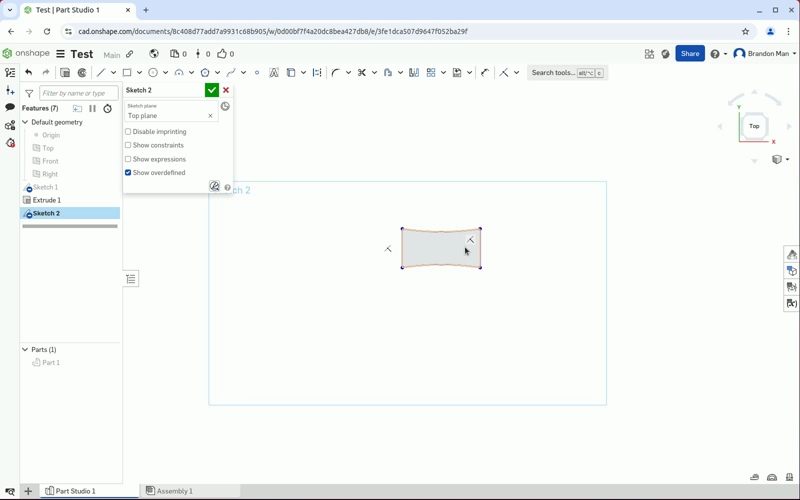
scroll(6)
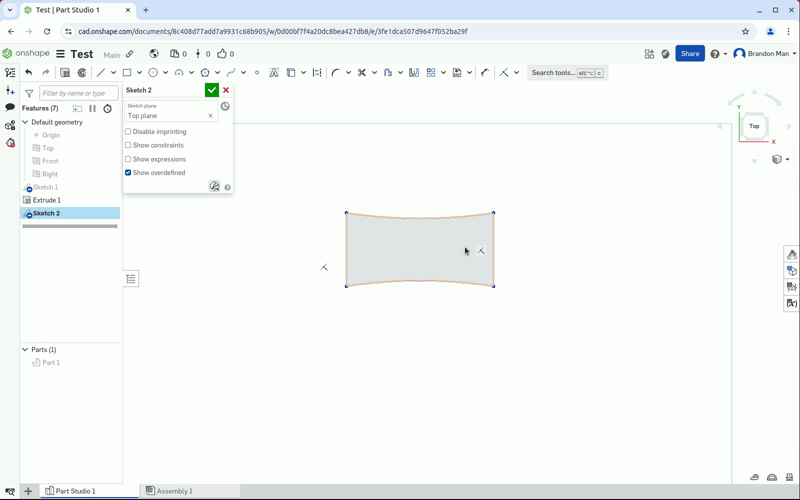
click(465, 246)
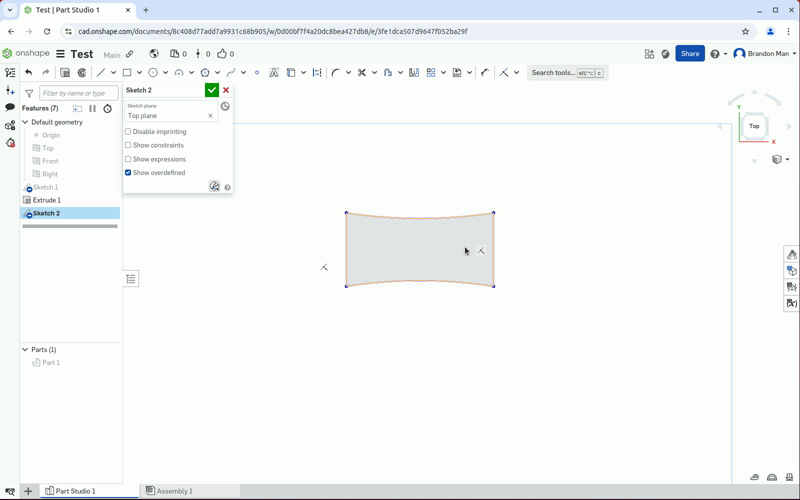
scroll(-6)
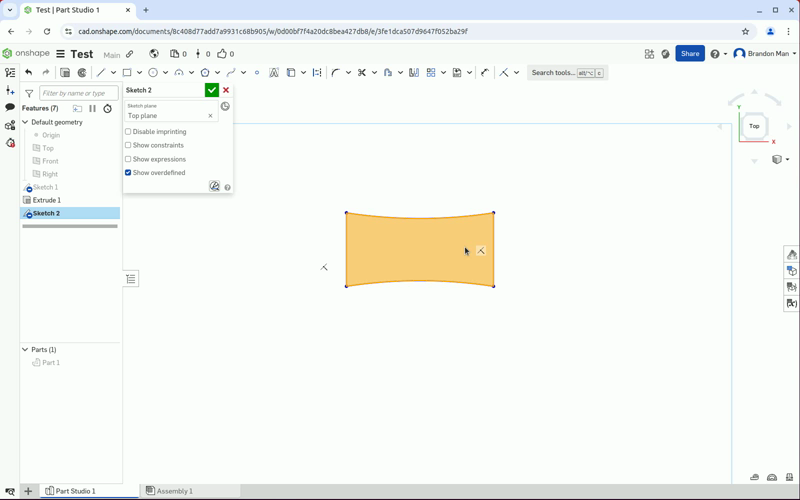
scroll(-6)
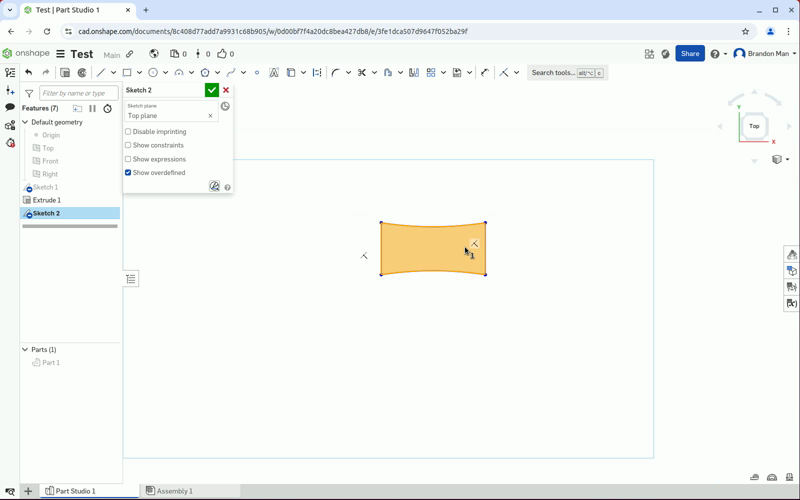
scroll(-6)
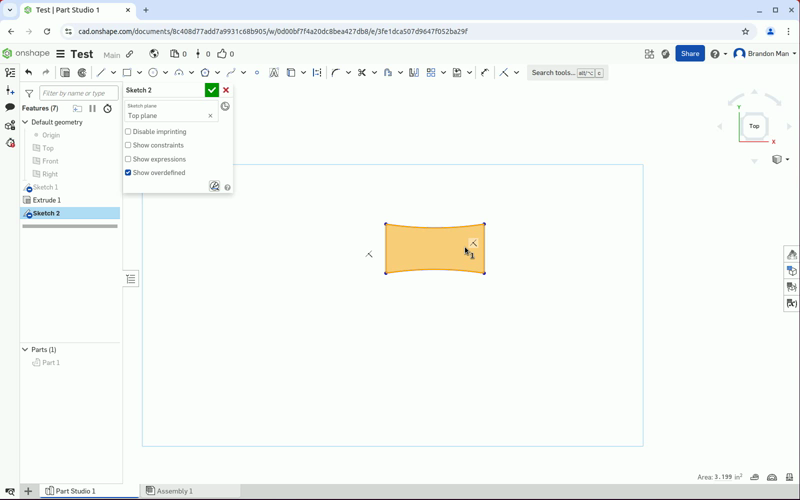
scroll(-6)
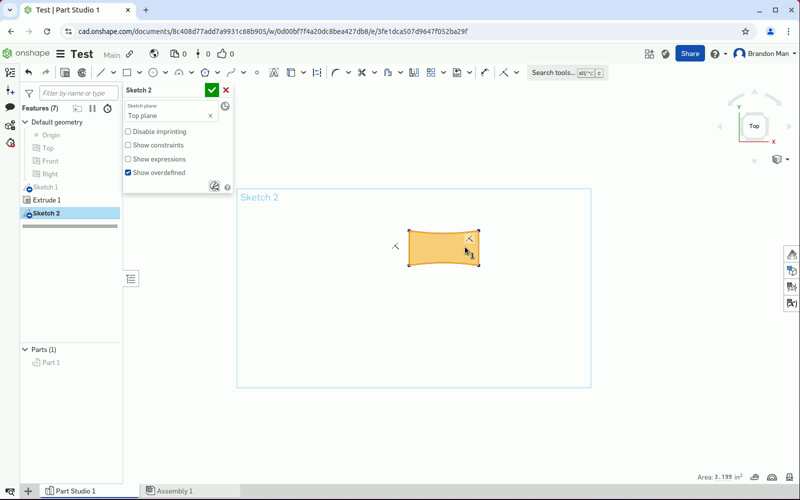
scroll(-6)
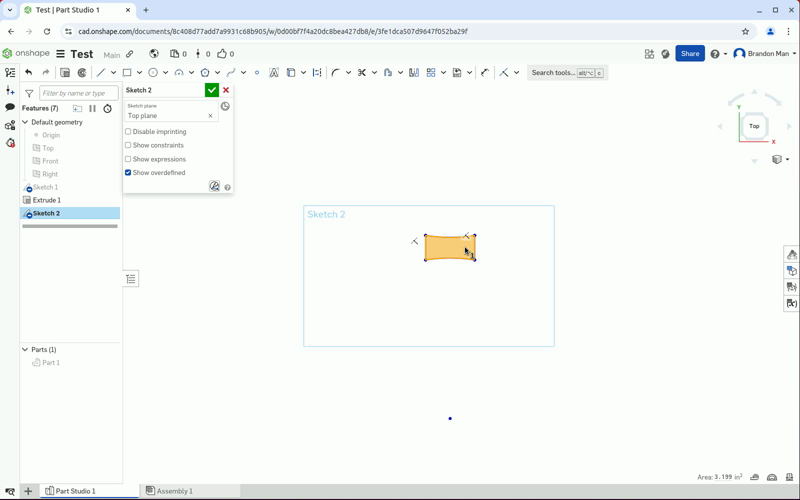
scroll(-6)
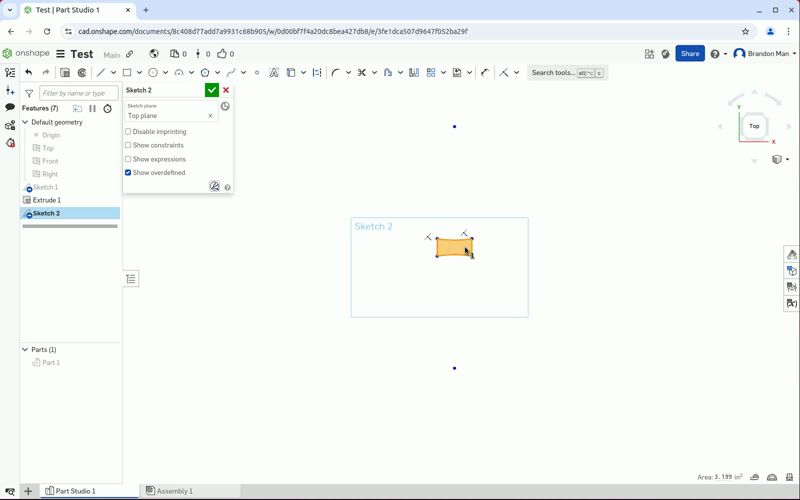
scroll(-6)
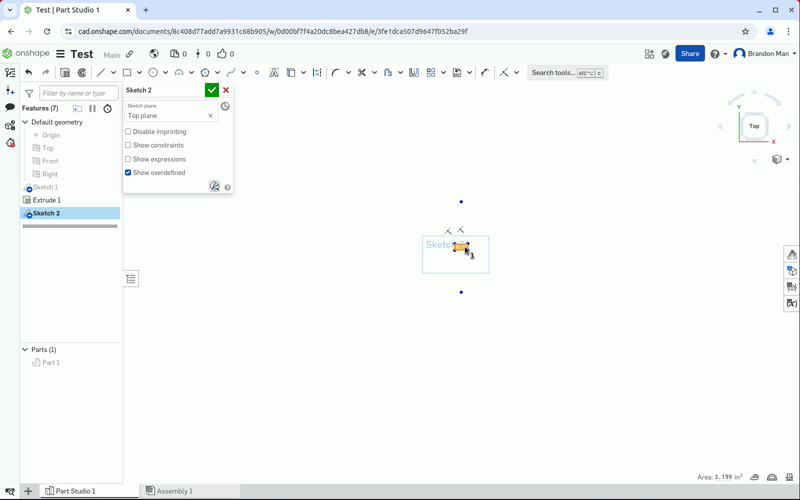
mouse_move(73, 352)
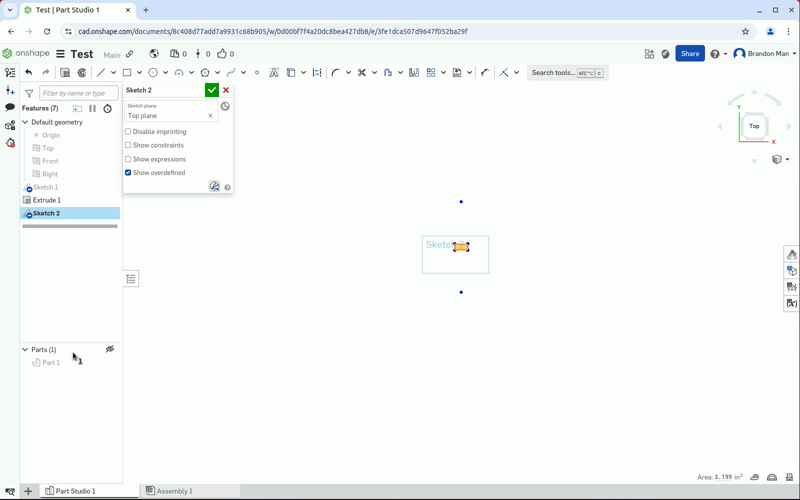
key(shift+y)
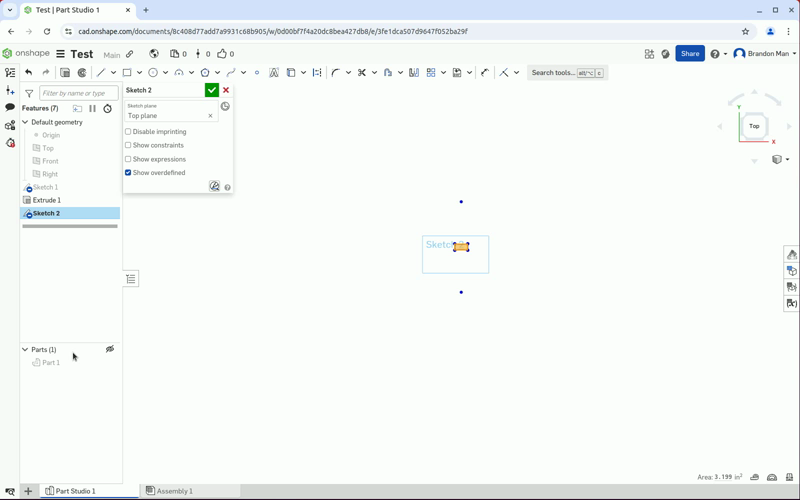
key(shift+e)
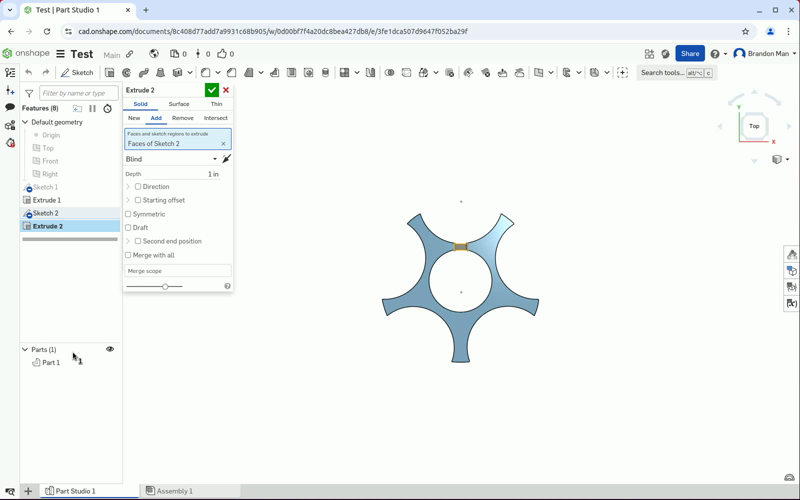
mouse_move(143, 106)
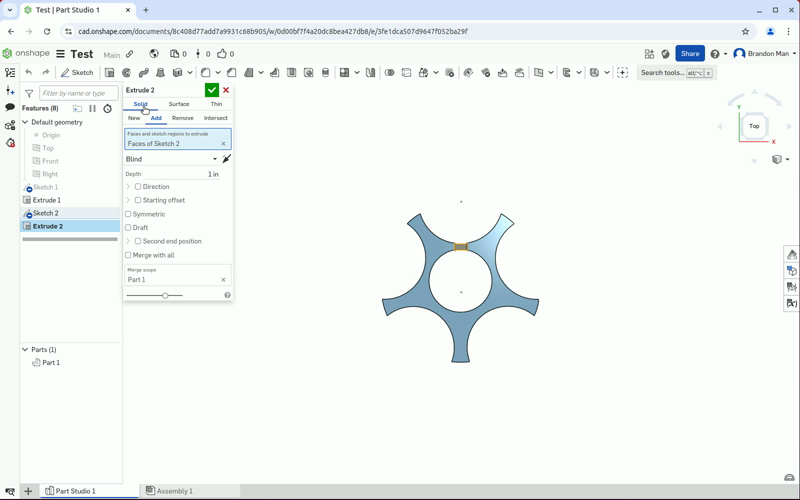
click(143, 106)
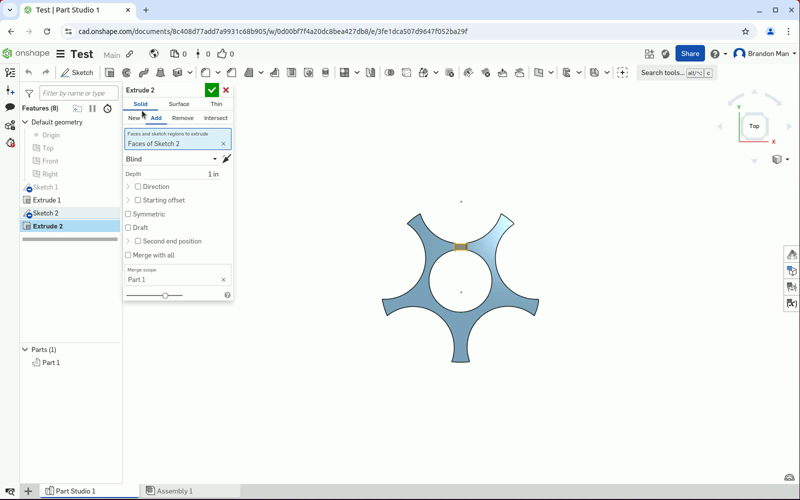
mouse_move(137, 120)
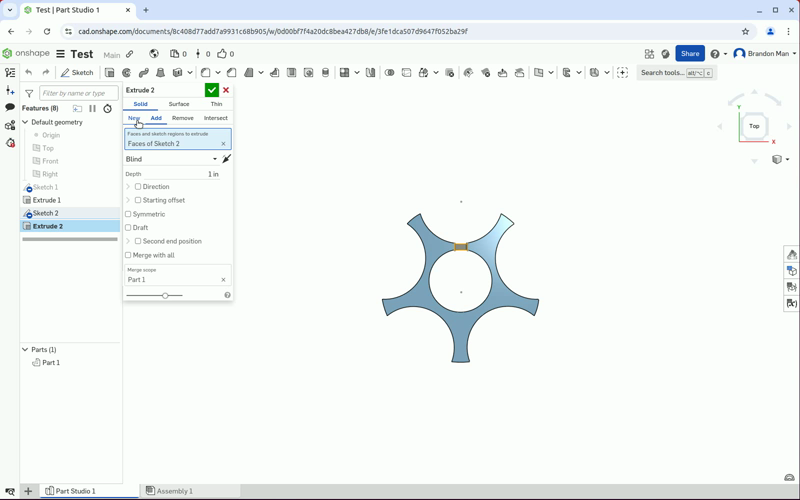
click(137, 120)
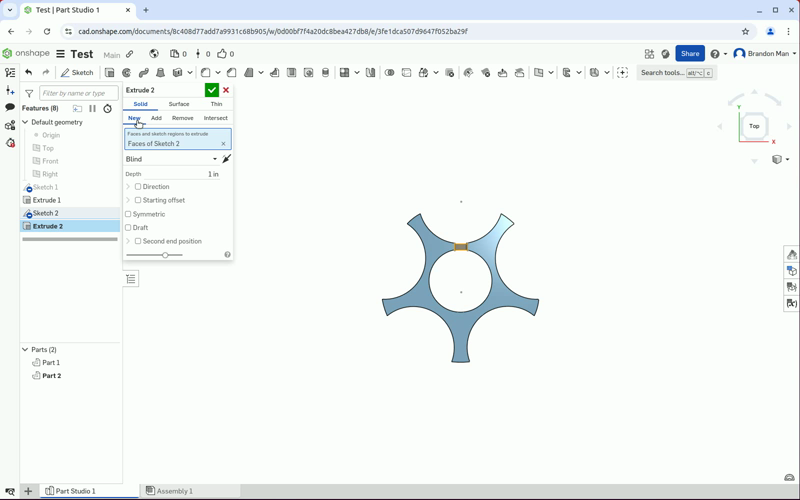
key(tab, 4)
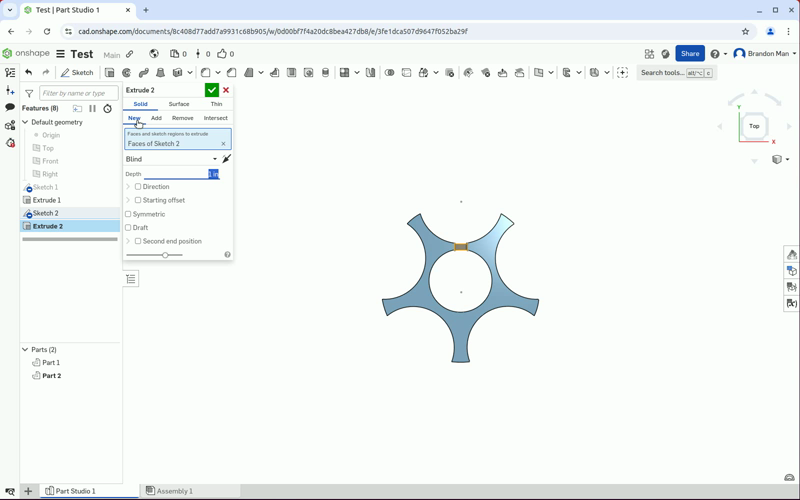
text(11.554)
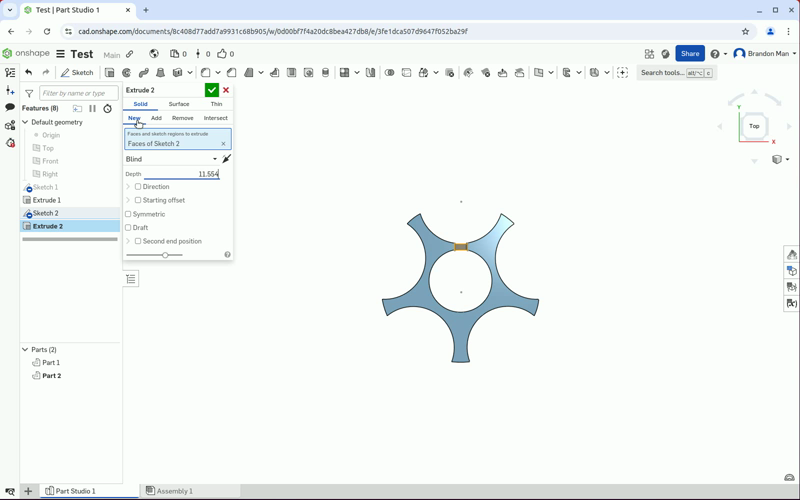
key(enter)
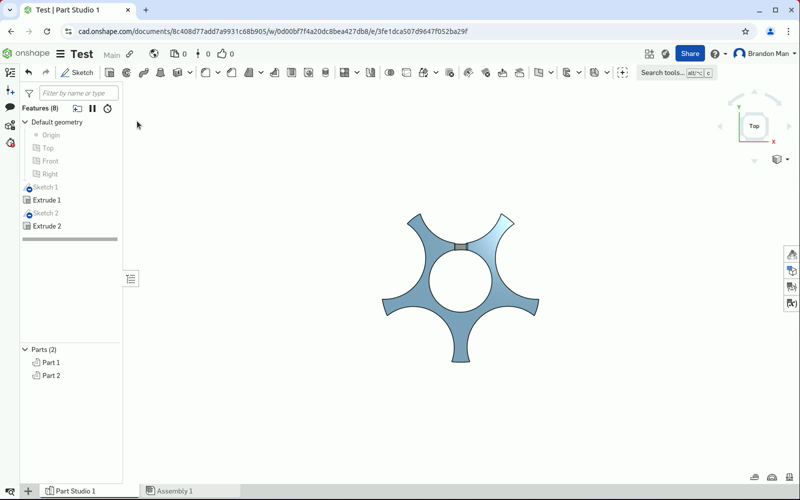
key(shift+h)
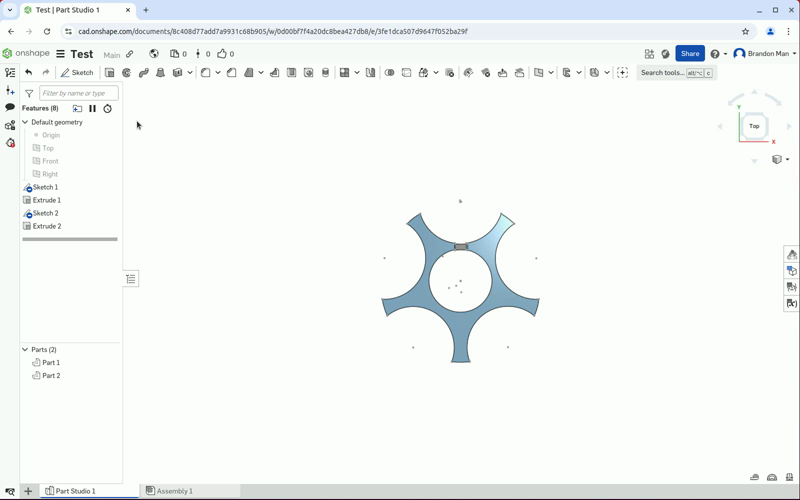
key(shift+h)
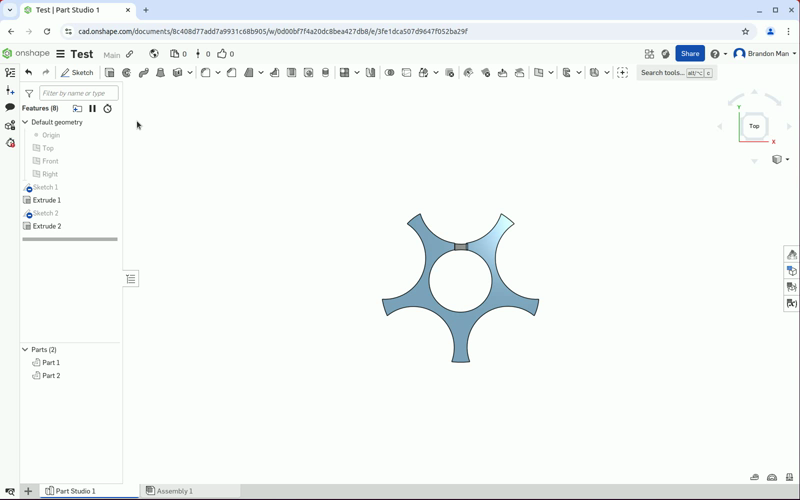
mouse_move(73, 189)
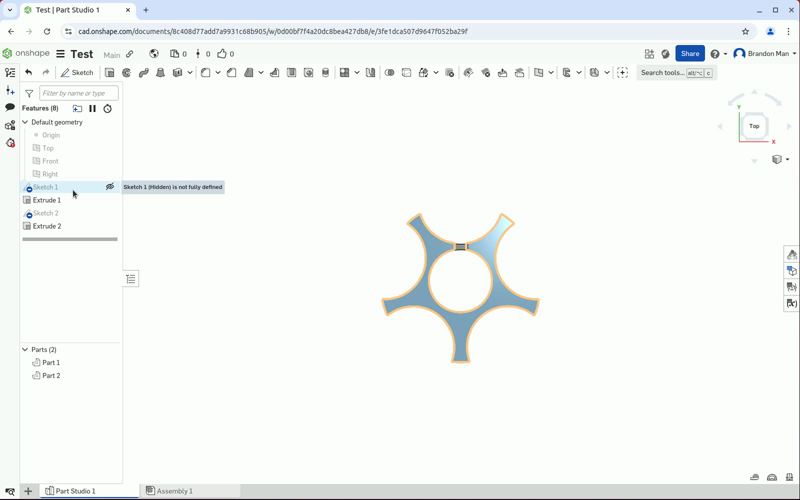
click(73, 189)
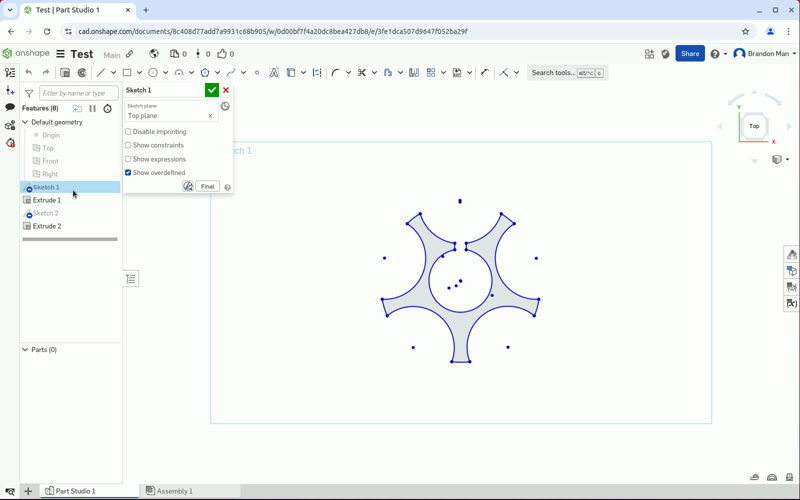
mouse_move(229, 92)
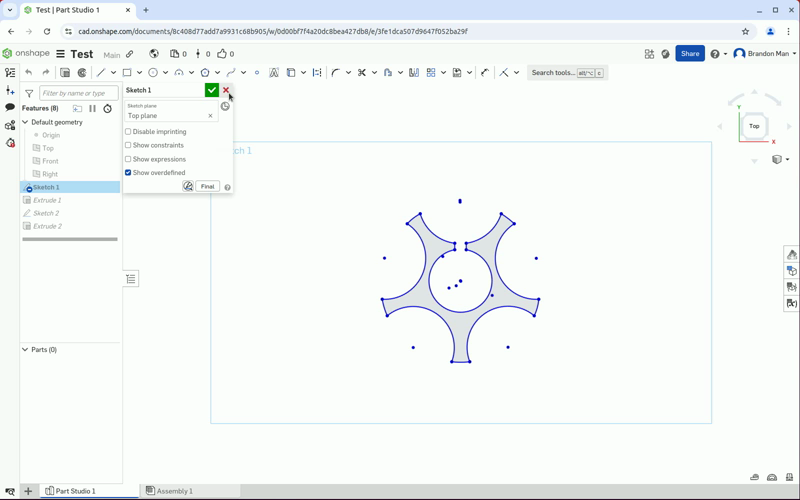
click(229, 92)
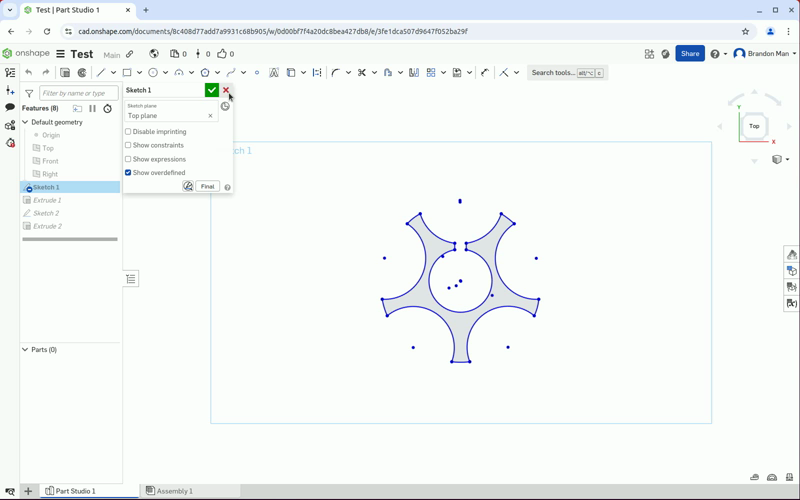
key(shift+s)
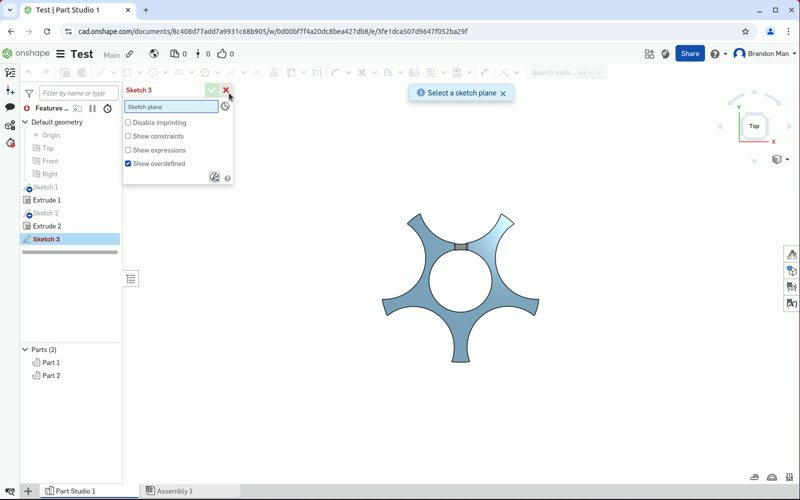
mouse_move(73, 150)
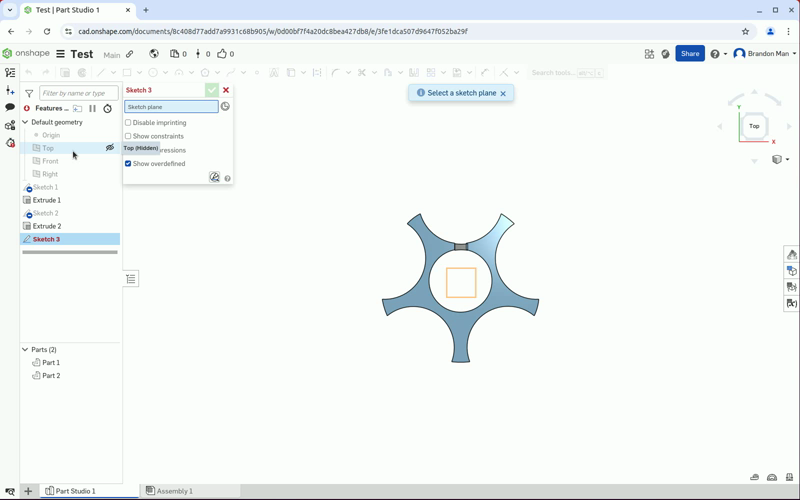
click(73, 150)
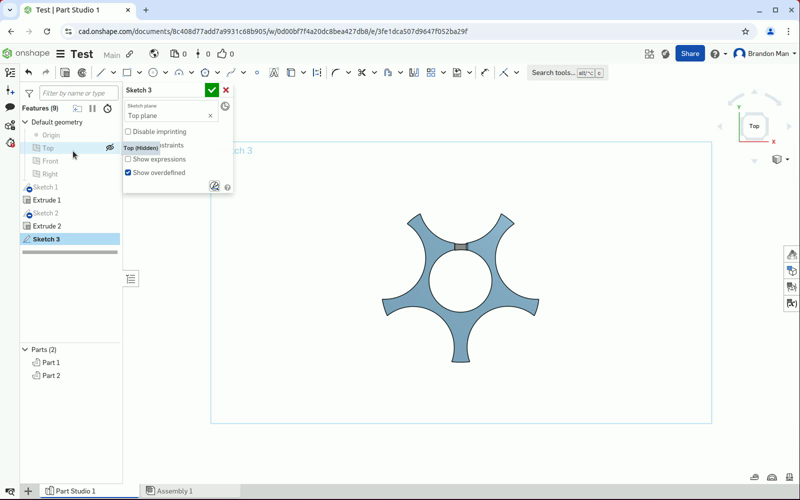
mouse_move(73, 352)
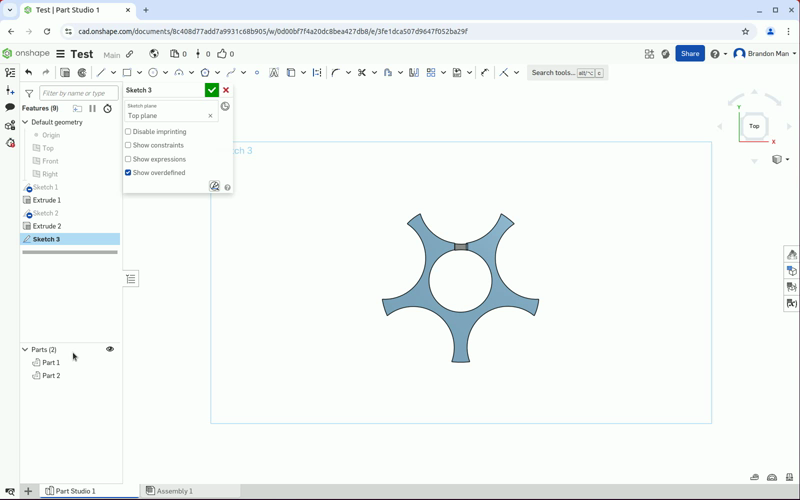
key(y)
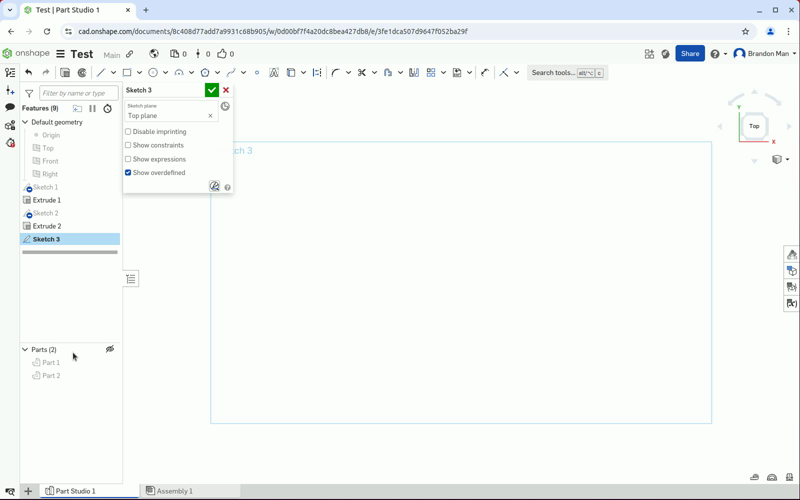
key(a)
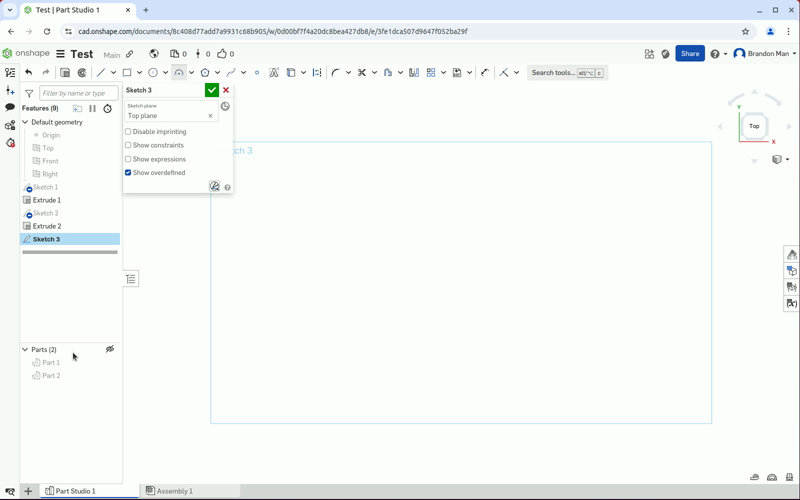
key_down(shift)
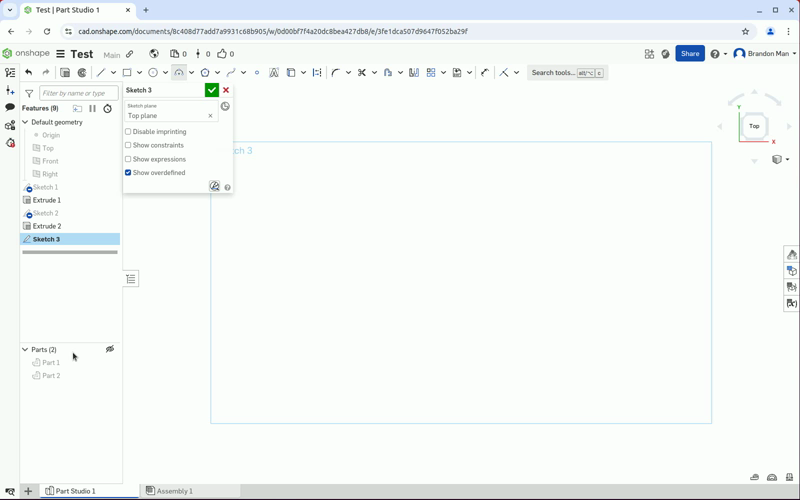
mouse_move(454, 272)
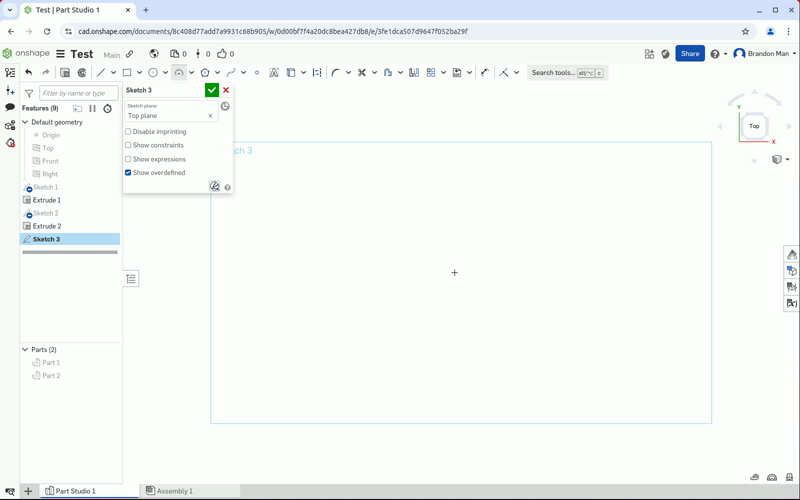
click(454, 272)
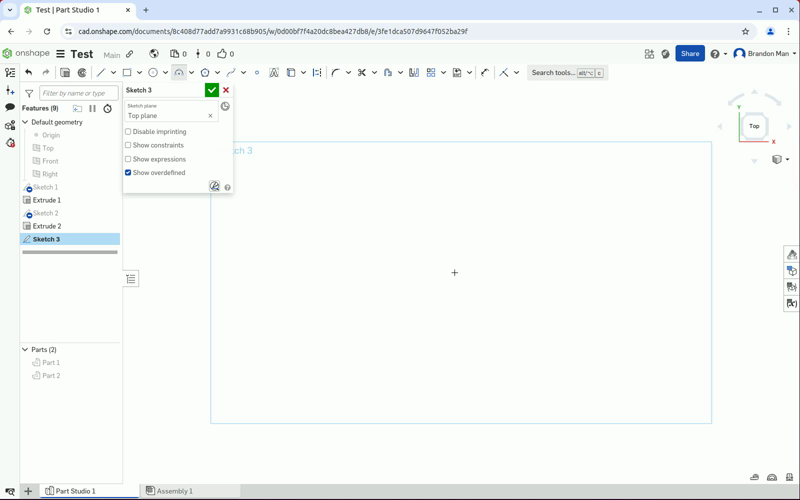
key_up(shift)
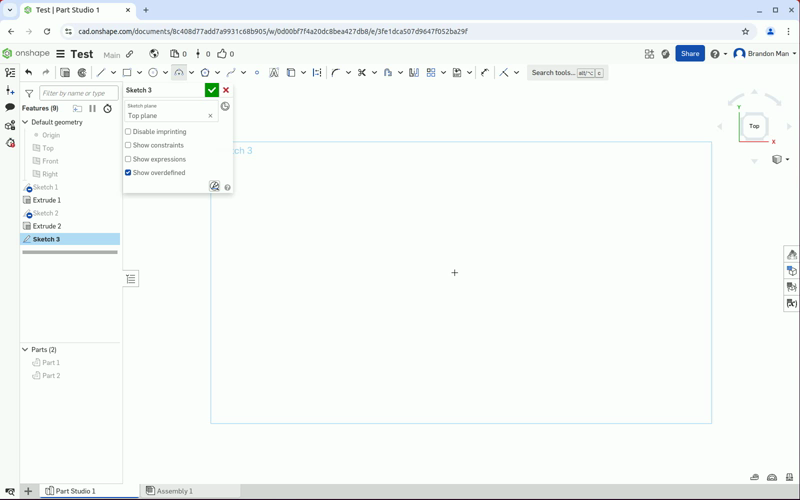
key_down(shift)
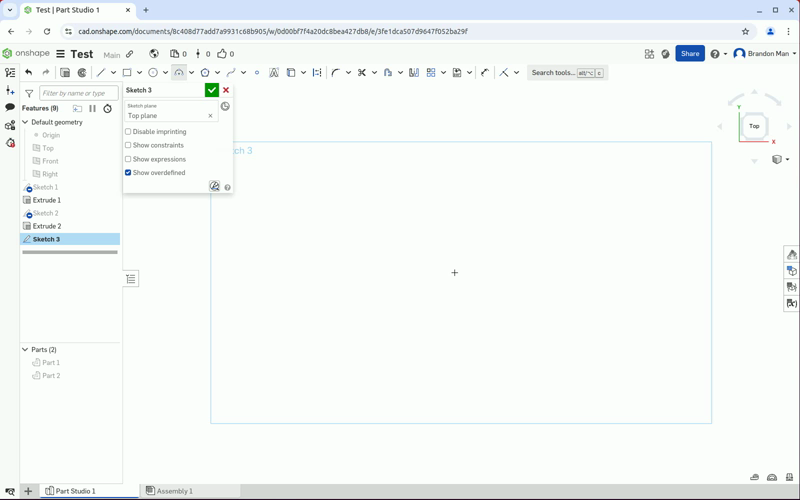
mouse_move(467, 273)
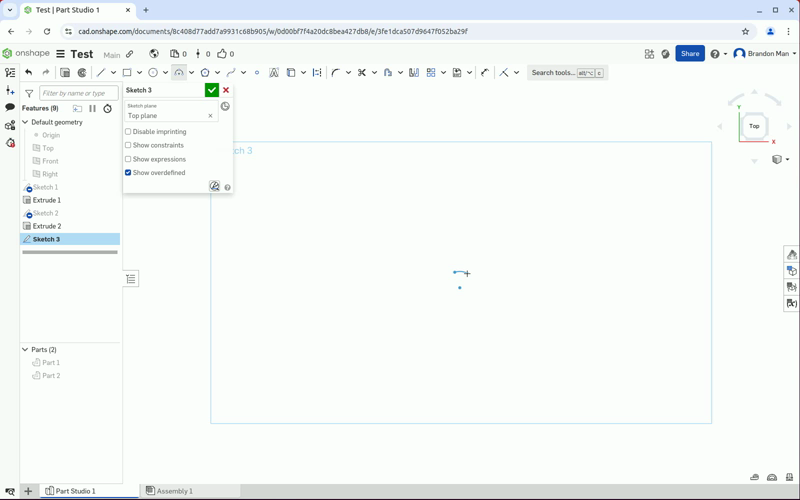
click(467, 273)
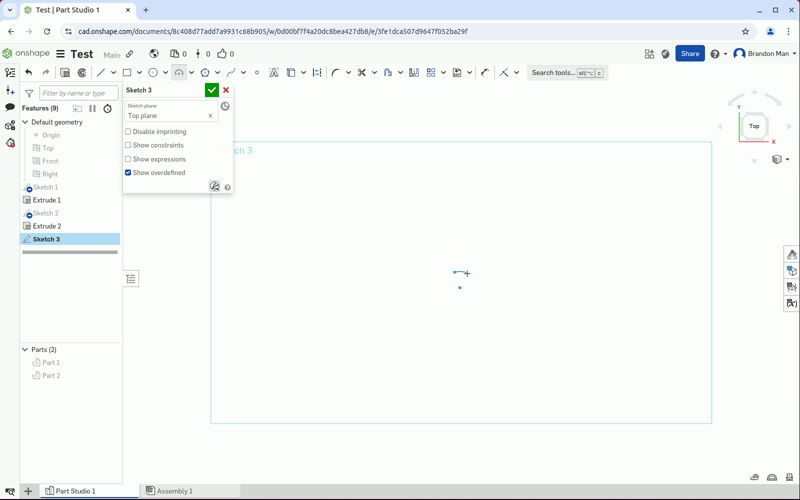
mouse_move(460, 294)
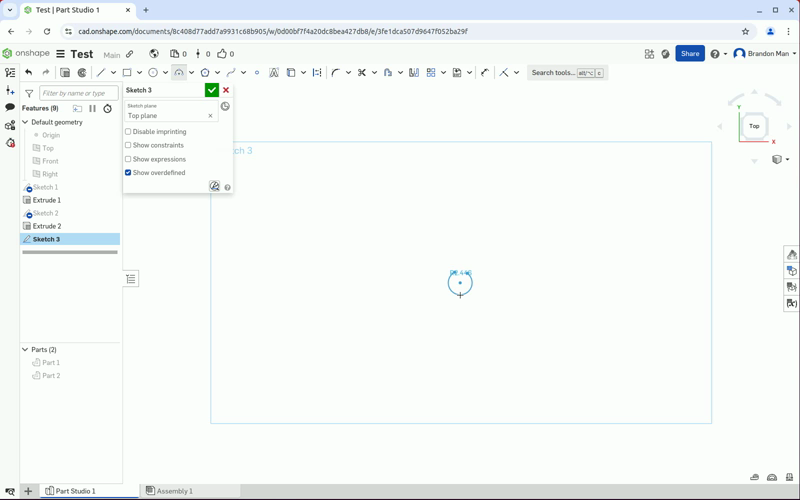
click(460, 294)
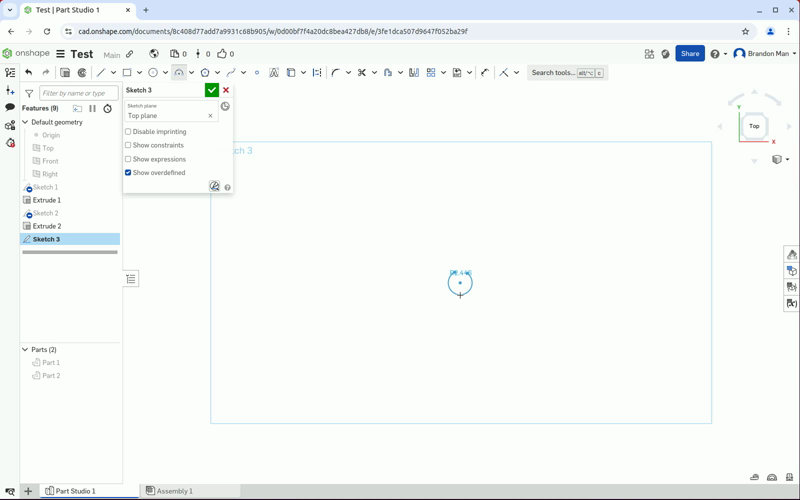
key_up(shift)
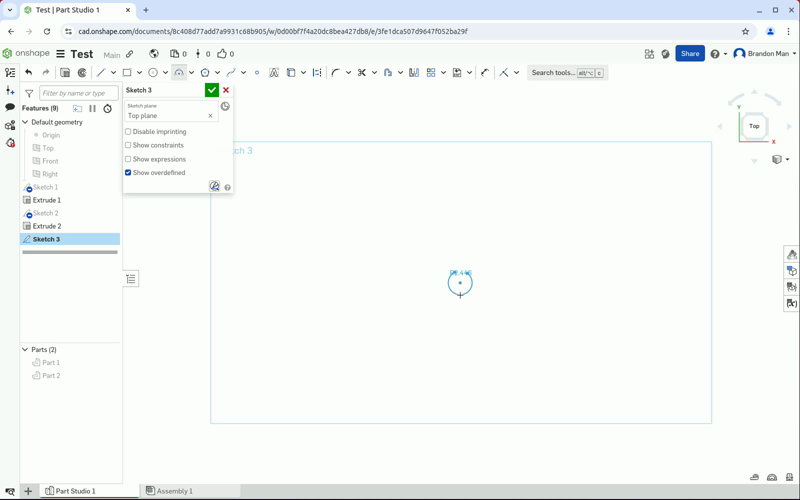
key(esc)
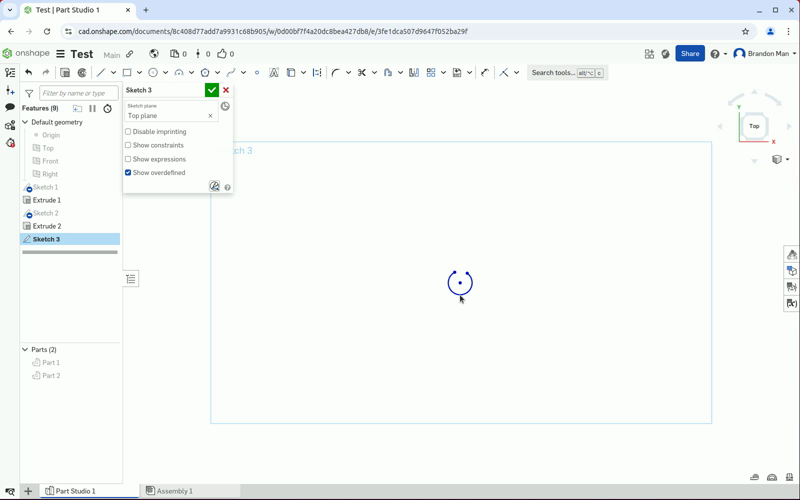
key(l)
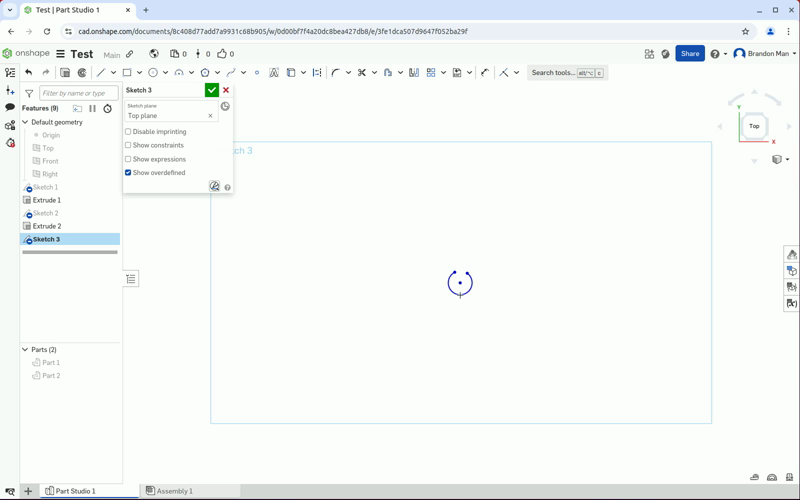
mouse_move(467, 273)
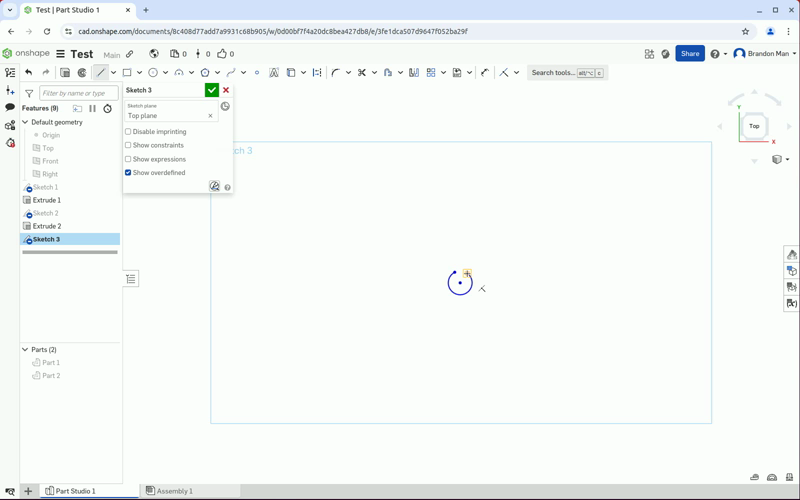
click(467, 273)
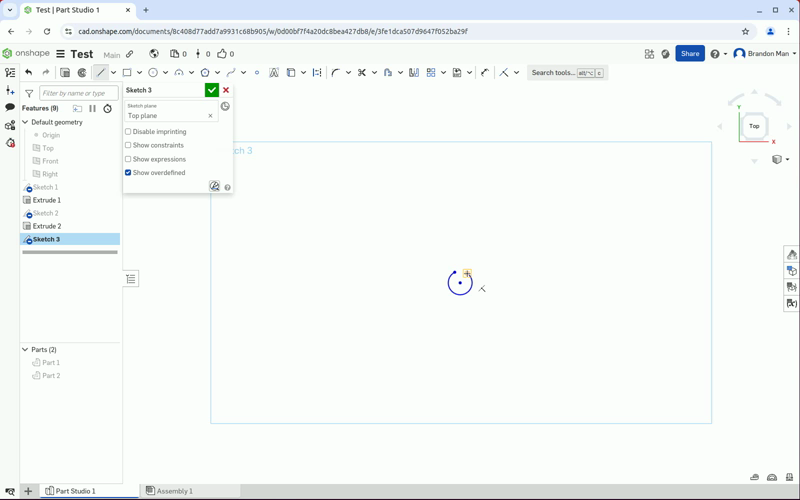
key_down(shift)
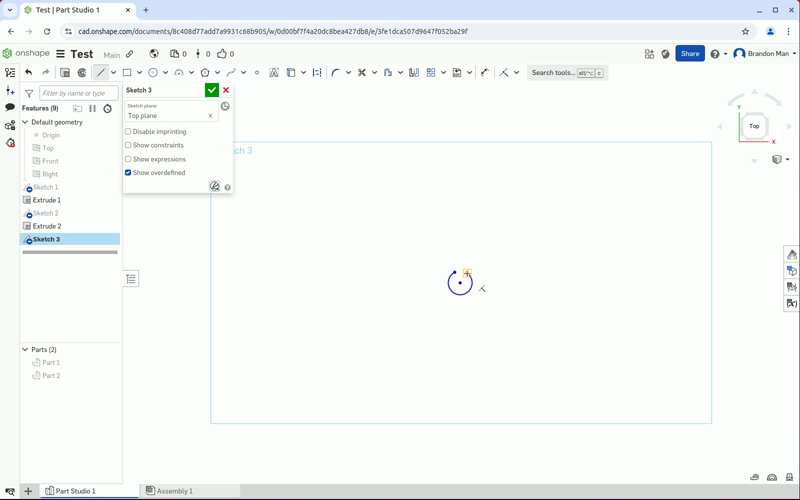
mouse_move(497, 273)
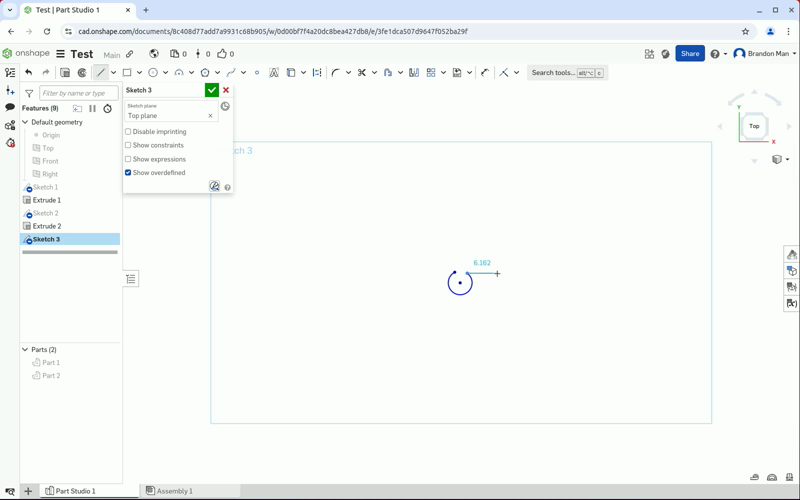
mouse_move(467, 249)
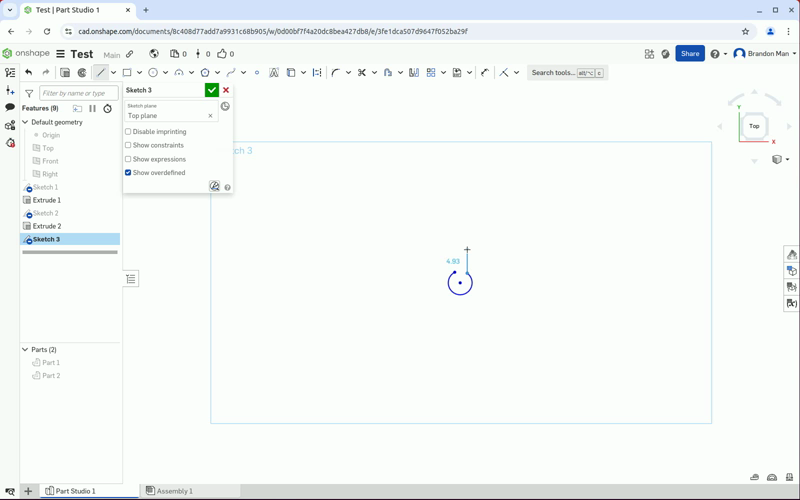
click(467, 249)
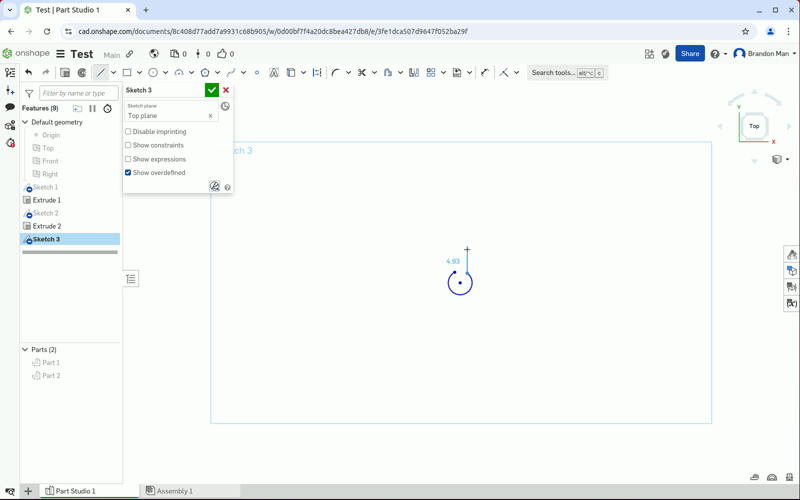
key_up(shift)
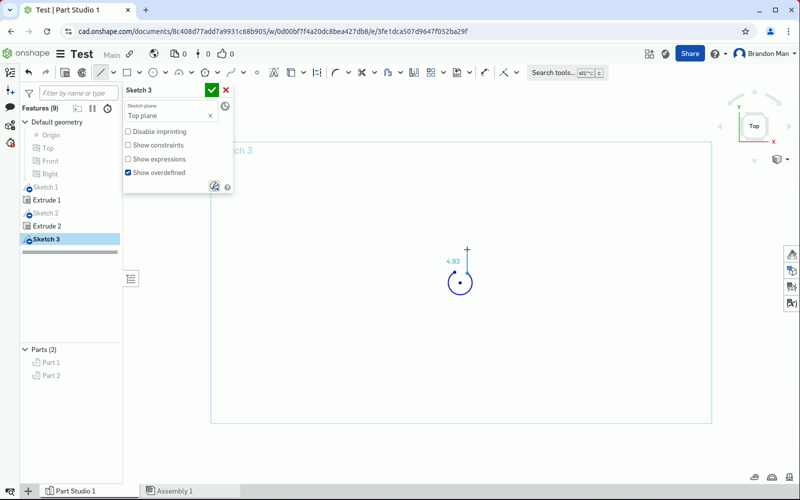
key(esc)
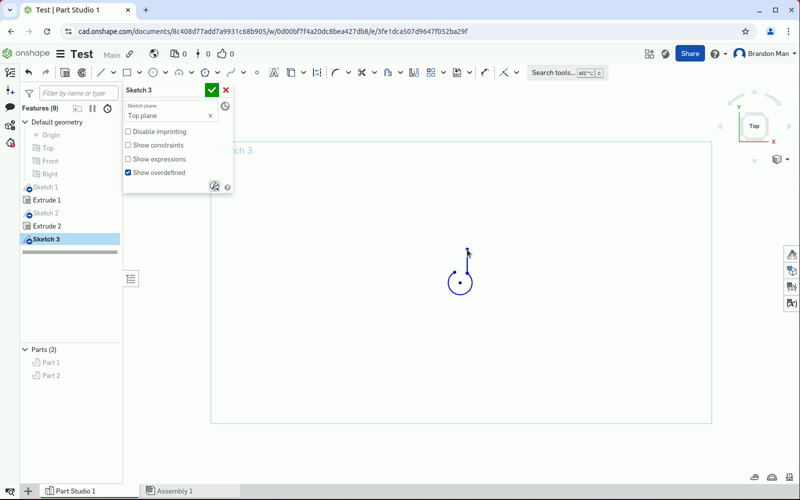
key(a)
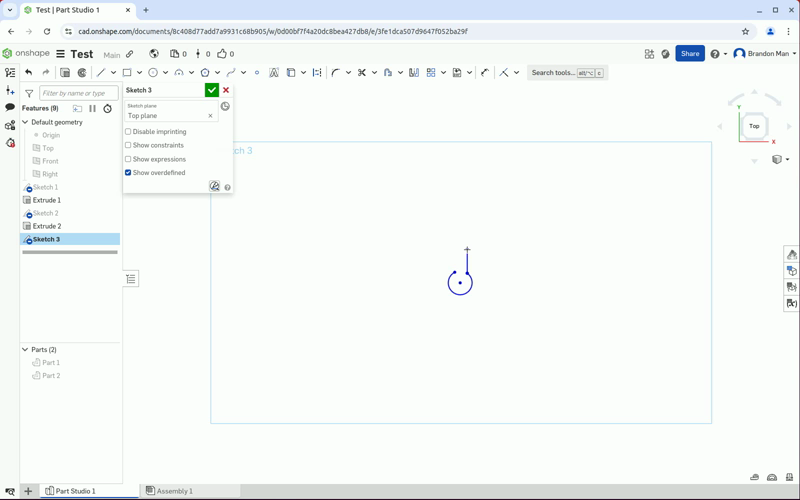
mouse_move(467, 249)
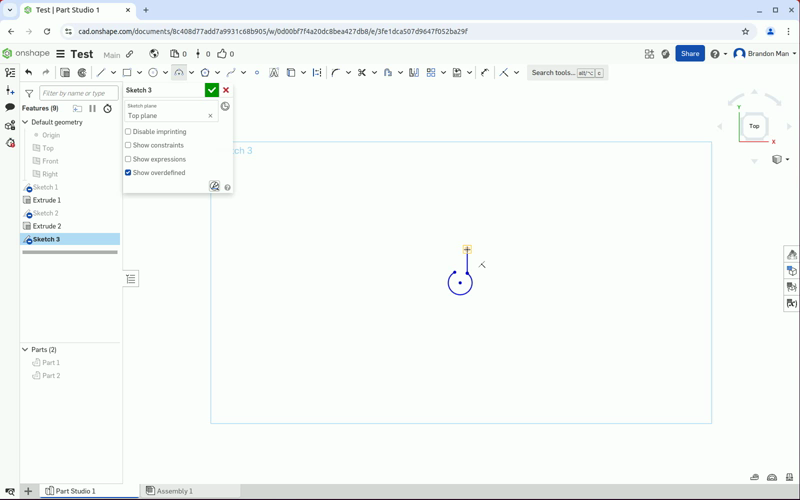
click(467, 249)
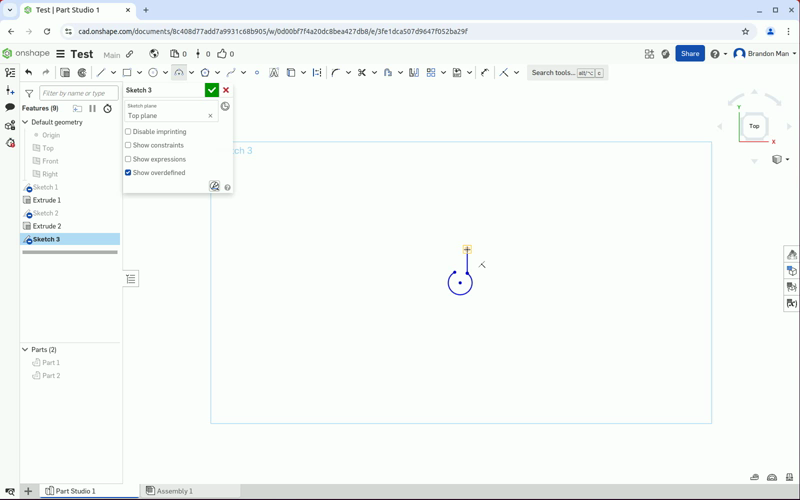
key_down(shift)
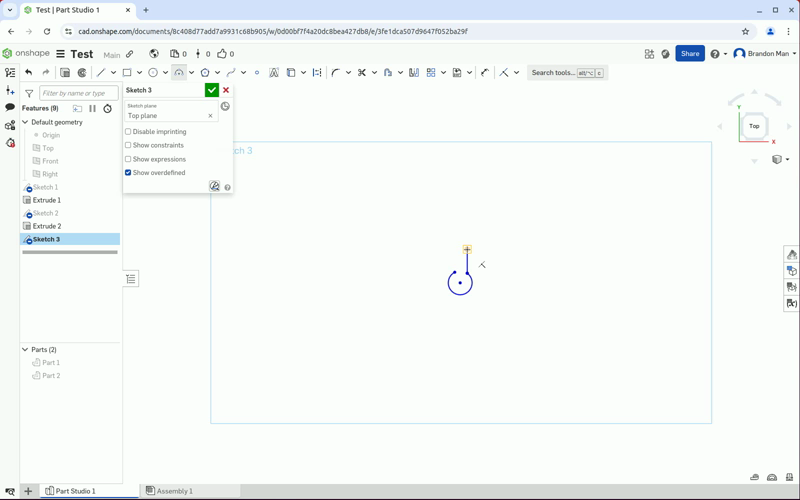
mouse_move(454, 248)
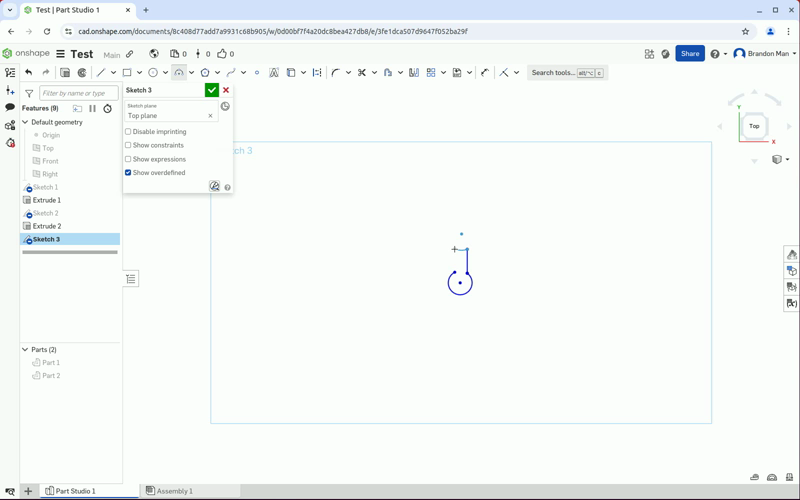
click(454, 248)
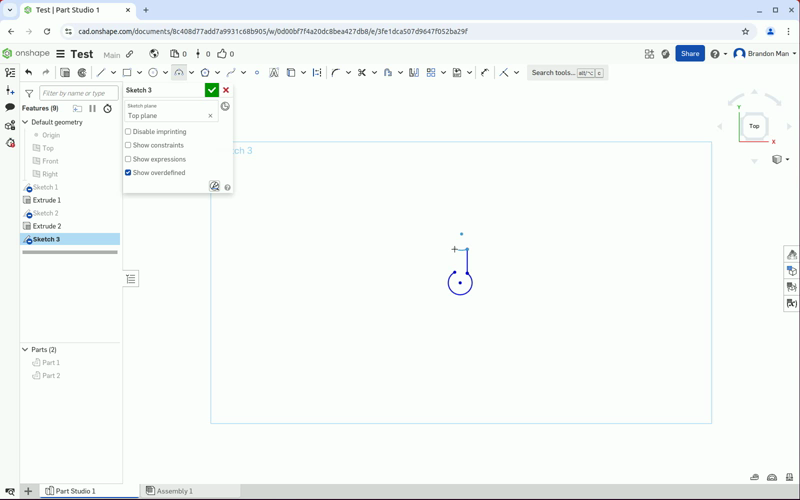
mouse_move(458, 315)
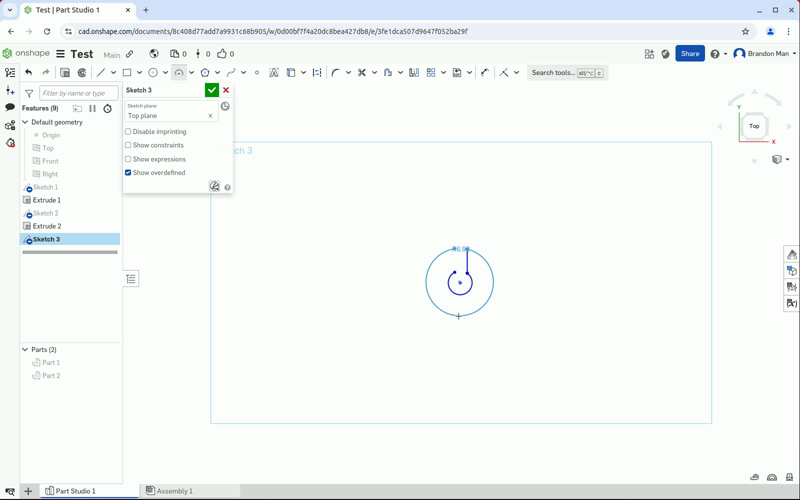
click(458, 315)
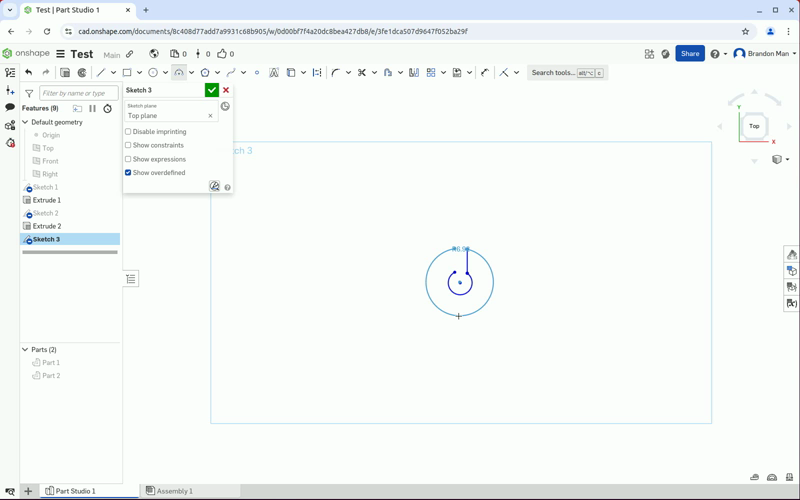
key_up(shift)
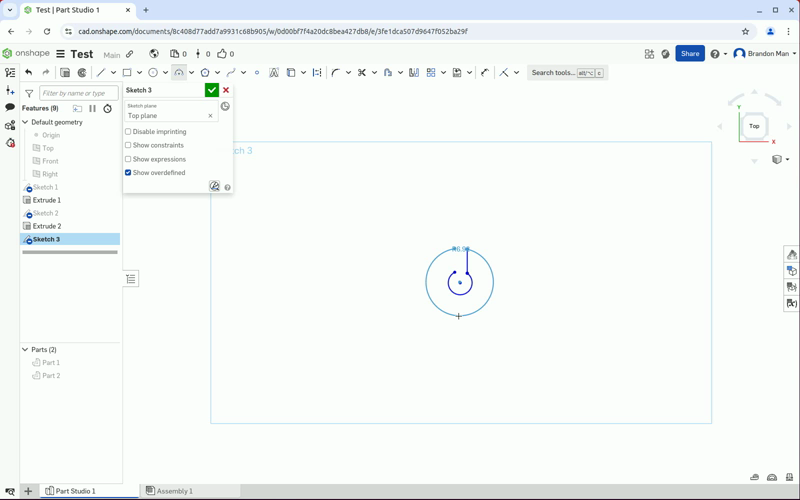
key(esc)
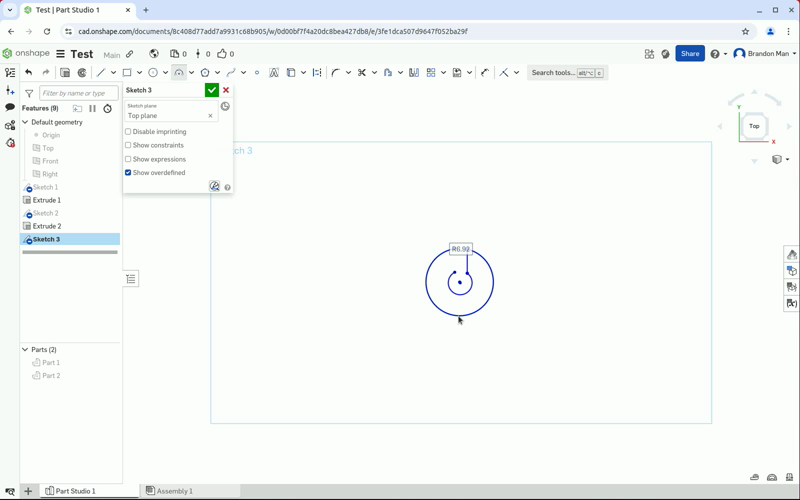
key(l)
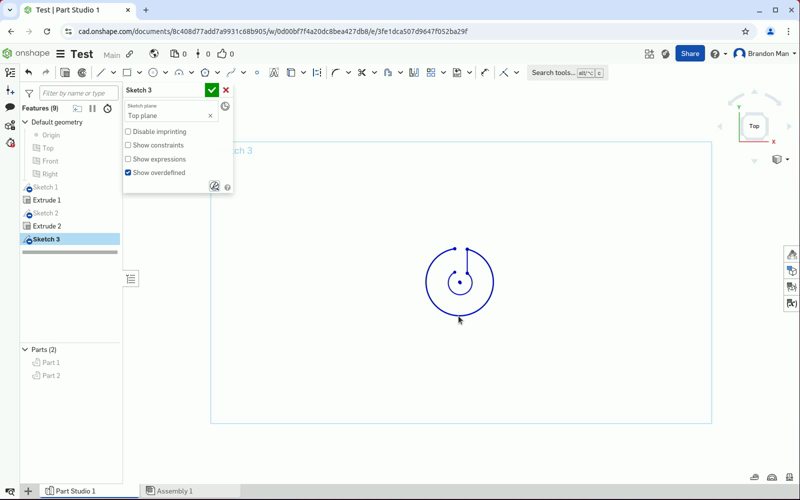
mouse_move(454, 248)
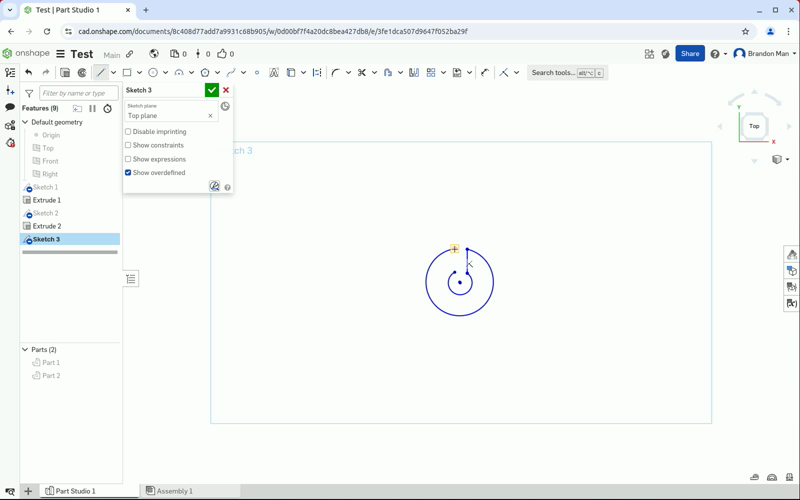
click(454, 248)
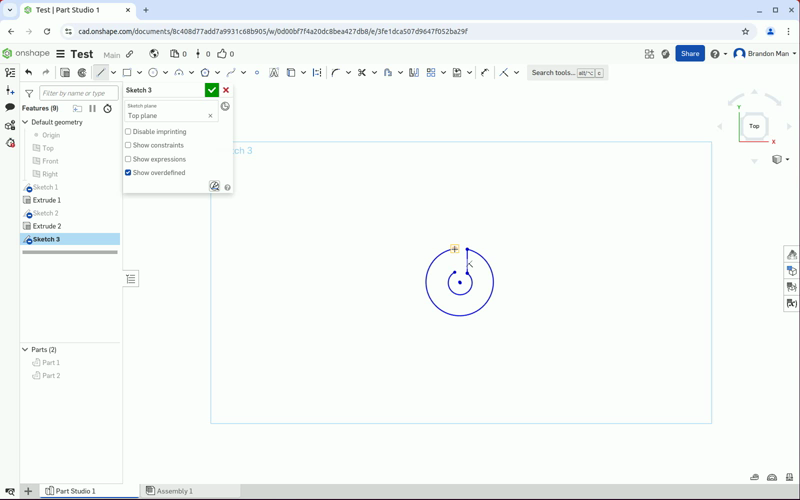
mouse_move(484, 248)
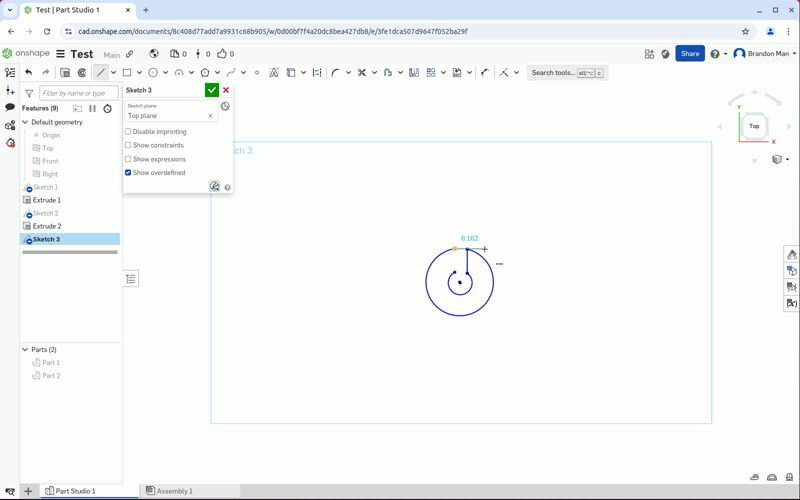
key_down(shift)
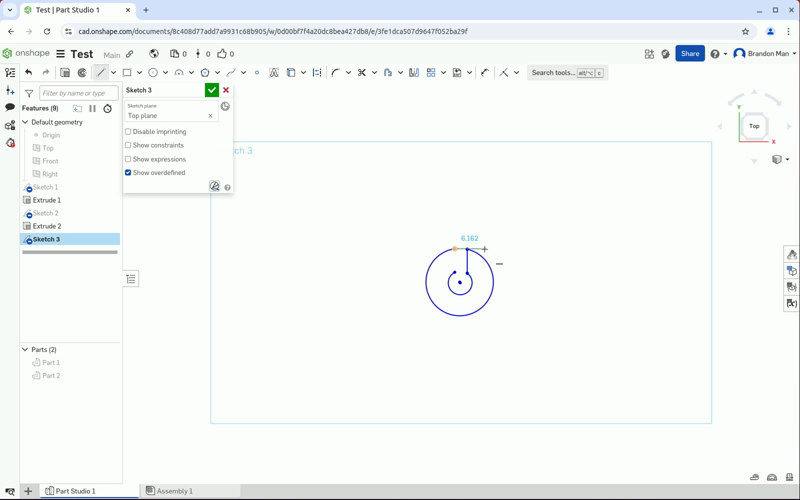
mouse_move(454, 272)
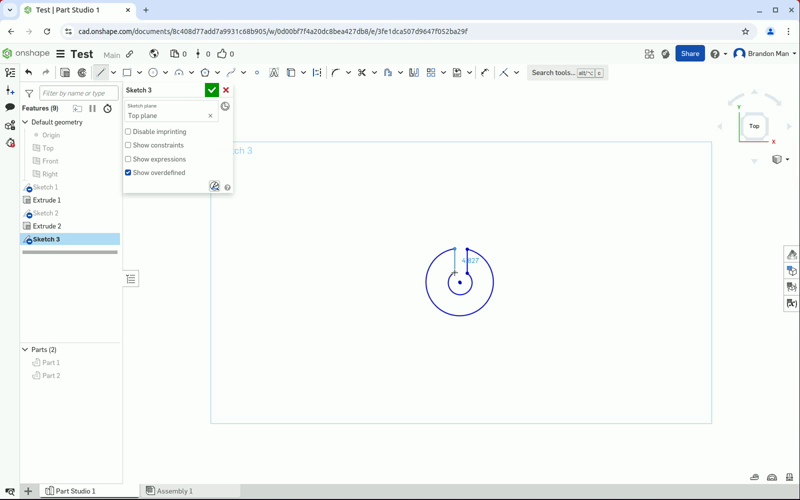
key_up(shift)
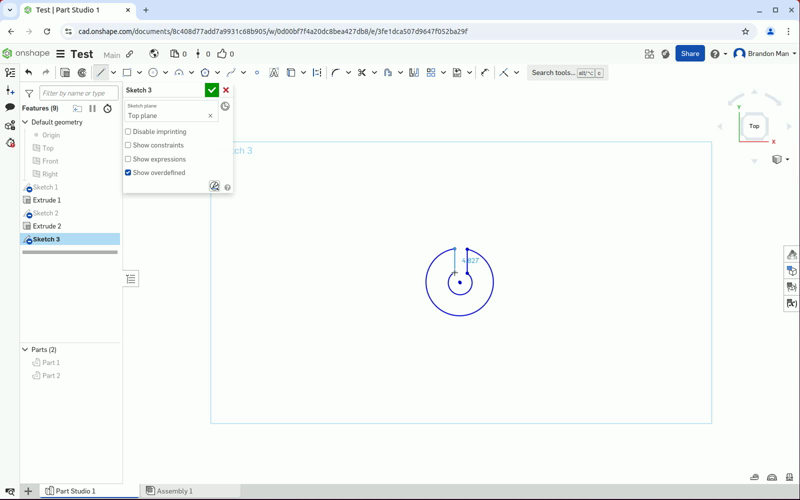
click(454, 272)
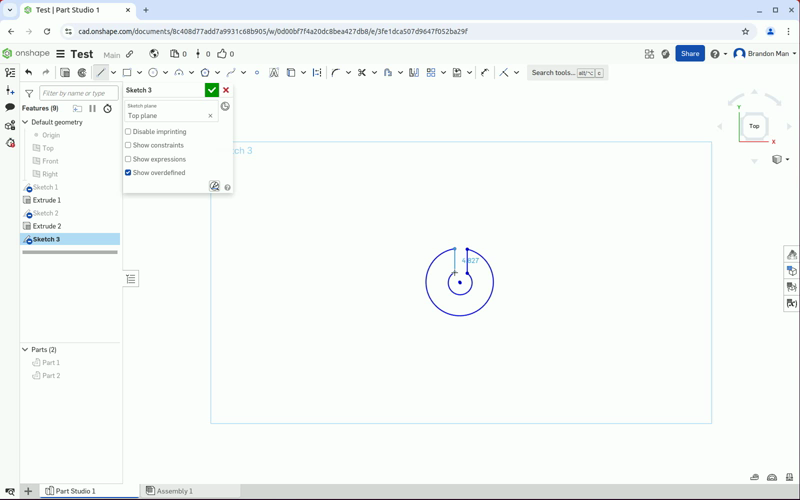
key(esc)
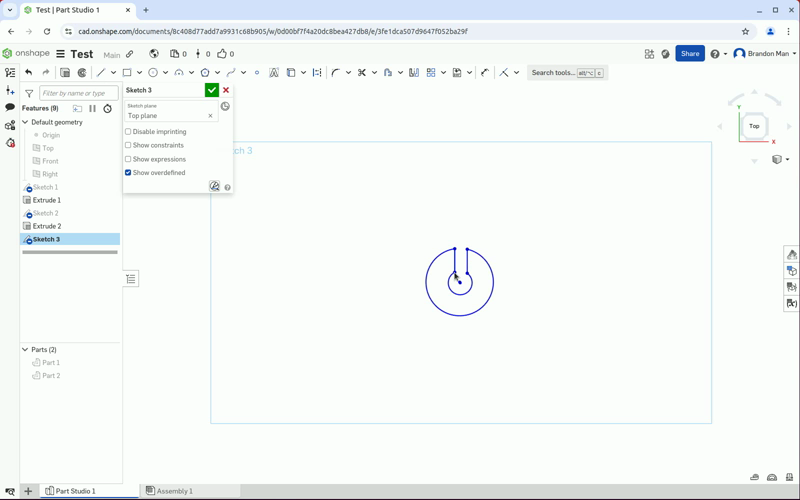
mouse_move(486, 269)
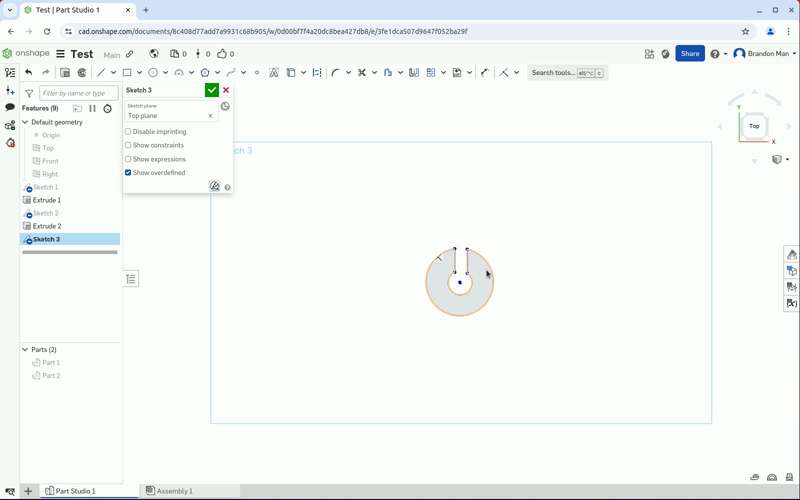
click(486, 269)
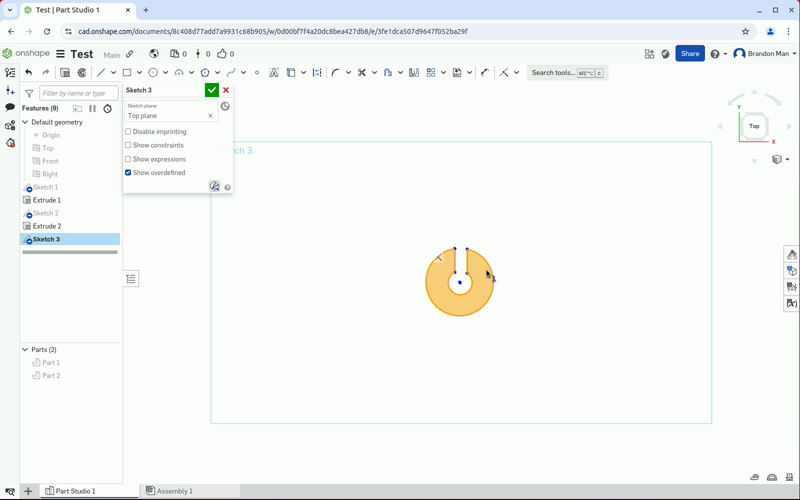
mouse_move(73, 352)
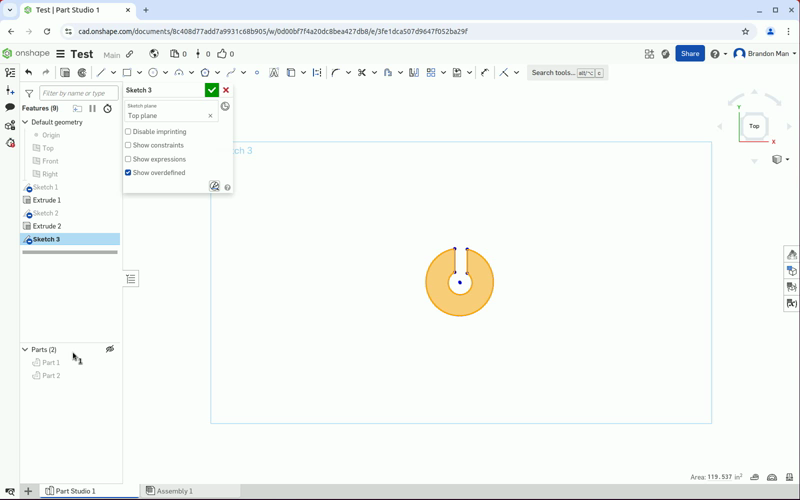
key(shift+y)
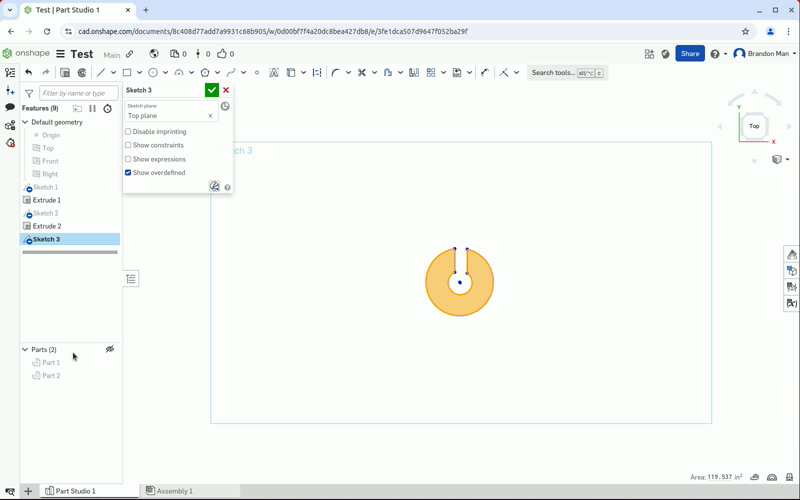
key(shift+e)
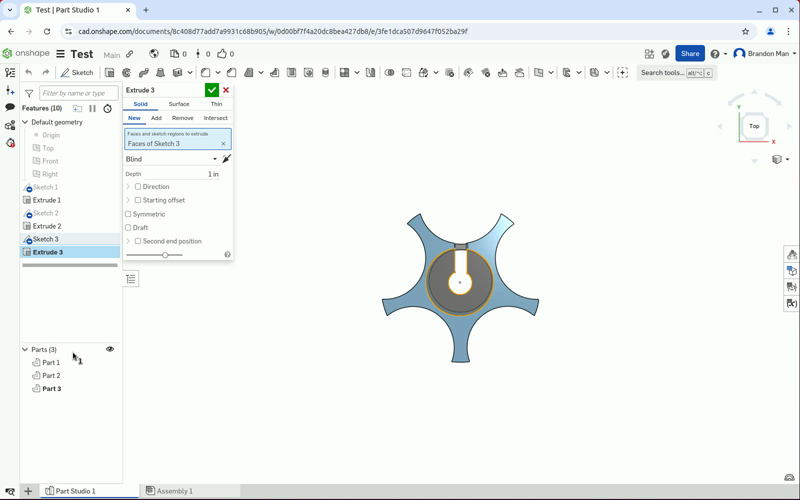
mouse_move(143, 106)
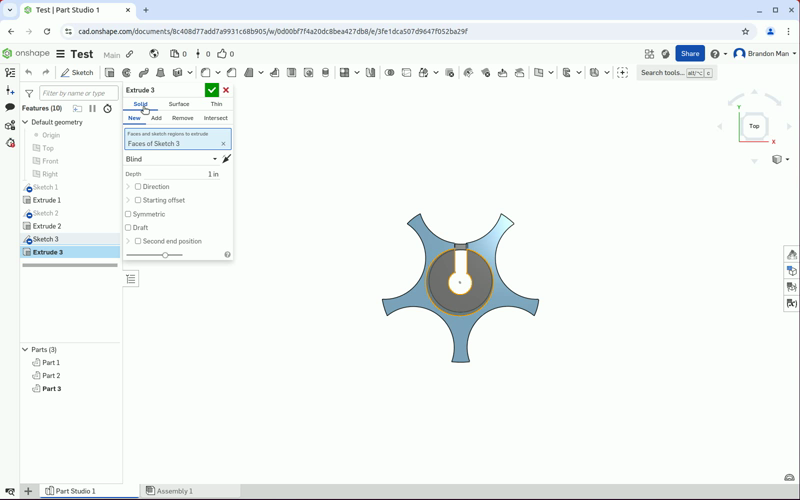
click(143, 106)
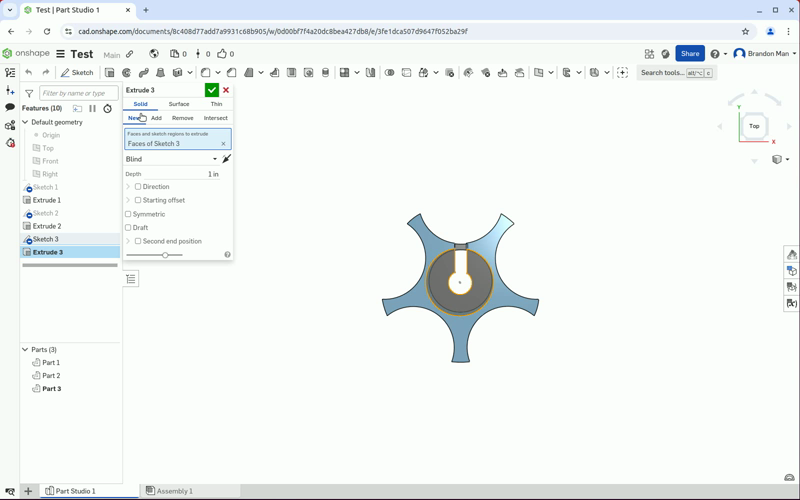
mouse_move(137, 120)
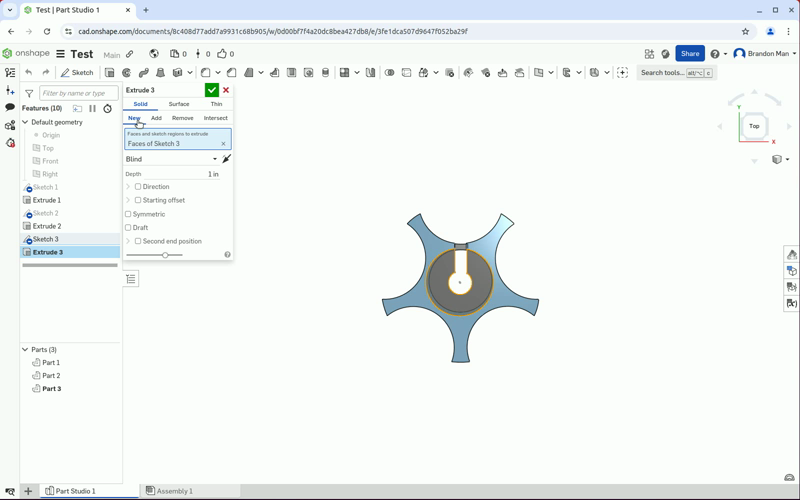
click(137, 120)
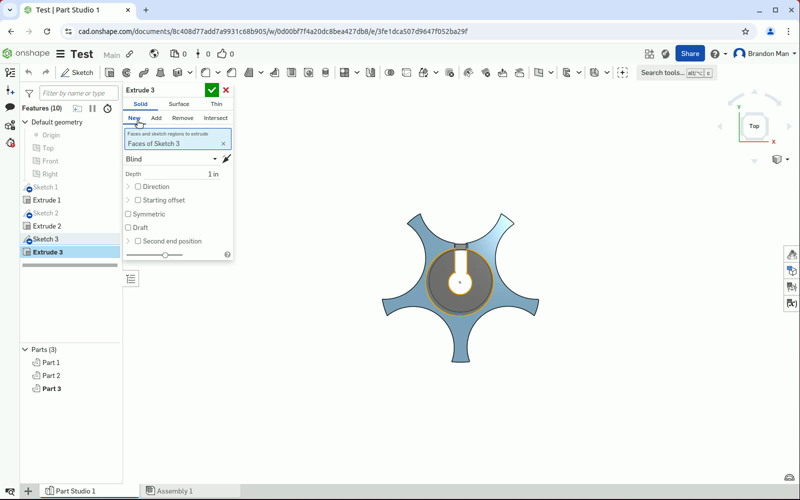
key(tab, 4)
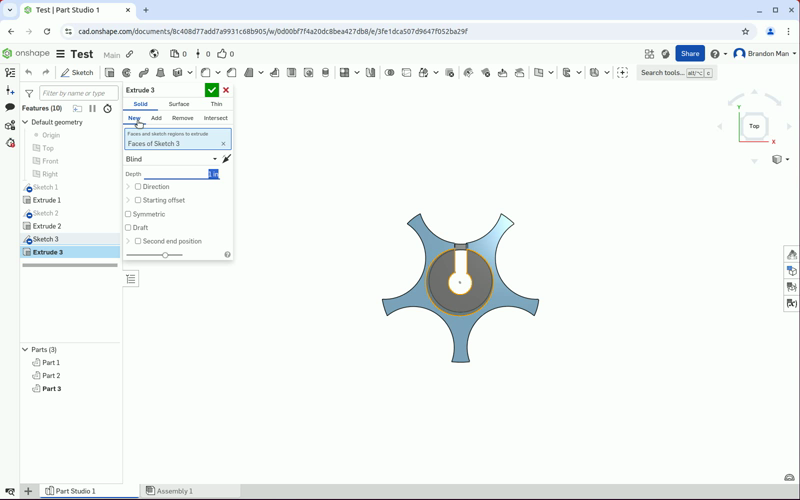
text(23.108)
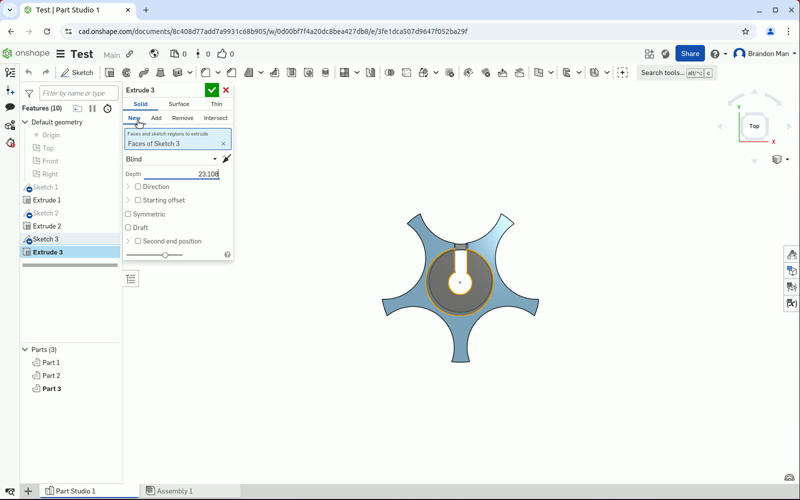
key(enter)
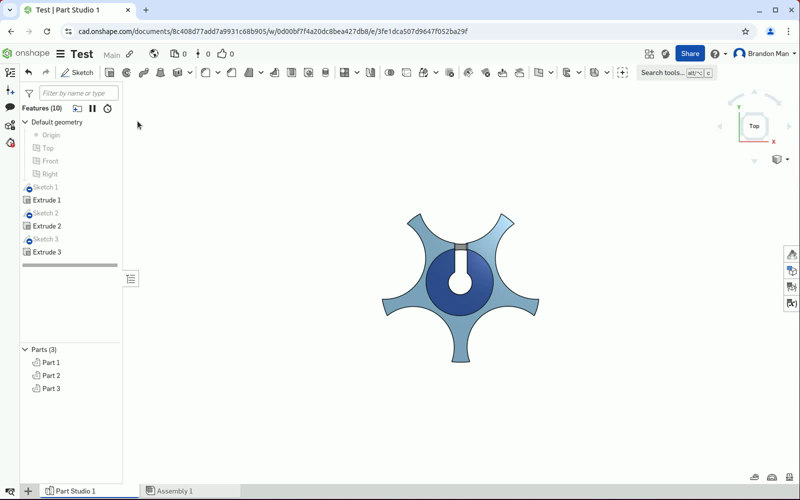
key(shift+h)
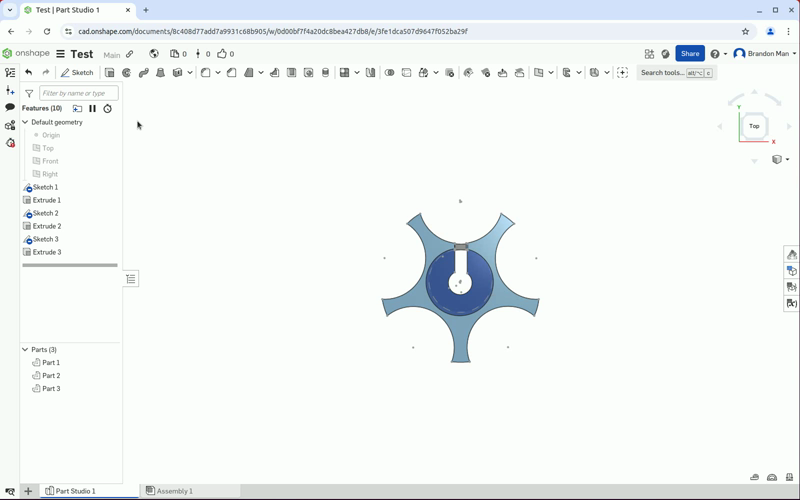
key(shift+h)
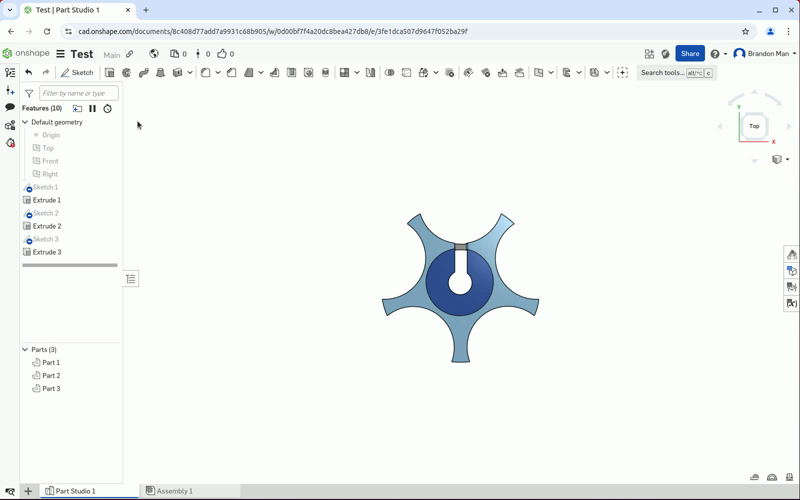
mouse_move(73, 189)
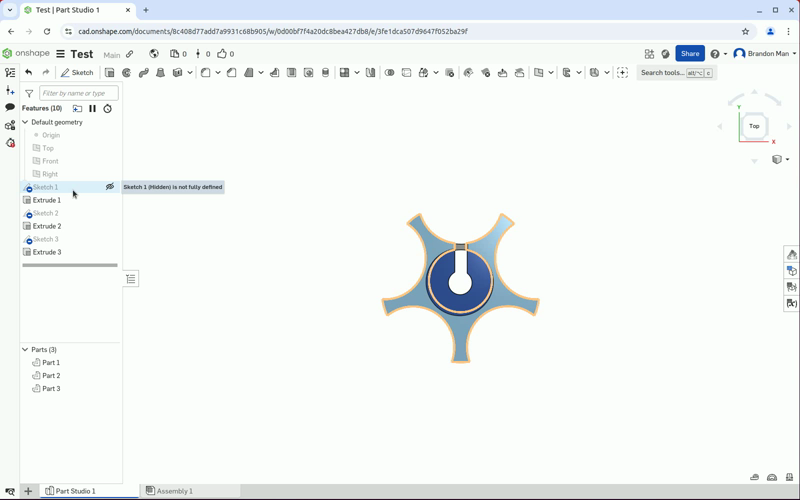
click(73, 189)
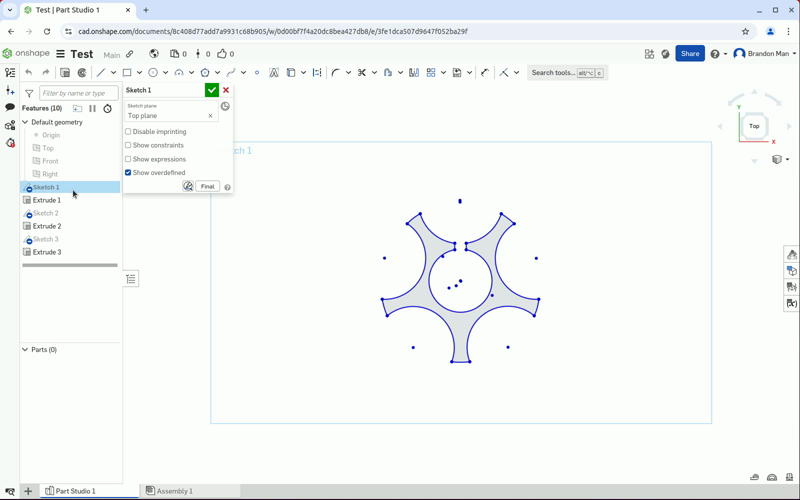
mouse_move(229, 92)
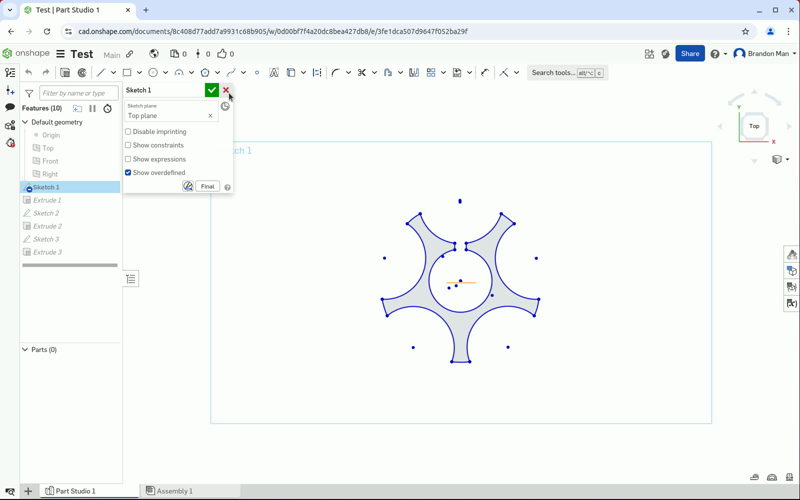
click(229, 92)
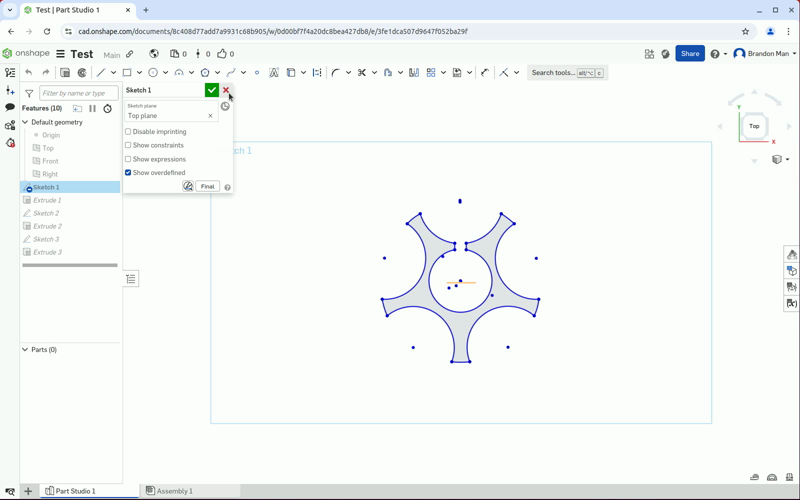
key(shift+s)
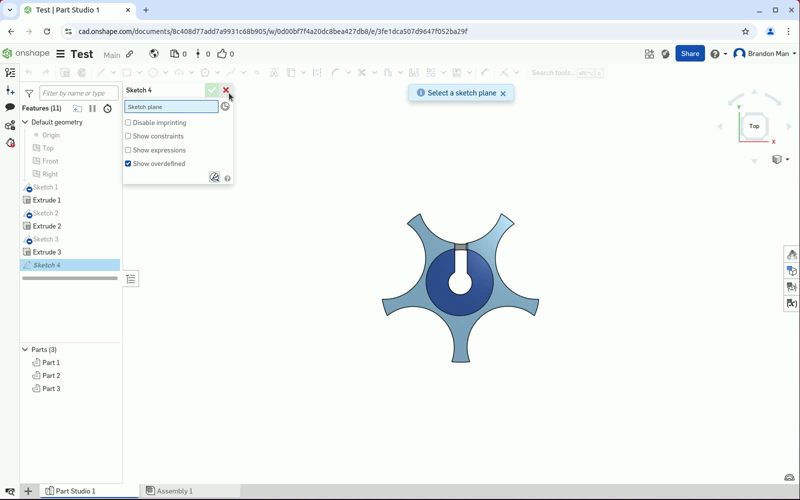
mouse_move(73, 150)
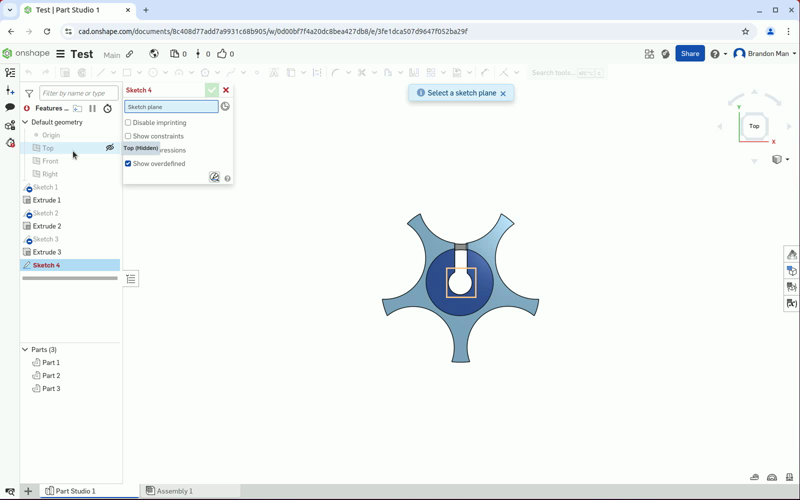
click(73, 150)
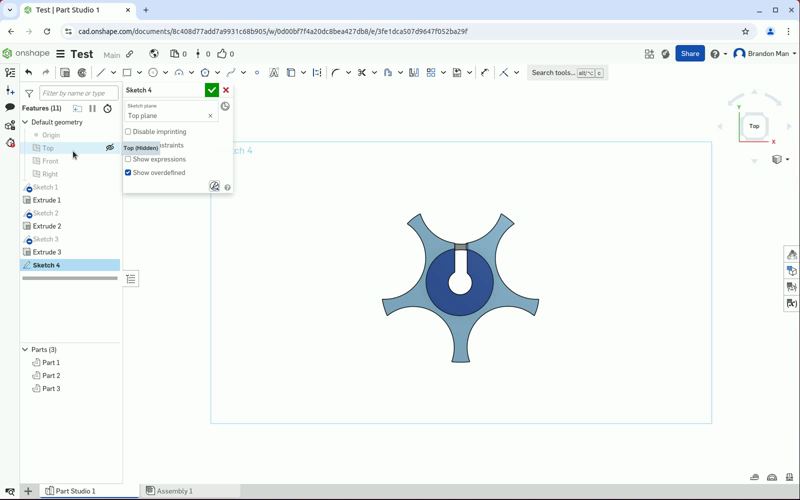
mouse_move(73, 352)
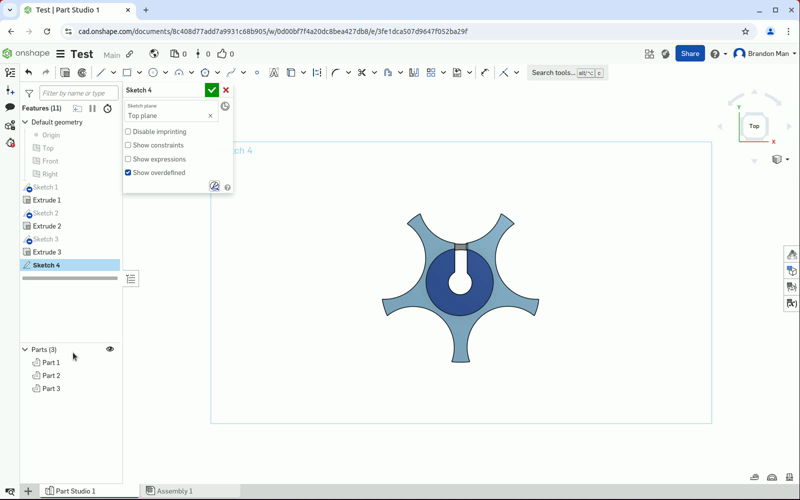
key(y)
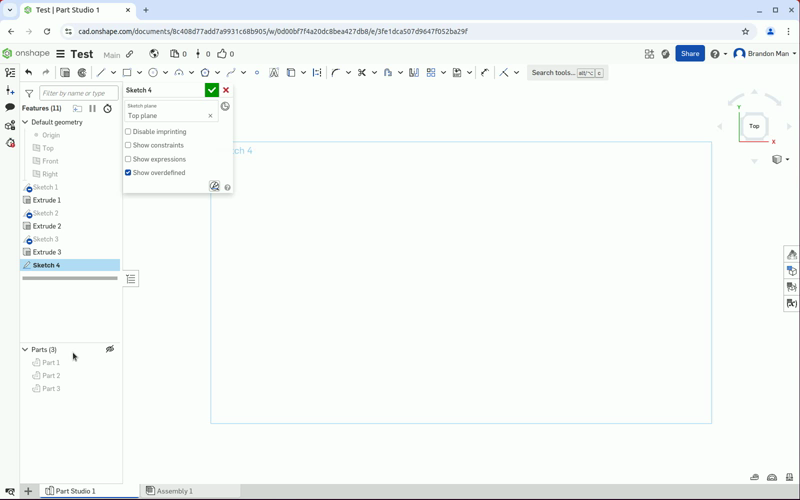
key(a)
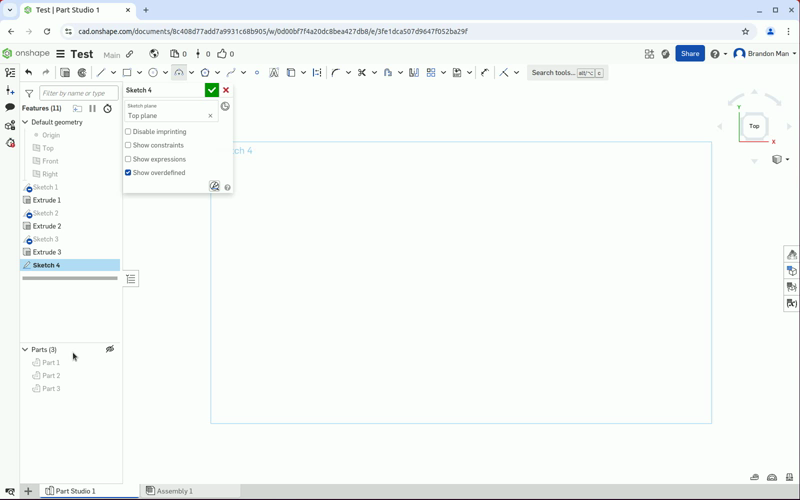
key_down(shift)
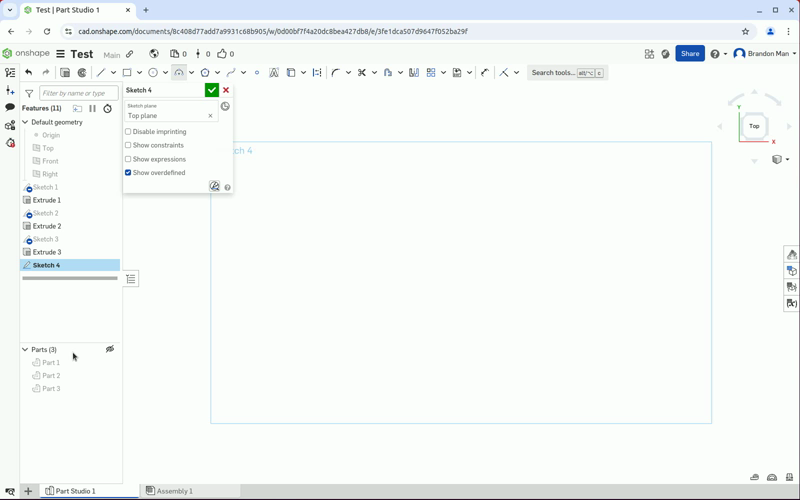
mouse_move(454, 272)
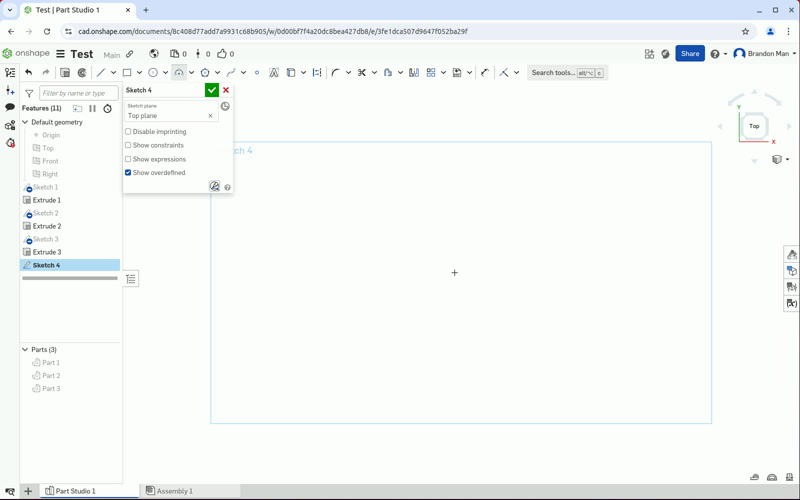
click(454, 272)
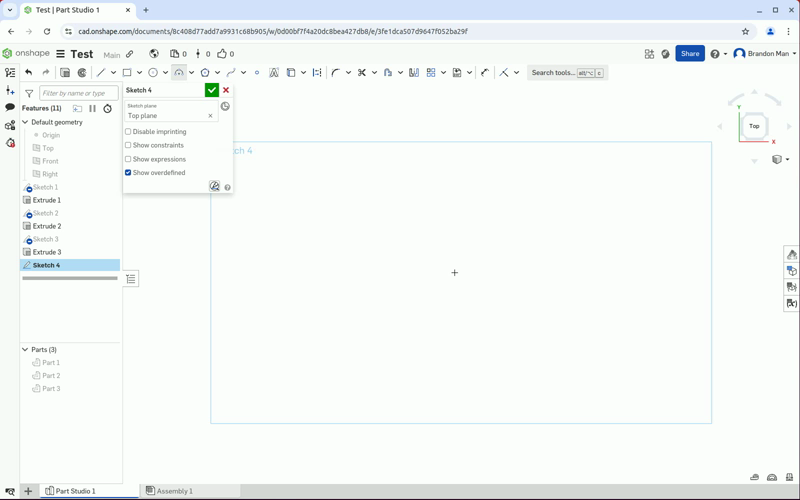
key_up(shift)
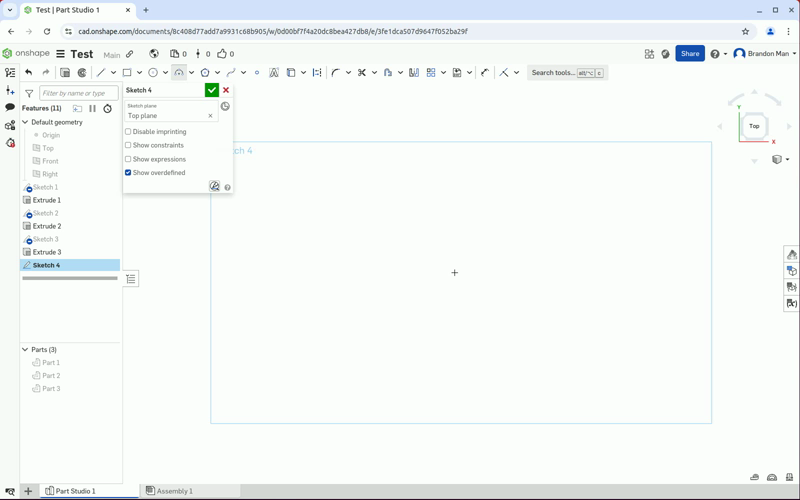
key_down(shift)
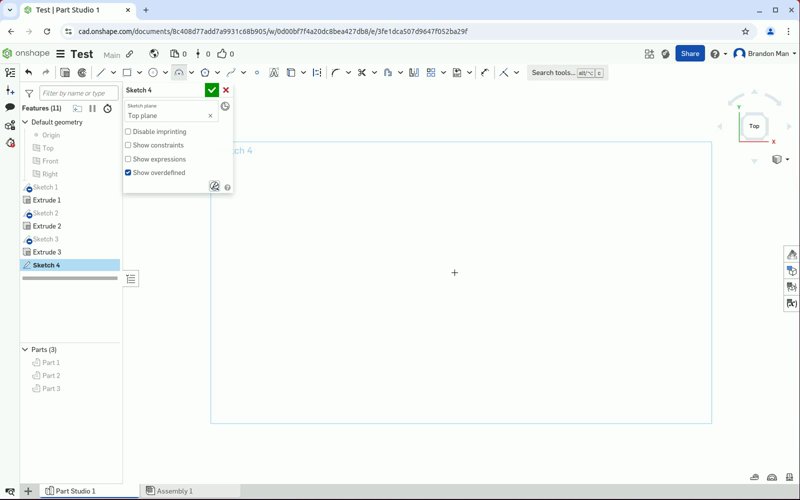
mouse_move(467, 272)
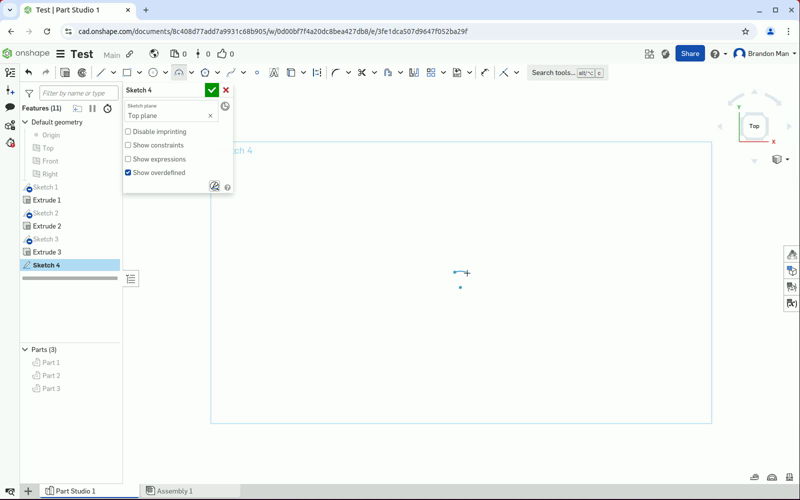
click(467, 272)
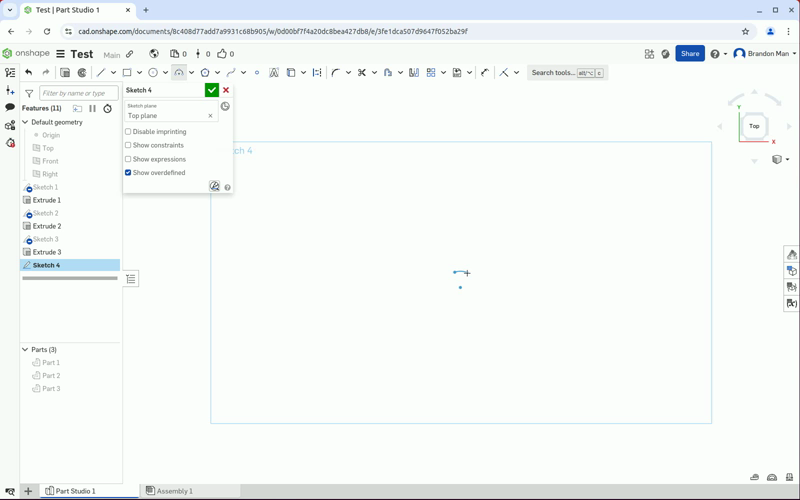
mouse_move(461, 270)
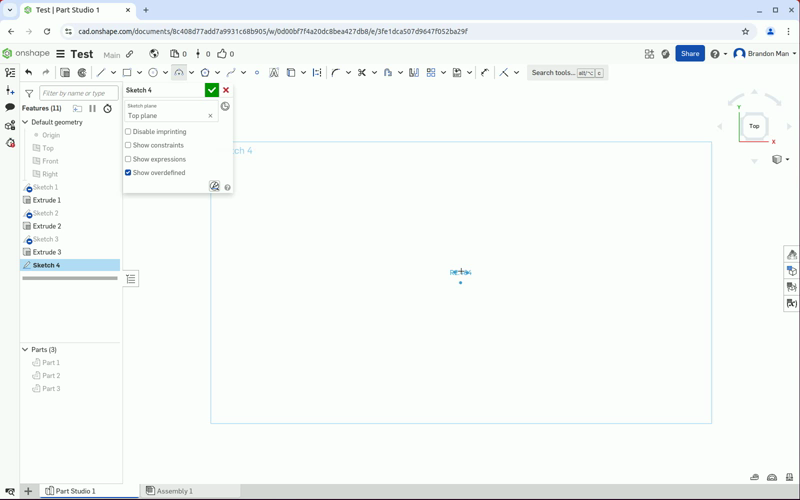
click(461, 270)
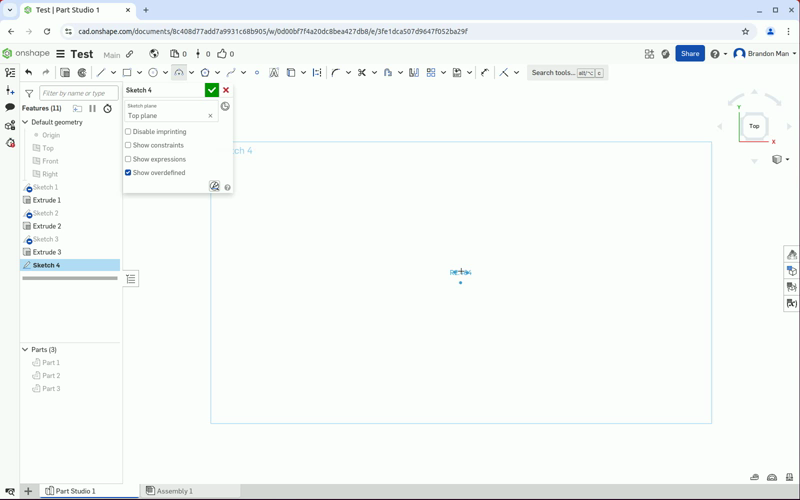
key_up(shift)
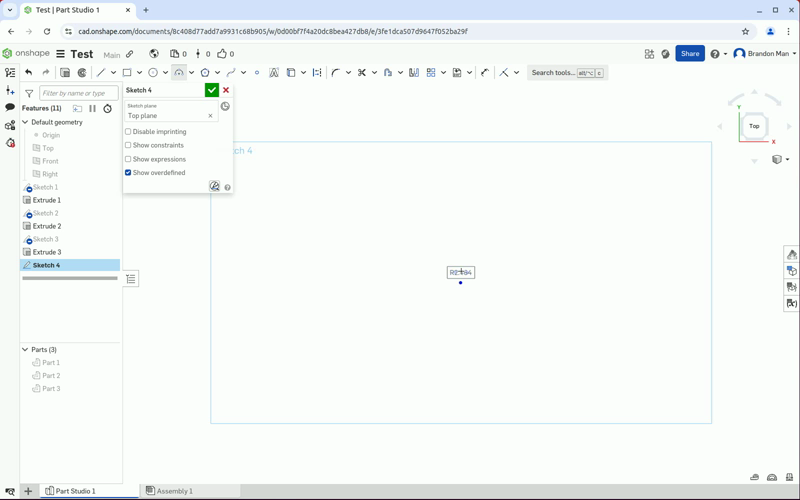
key(esc)
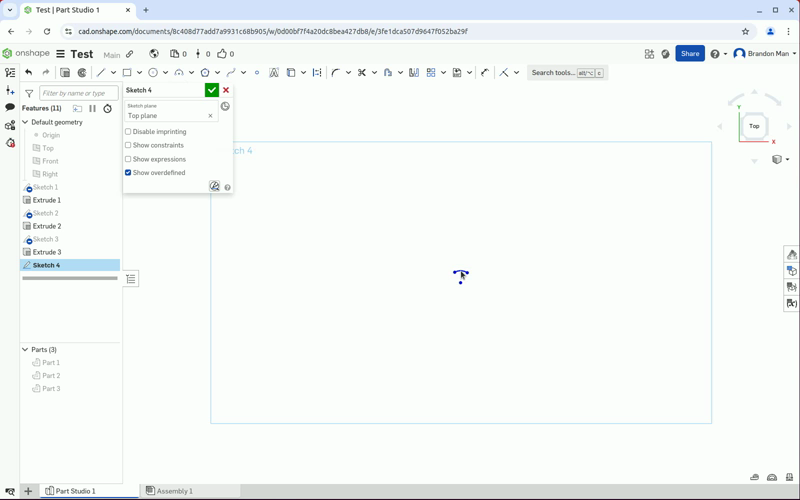
key(l)
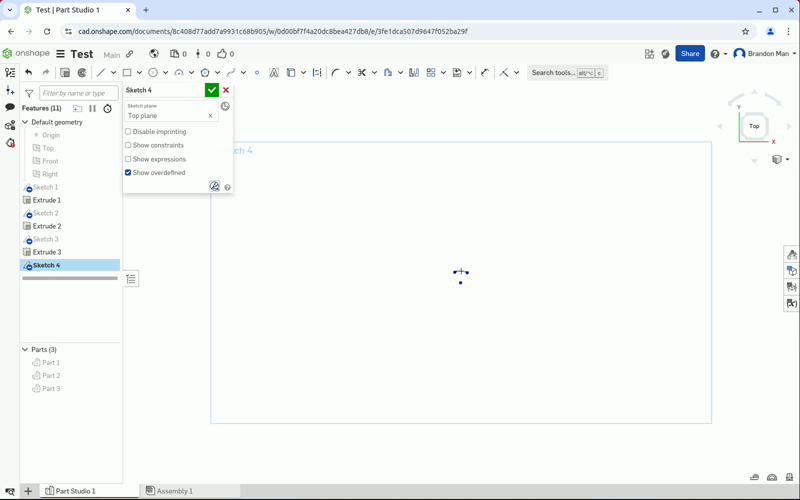
mouse_move(467, 272)
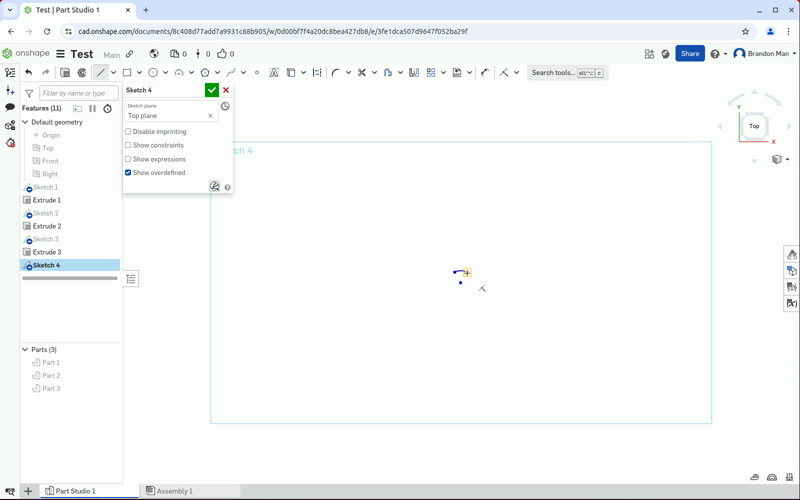
click(467, 272)
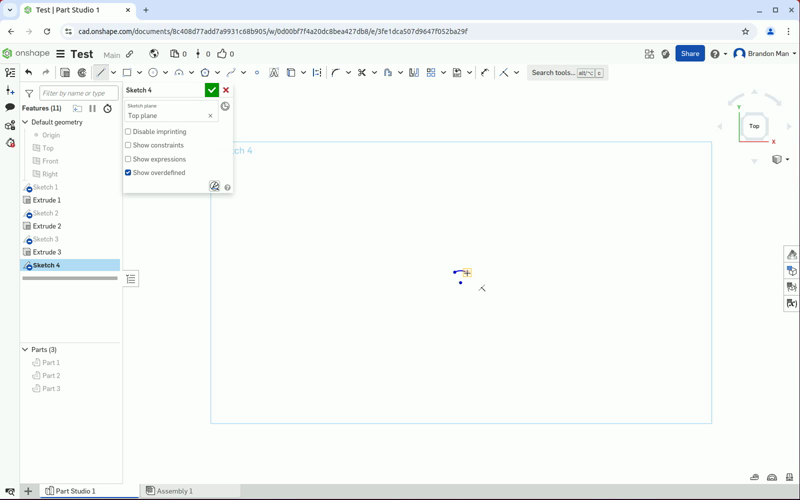
key_down(shift)
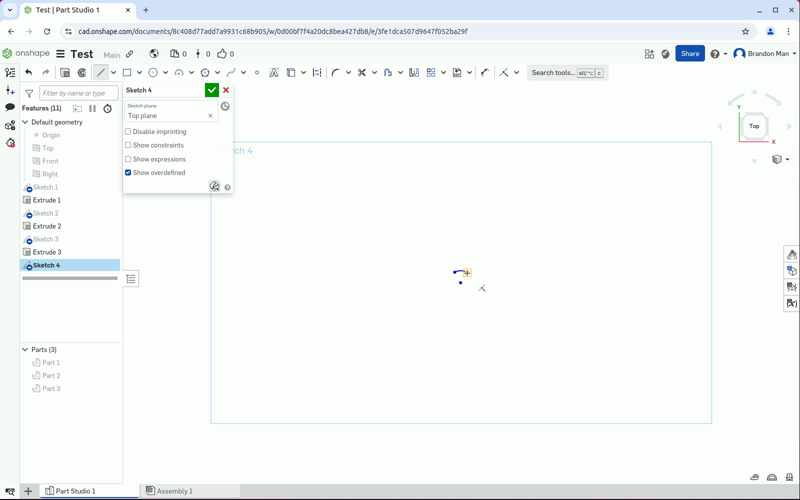
mouse_move(497, 272)
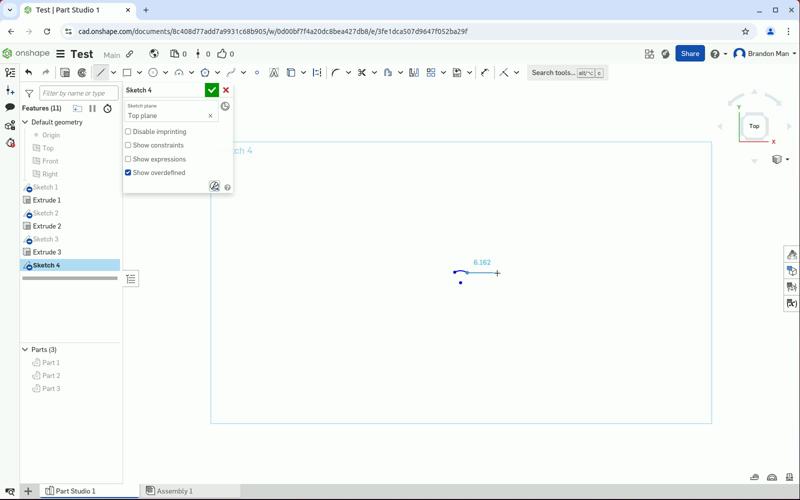
mouse_move(467, 248)
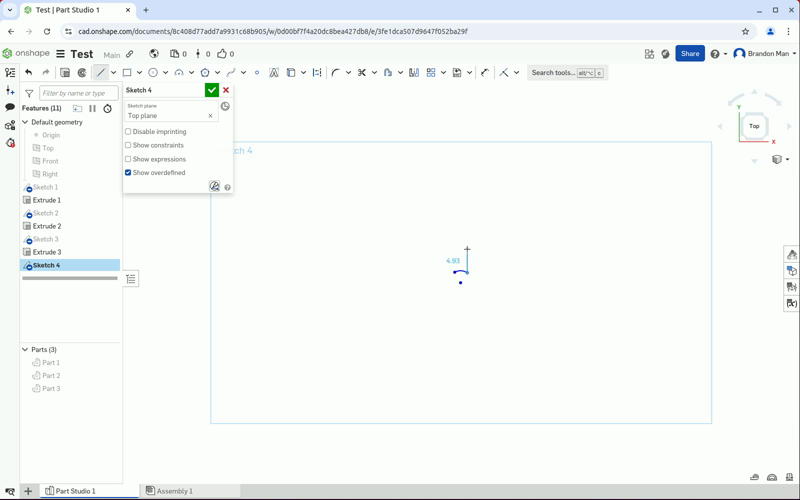
click(467, 248)
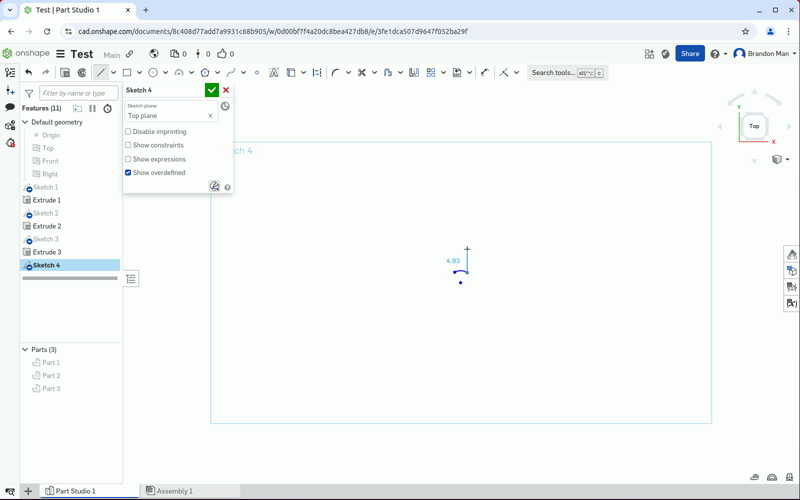
key_up(shift)
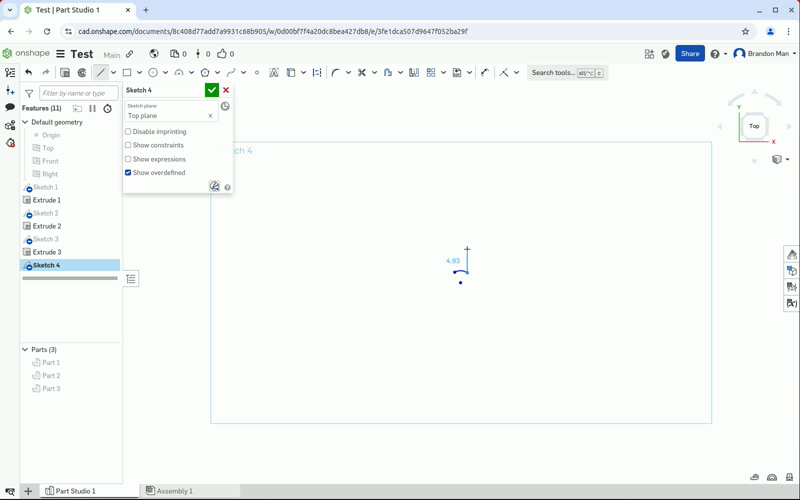
key(esc)
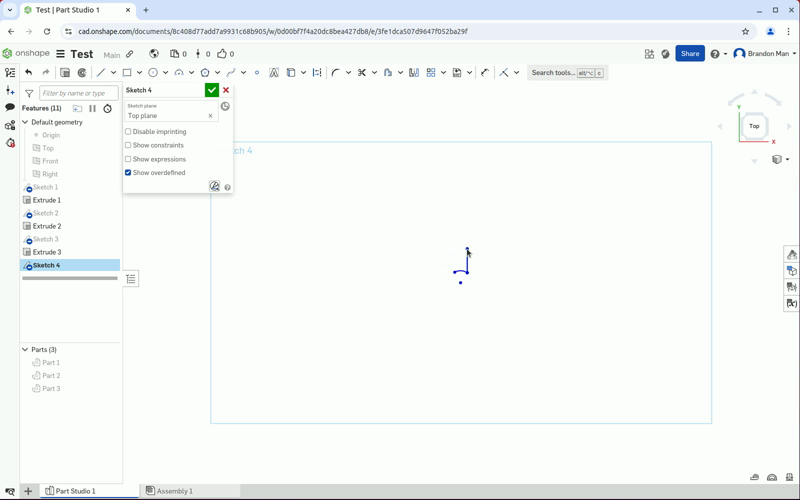
key(a)
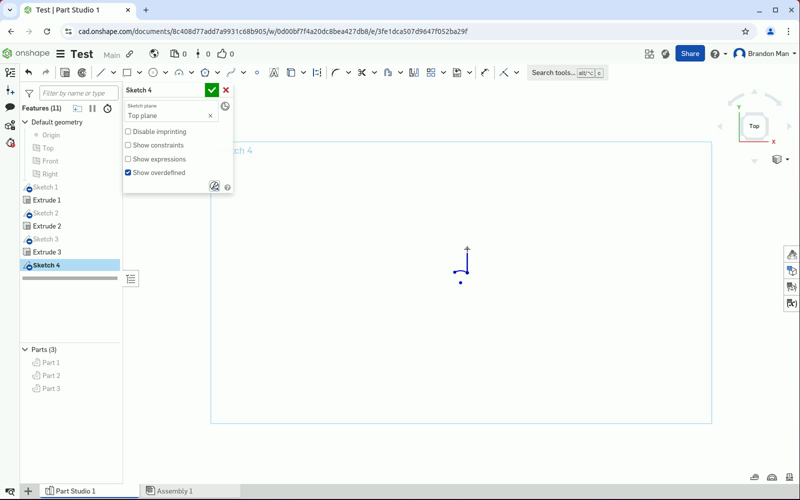
mouse_move(467, 248)
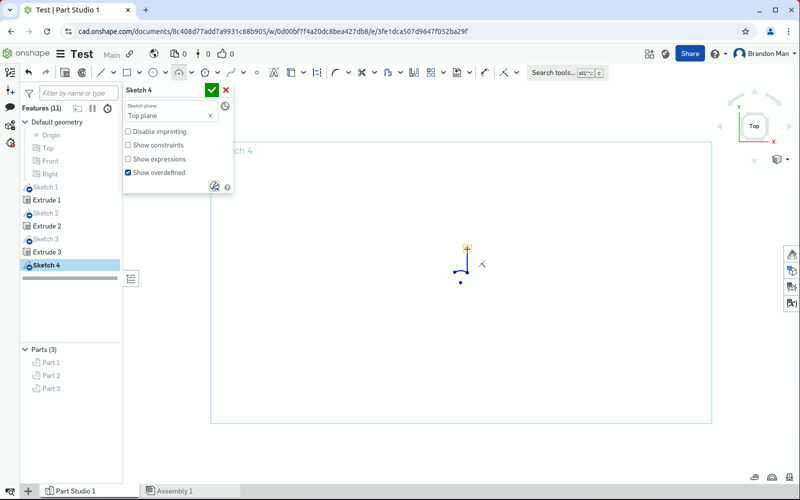
click(467, 248)
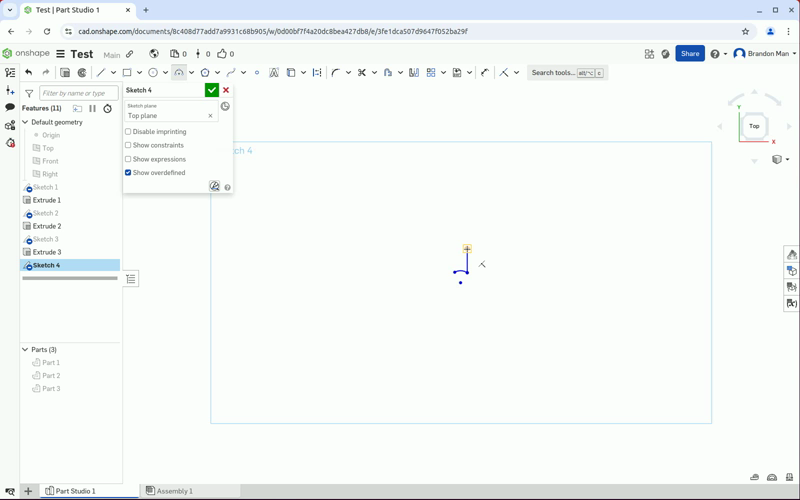
key_down(shift)
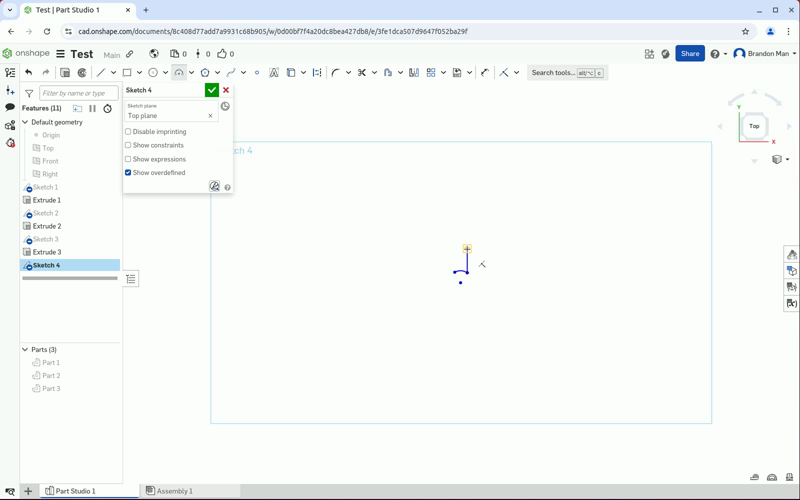
mouse_move(454, 248)
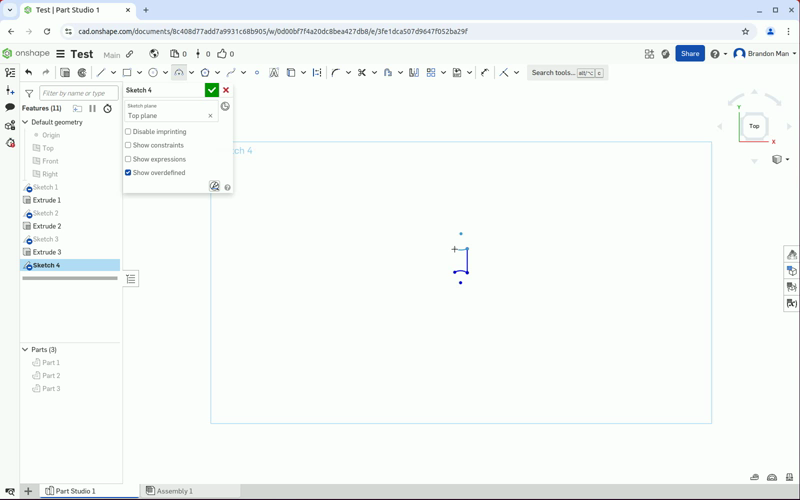
click(454, 248)
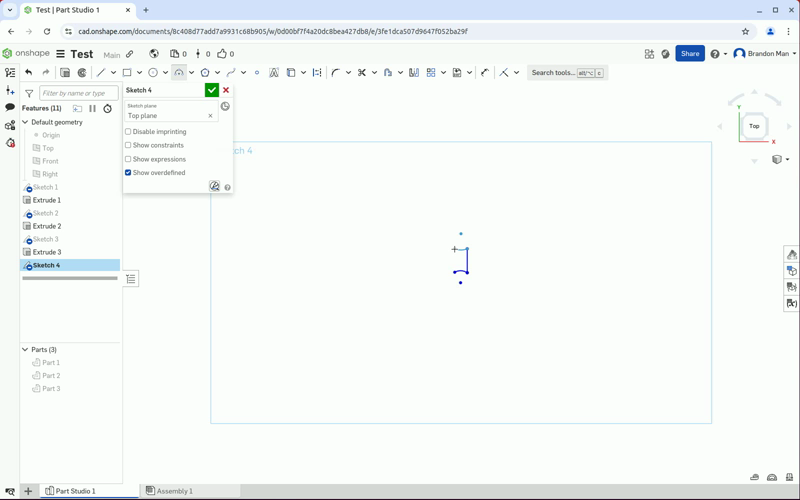
mouse_move(461, 248)
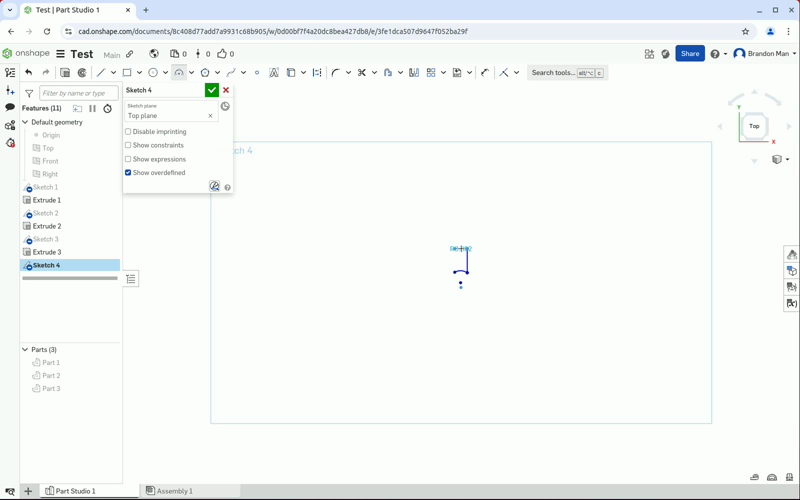
click(461, 248)
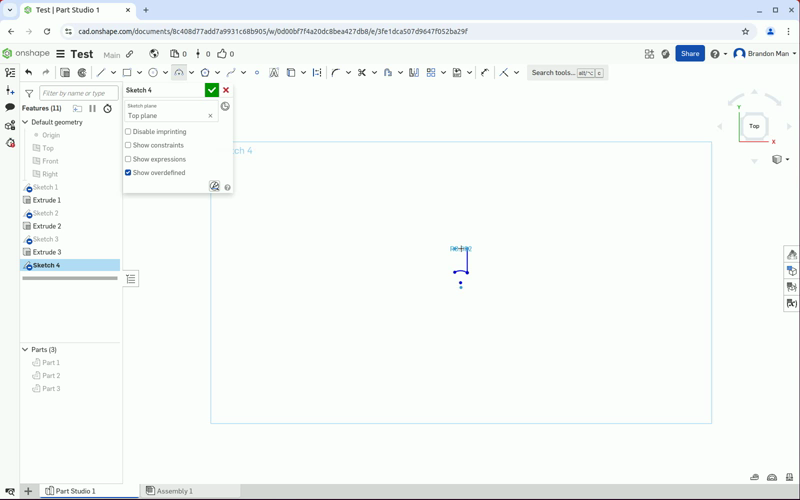
key_up(shift)
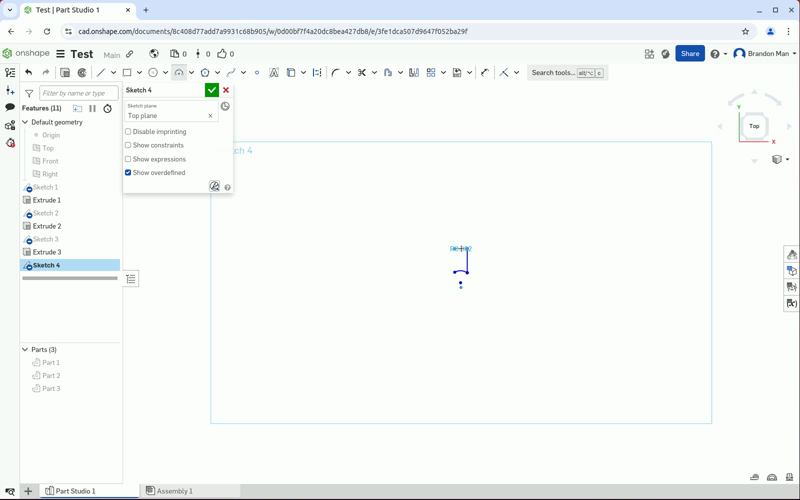
key(esc)
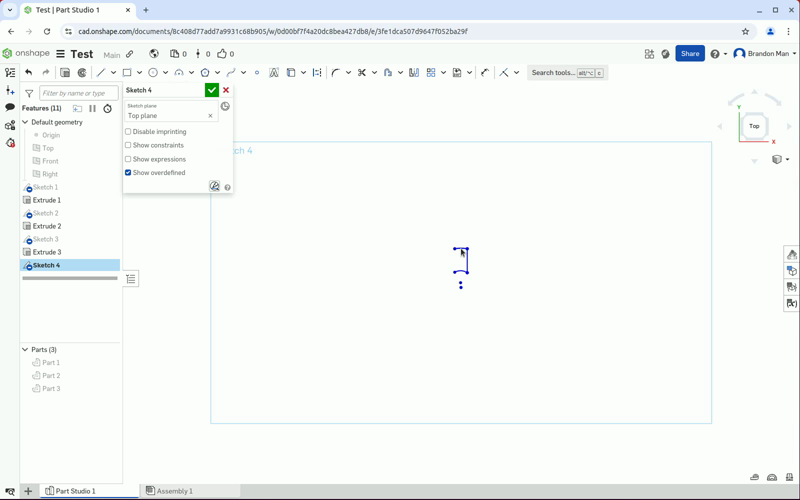
key(l)
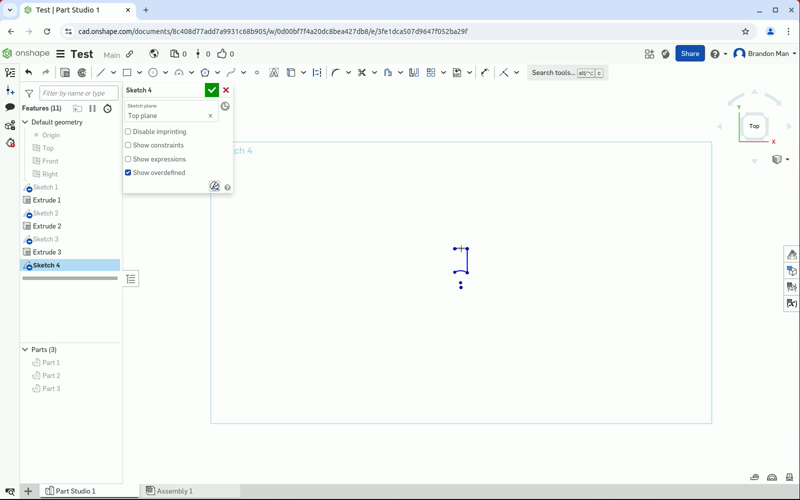
mouse_move(454, 248)
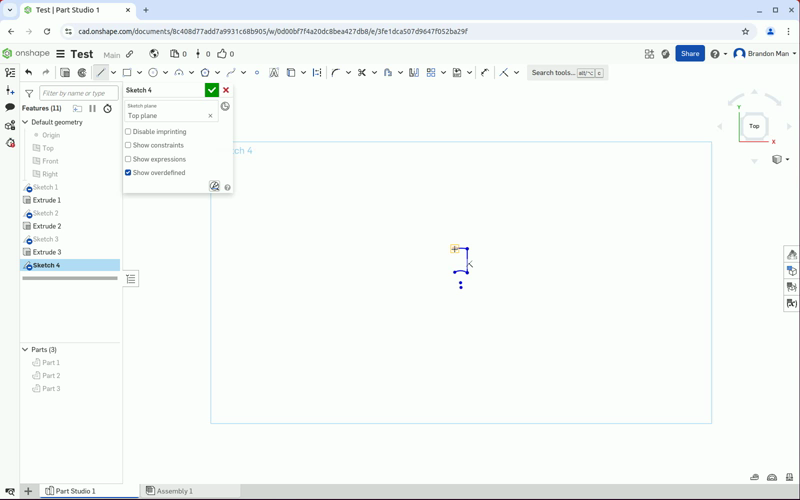
click(454, 248)
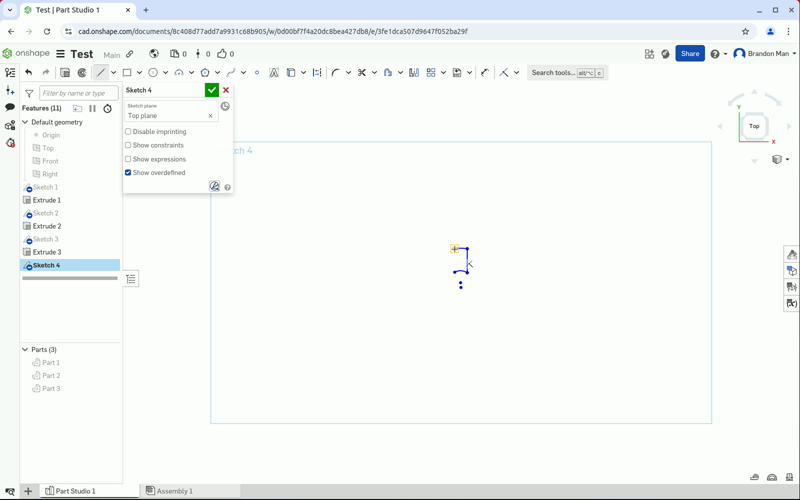
mouse_move(484, 248)
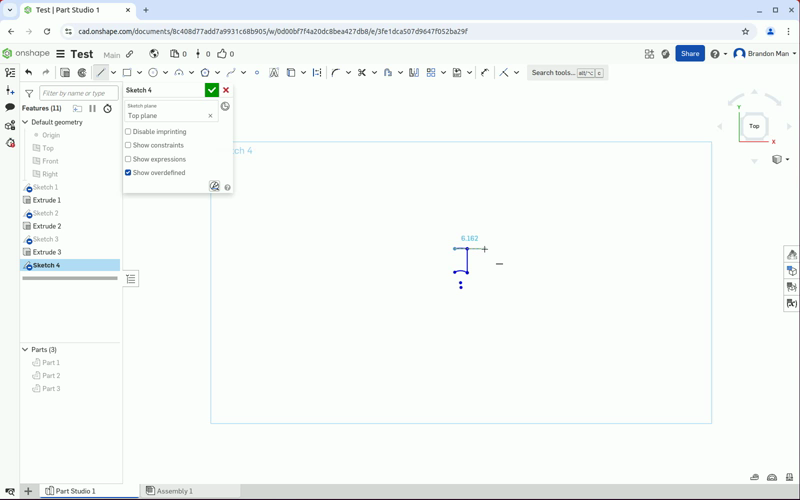
key_down(shift)
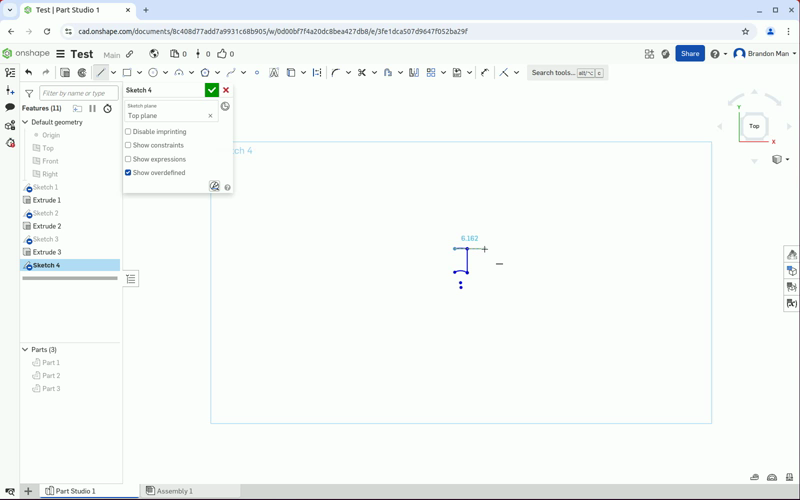
mouse_move(454, 272)
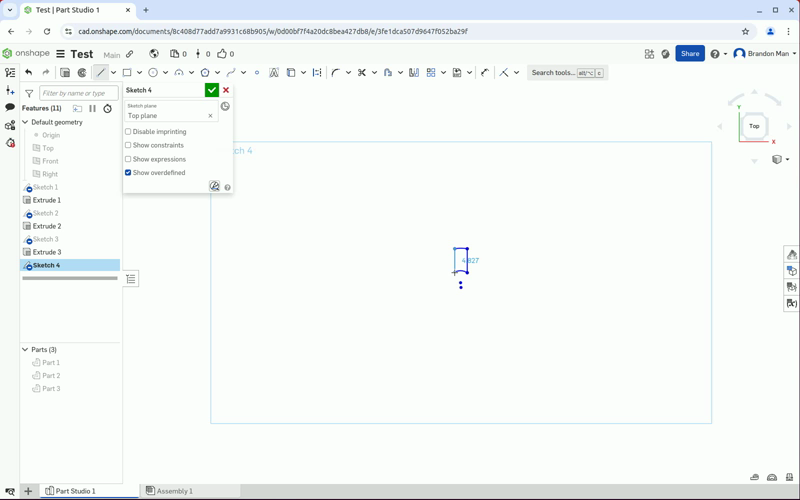
key_up(shift)
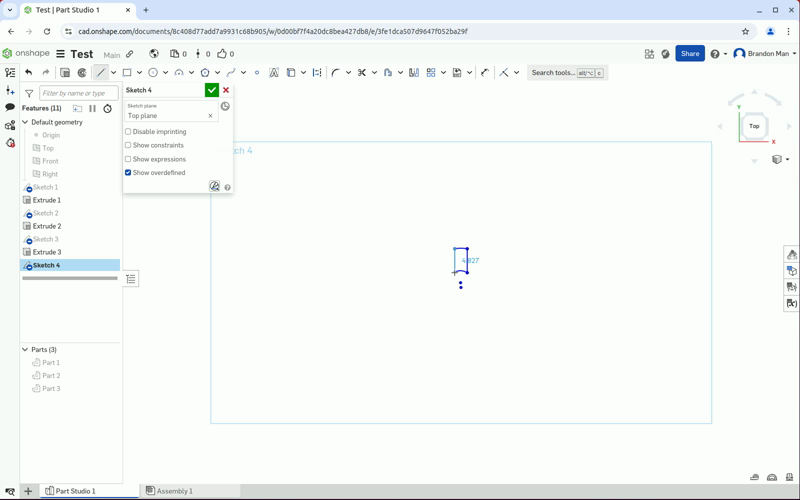
click(454, 272)
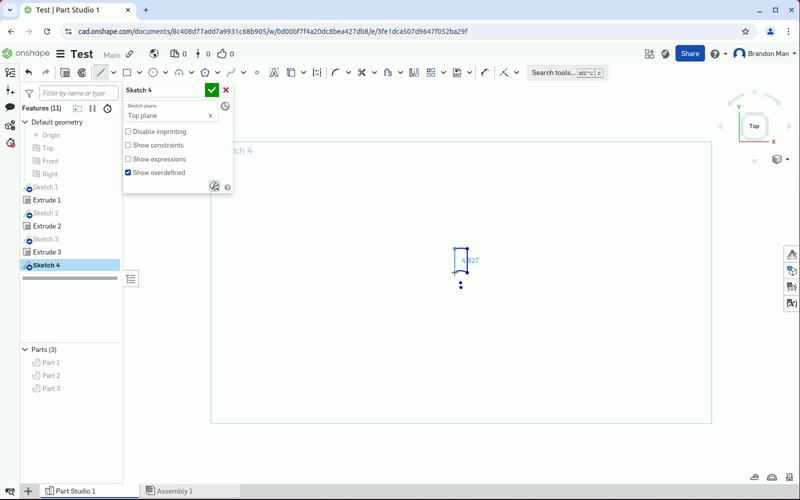
key(esc)
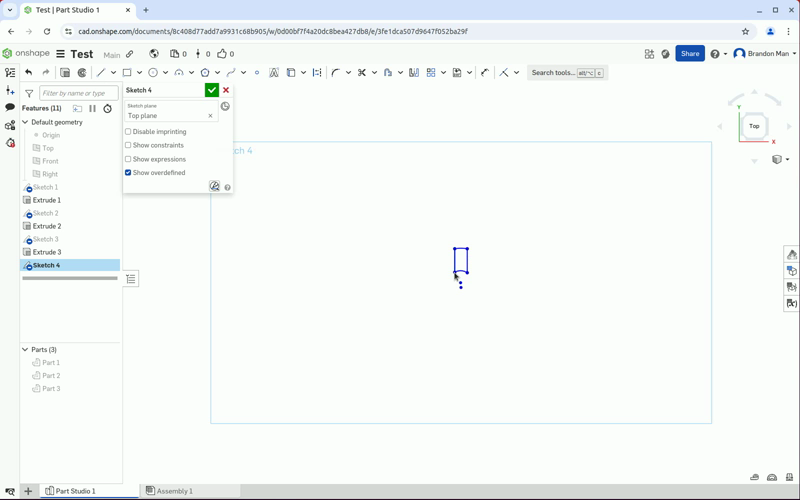
mouse_move(458, 266)
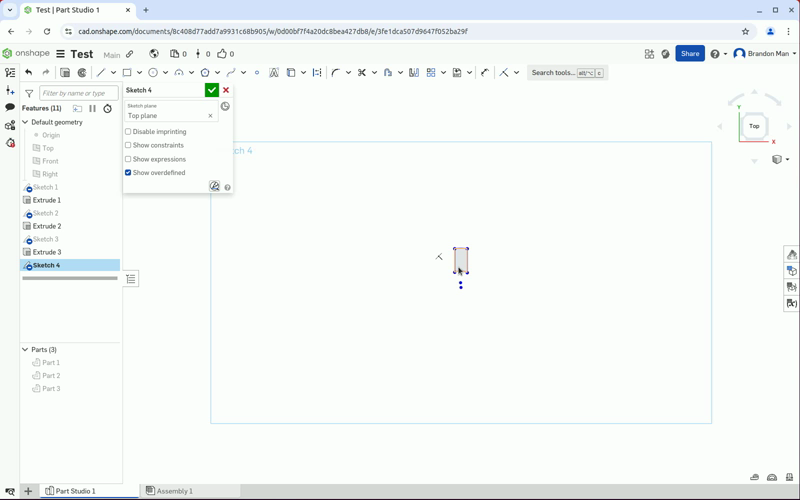
scroll(6)
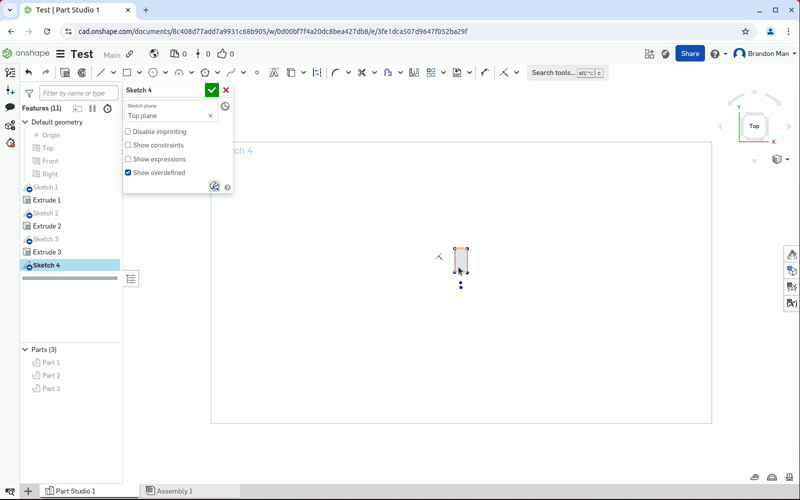
scroll(6)
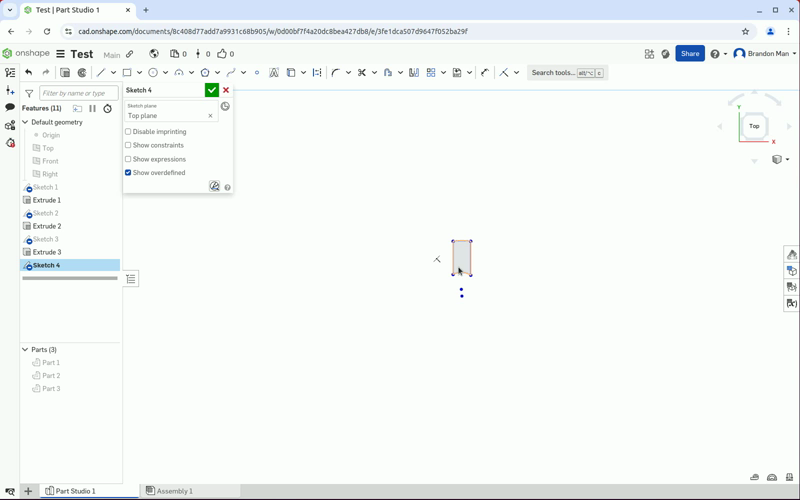
scroll(6)
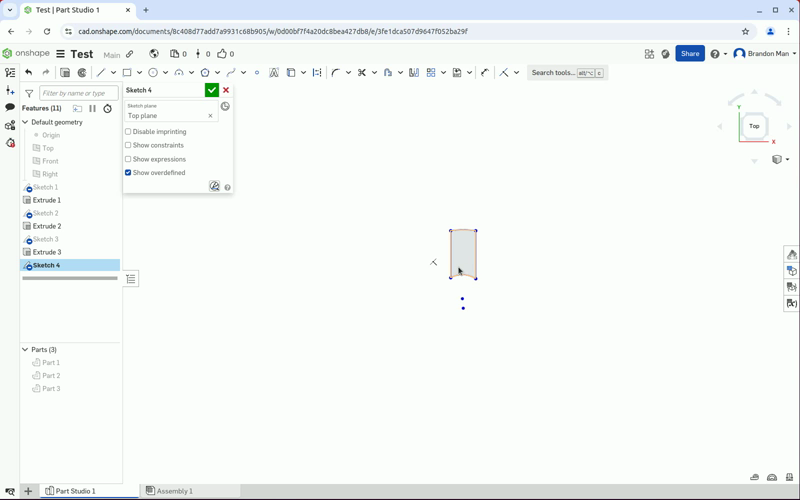
scroll(6)
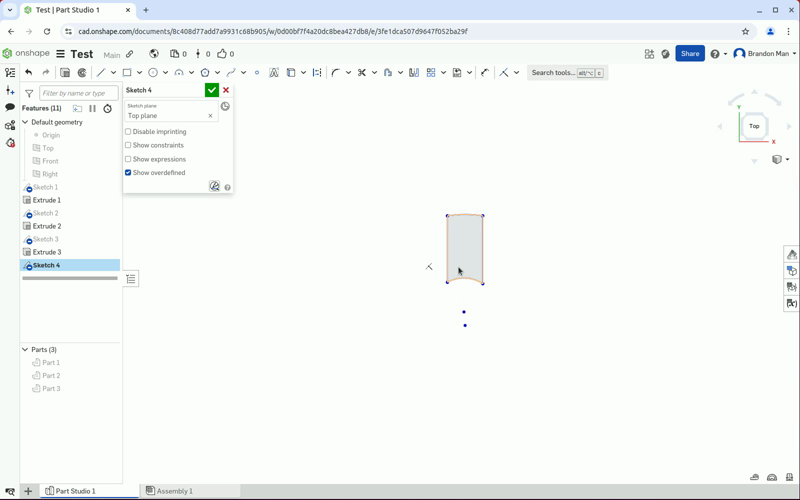
scroll(6)
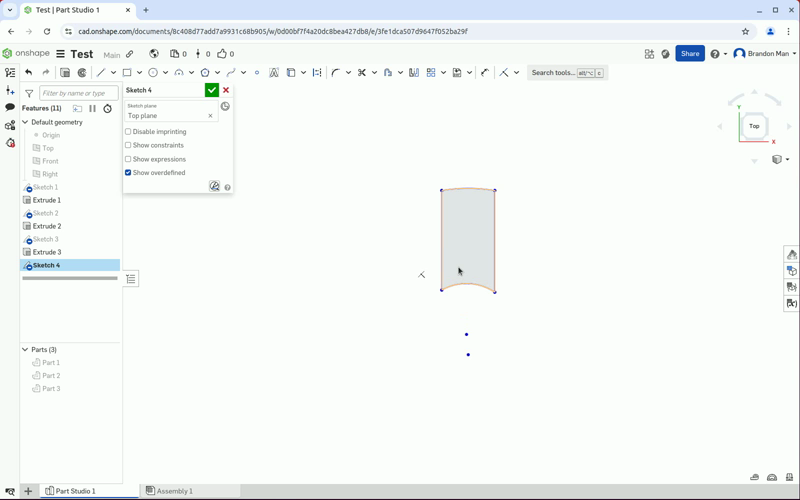
scroll(6)
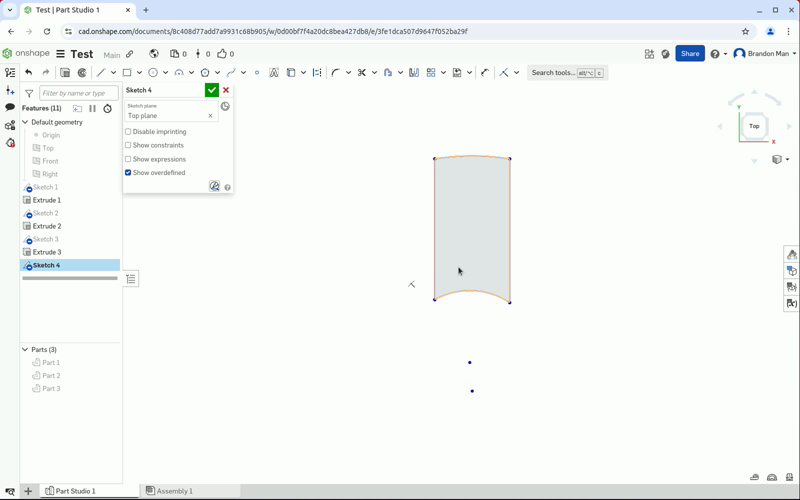
scroll(6)
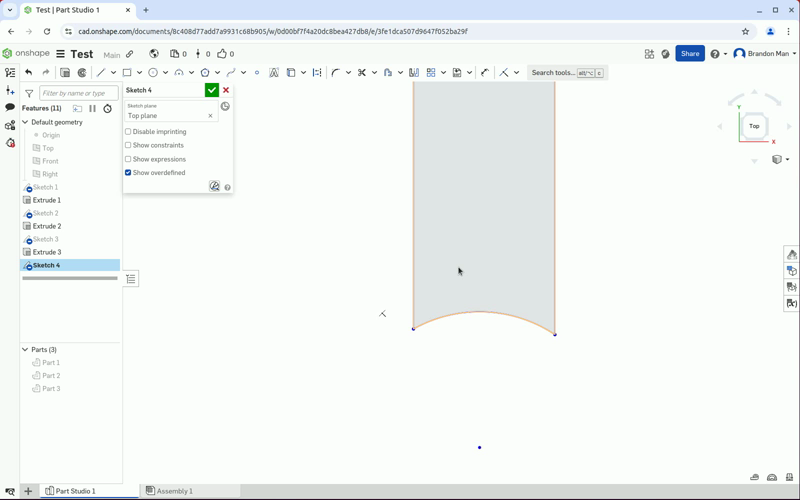
click(458, 266)
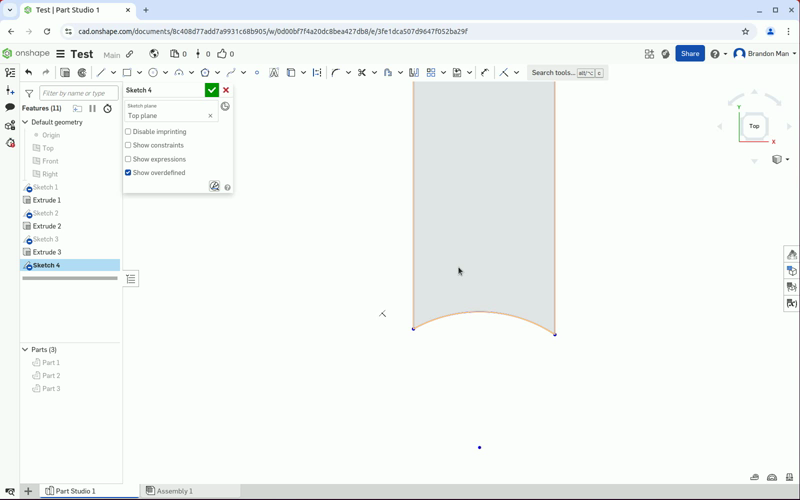
scroll(-6)
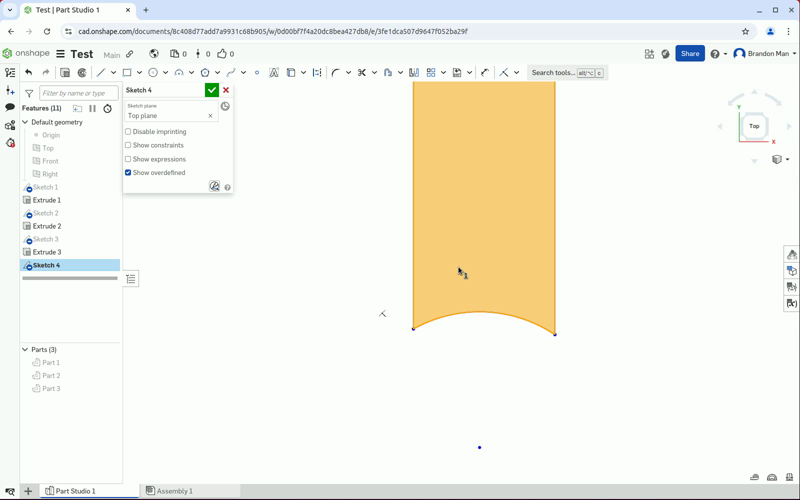
scroll(-6)
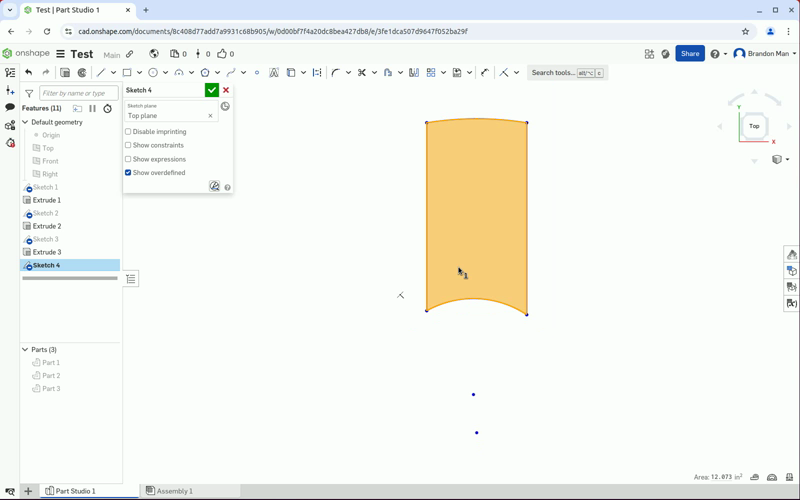
scroll(-6)
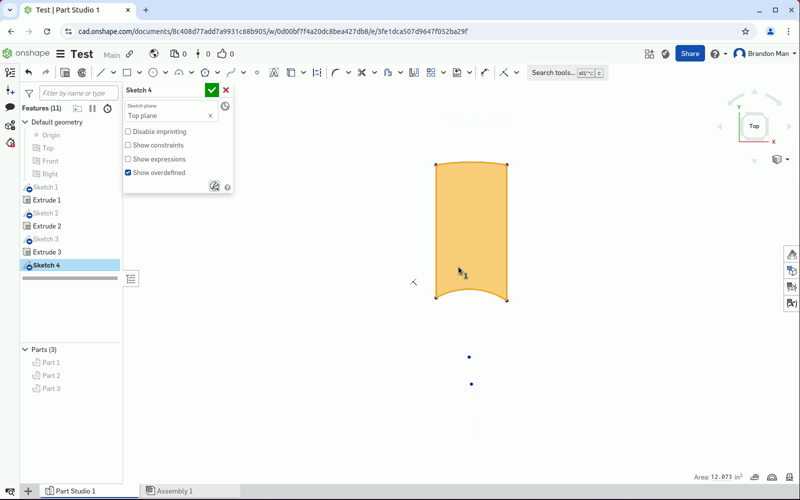
scroll(-6)
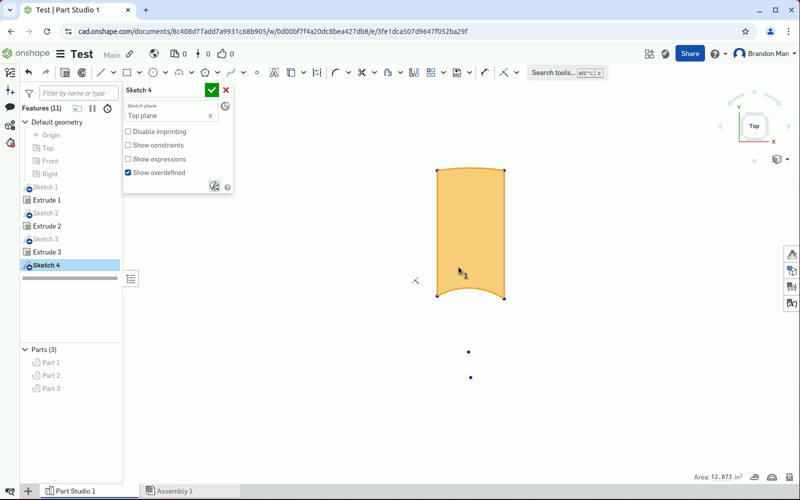
scroll(-6)
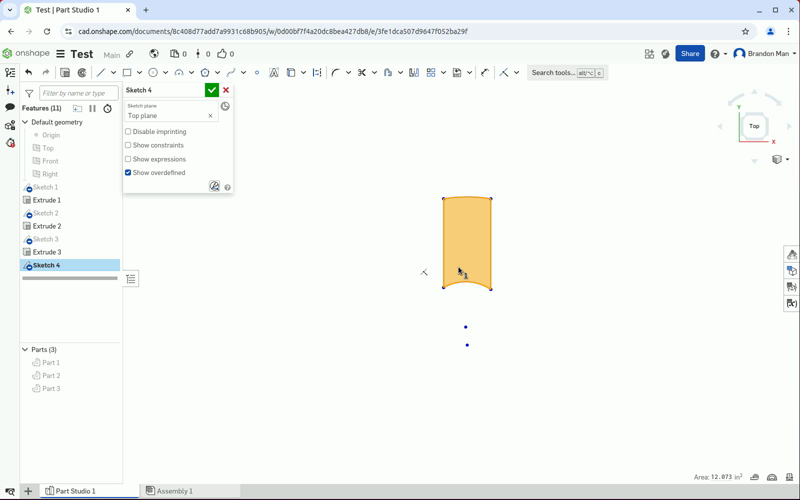
scroll(-6)
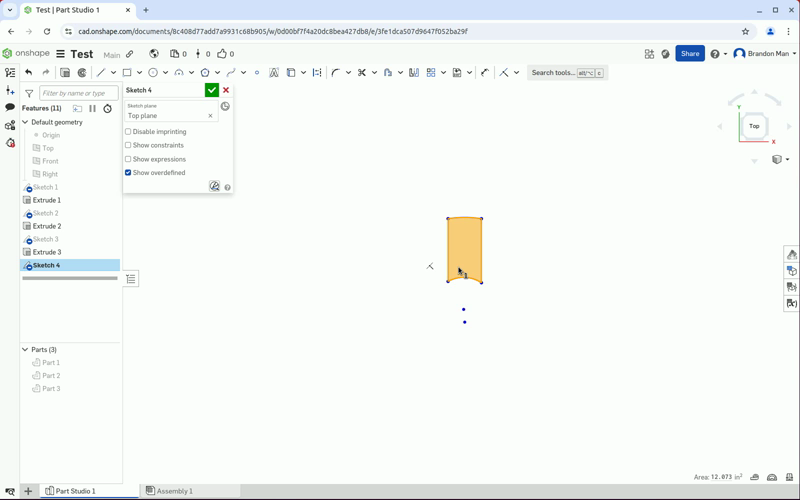
scroll(-6)
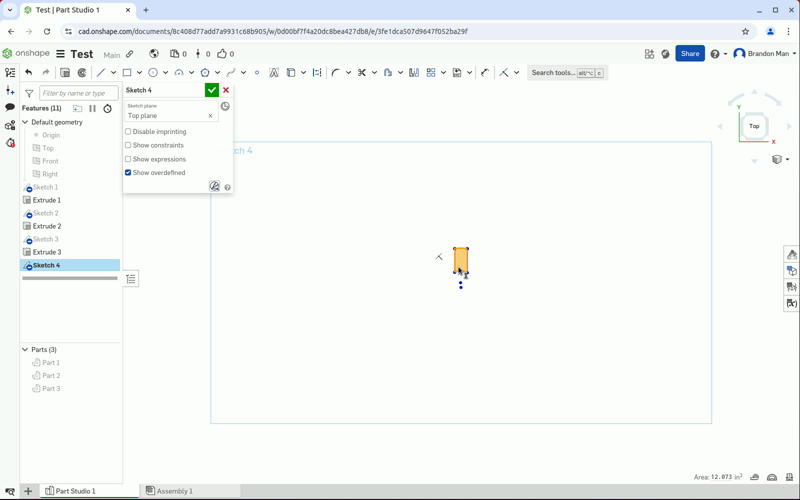
mouse_move(73, 352)
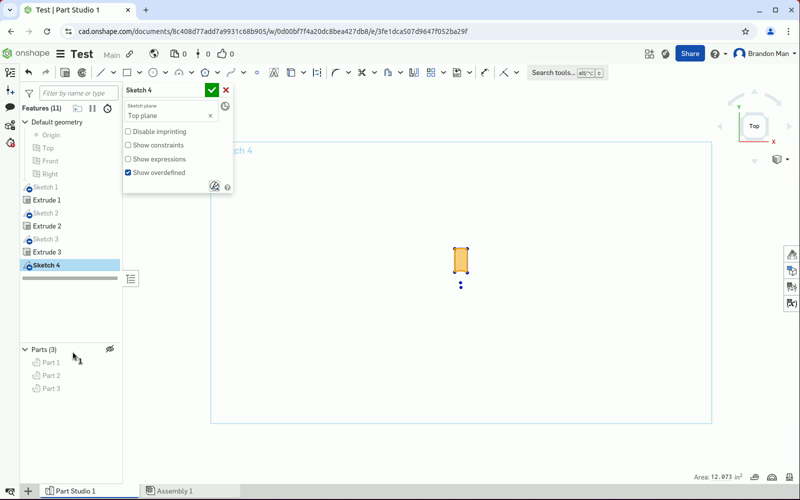
key(shift+y)
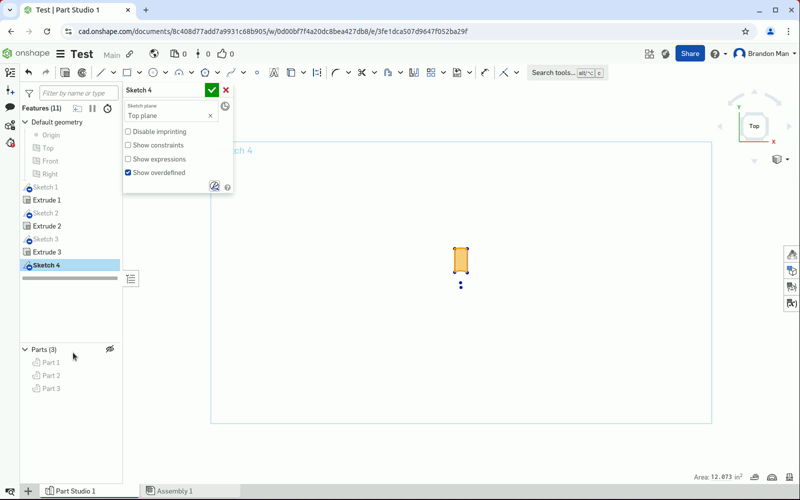
key(shift+e)
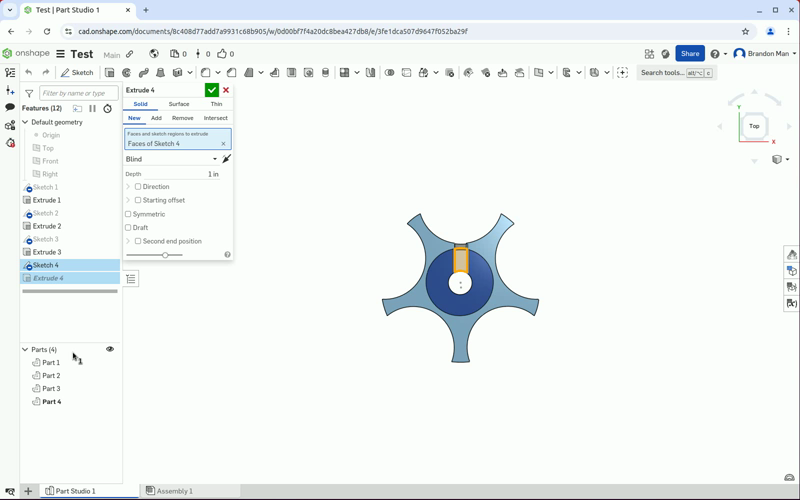
mouse_move(143, 106)
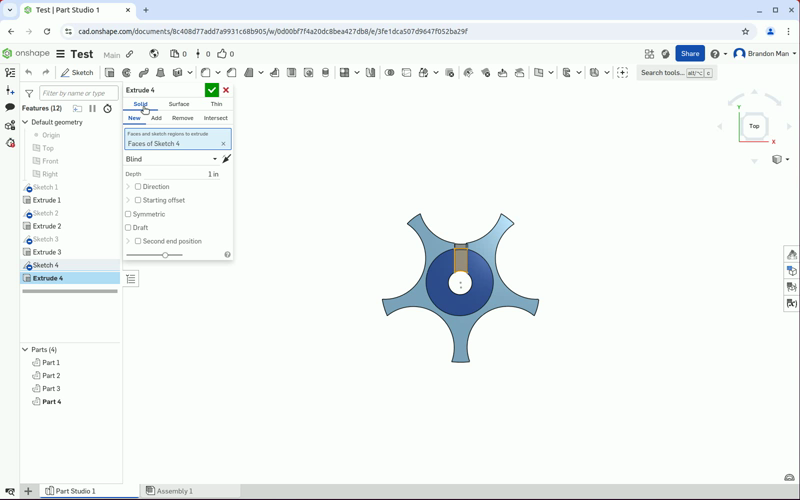
click(143, 106)
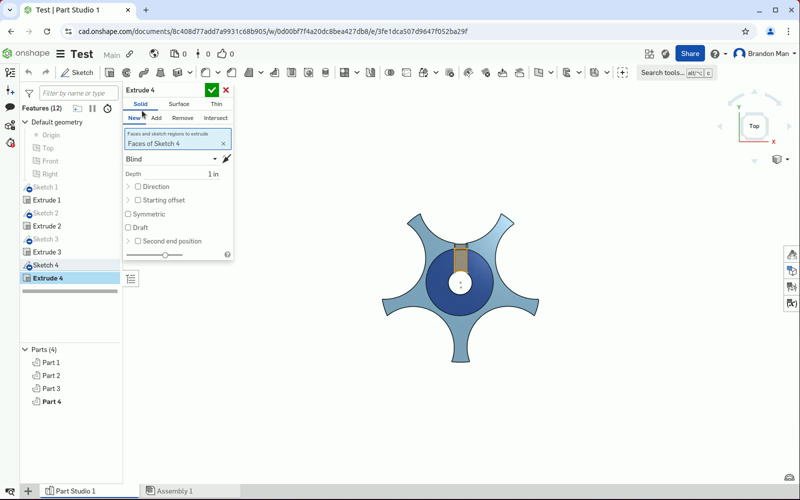
mouse_move(137, 120)
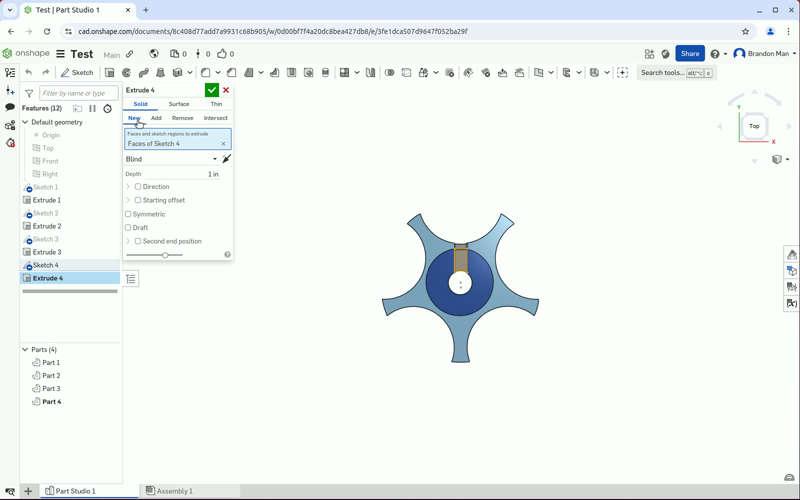
click(137, 120)
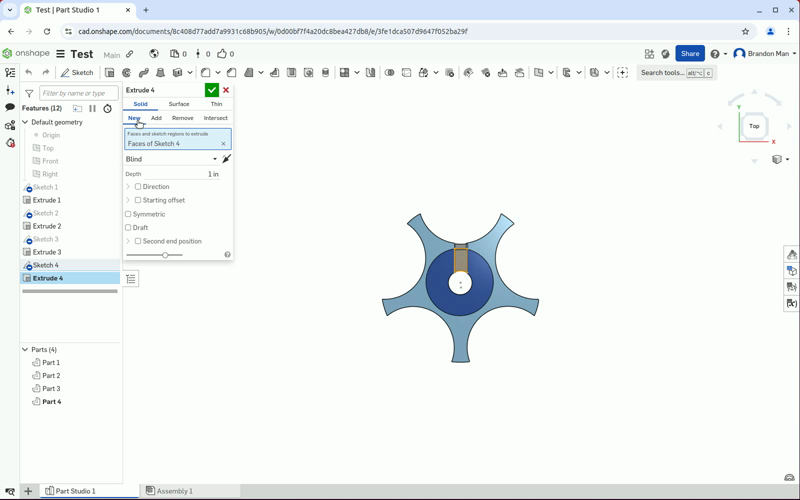
key(tab, 4)
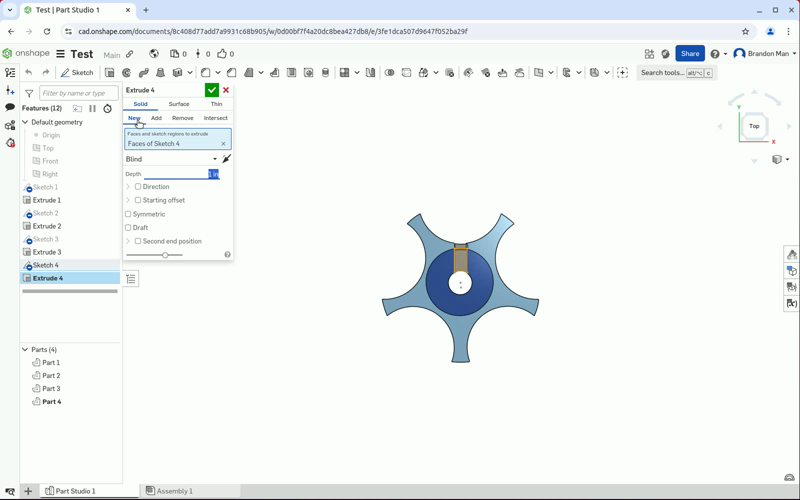
text(23.108)
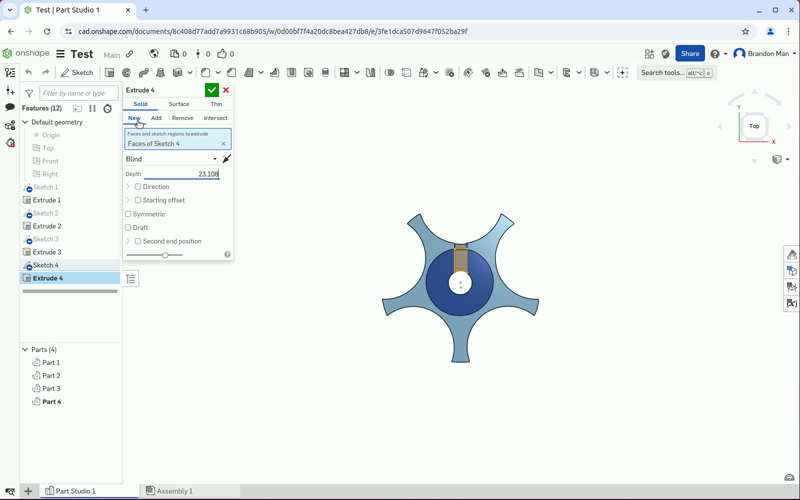
key(enter)
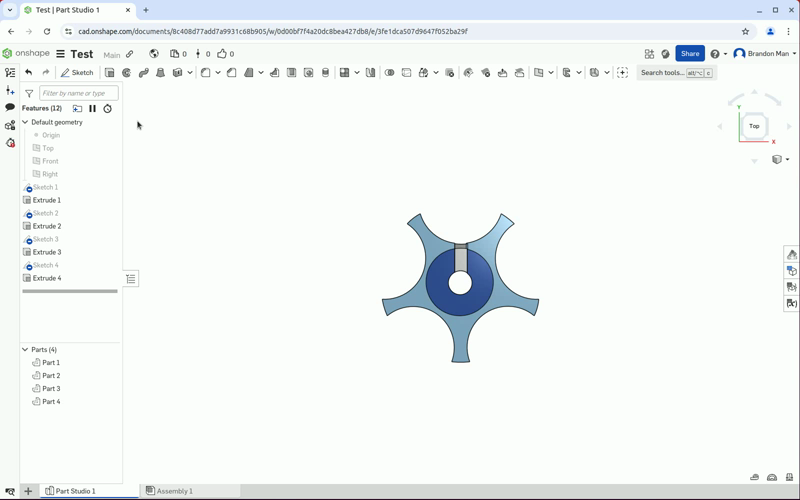
key(shift+h)
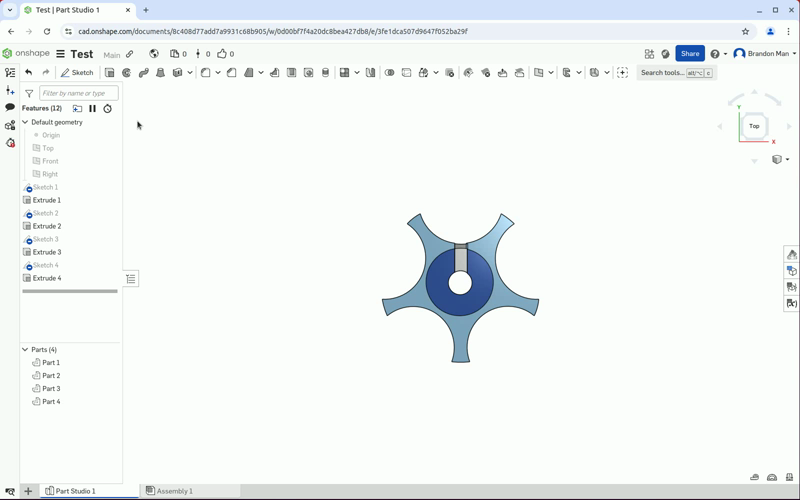
key(shift+h)
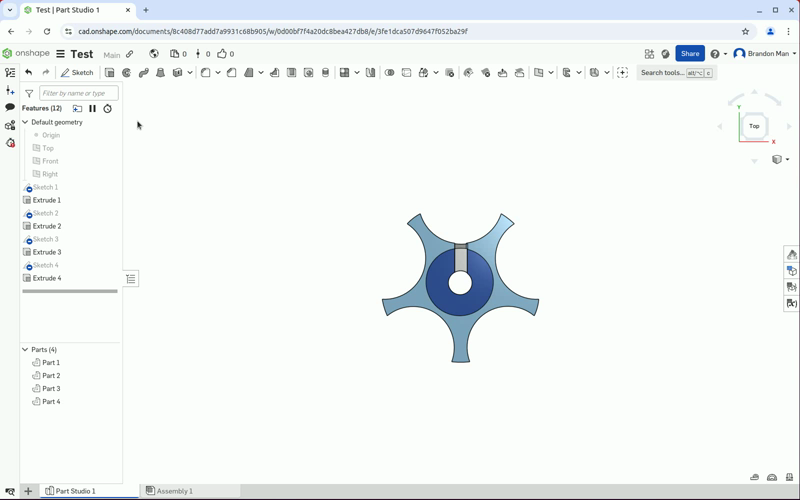
mouse_move(73, 189)
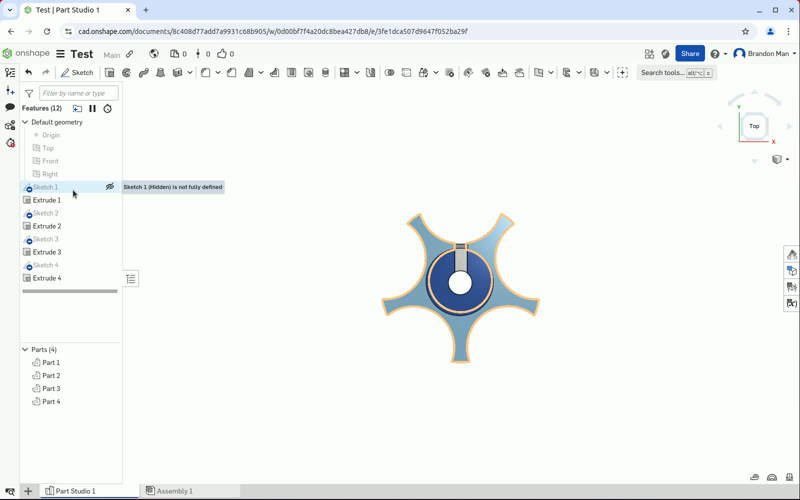
click(73, 189)
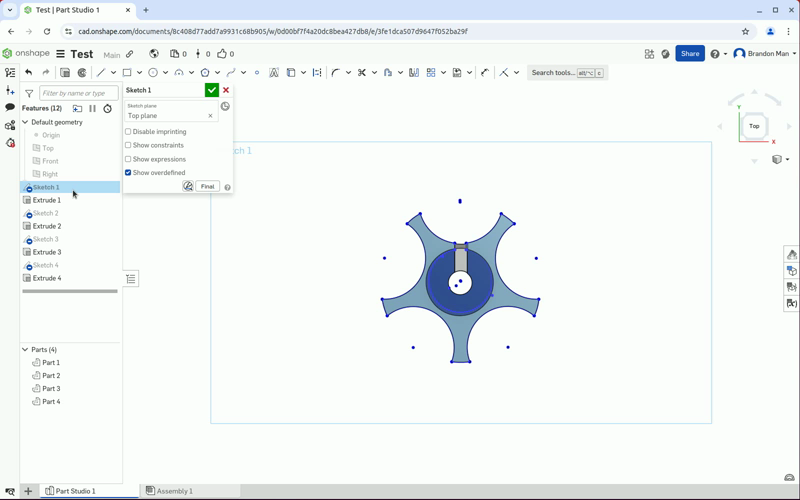
mouse_move(229, 92)
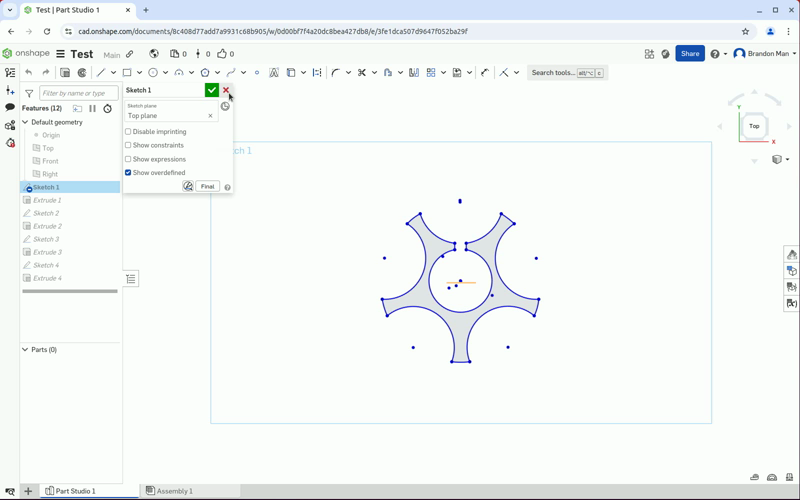
click(229, 92)
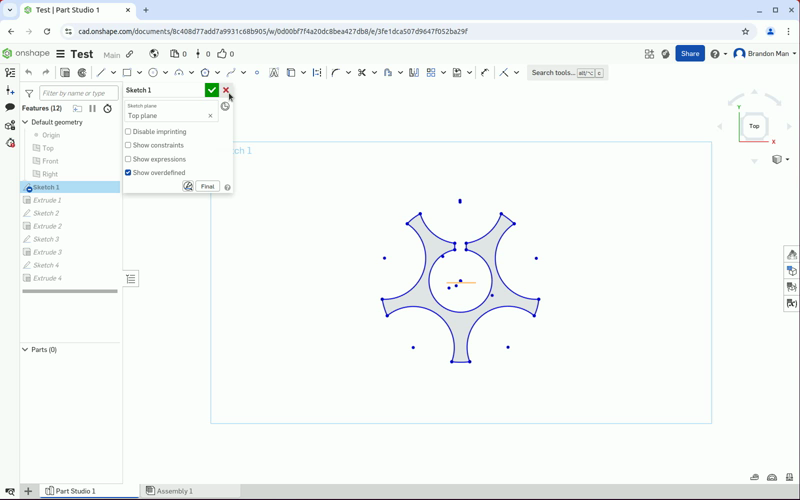
key(shift+s)
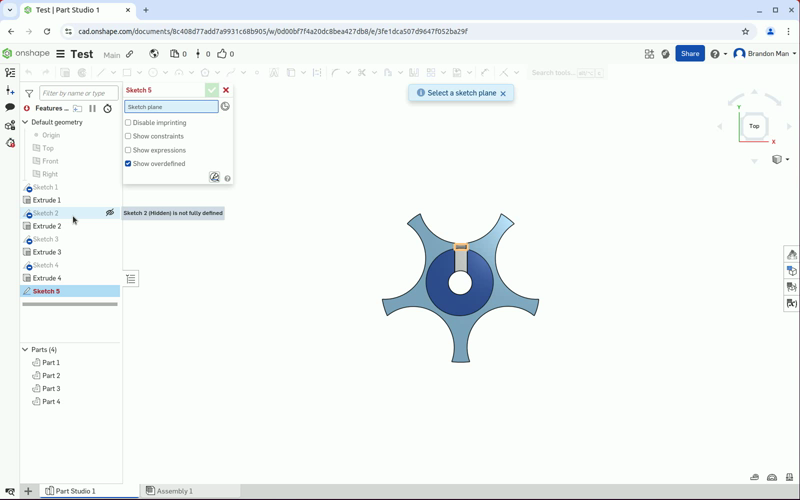
scroll(3)
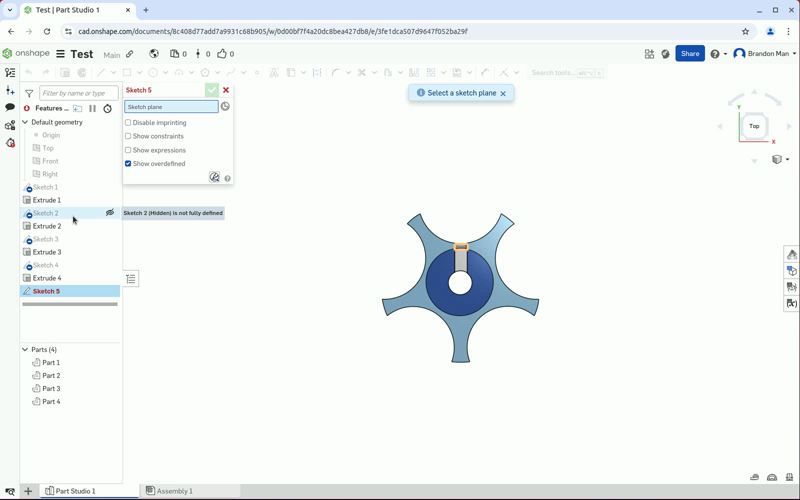
mouse_move(73, 150)
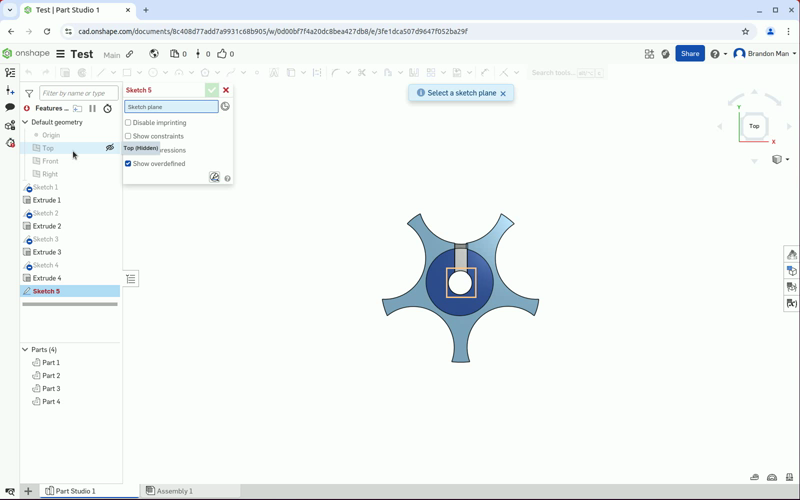
click(73, 150)
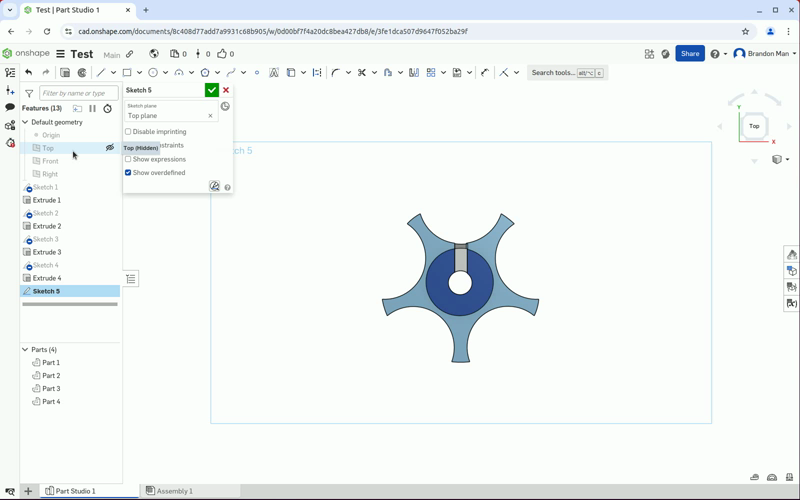
mouse_move(73, 352)
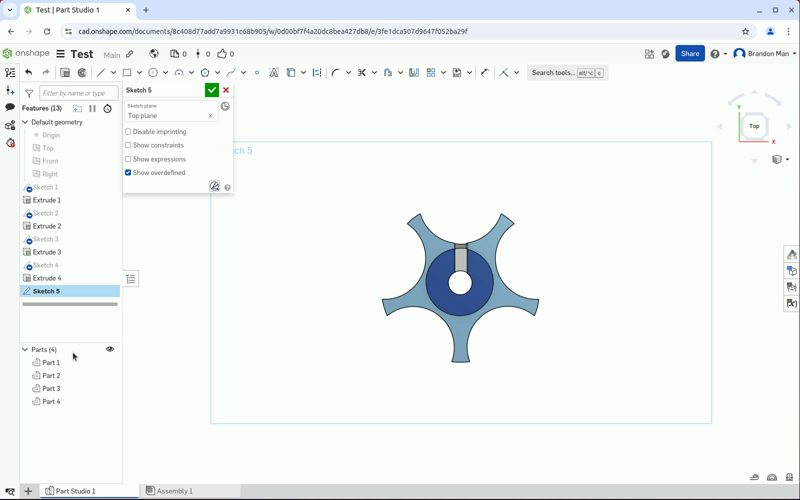
key(y)
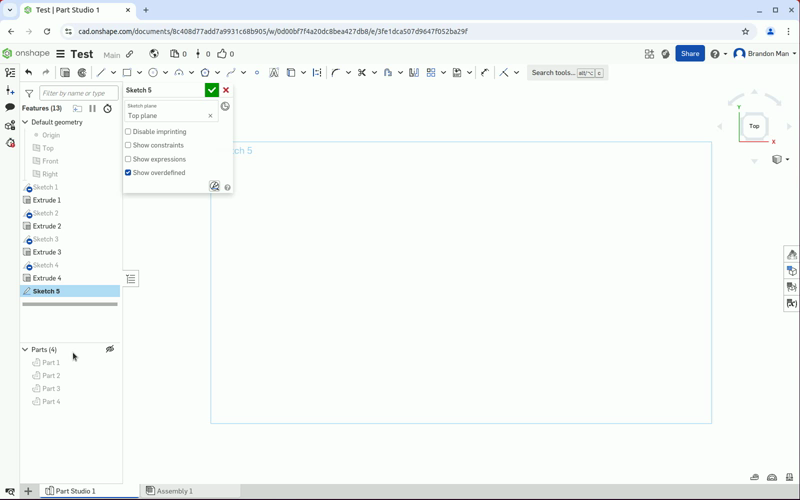
key(a)
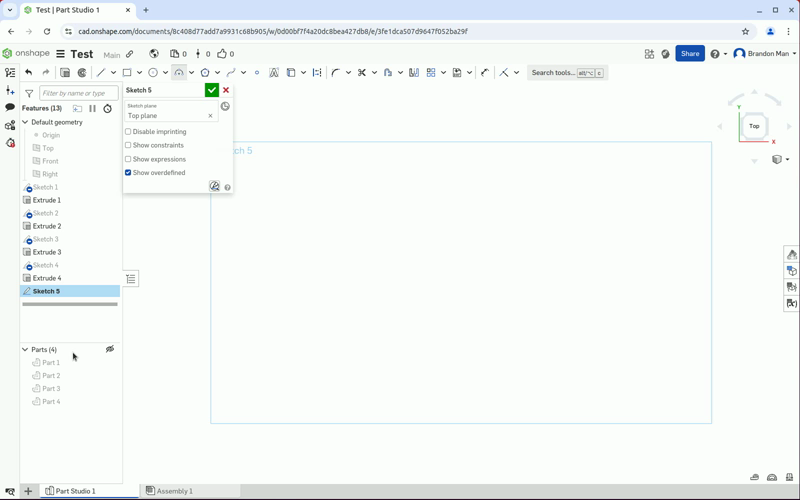
key_down(shift)
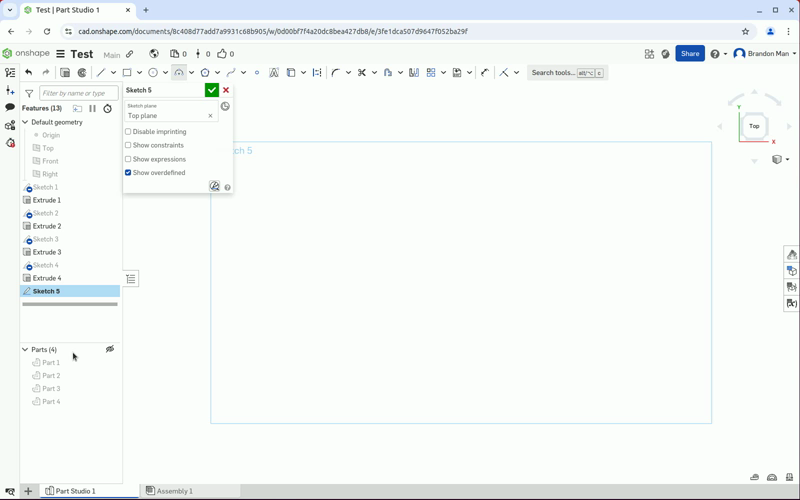
mouse_move(454, 272)
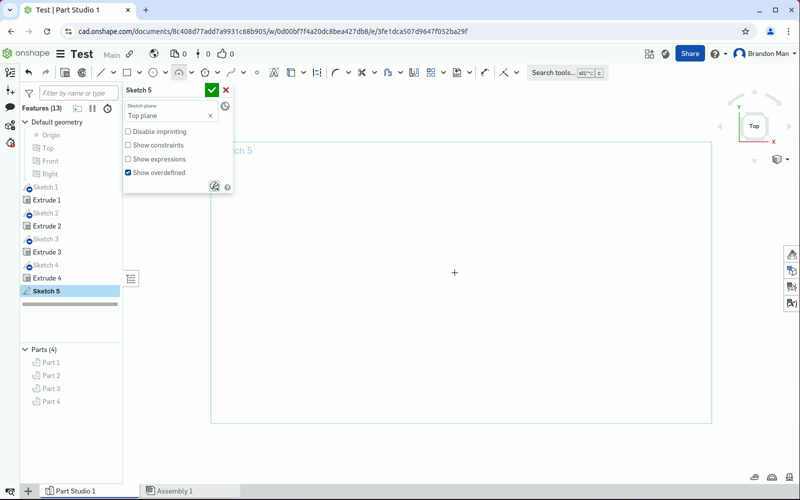
click(454, 272)
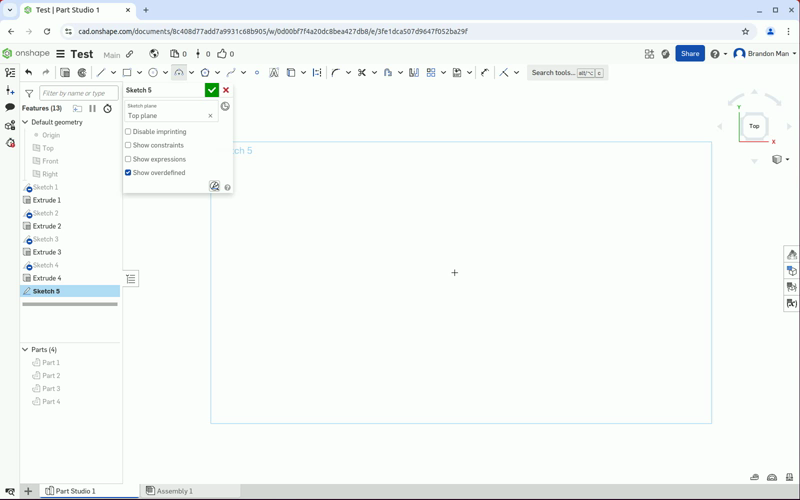
key_up(shift)
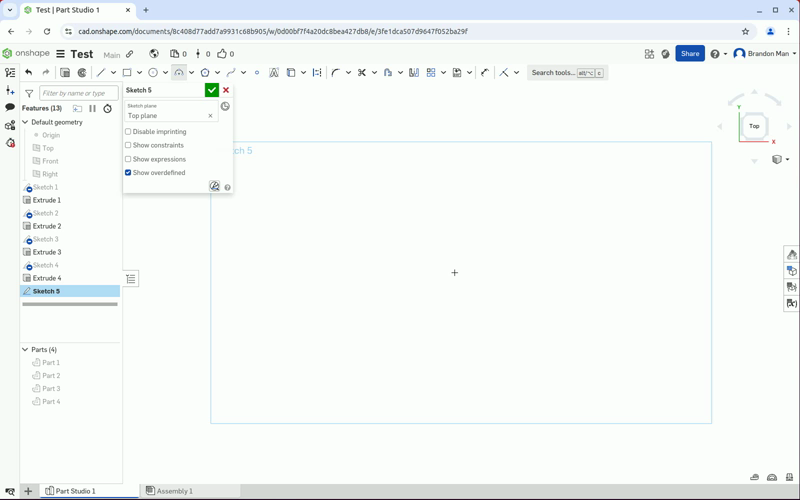
key_down(shift)
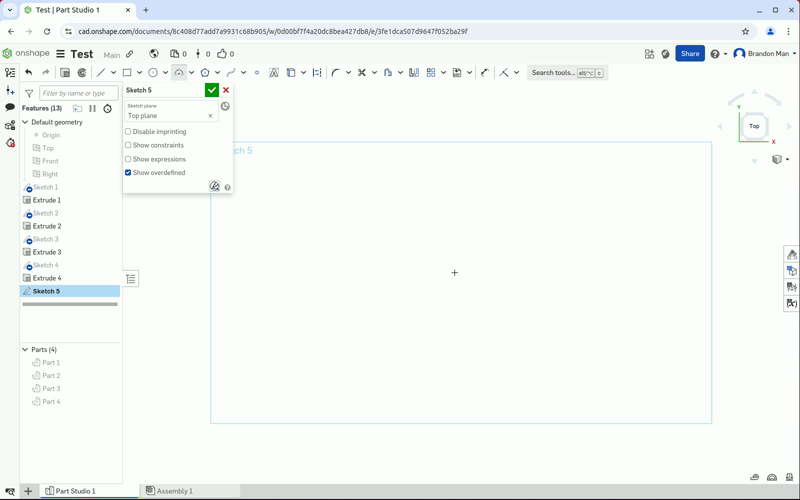
mouse_move(467, 272)
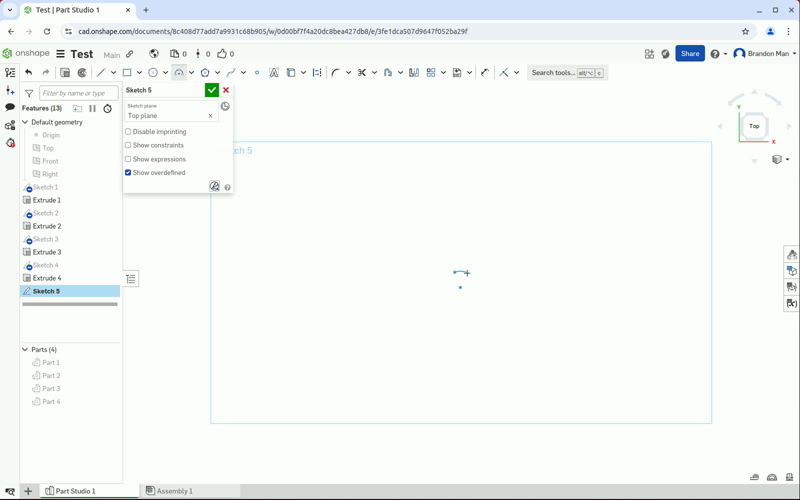
click(467, 272)
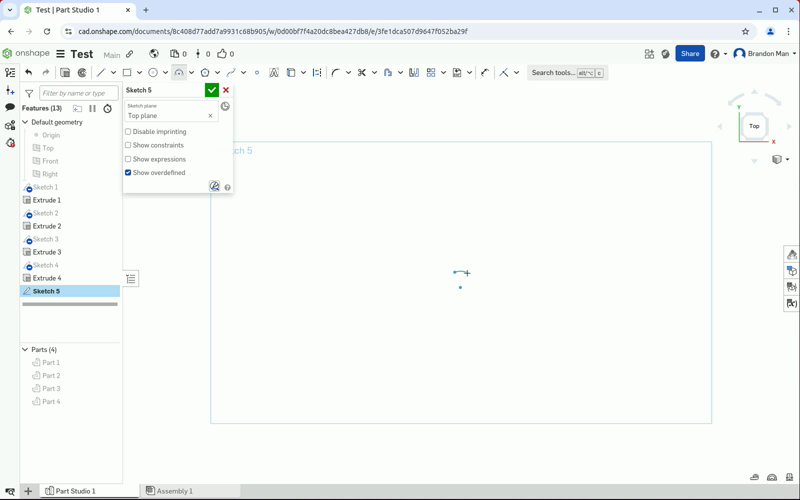
mouse_move(461, 270)
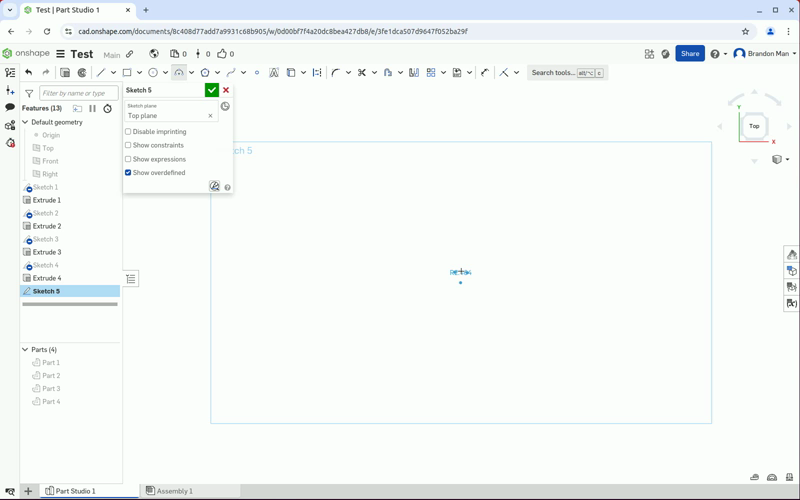
click(461, 270)
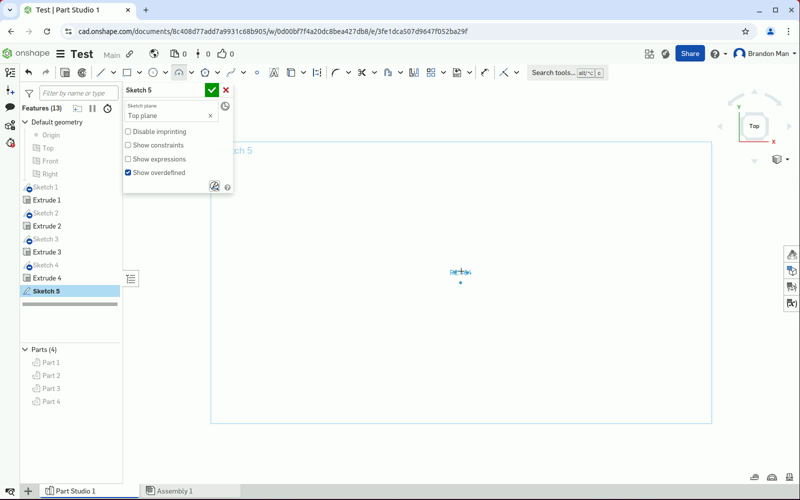
key_up(shift)
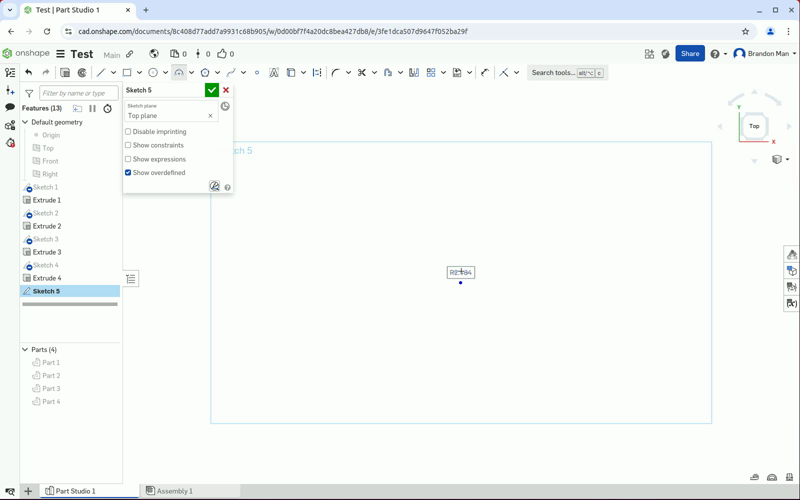
key(esc)
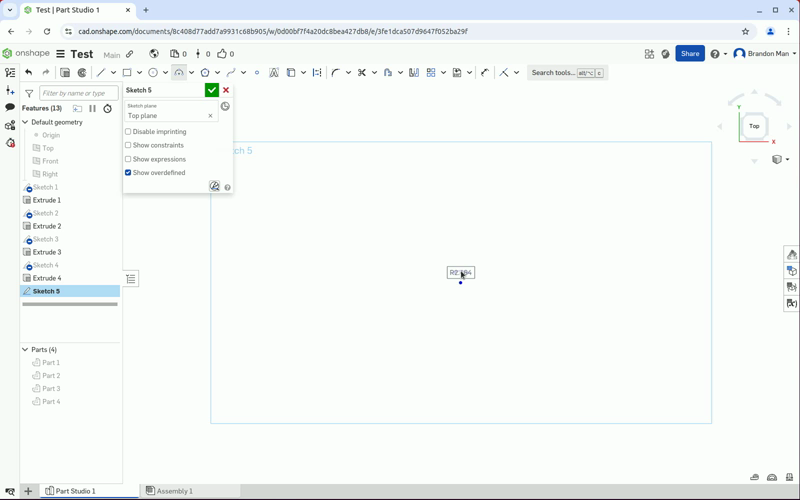
key(l)
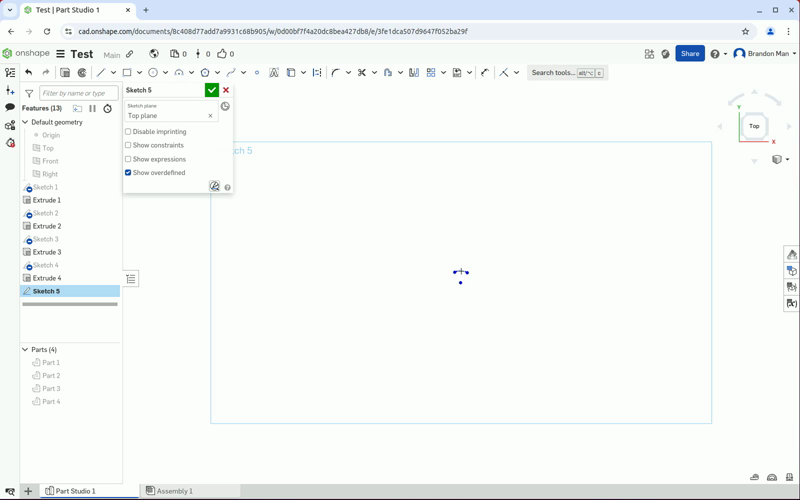
mouse_move(467, 272)
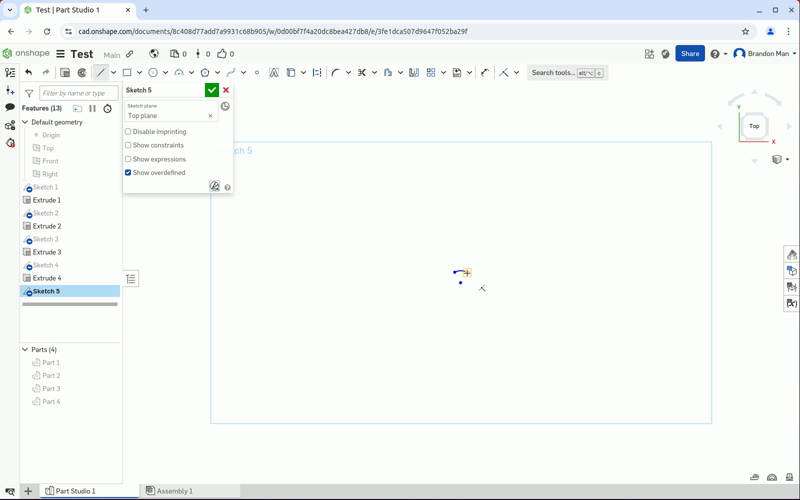
click(467, 272)
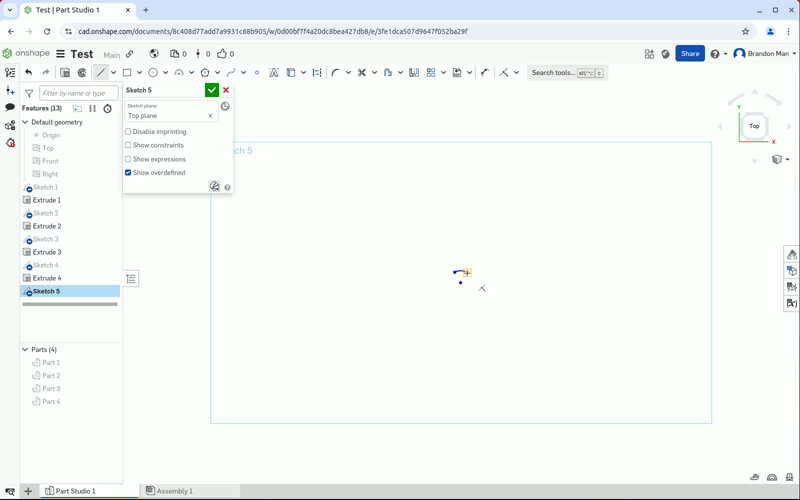
key_down(shift)
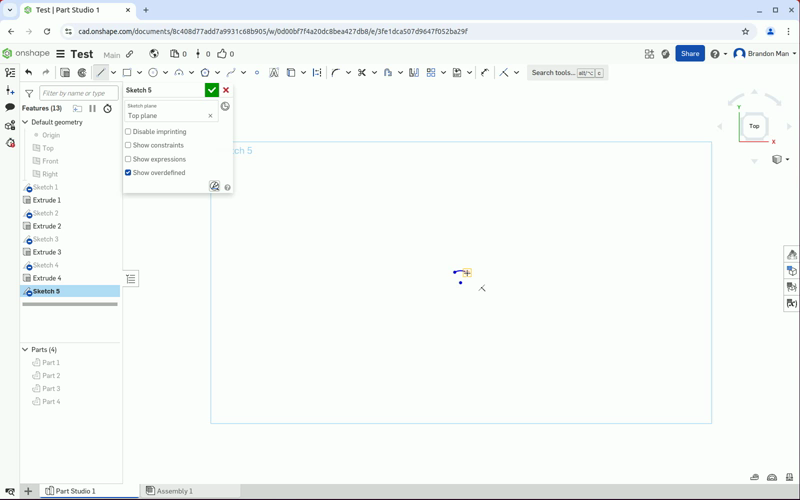
mouse_move(497, 272)
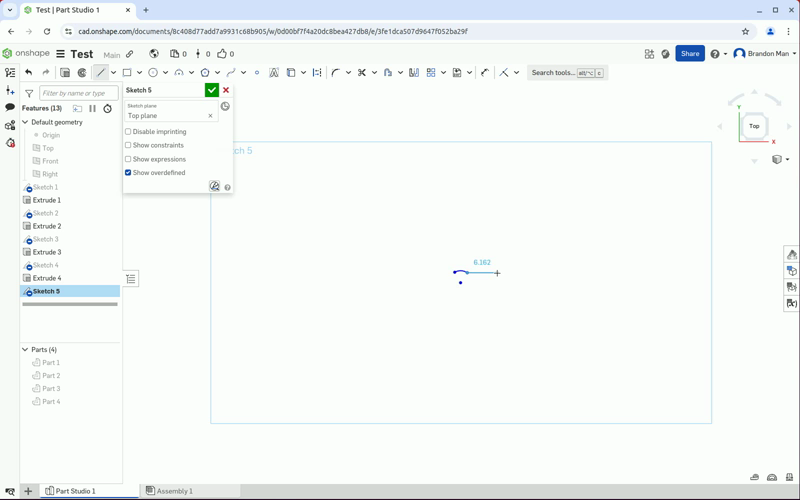
mouse_move(467, 248)
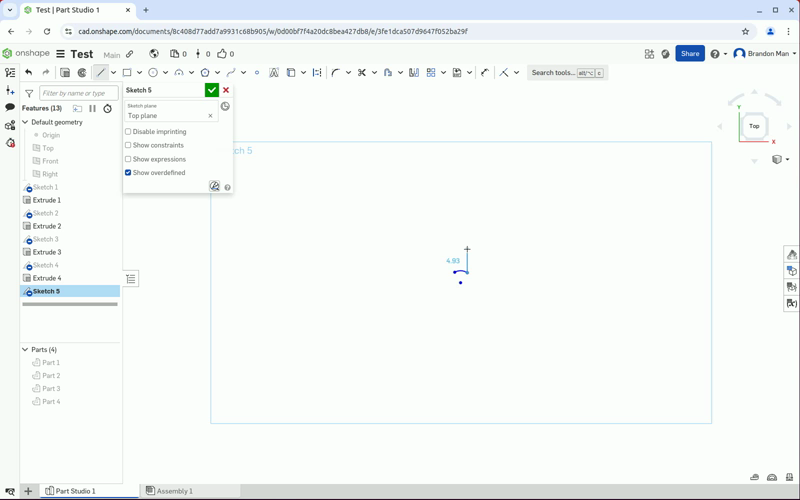
click(467, 248)
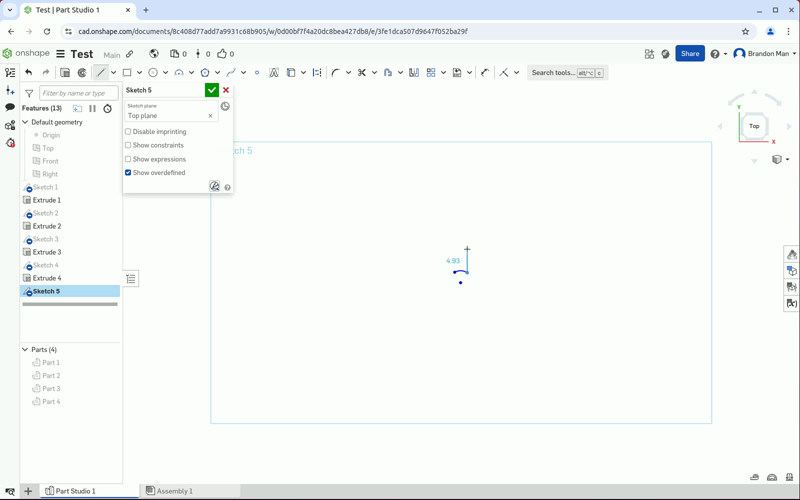
key_up(shift)
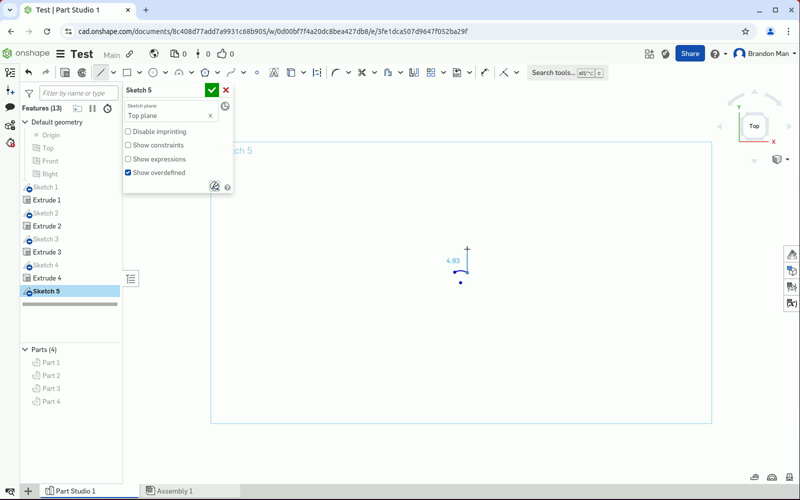
key(esc)
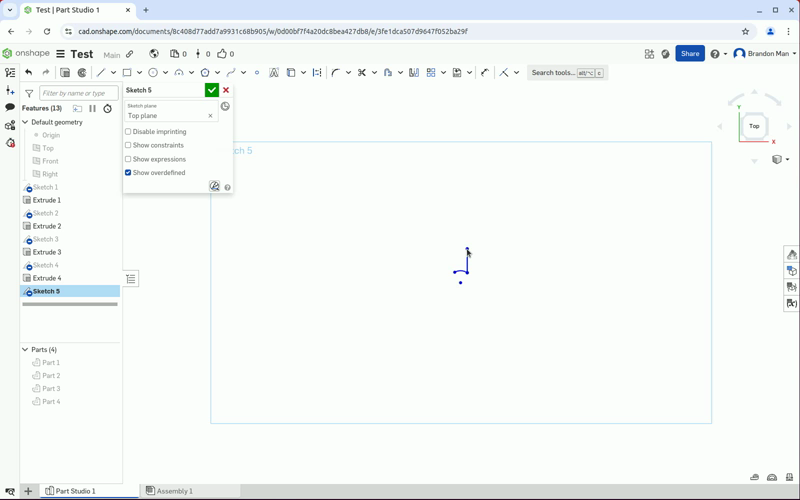
key(a)
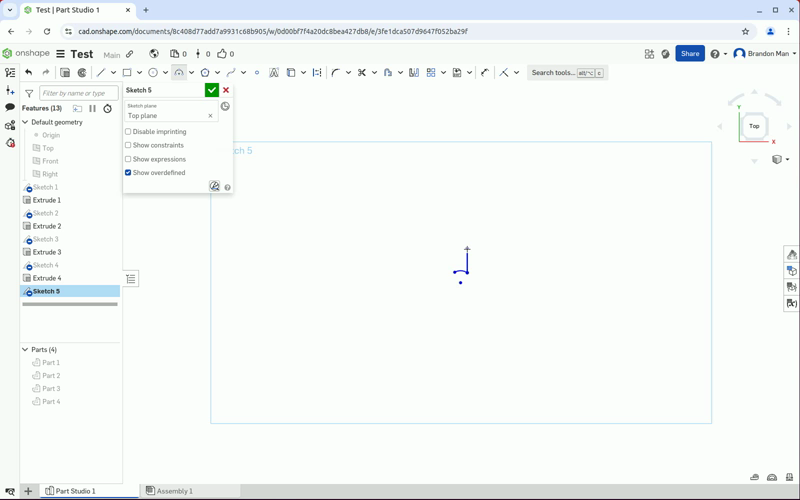
mouse_move(467, 248)
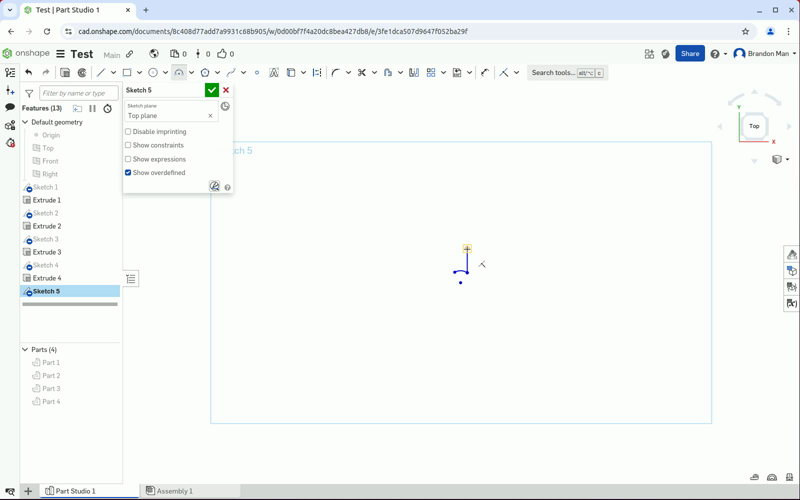
click(467, 248)
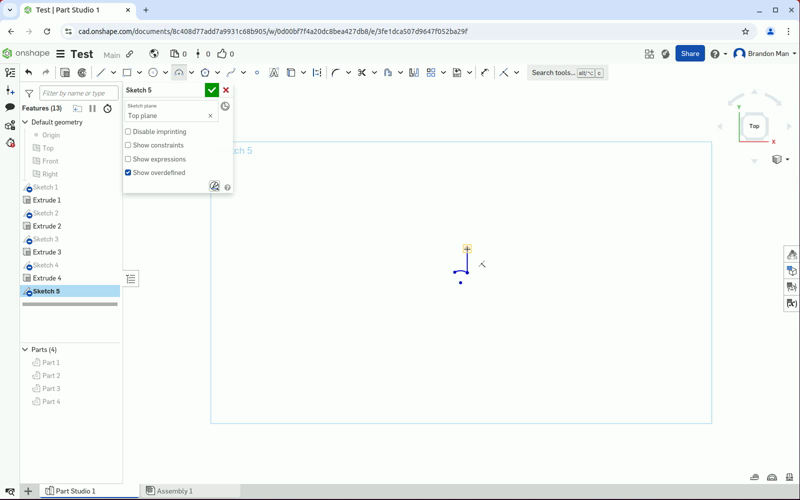
key_down(shift)
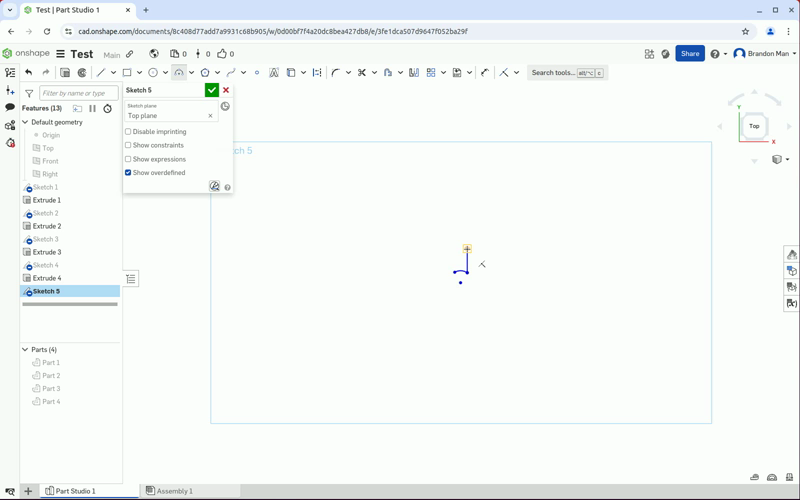
mouse_move(454, 248)
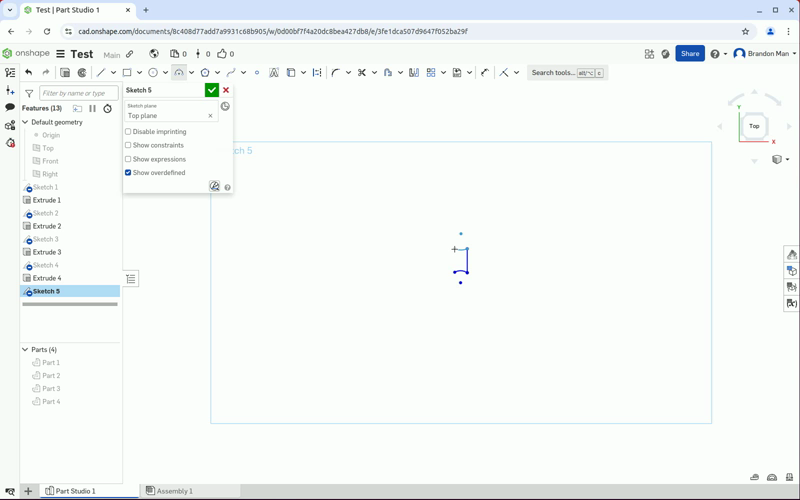
click(454, 248)
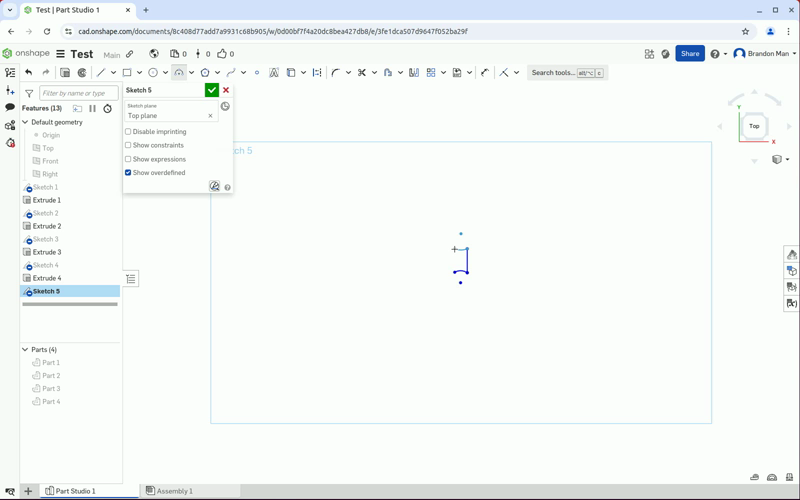
mouse_move(461, 248)
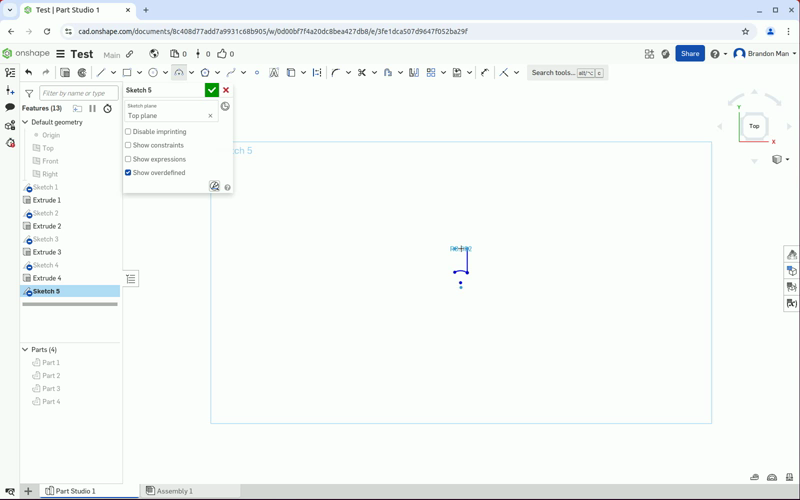
click(461, 248)
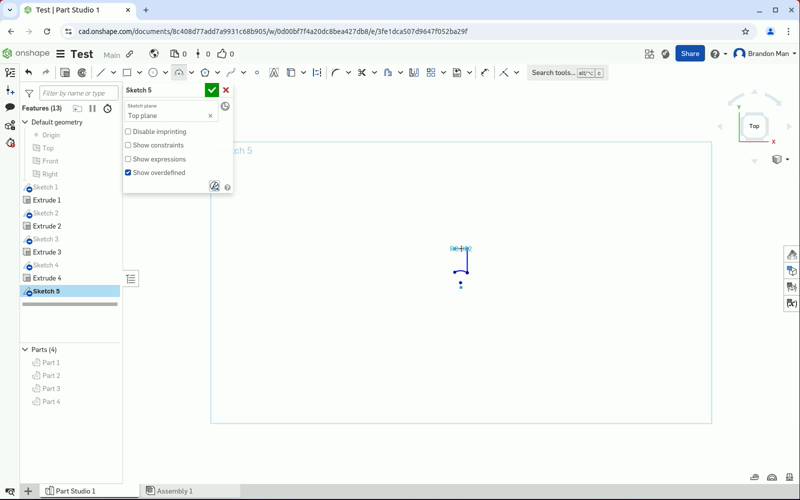
key_up(shift)
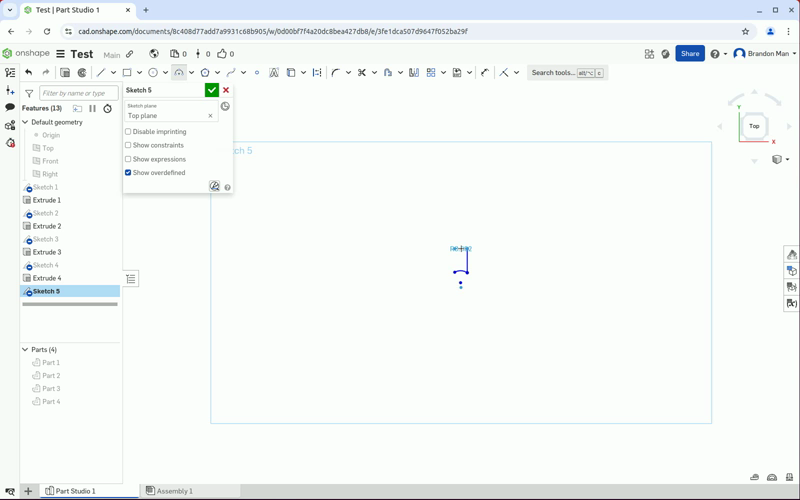
key(esc)
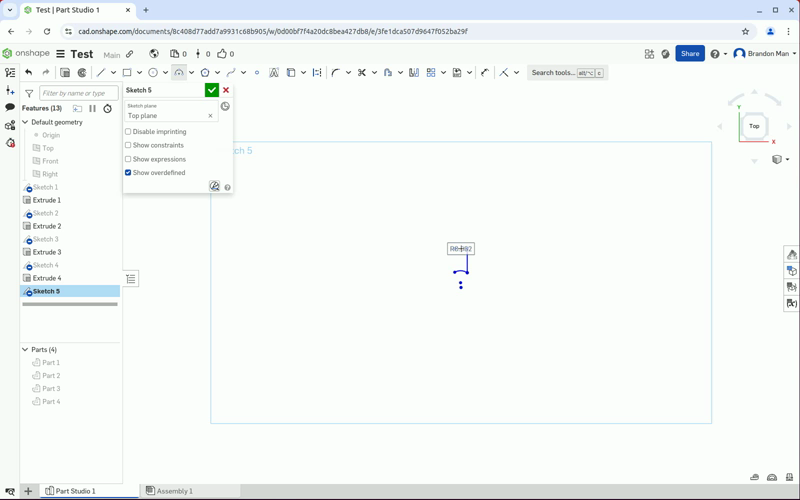
key(l)
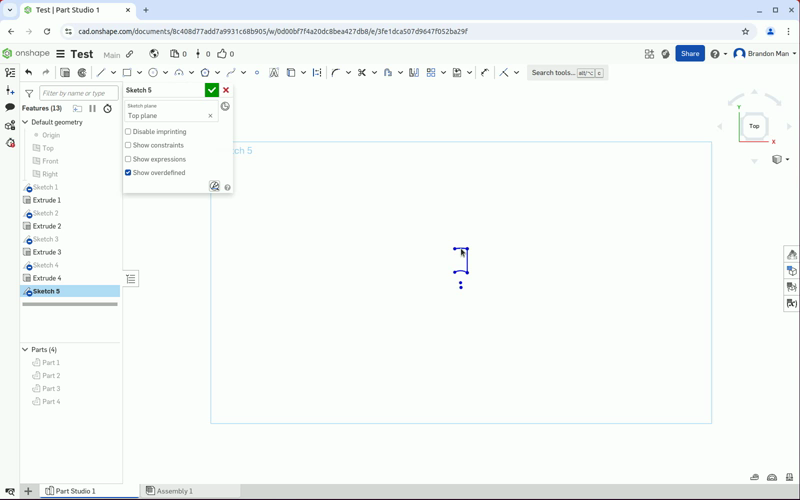
mouse_move(454, 248)
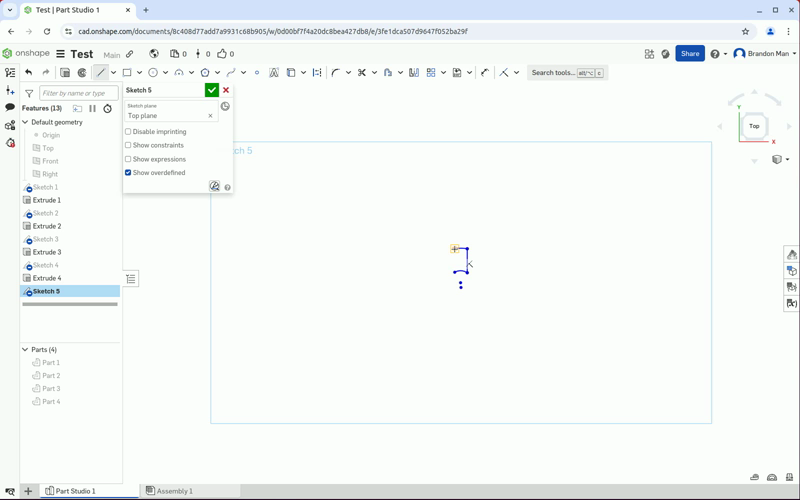
click(454, 248)
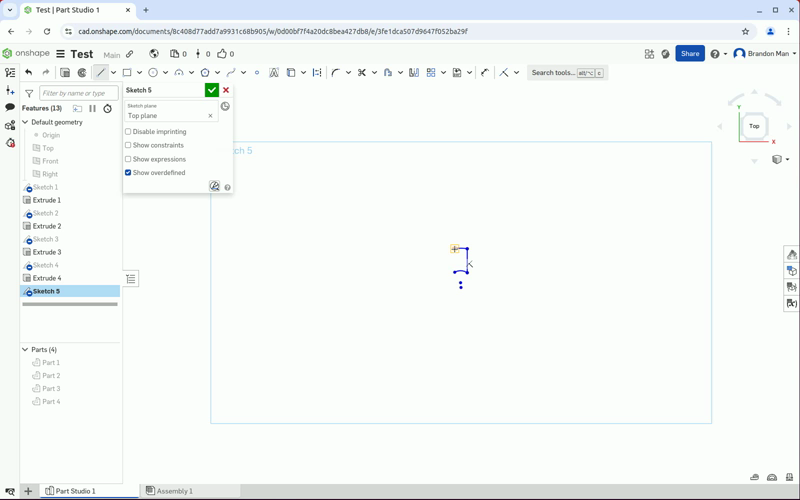
mouse_move(484, 248)
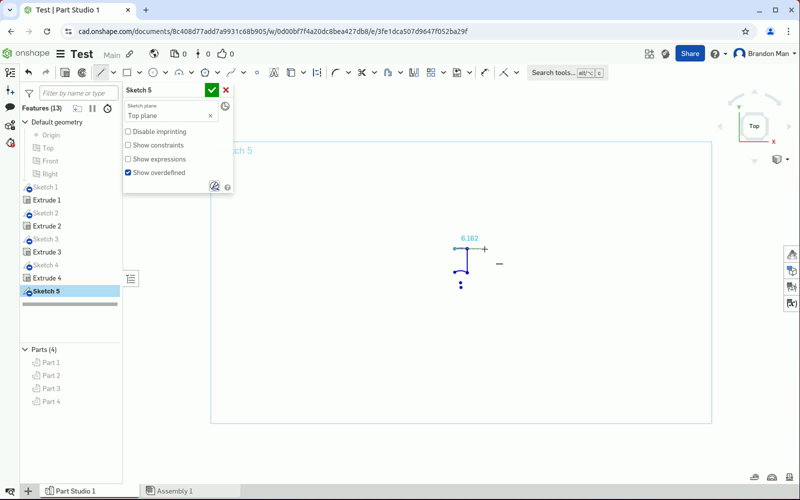
key_down(shift)
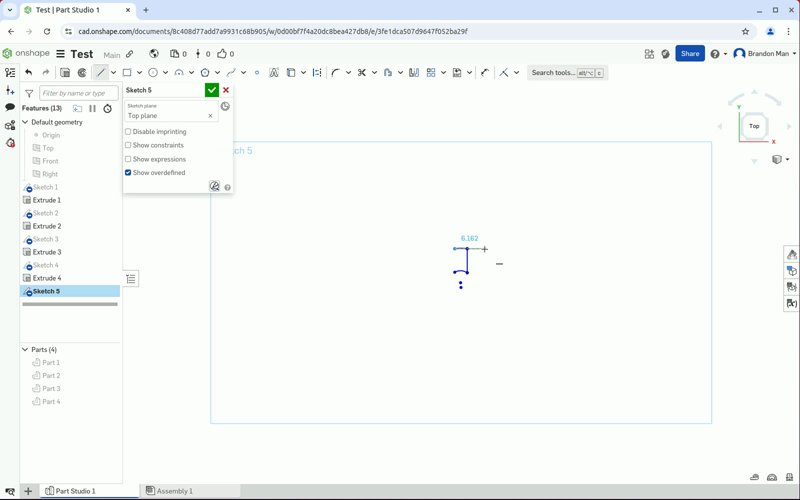
mouse_move(454, 272)
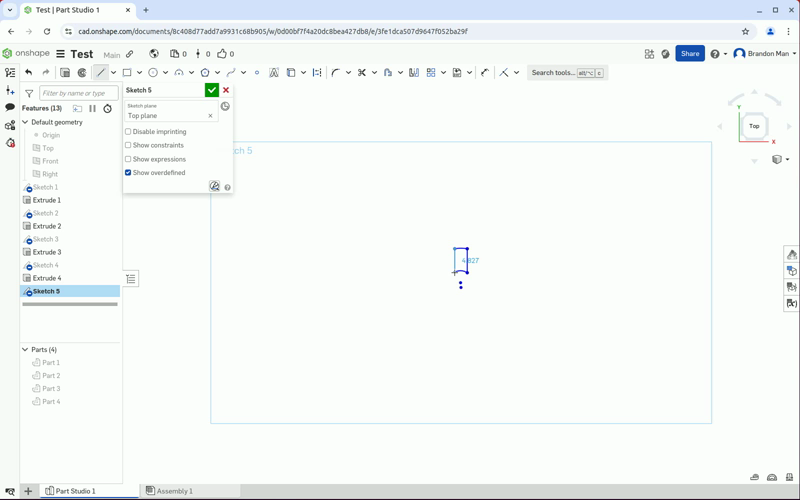
key_up(shift)
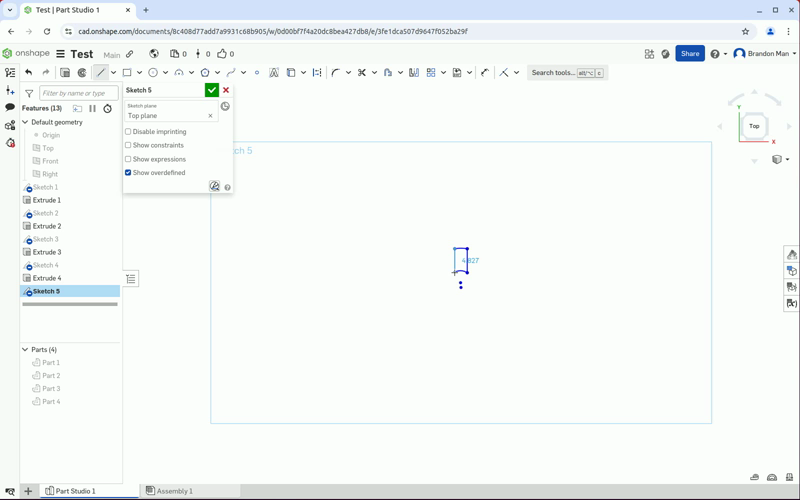
click(454, 272)
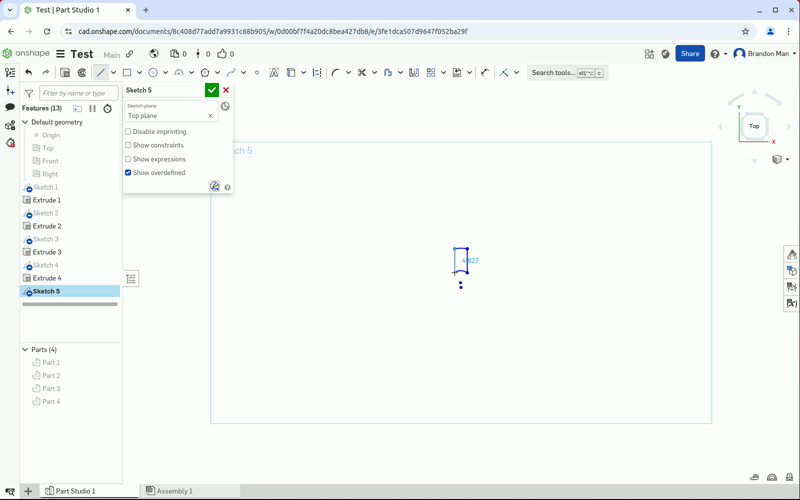
key(esc)
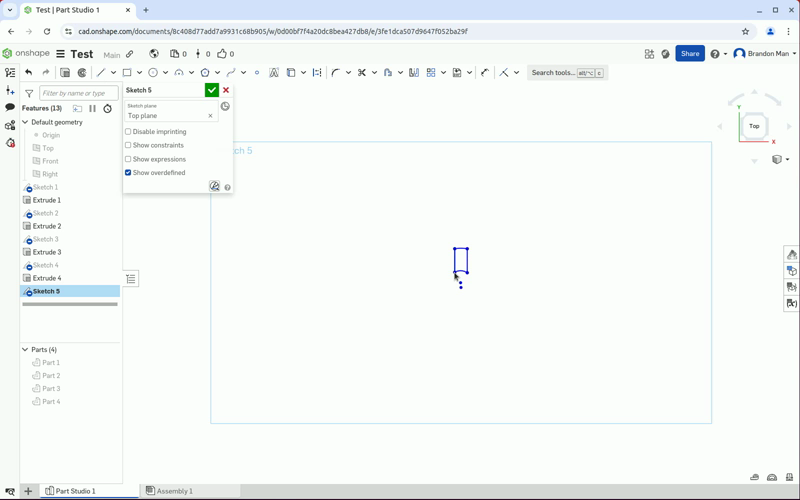
mouse_move(466, 265)
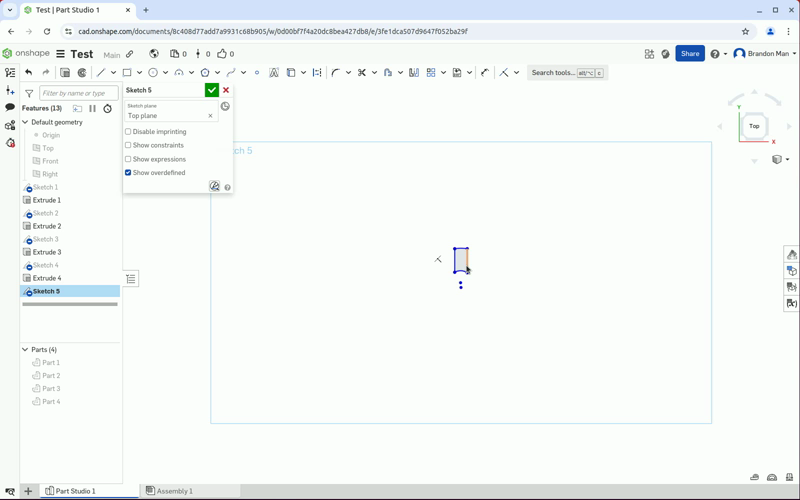
scroll(6)
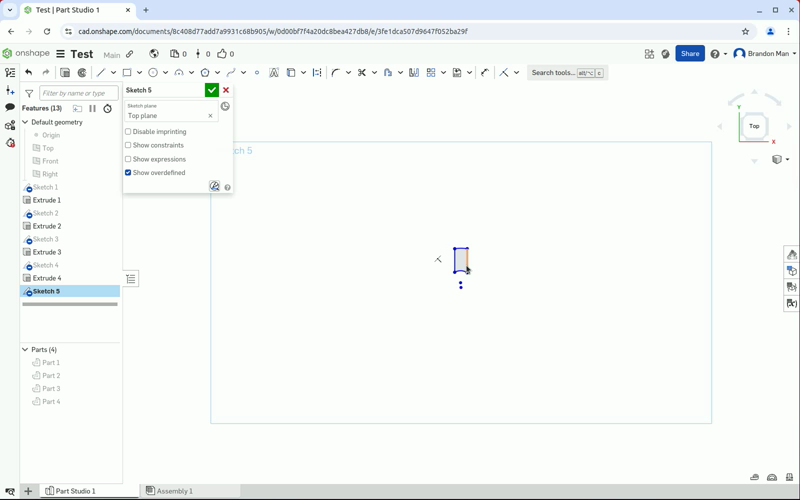
scroll(6)
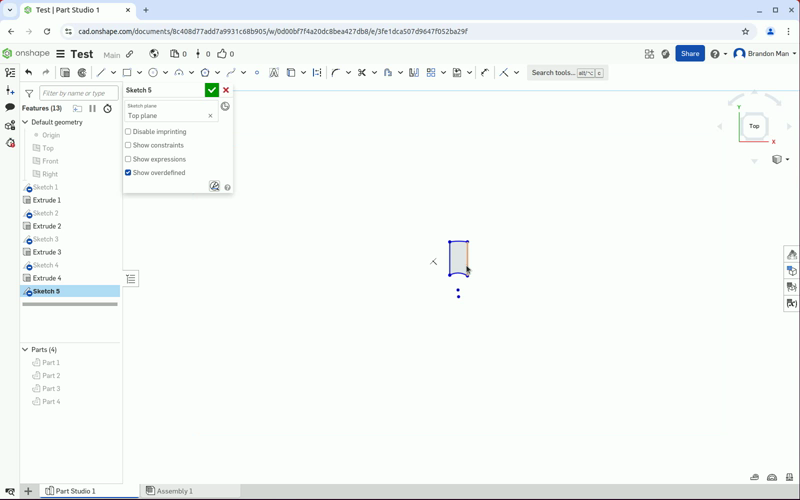
scroll(6)
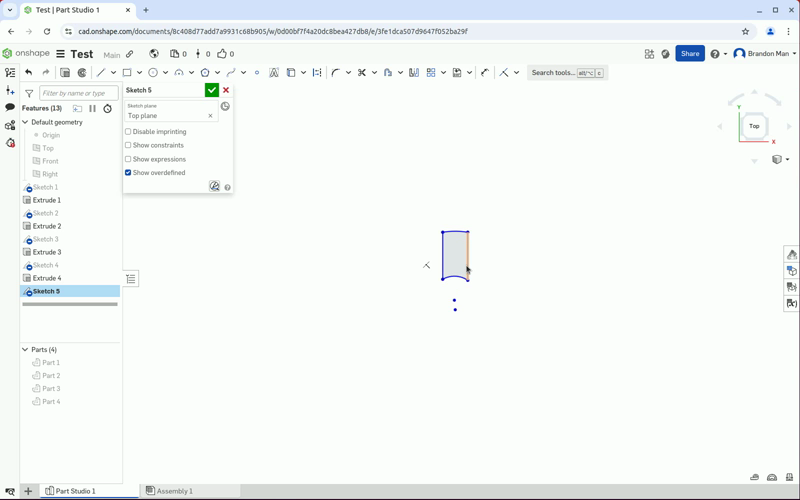
scroll(6)
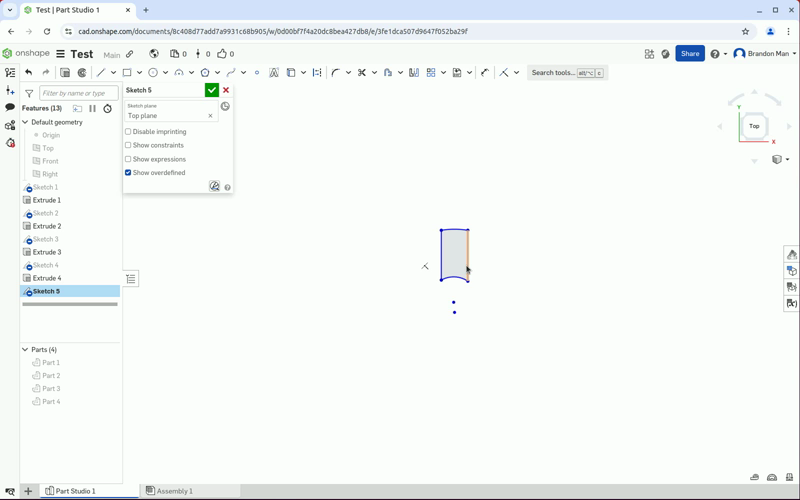
scroll(6)
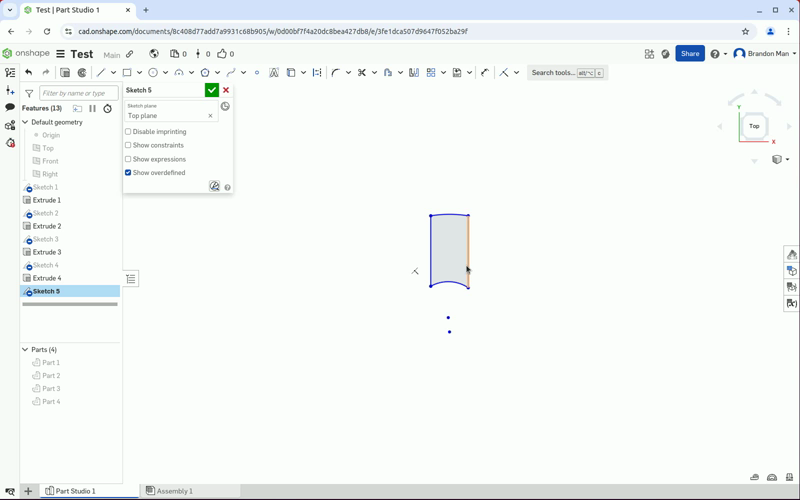
scroll(6)
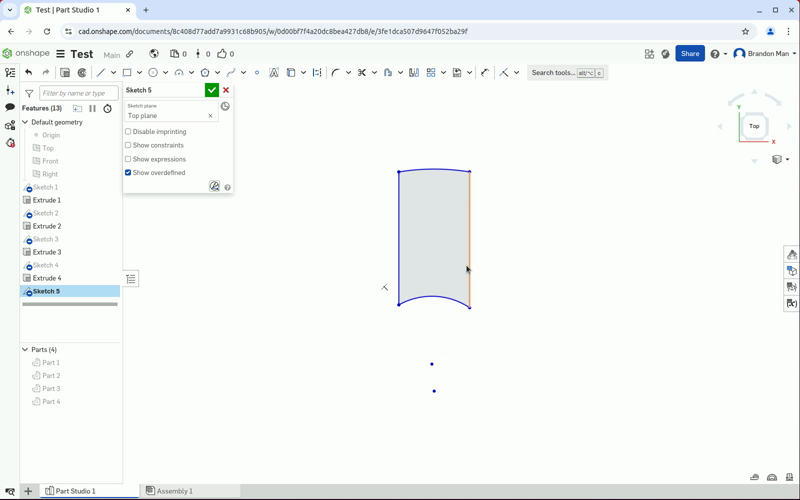
scroll(6)
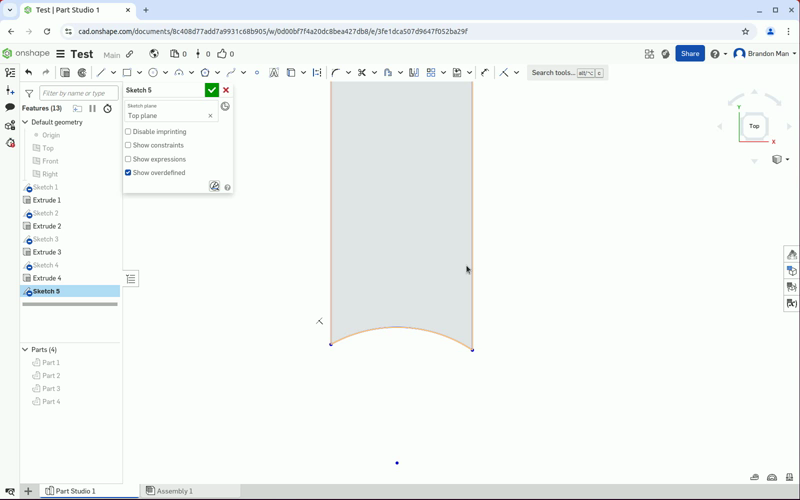
click(466, 265)
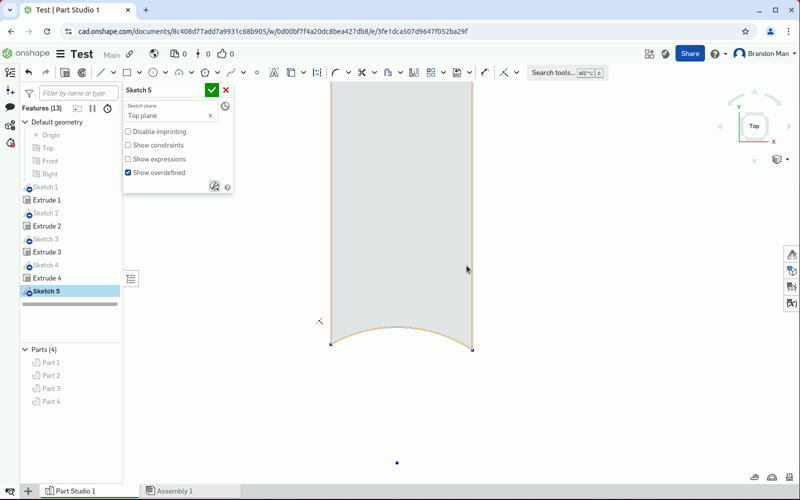
scroll(-6)
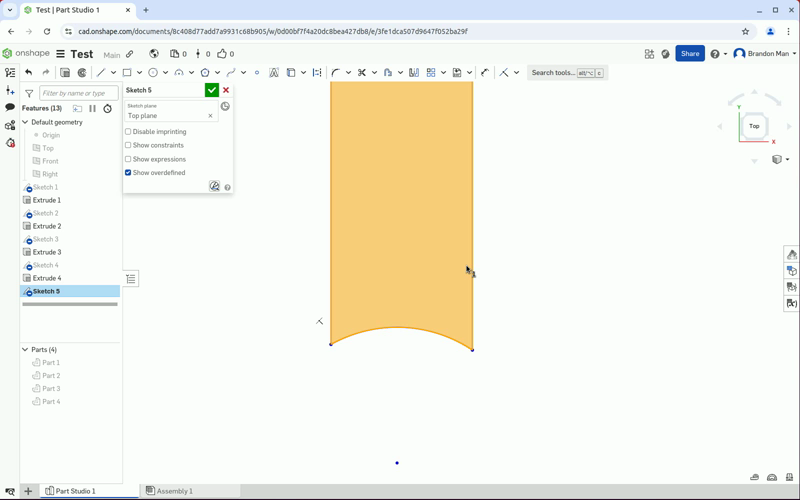
scroll(-6)
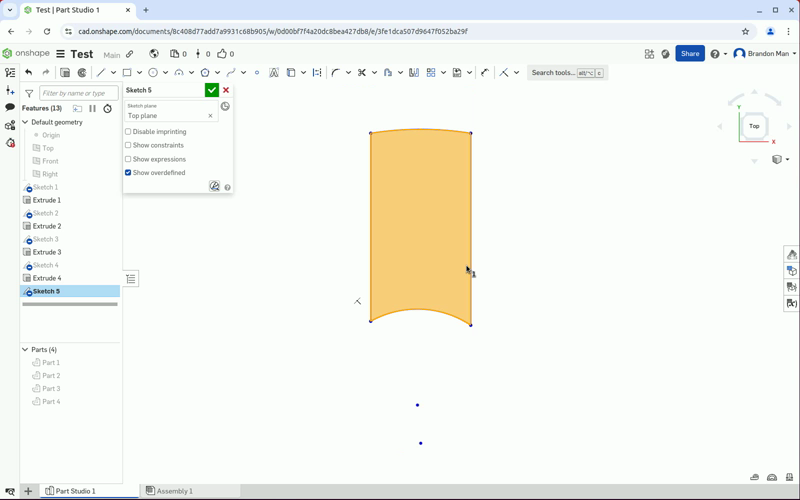
scroll(-6)
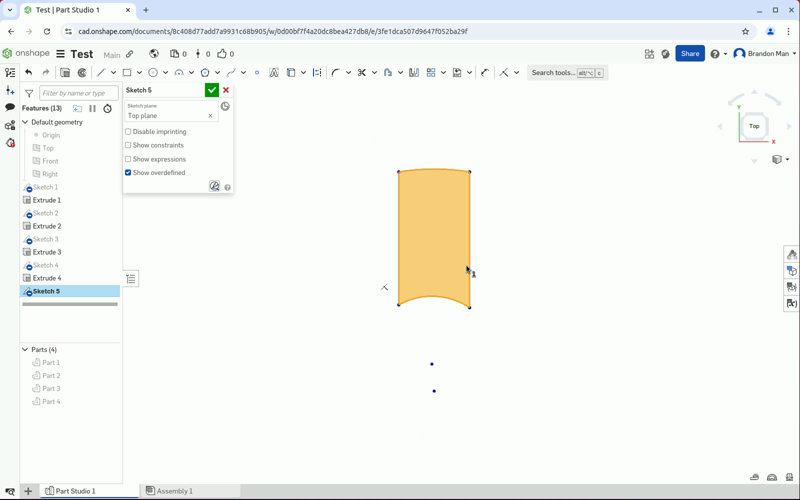
scroll(-6)
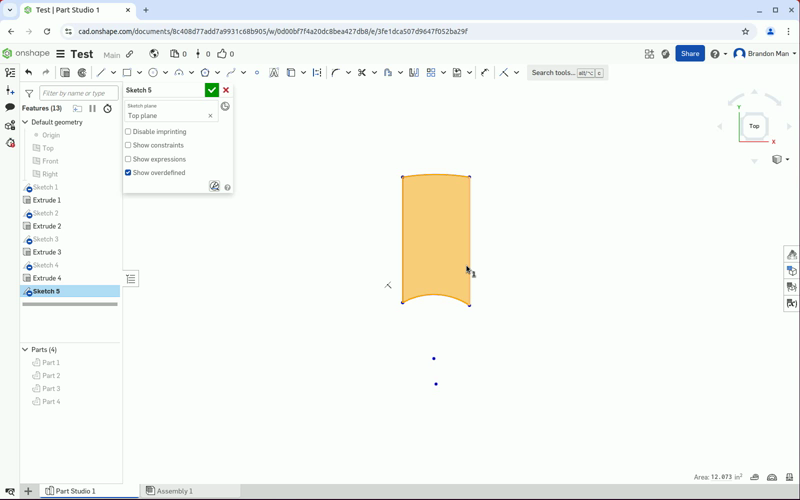
scroll(-6)
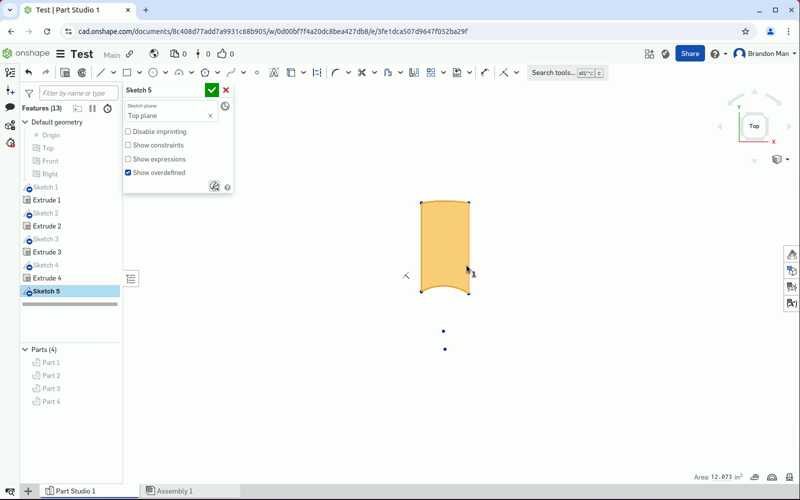
scroll(-6)
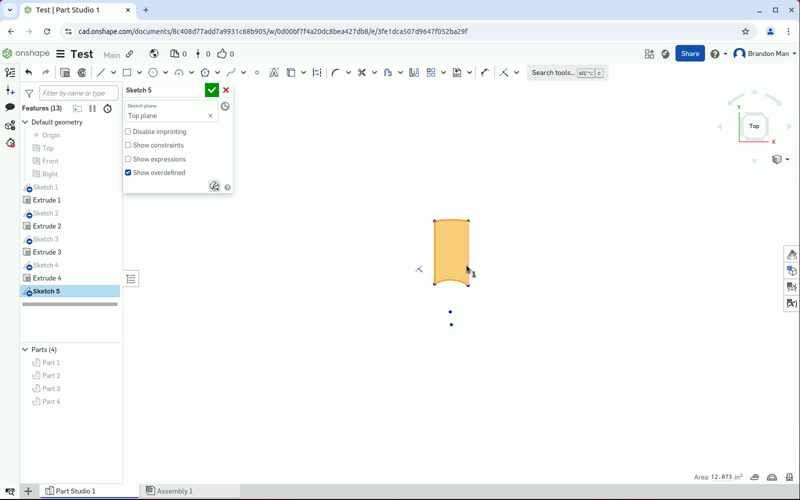
scroll(-6)
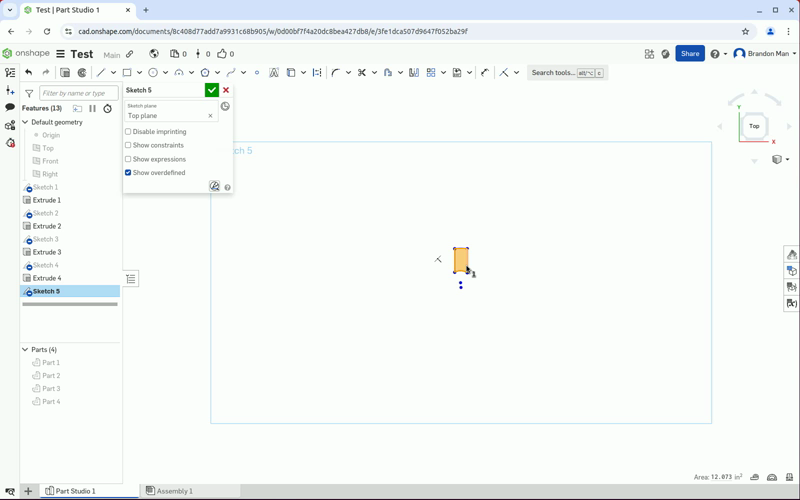
mouse_move(73, 352)
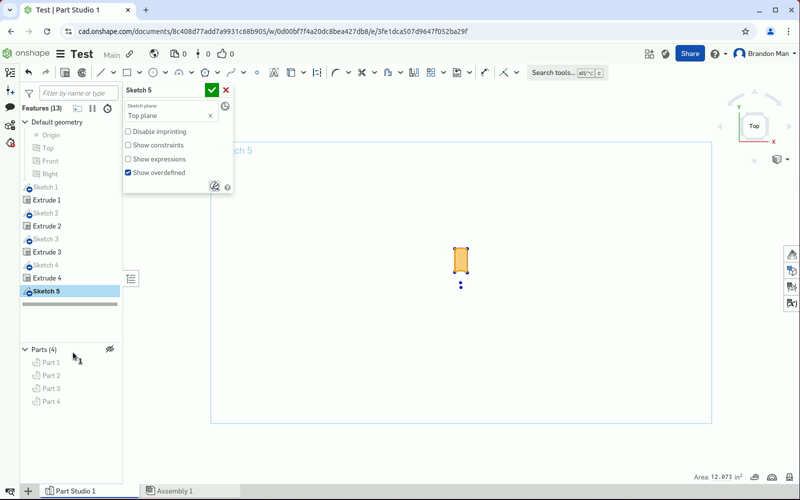
key(shift+y)
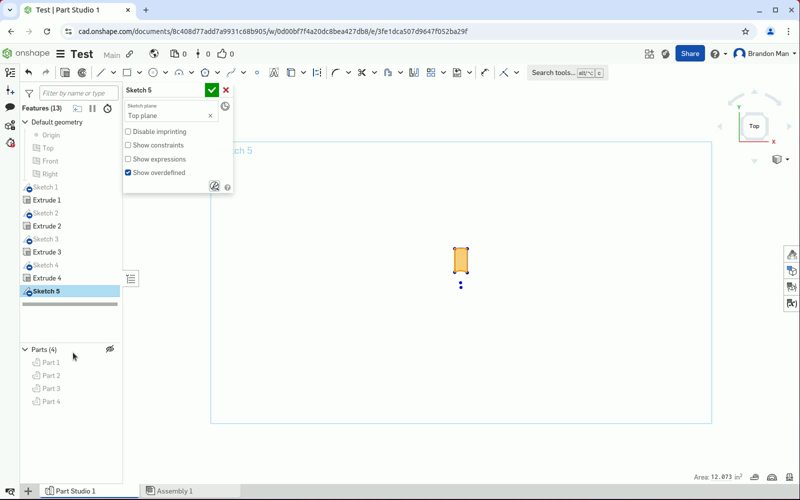
key(shift+e)
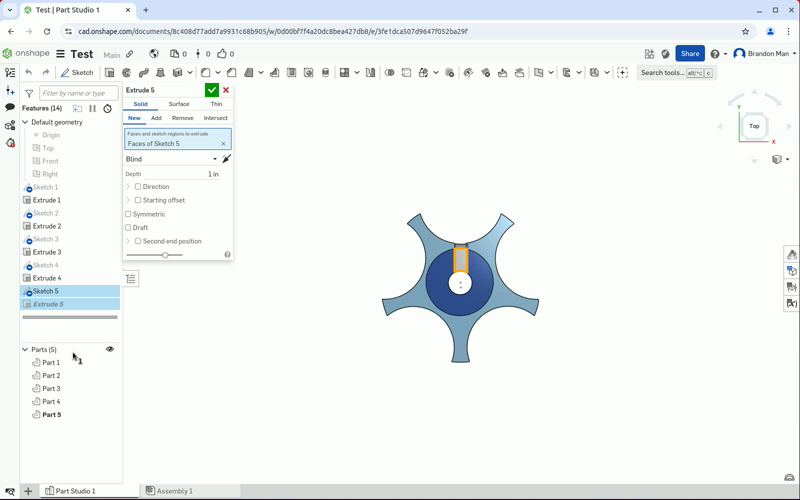
mouse_move(143, 106)
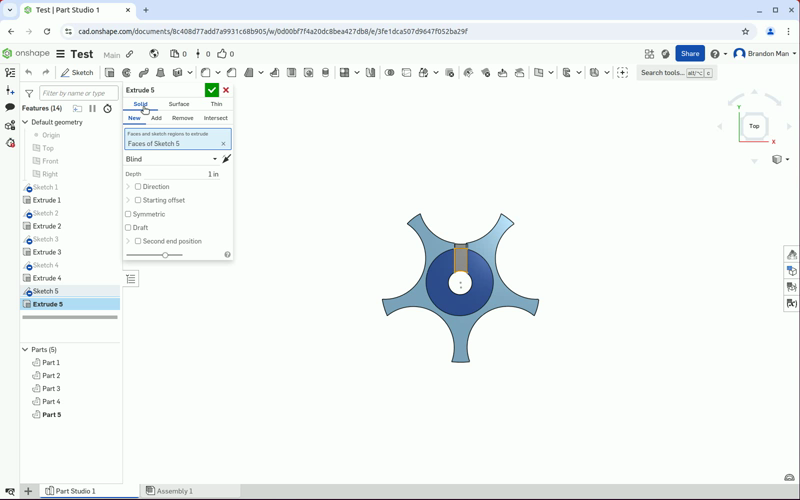
click(143, 106)
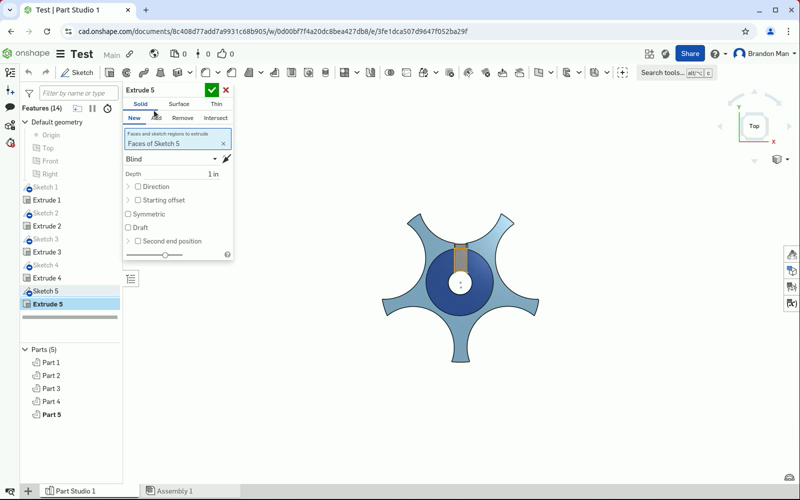
mouse_move(186, 120)
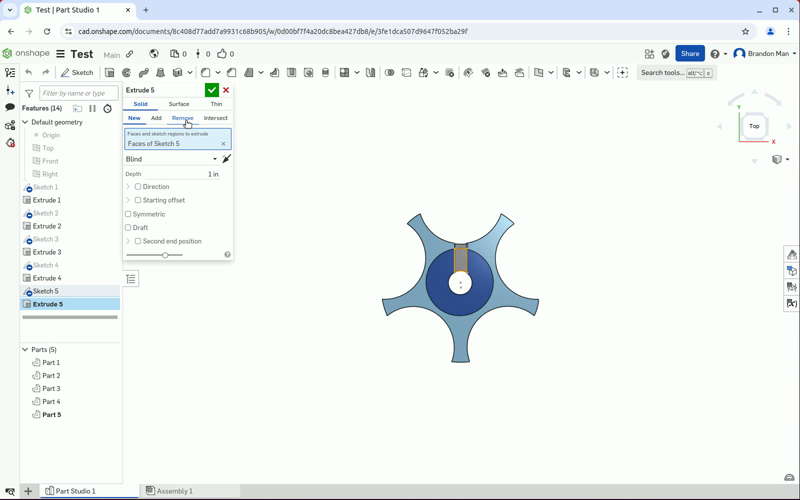
click(186, 120)
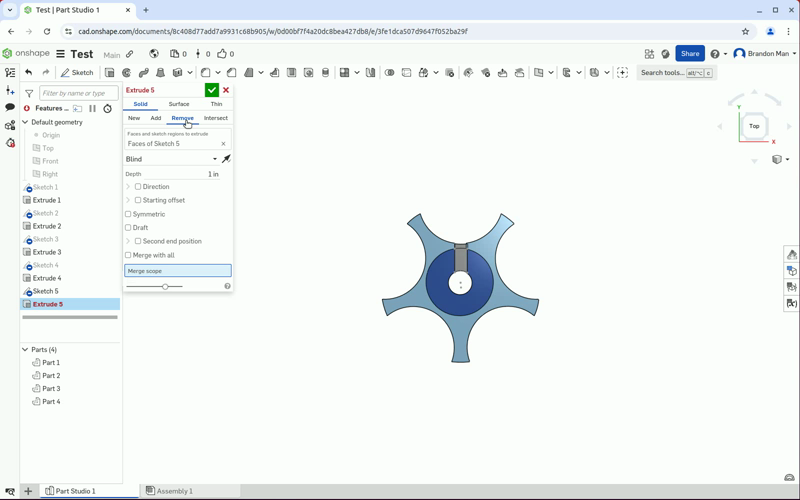
key(tab, 4)
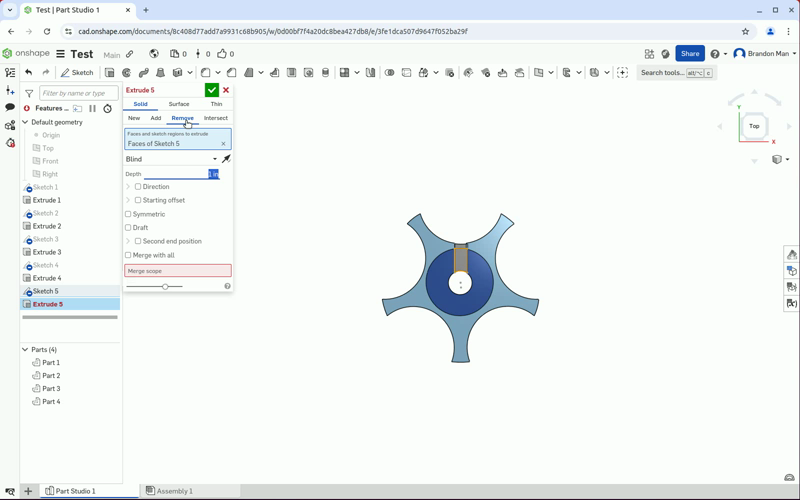
text(-6.981)
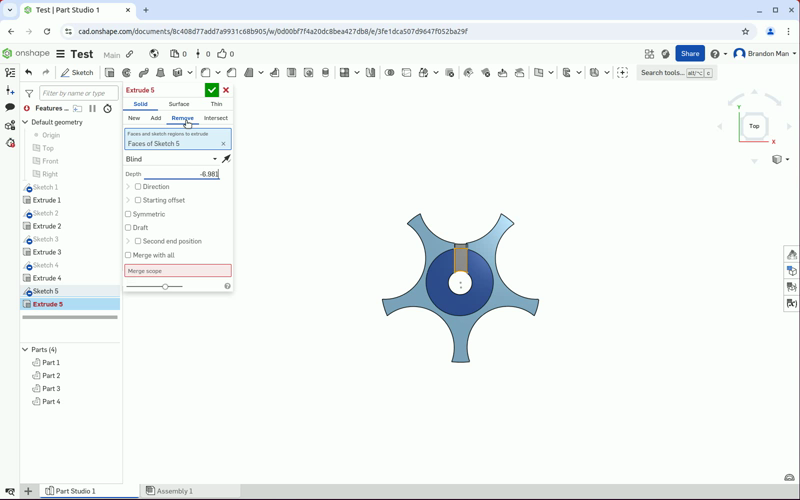
key(tab, 6)
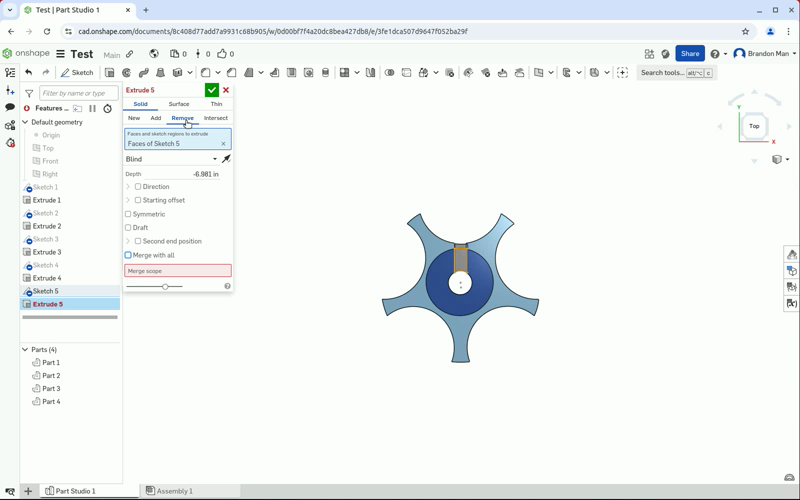
key(space)
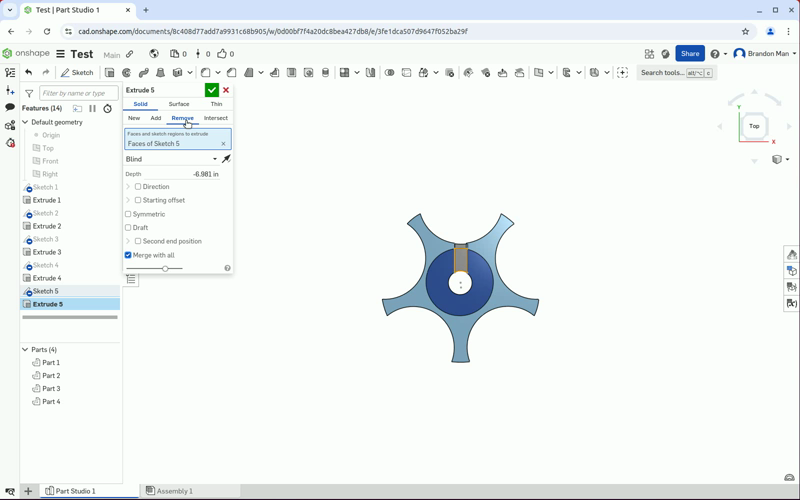
key(enter)
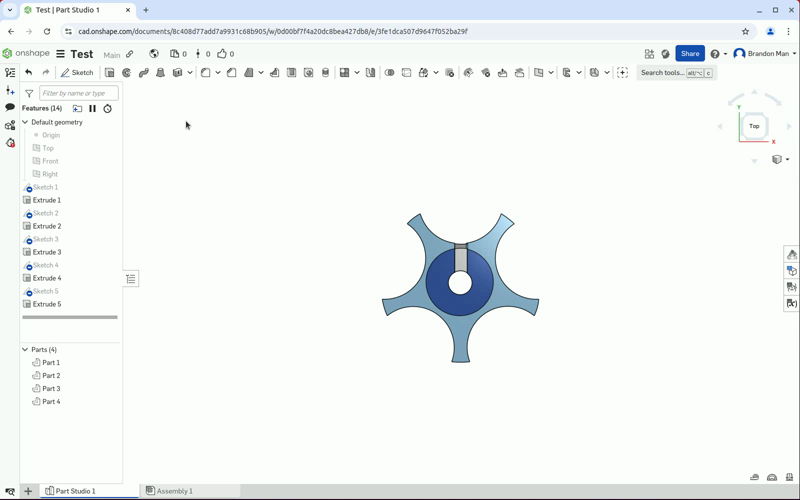
key(shift+h)
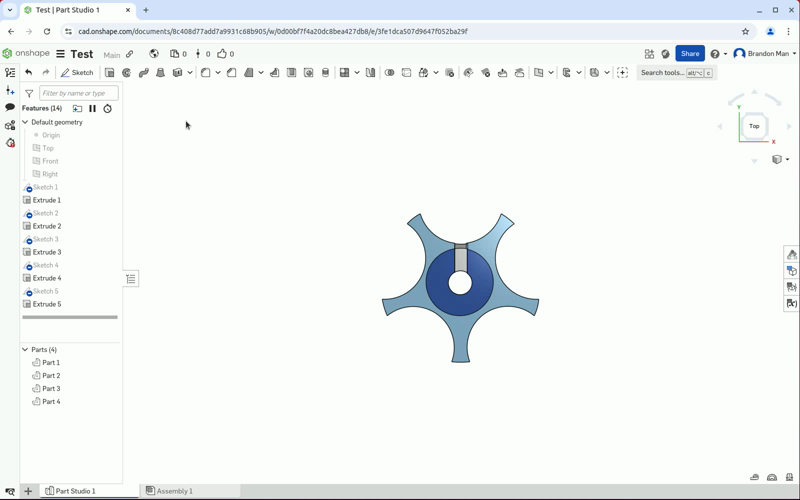
key(shift+h)
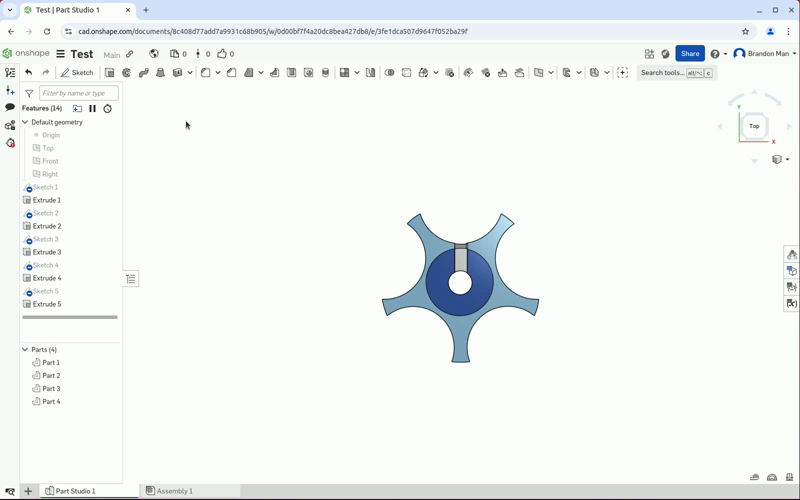
mouse_move(73, 189)
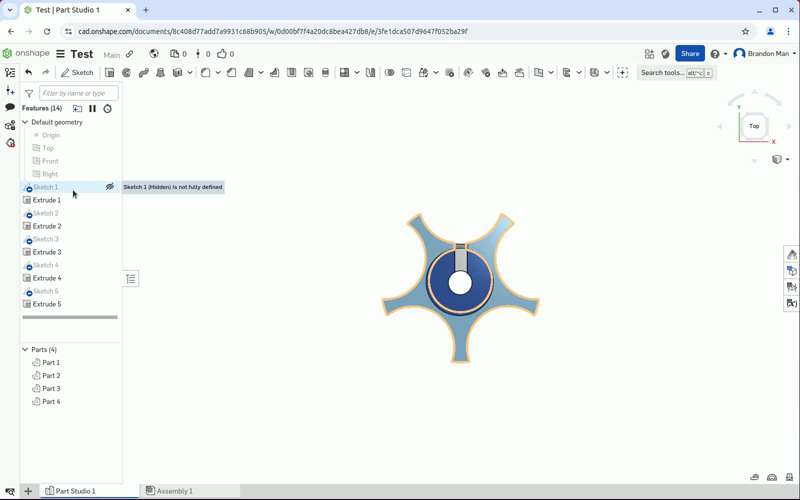
click(73, 189)
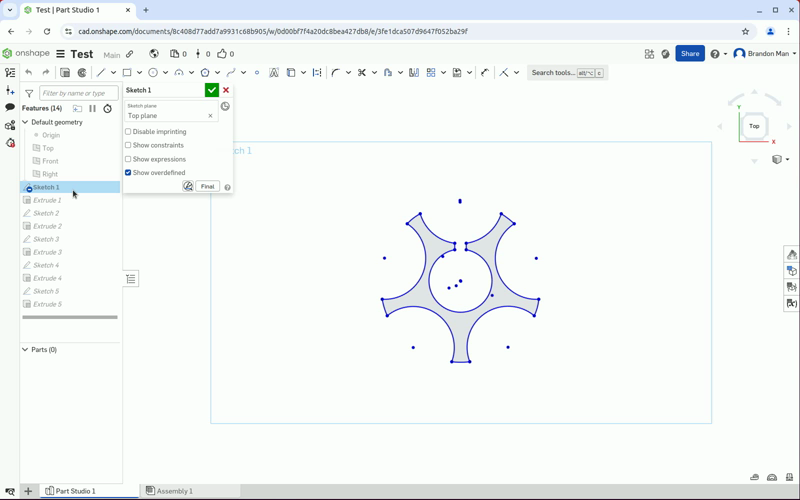
mouse_move(229, 92)
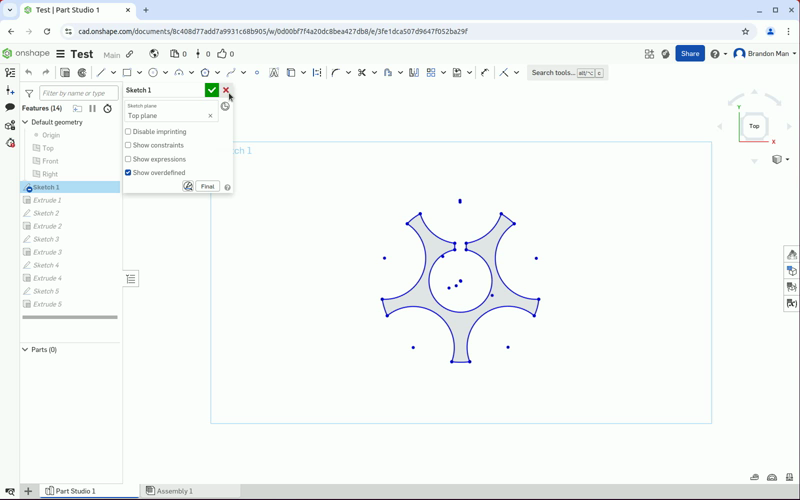
click(229, 92)
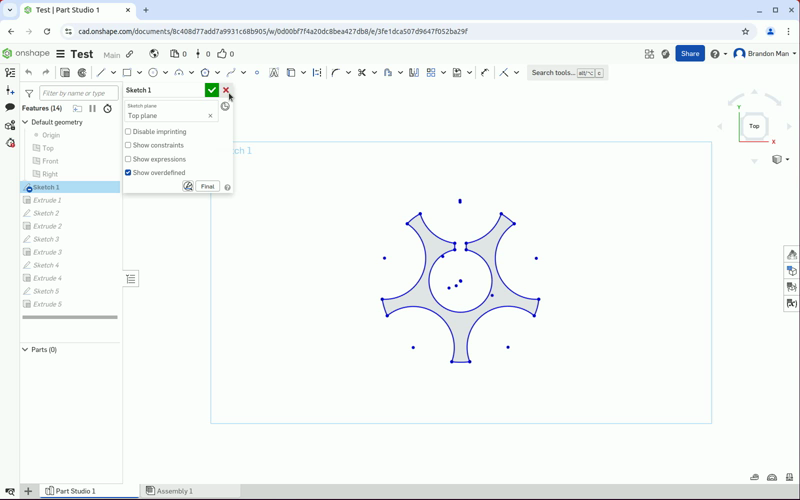
key(shift+s)
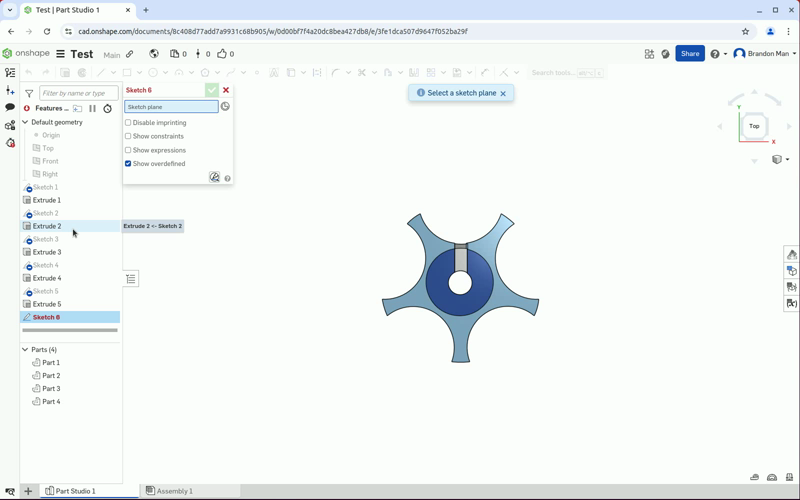
scroll(3)
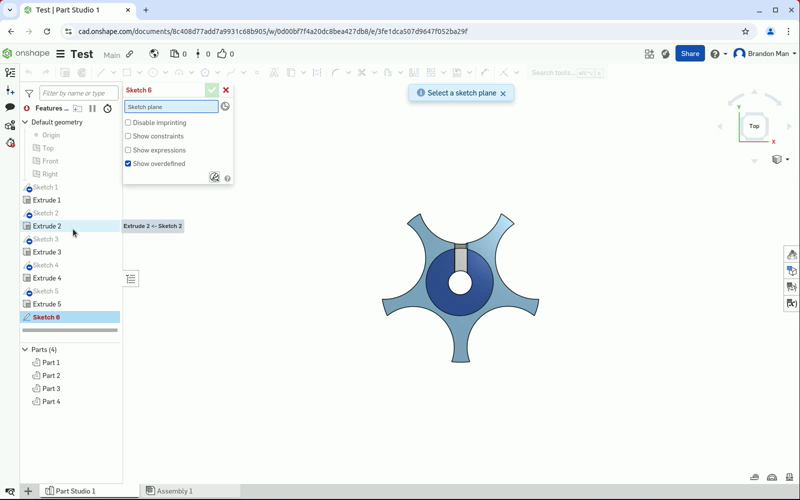
mouse_move(73, 150)
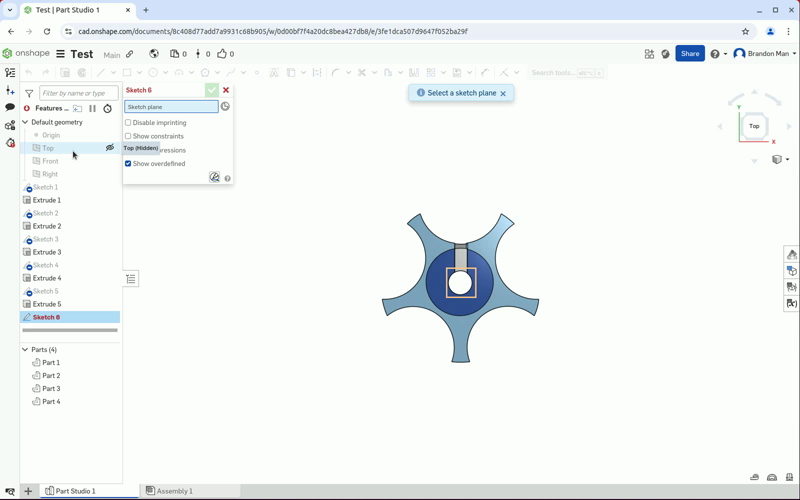
click(73, 150)
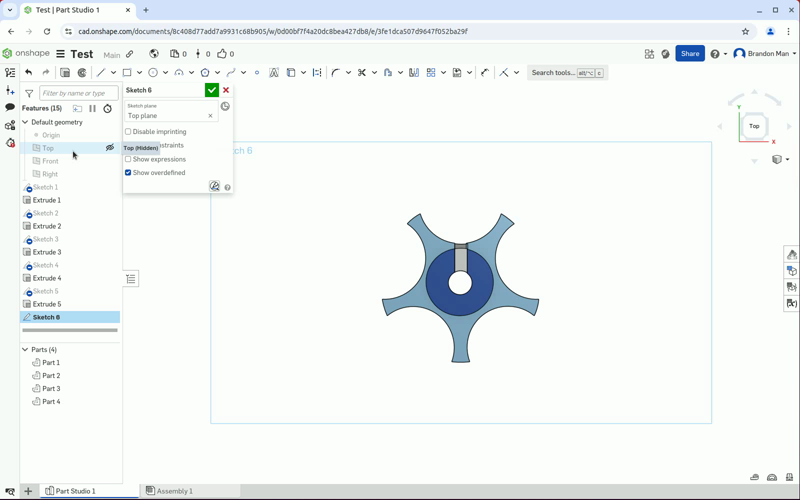
mouse_move(73, 352)
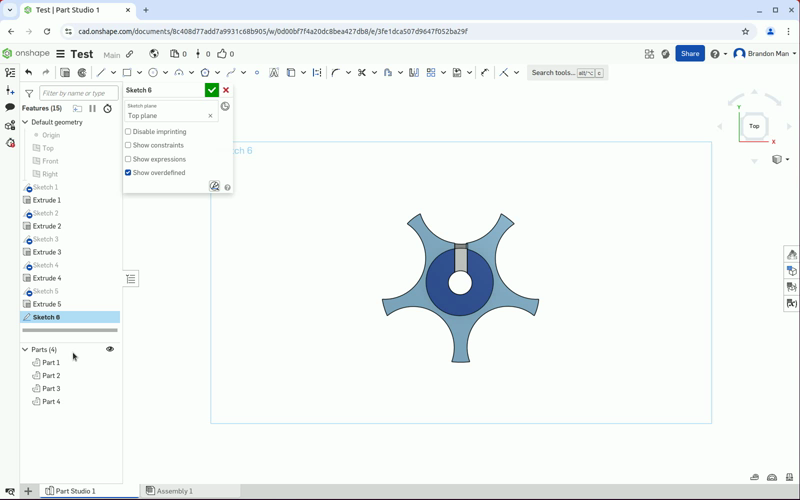
key(y)
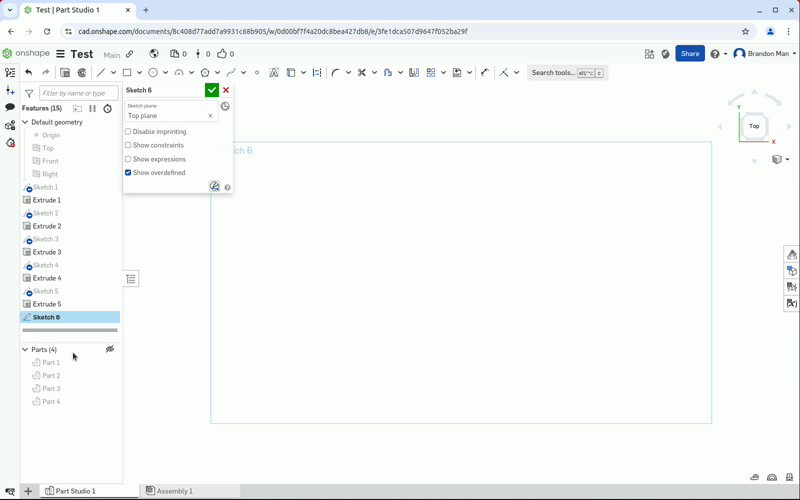
key(a)
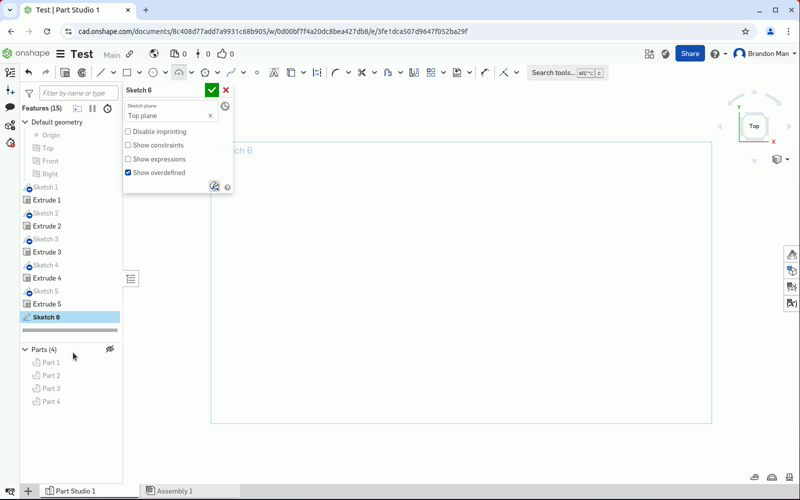
key_down(shift)
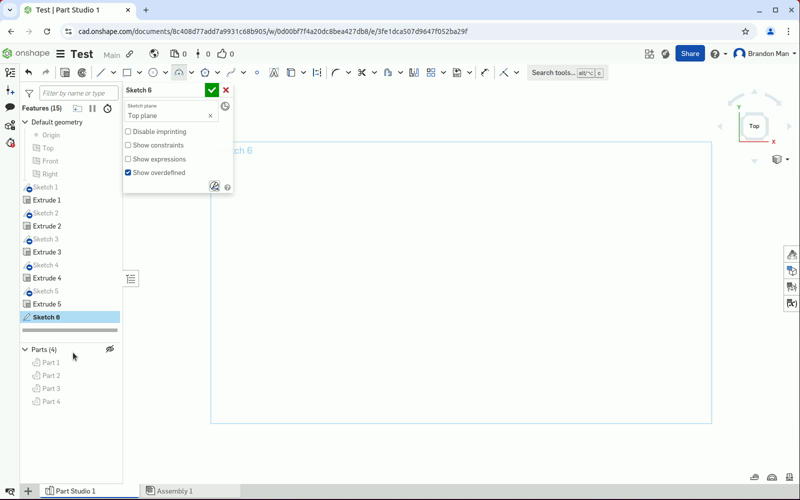
mouse_move(454, 250)
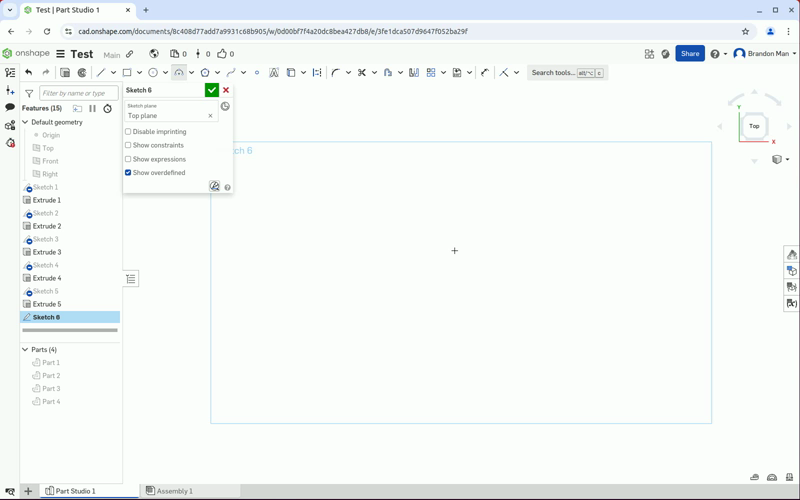
click(454, 250)
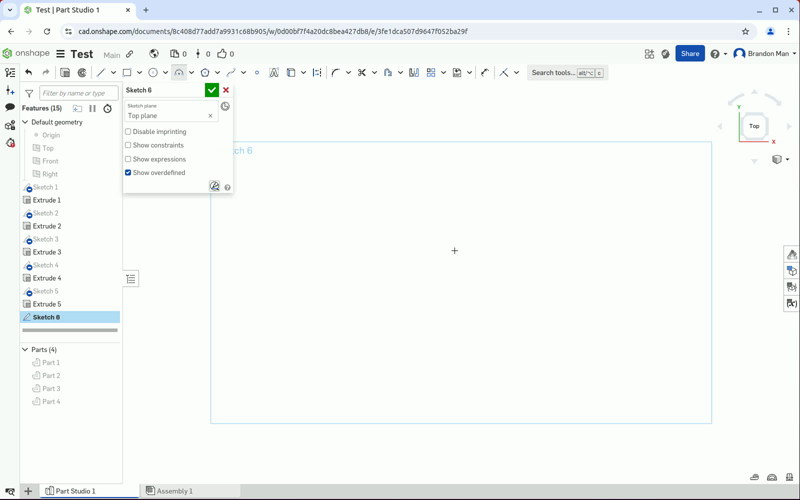
key_up(shift)
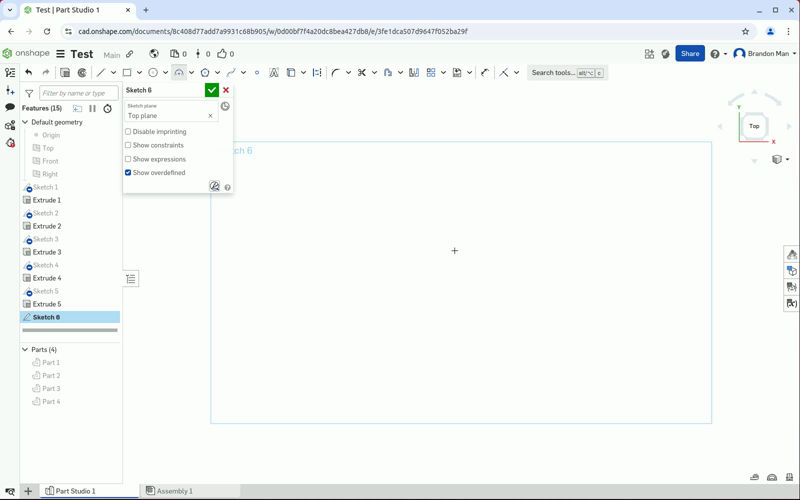
key_down(shift)
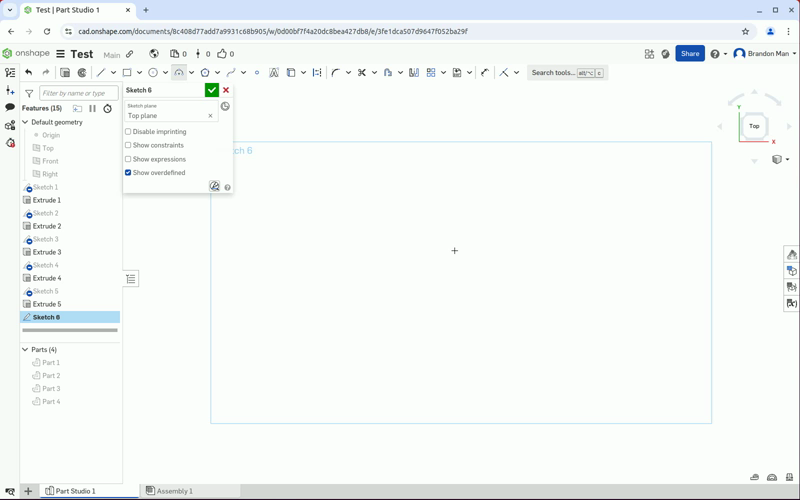
mouse_move(467, 250)
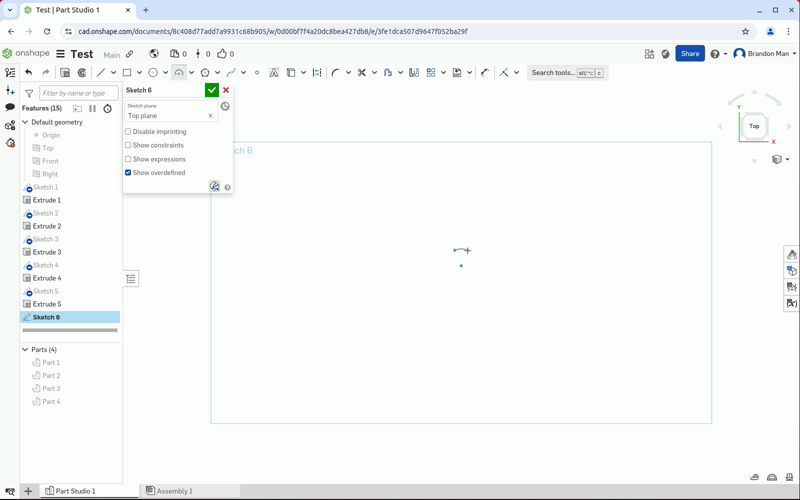
click(467, 250)
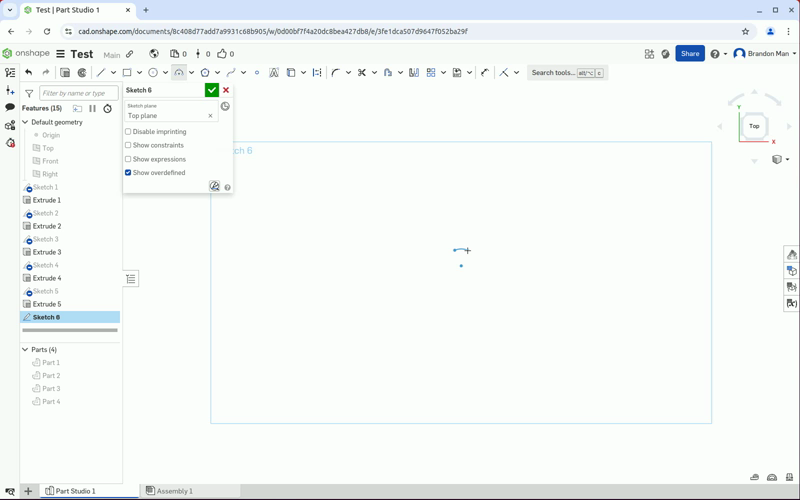
mouse_move(461, 249)
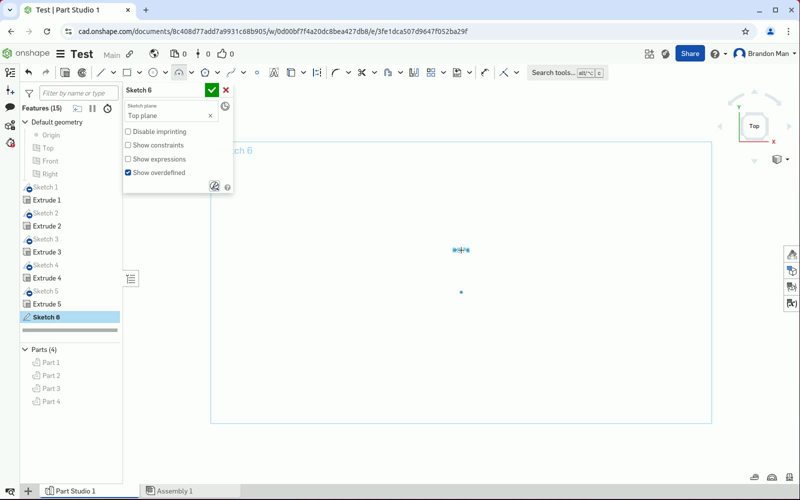
click(461, 249)
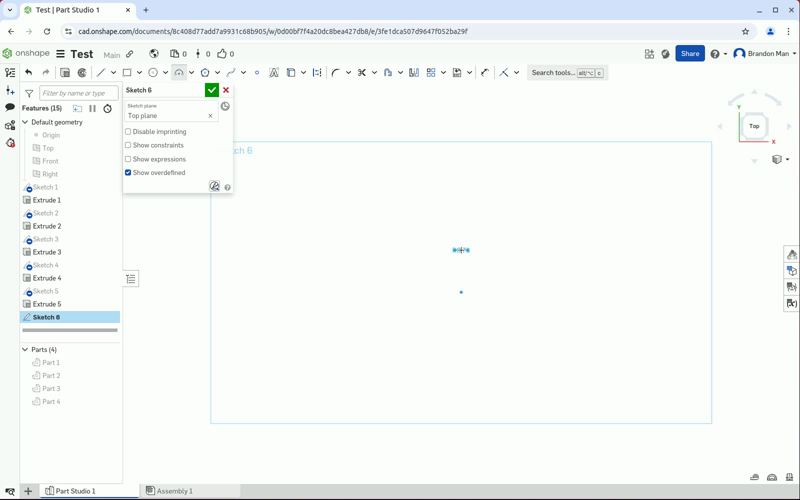
key_up(shift)
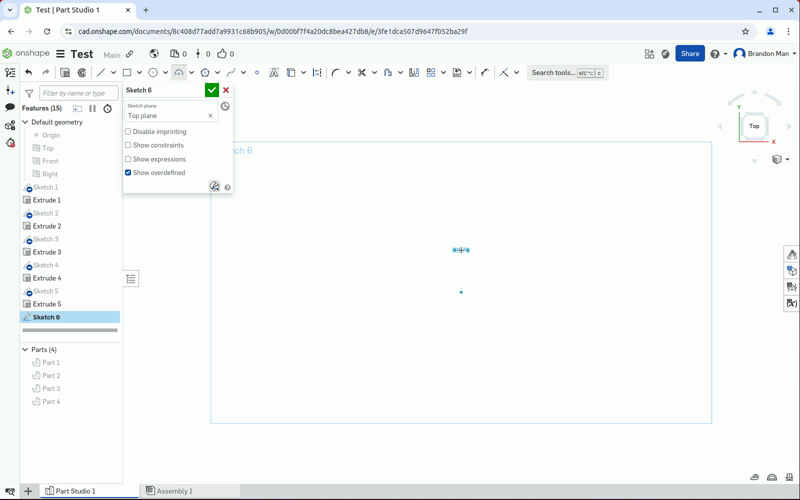
key(esc)
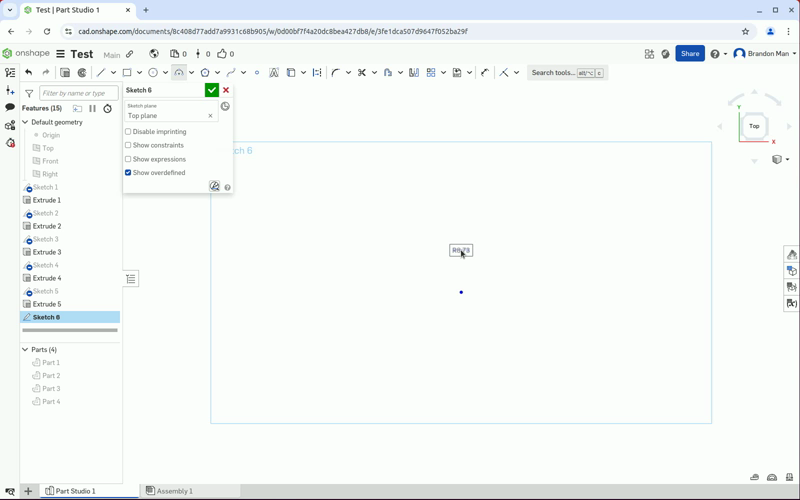
key(l)
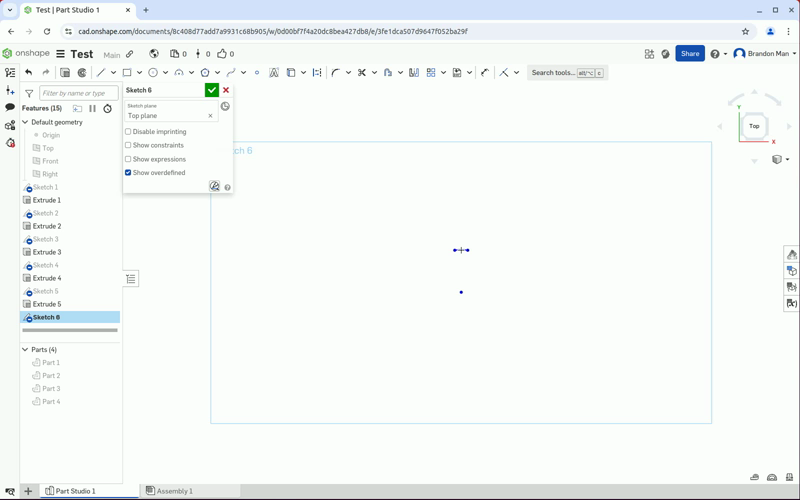
mouse_move(467, 250)
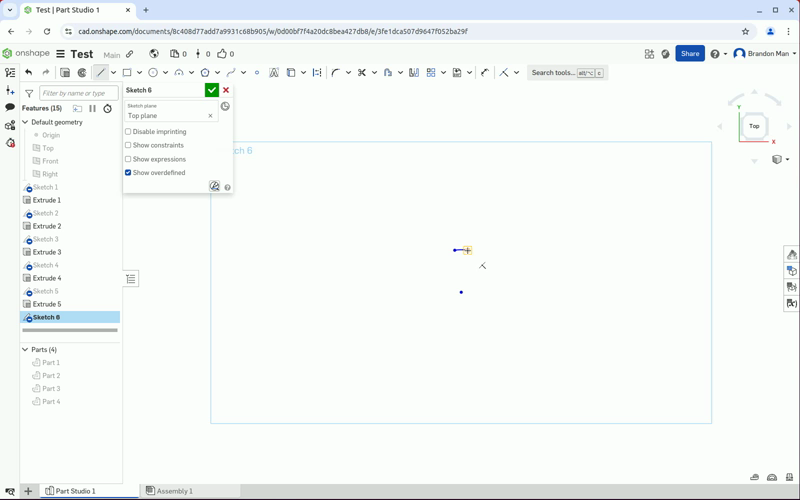
click(467, 250)
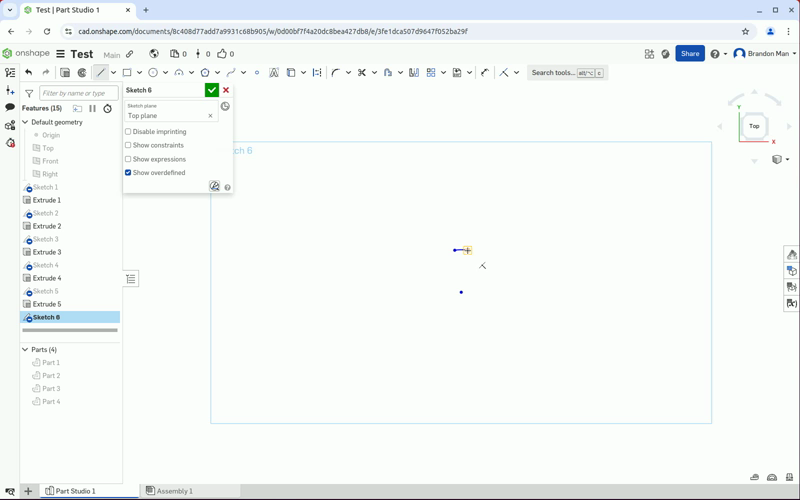
key_down(shift)
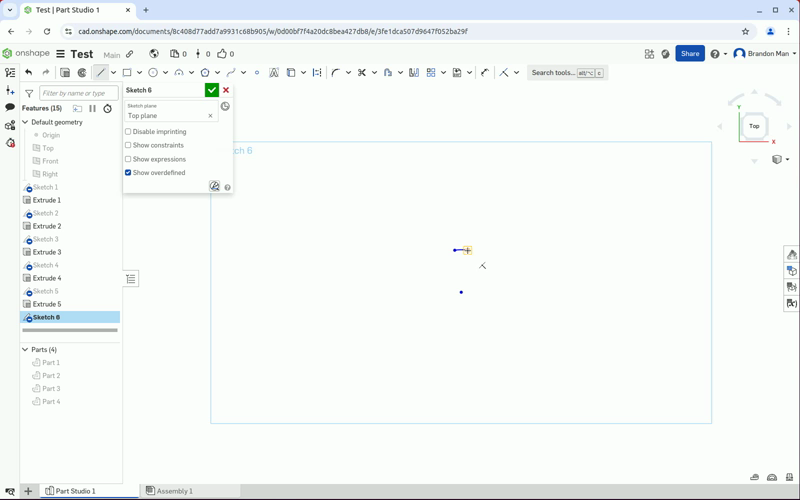
mouse_move(497, 250)
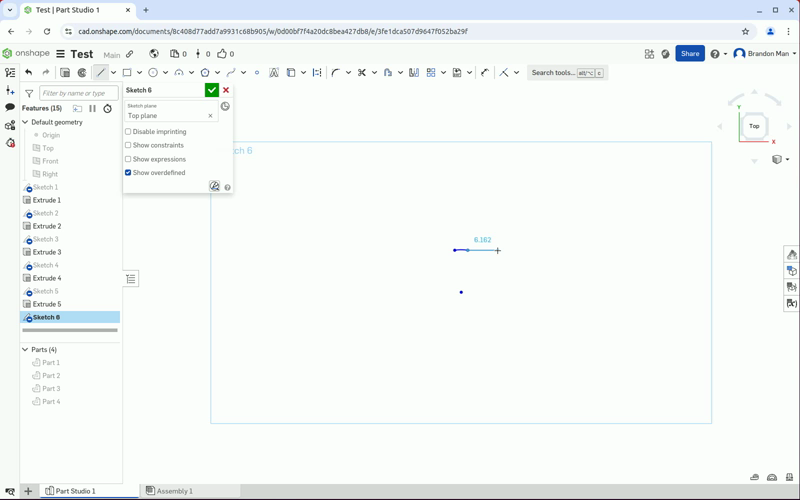
mouse_move(467, 243)
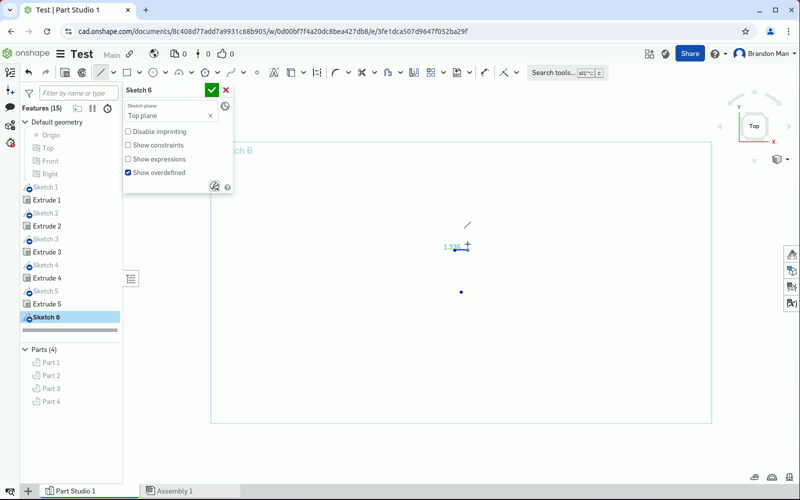
scroll(6)
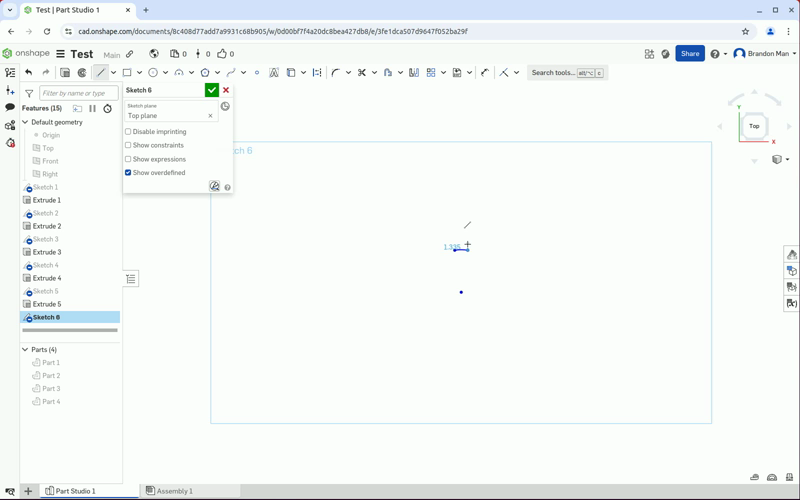
scroll(6)
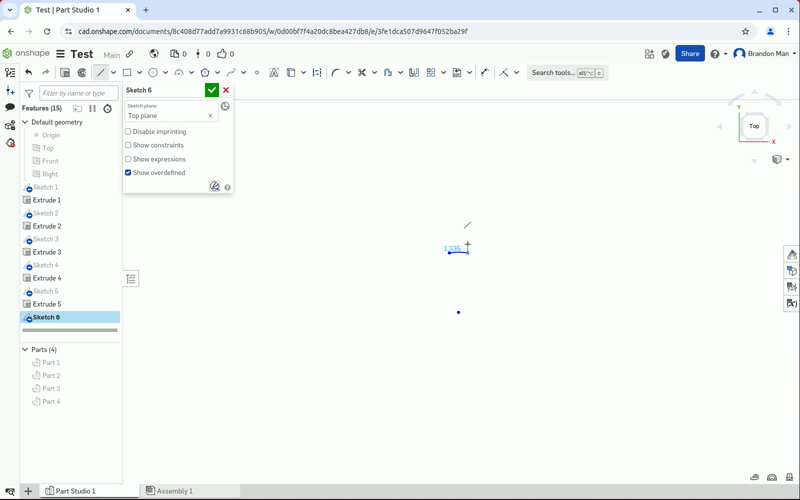
scroll(6)
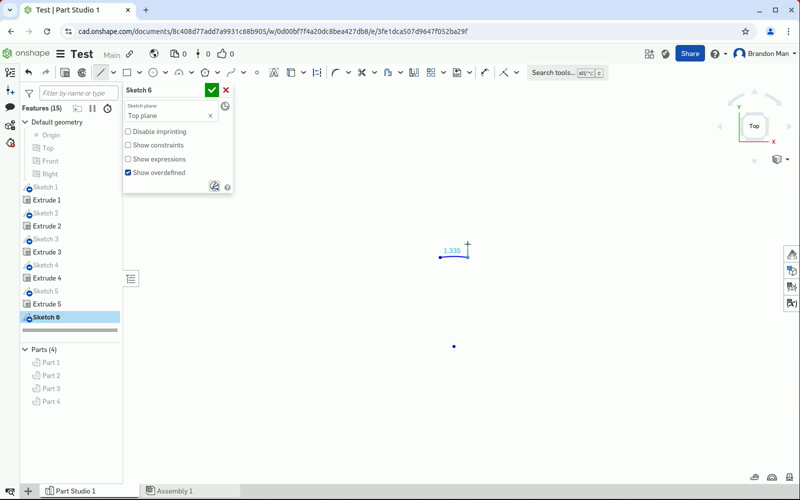
scroll(6)
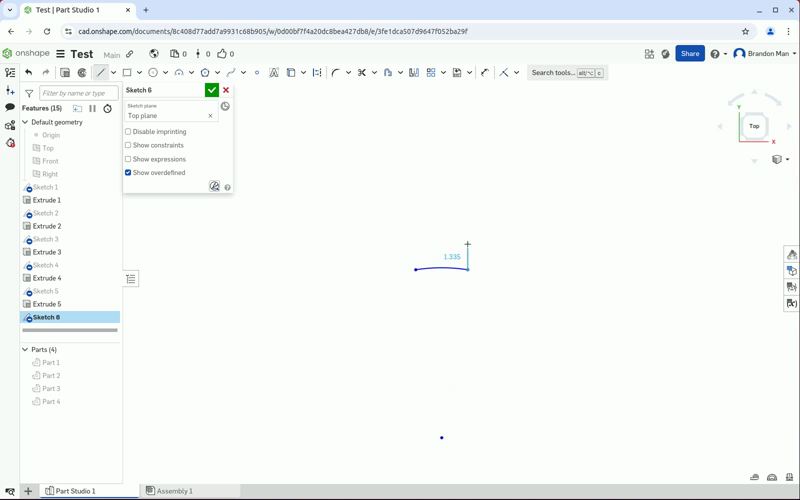
scroll(6)
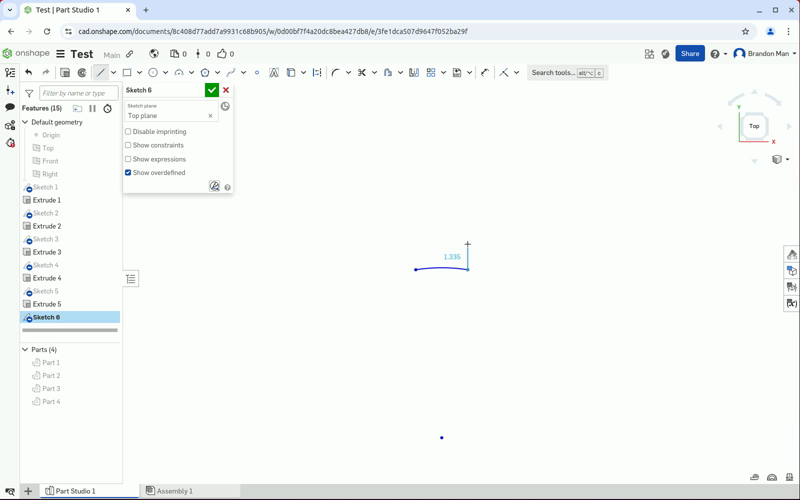
scroll(6)
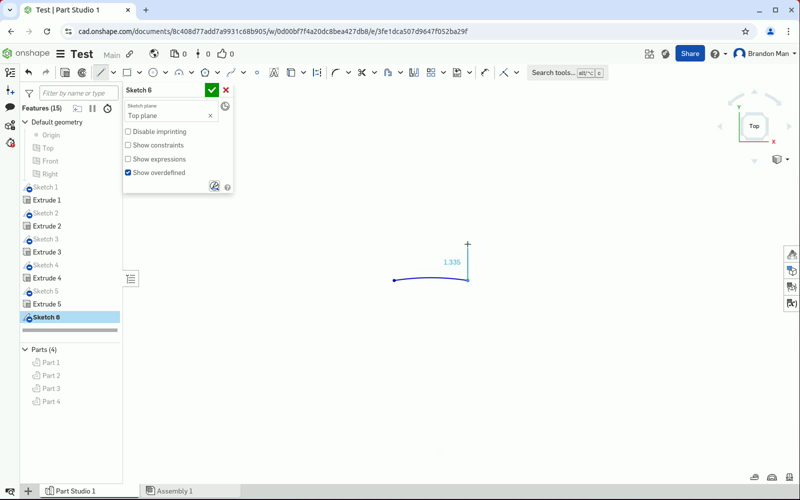
scroll(6)
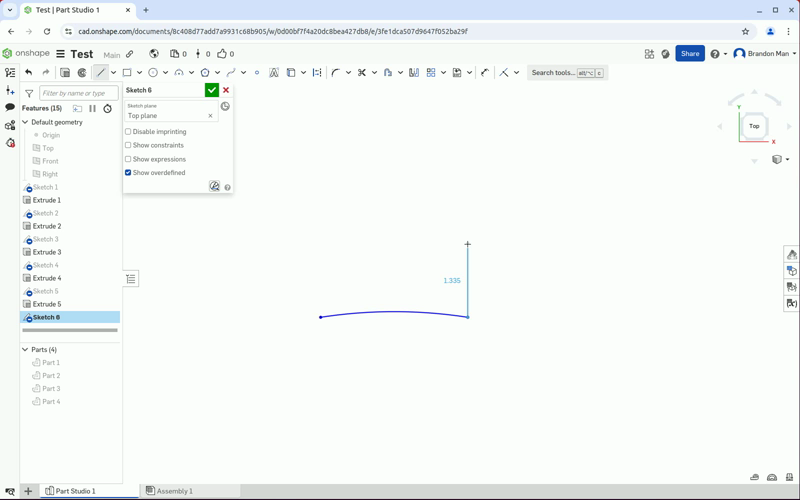
click(467, 243)
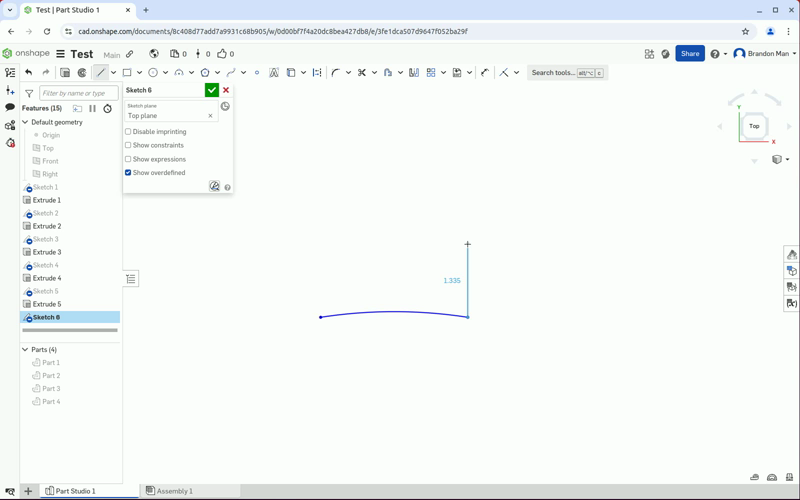
scroll(-6)
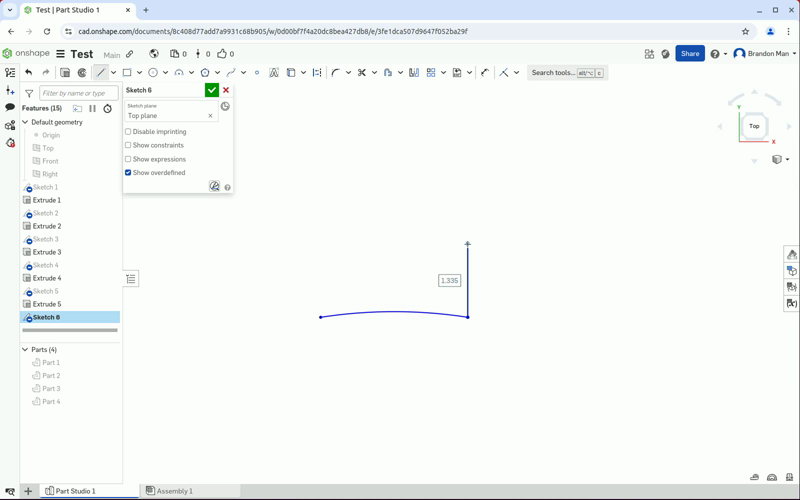
scroll(-6)
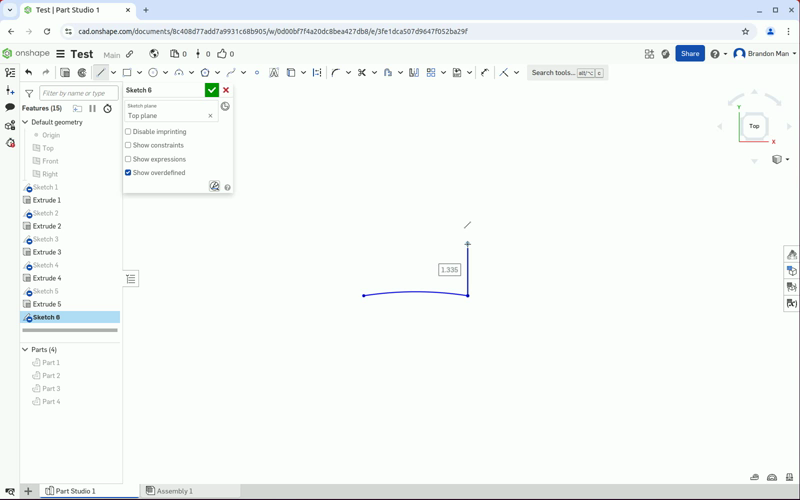
scroll(-6)
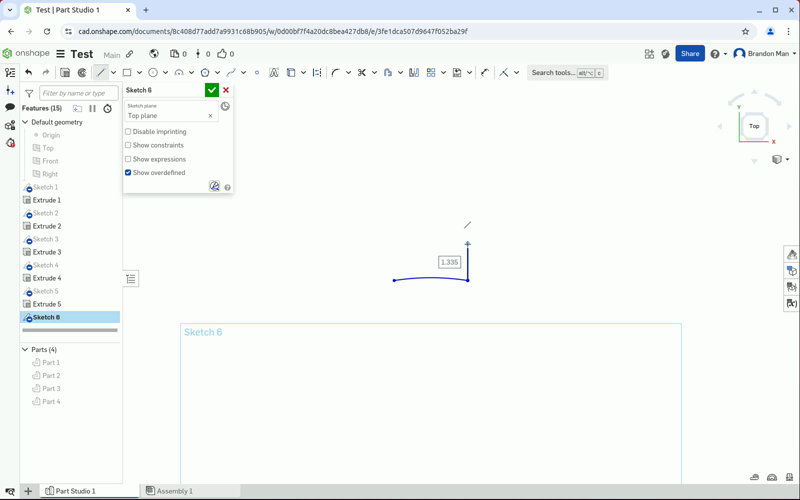
scroll(-6)
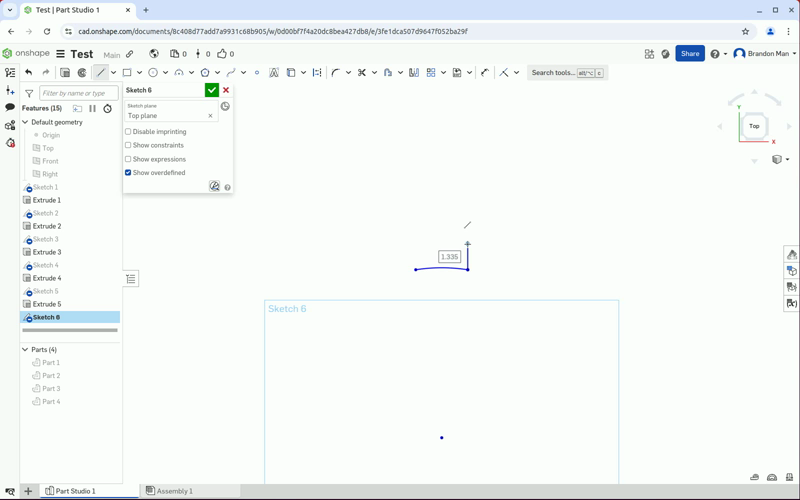
scroll(-6)
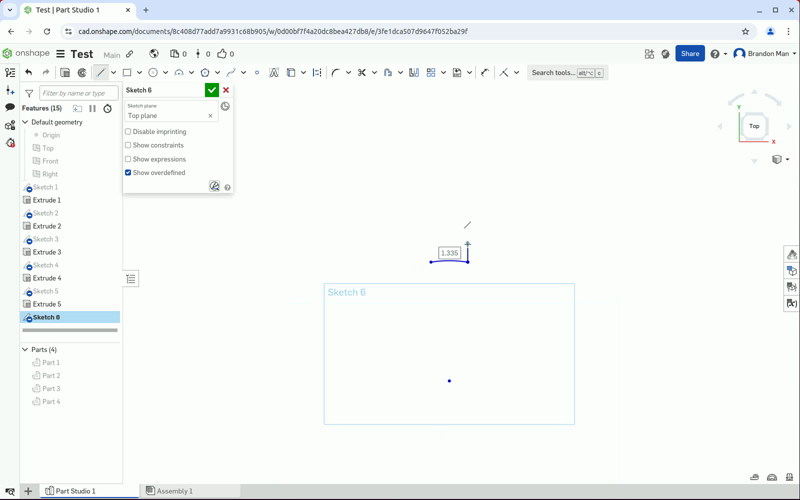
scroll(-6)
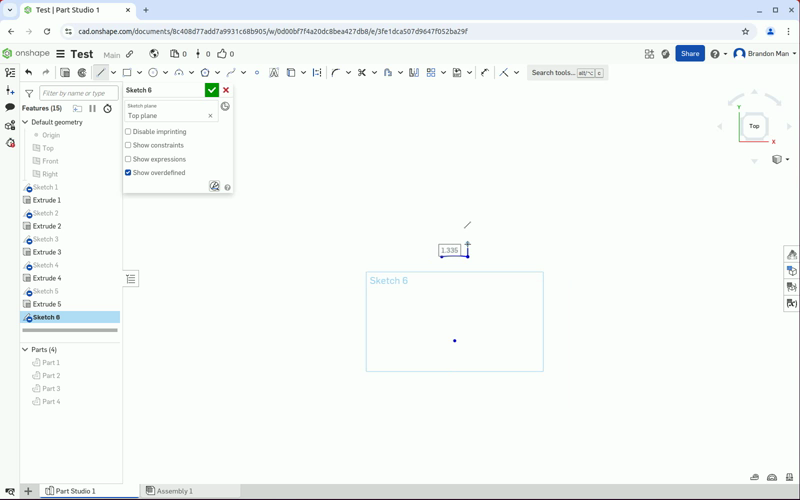
scroll(-6)
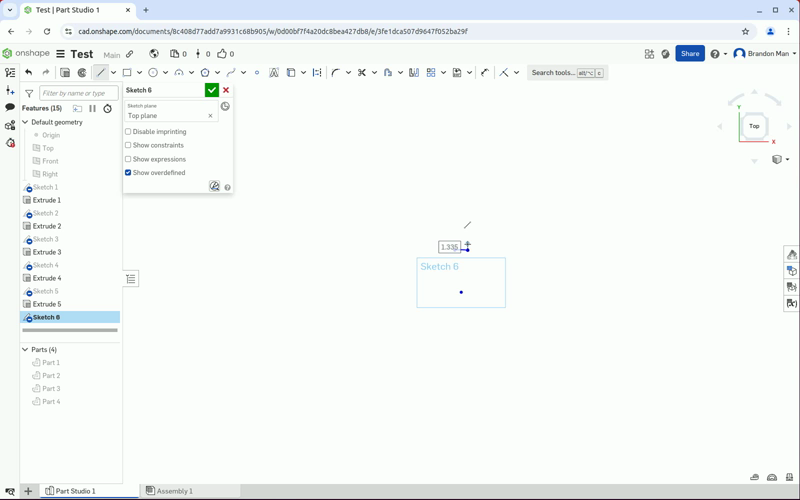
key_up(shift)
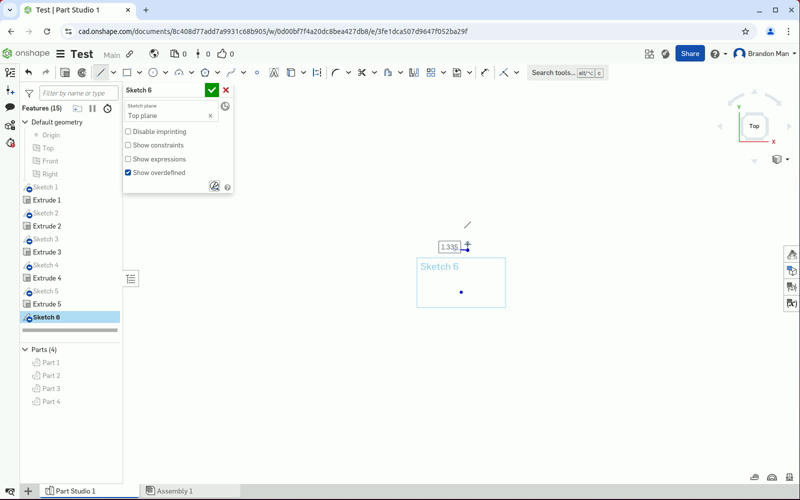
key(esc)
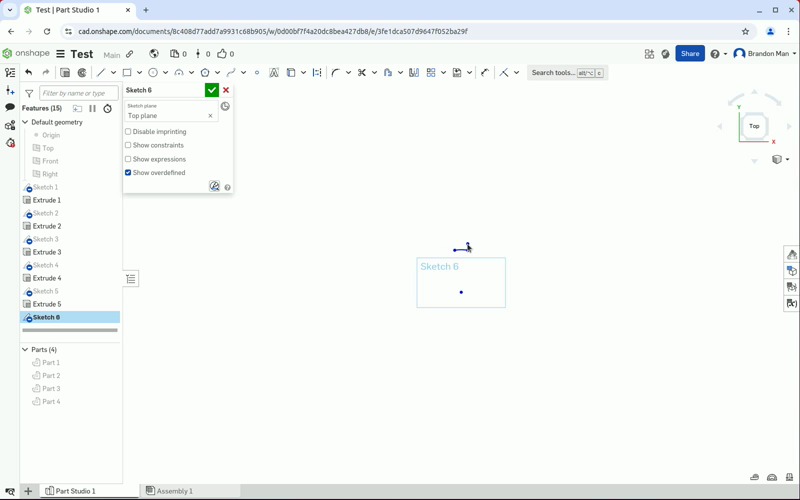
key(a)
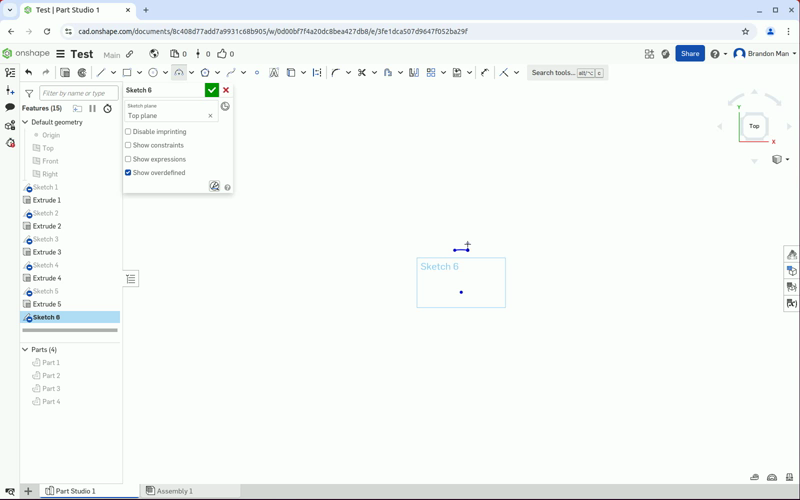
mouse_move(467, 243)
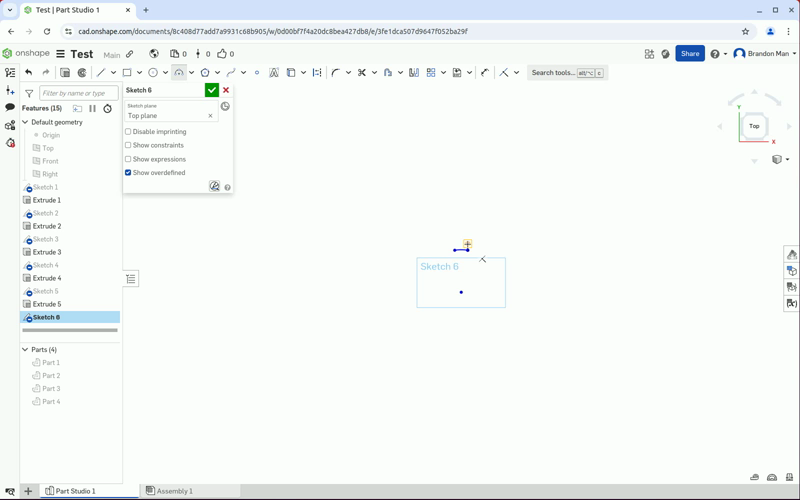
click(467, 243)
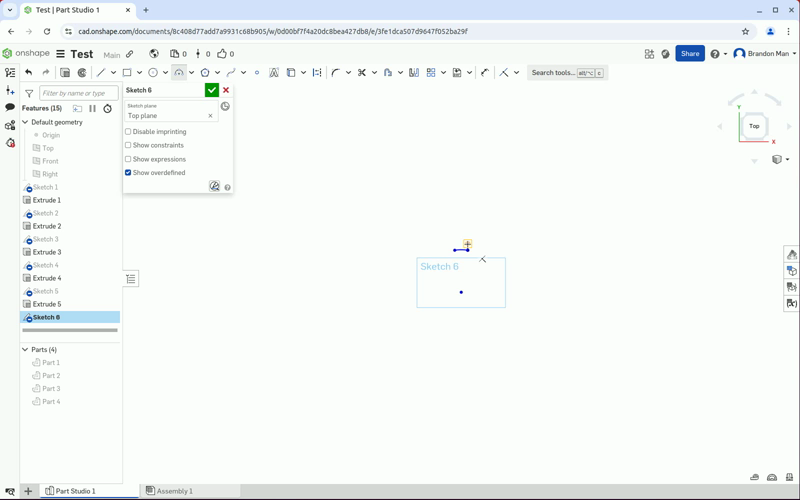
key_down(shift)
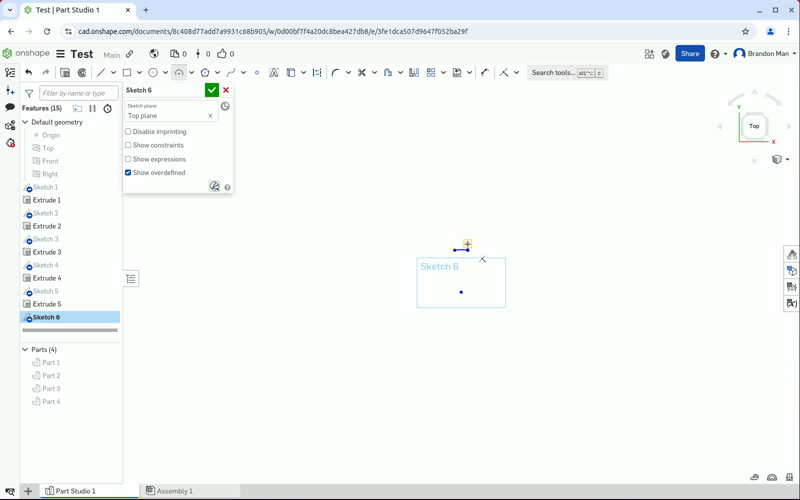
mouse_move(454, 243)
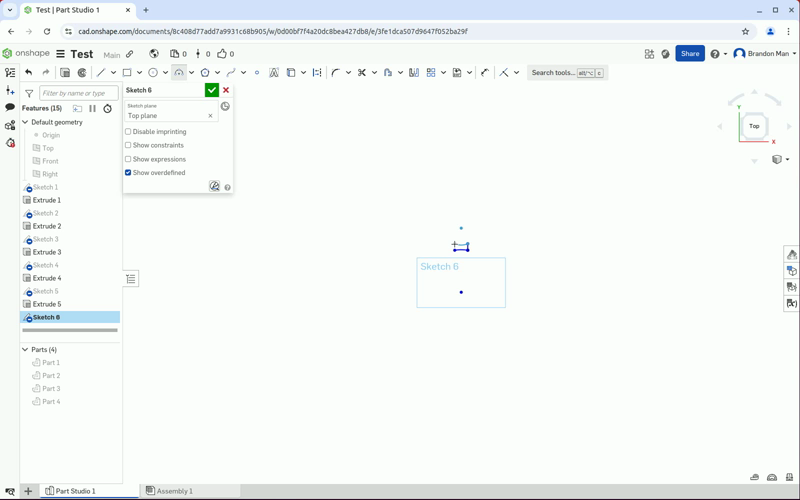
click(454, 243)
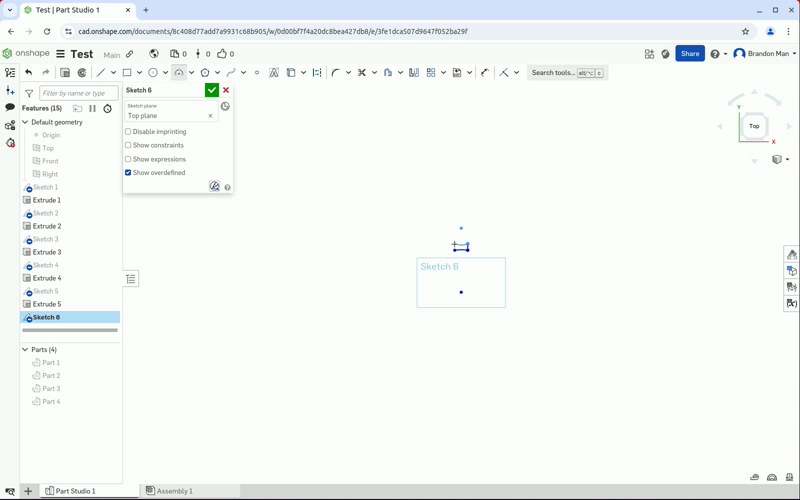
mouse_move(461, 244)
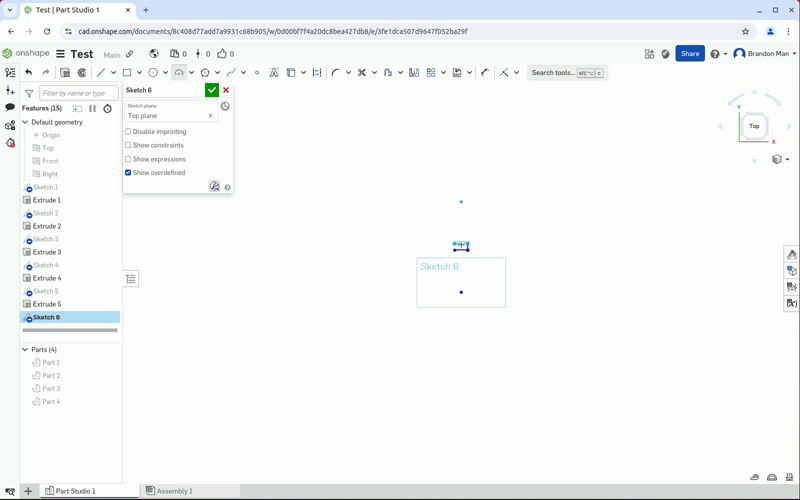
click(461, 244)
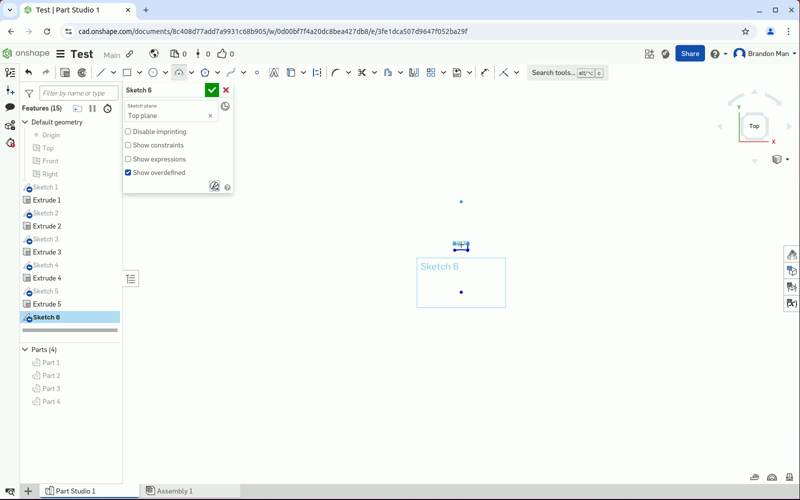
key_up(shift)
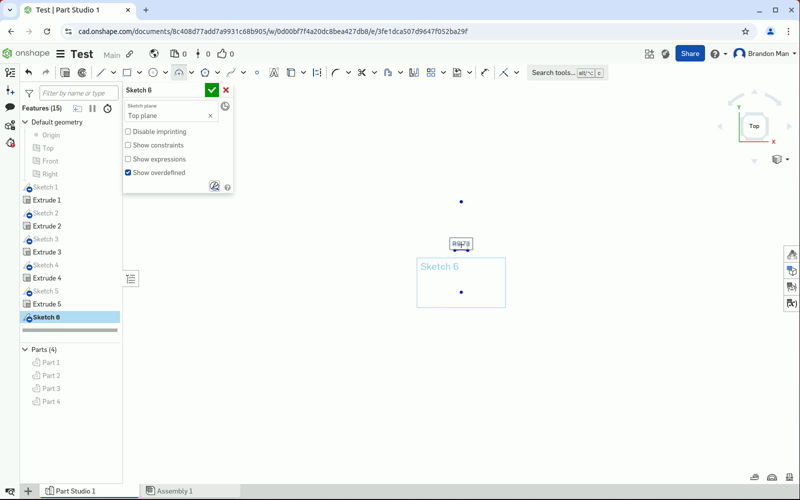
key(esc)
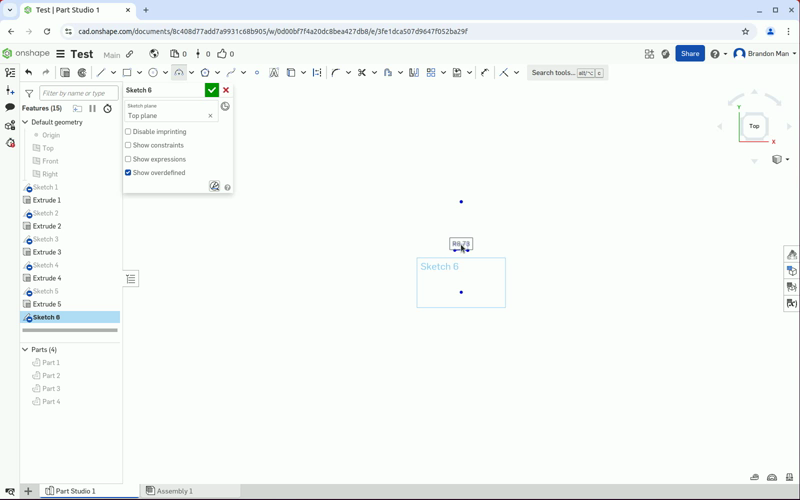
key(l)
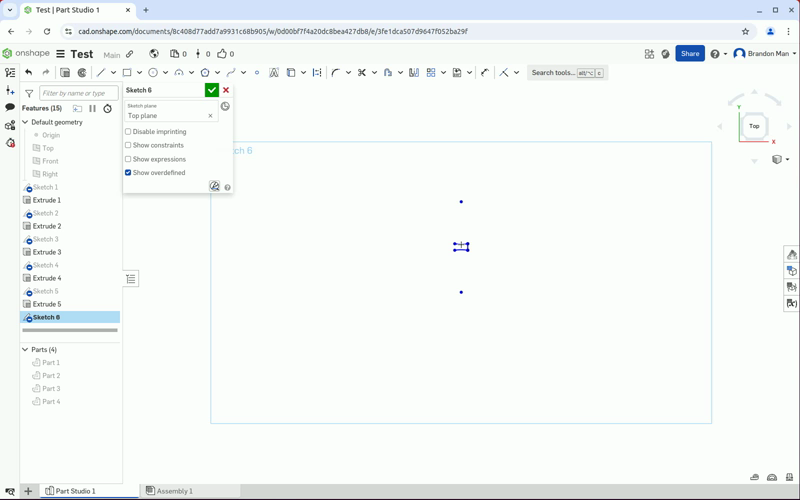
mouse_move(454, 243)
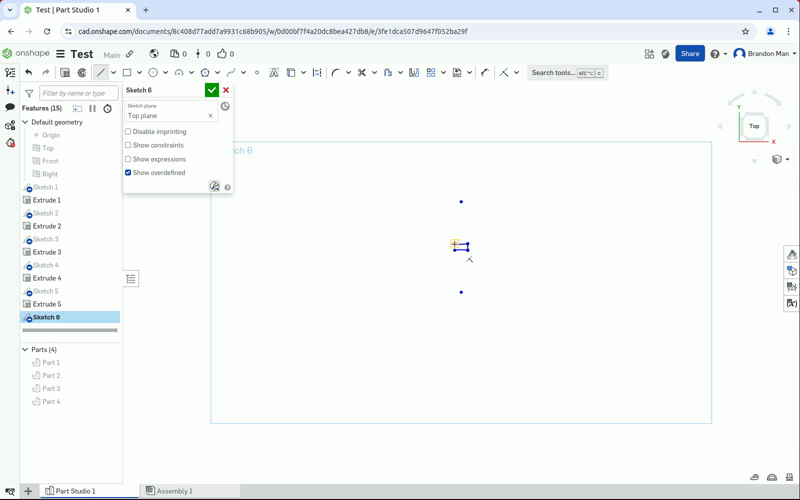
click(454, 243)
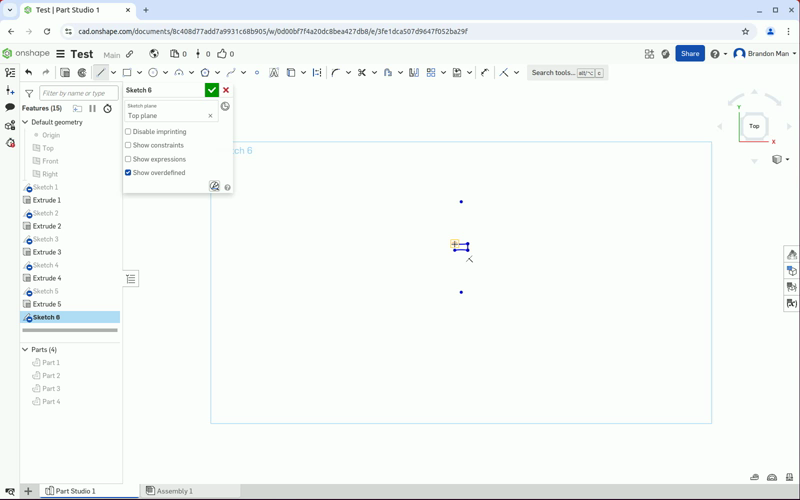
mouse_move(484, 243)
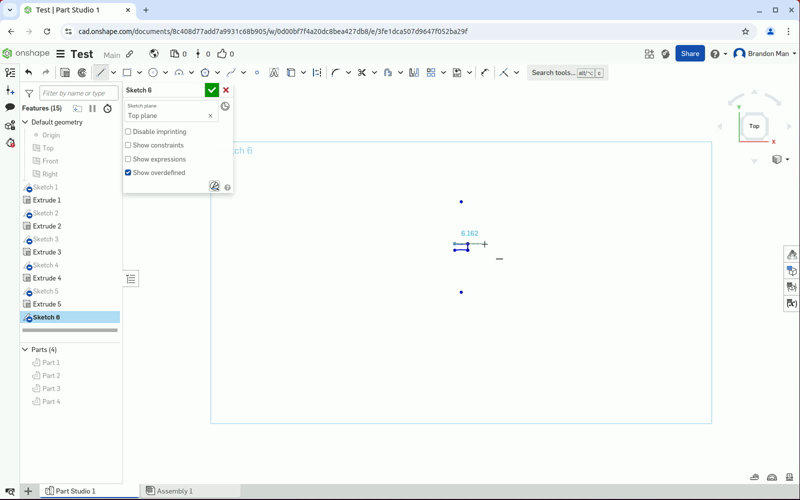
key_down(shift)
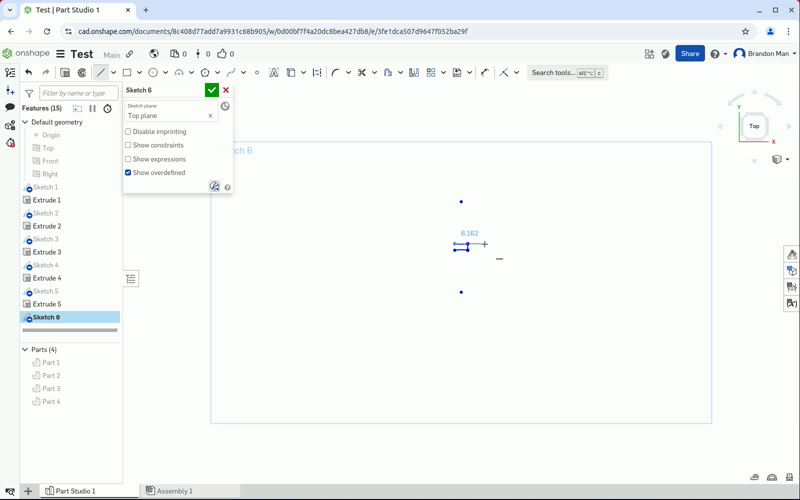
mouse_move(454, 250)
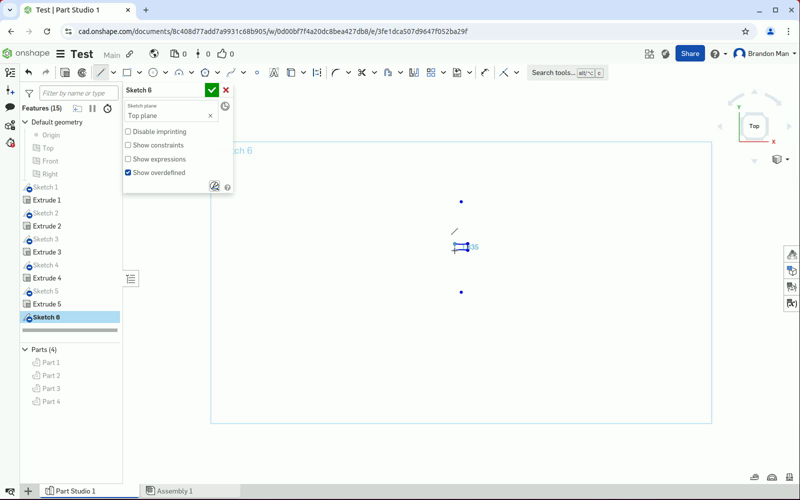
scroll(6)
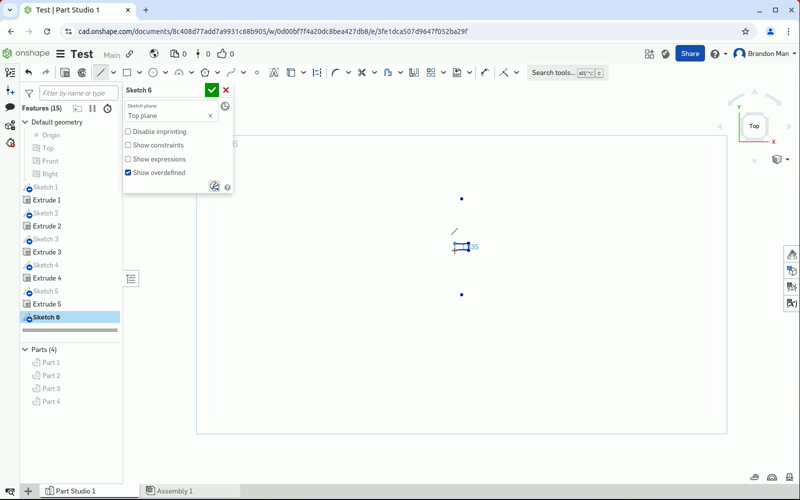
scroll(6)
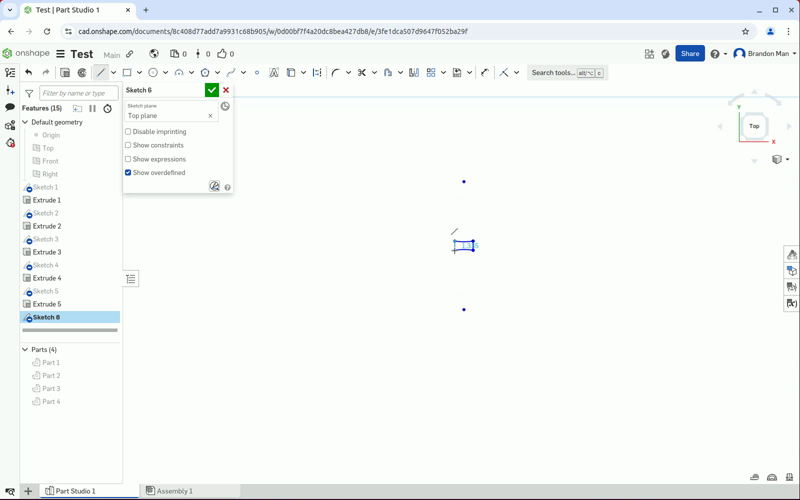
scroll(6)
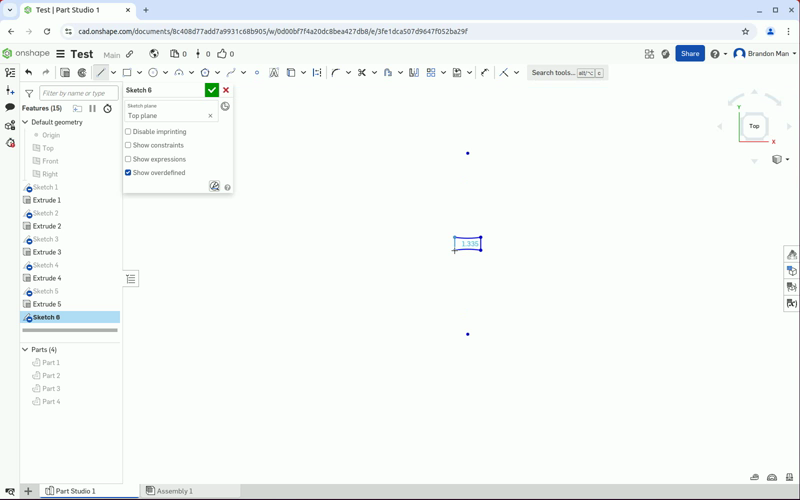
scroll(6)
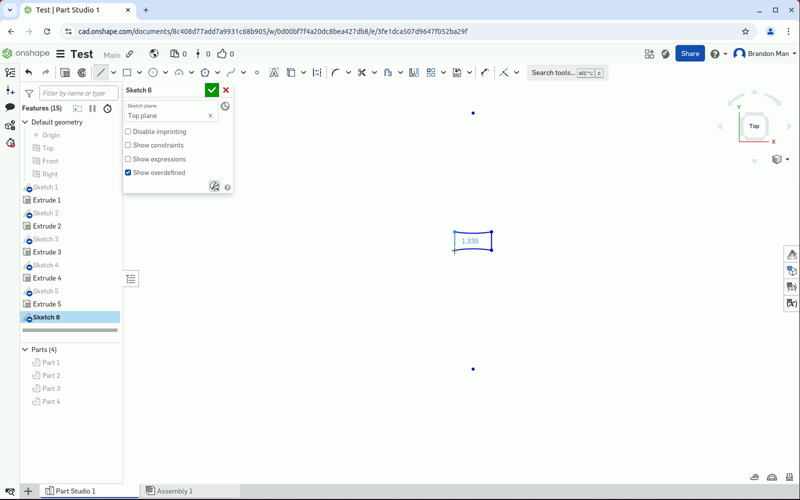
scroll(6)
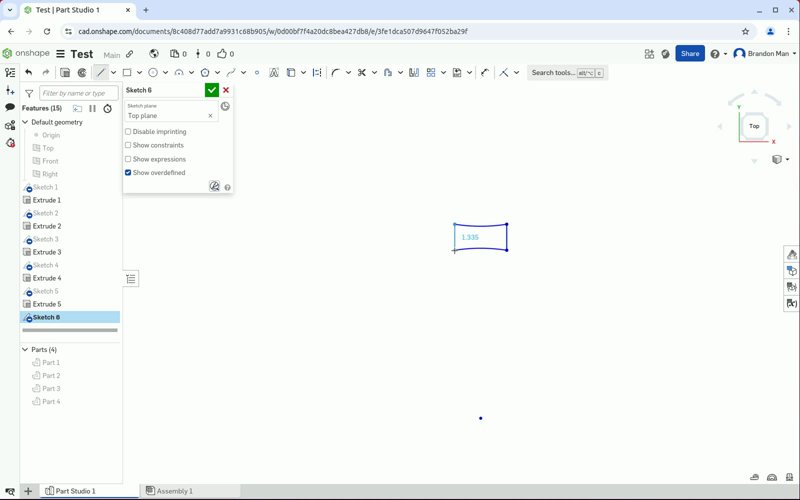
scroll(6)
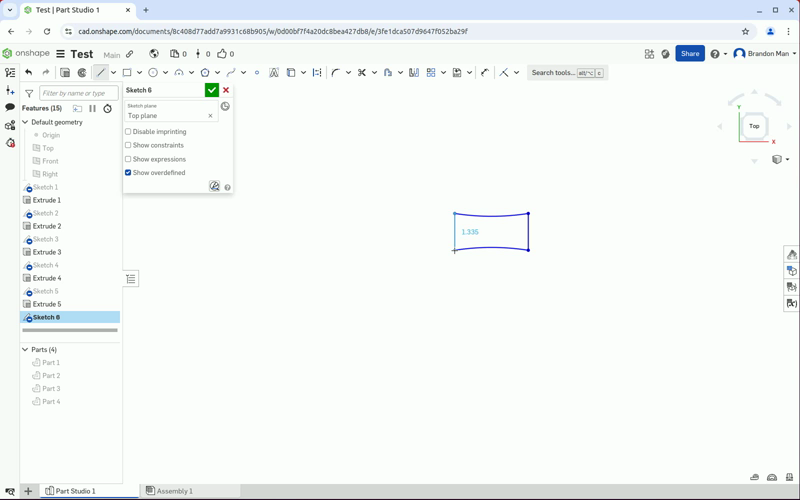
scroll(6)
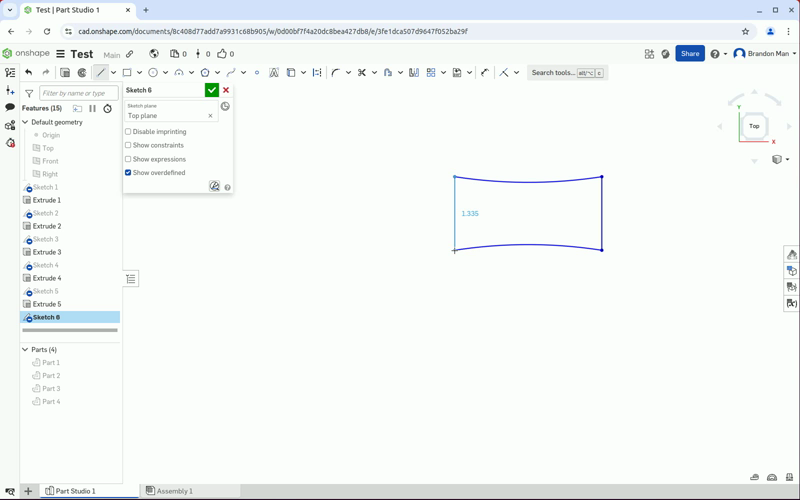
key_up(shift)
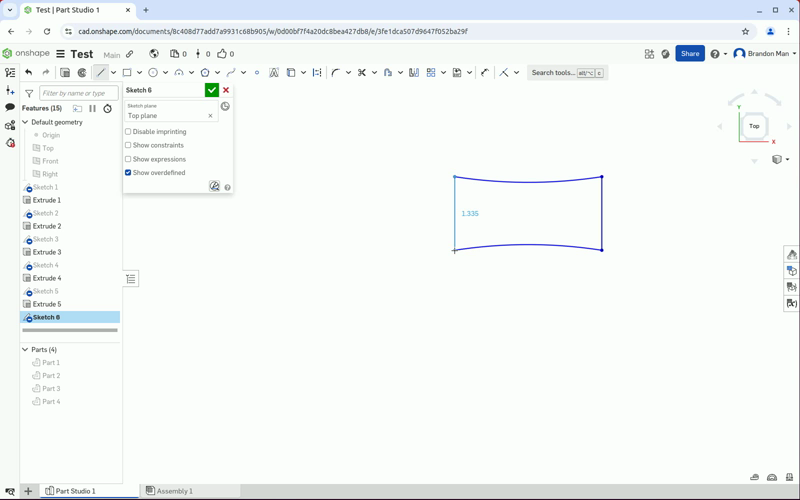
click(454, 250)
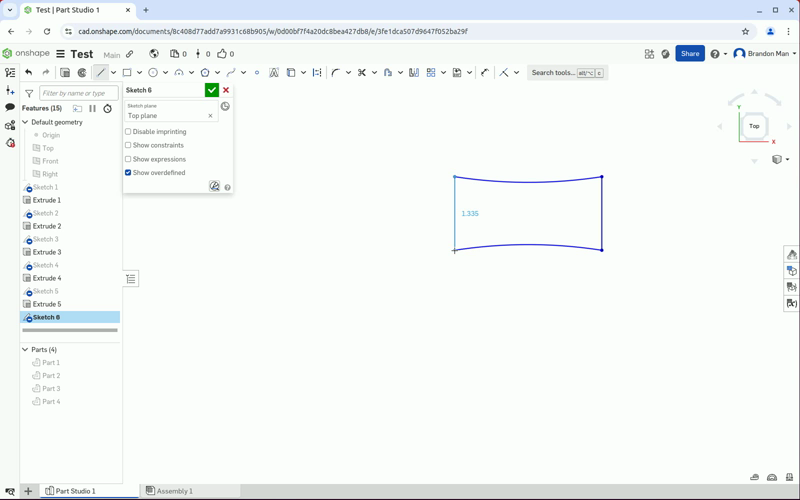
scroll(-6)
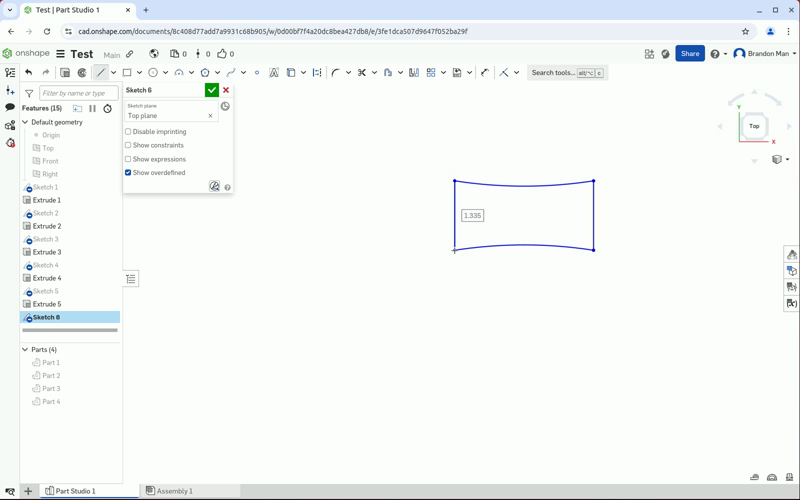
scroll(-6)
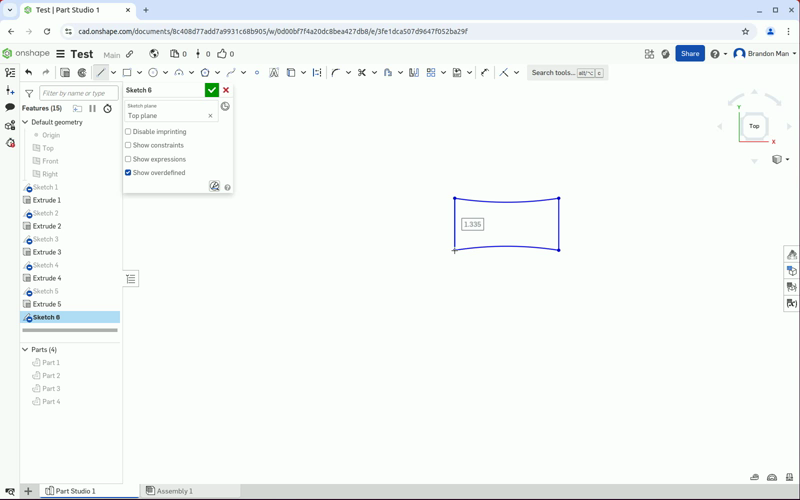
scroll(-6)
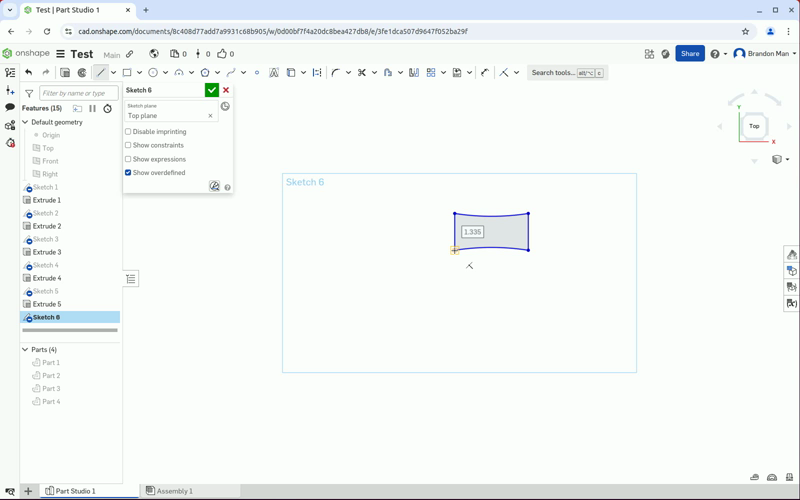
scroll(-6)
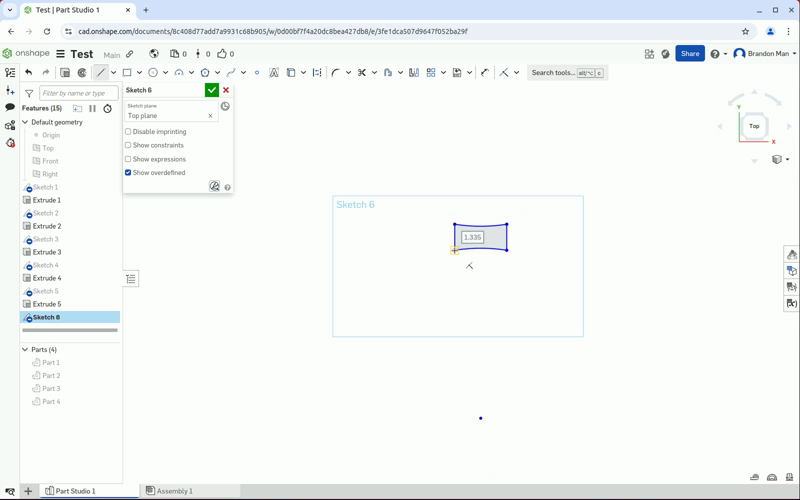
scroll(-6)
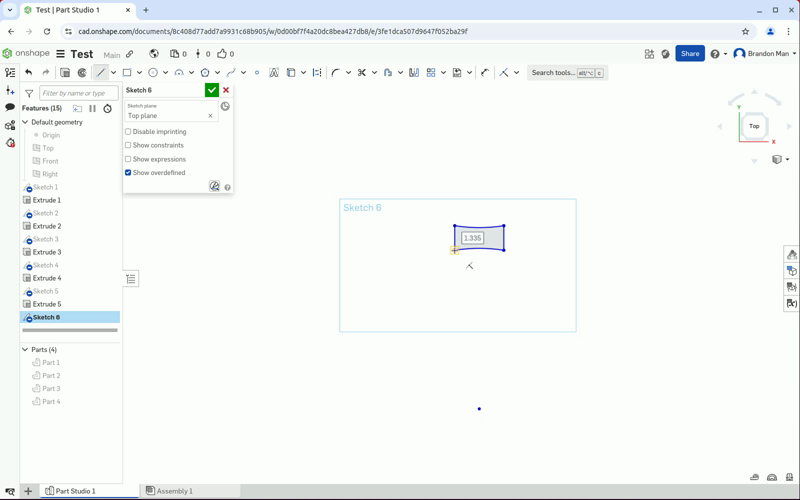
scroll(-6)
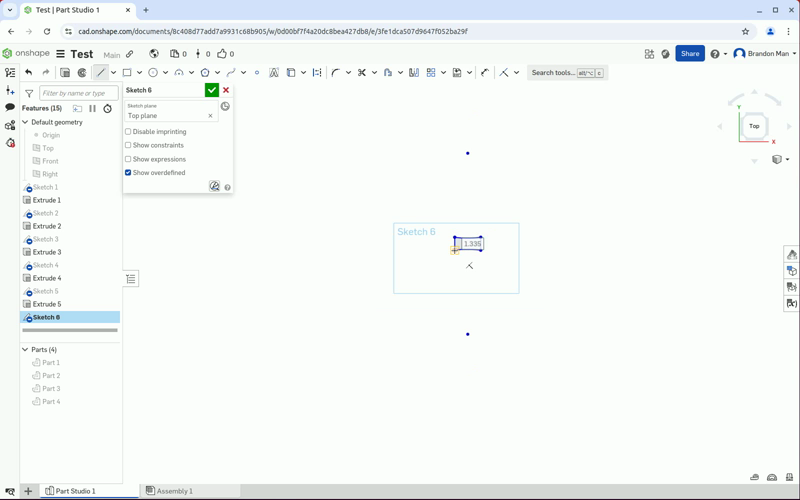
scroll(-6)
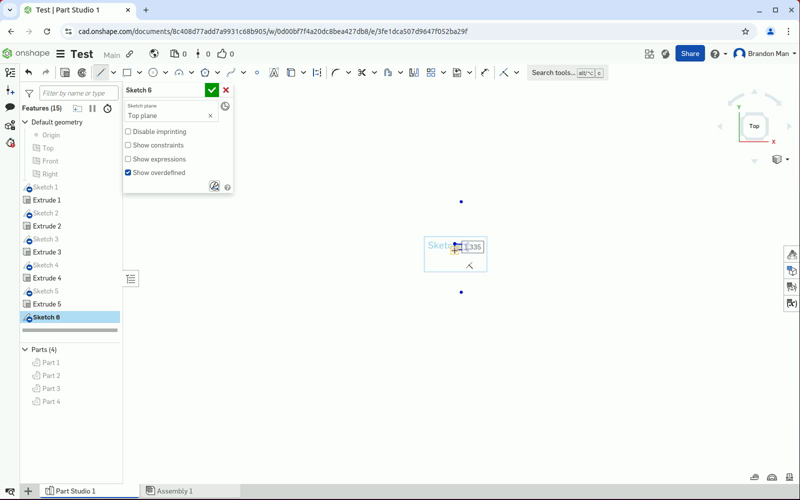
key(esc)
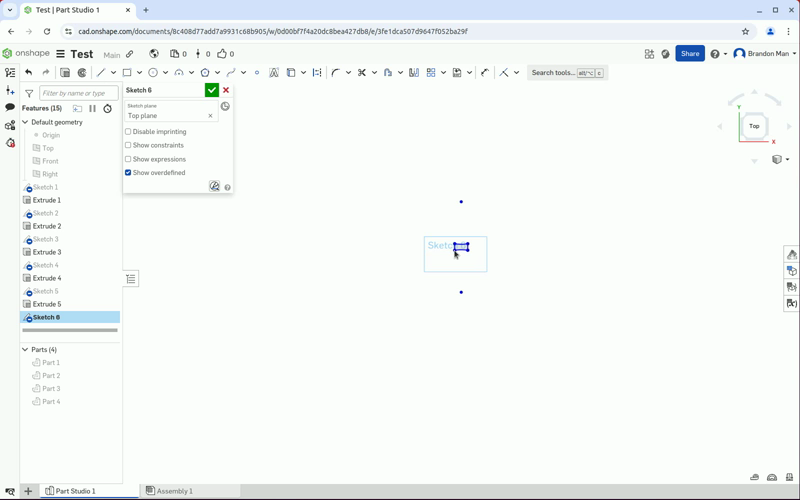
mouse_move(461, 249)
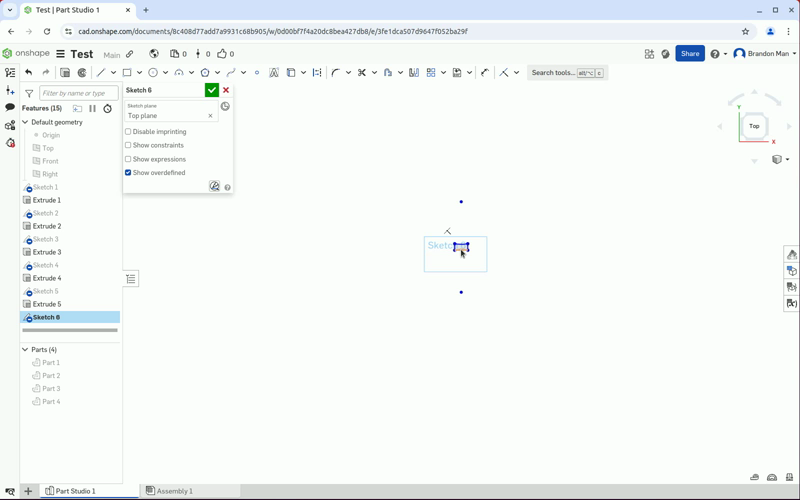
scroll(6)
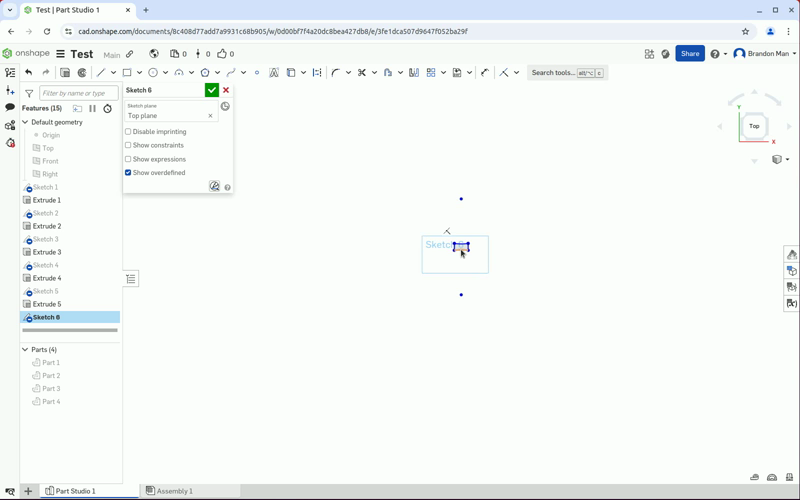
scroll(6)
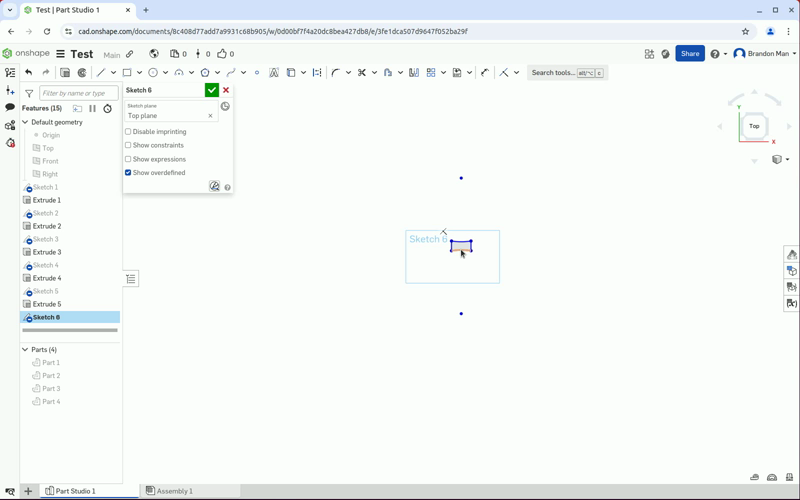
scroll(6)
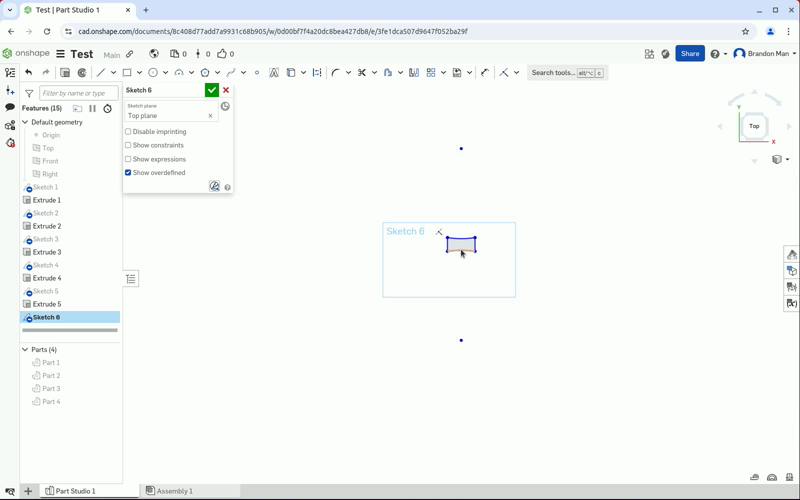
scroll(6)
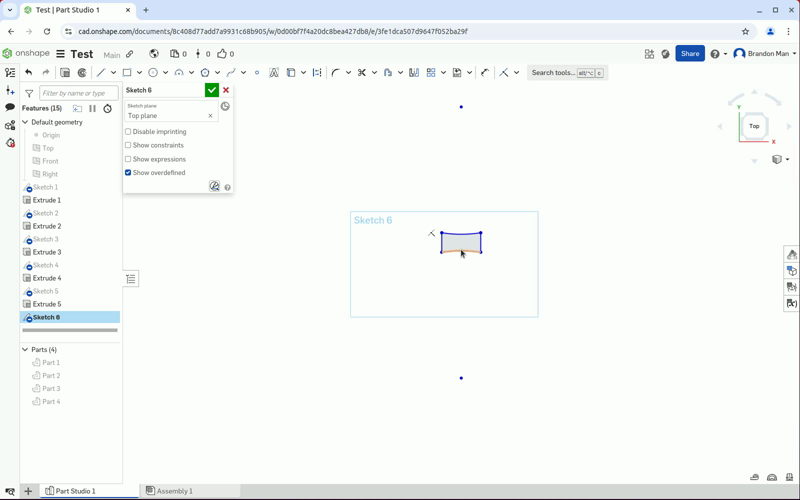
scroll(6)
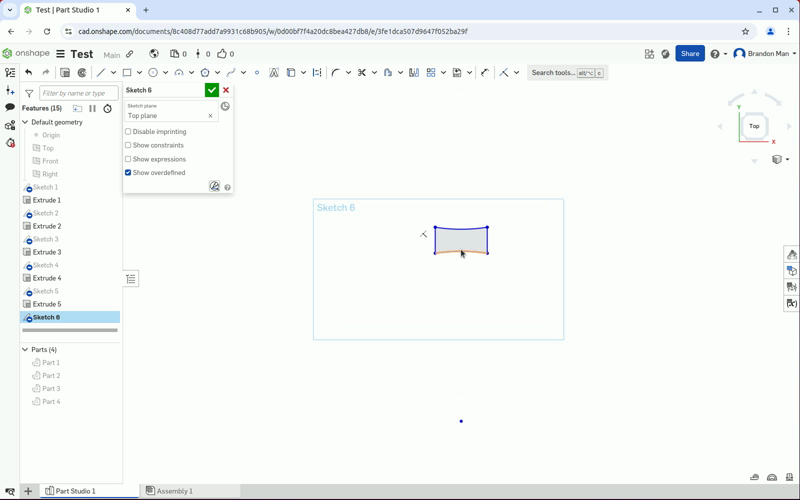
scroll(6)
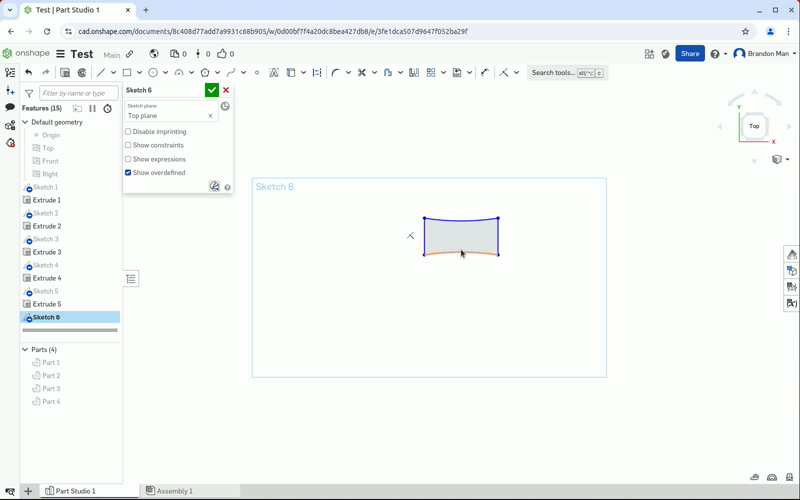
scroll(6)
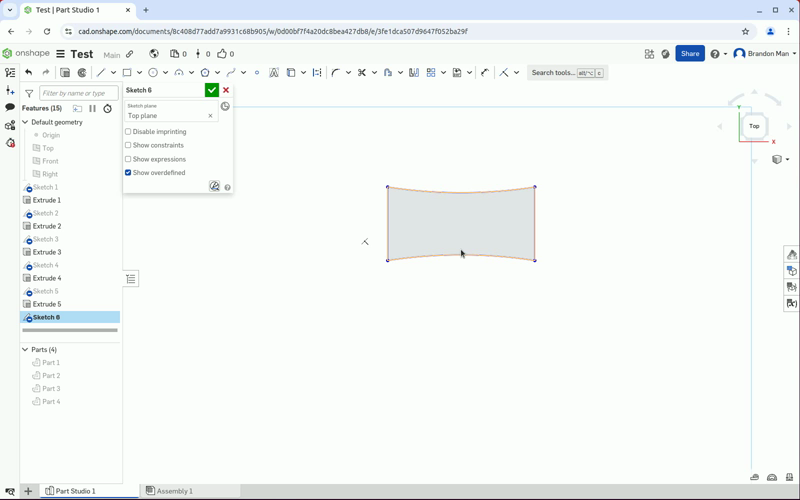
click(461, 249)
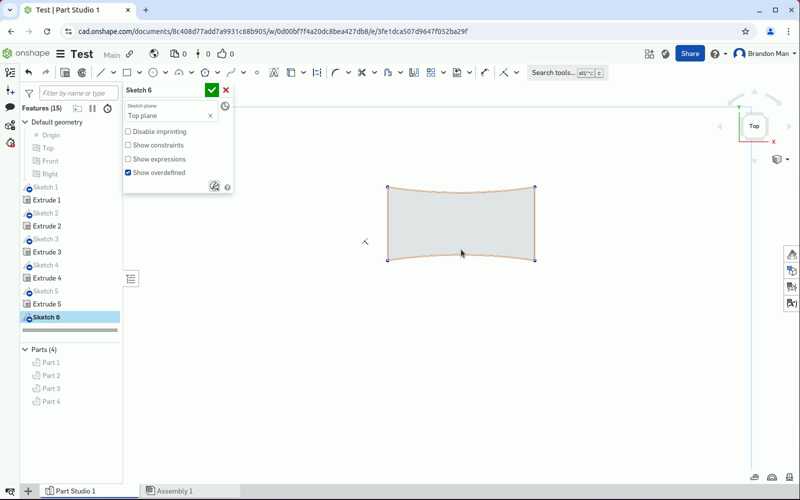
scroll(-6)
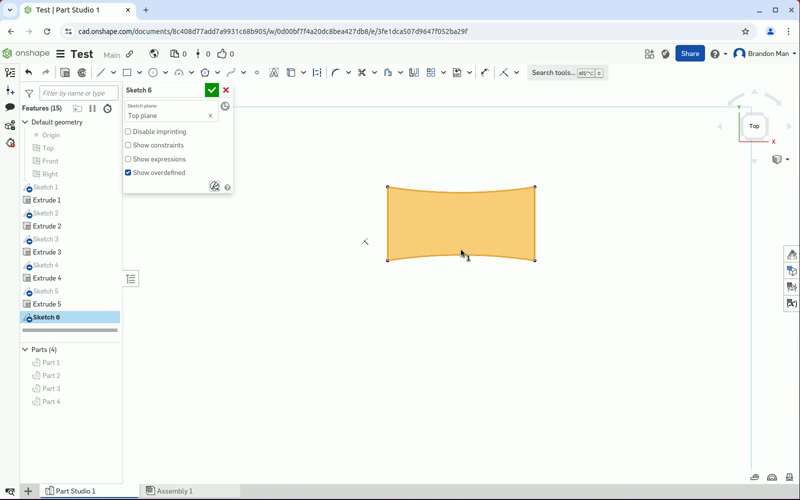
scroll(-6)
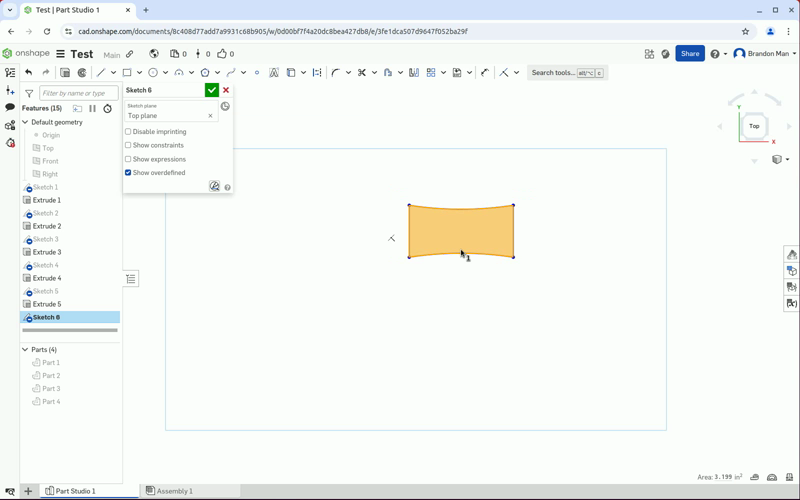
scroll(-6)
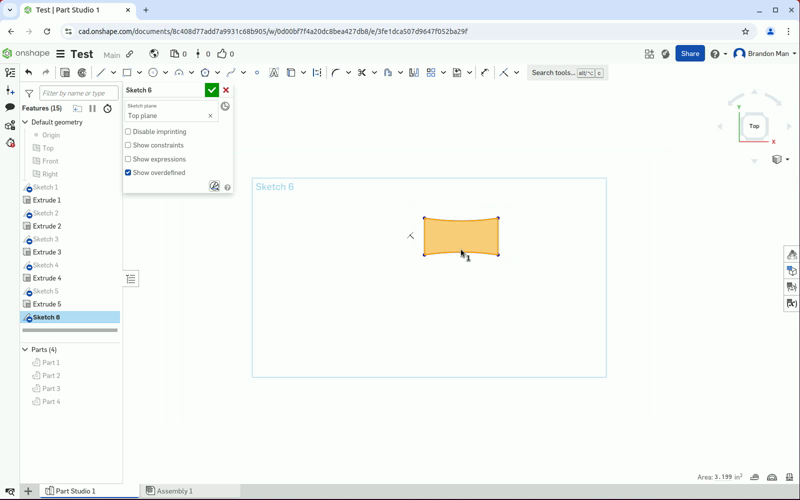
scroll(-6)
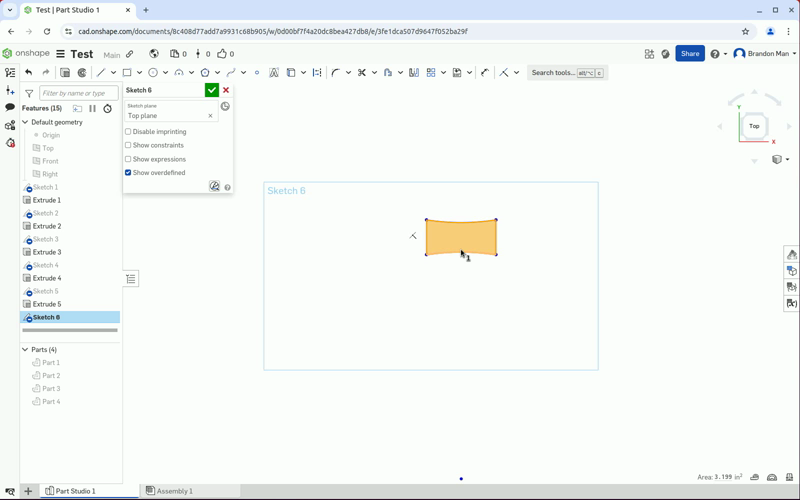
scroll(-6)
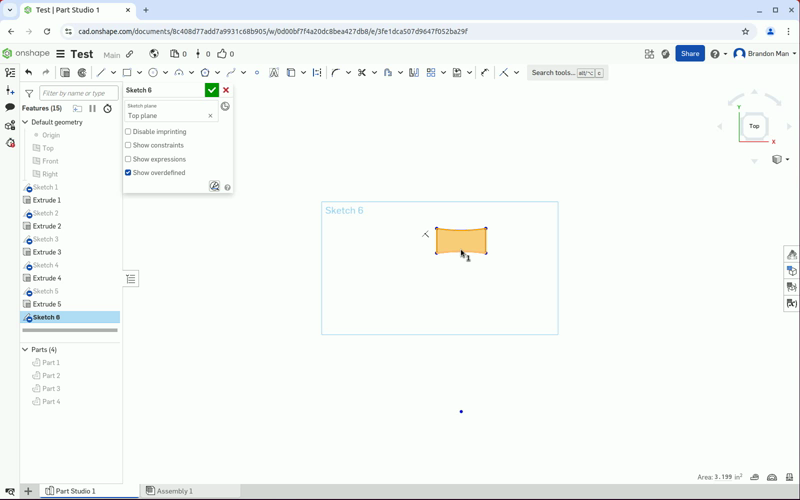
scroll(-6)
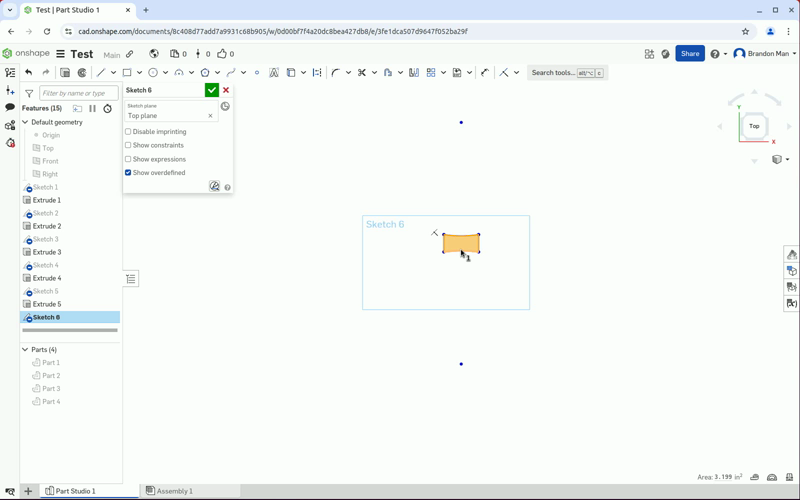
scroll(-6)
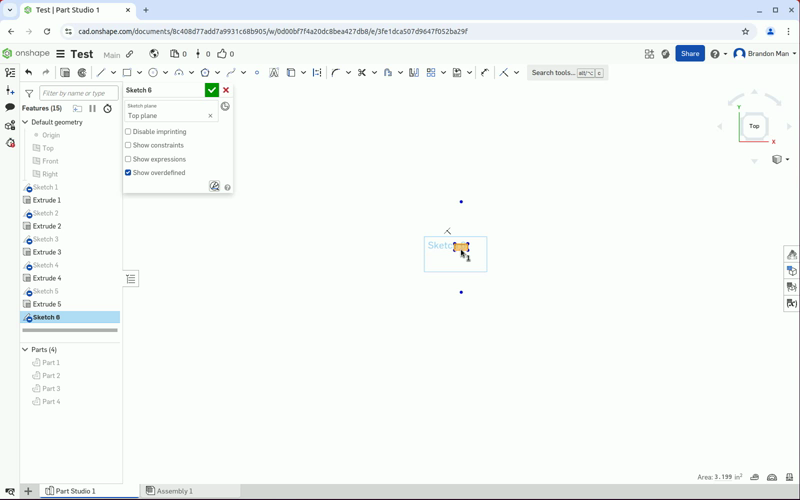
mouse_move(73, 352)
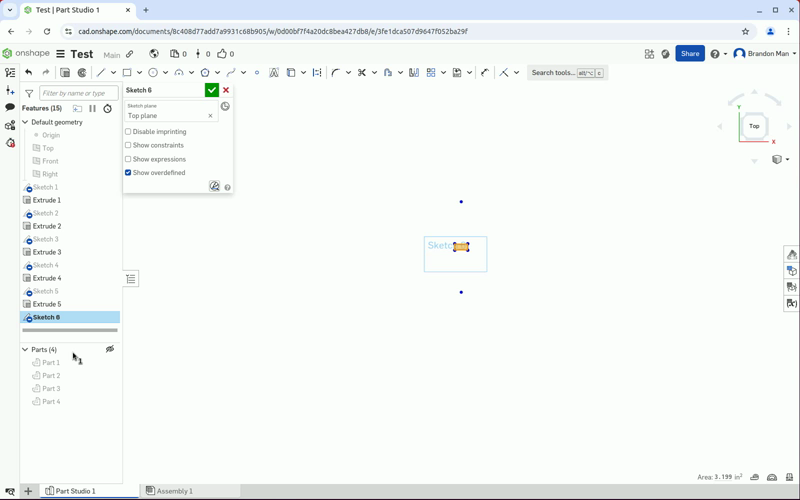
key(shift+y)
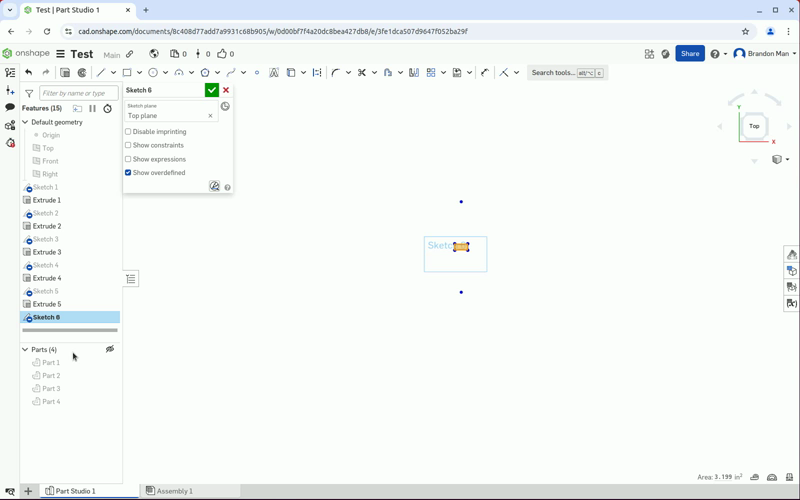
key(shift+e)
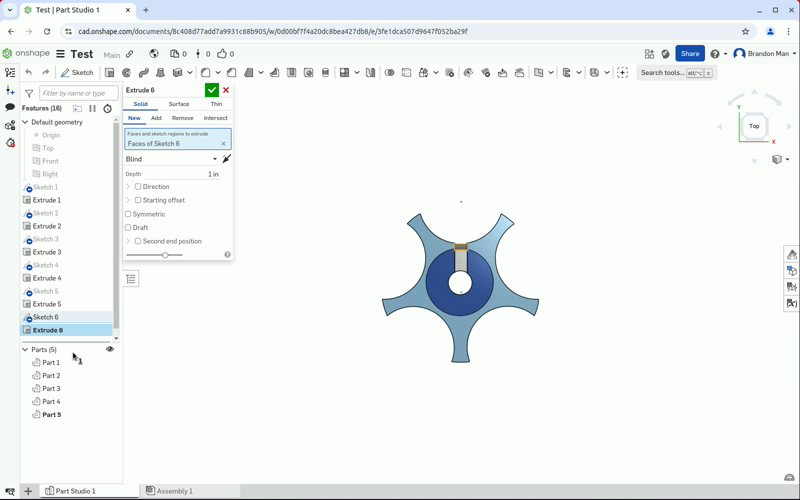
mouse_move(143, 106)
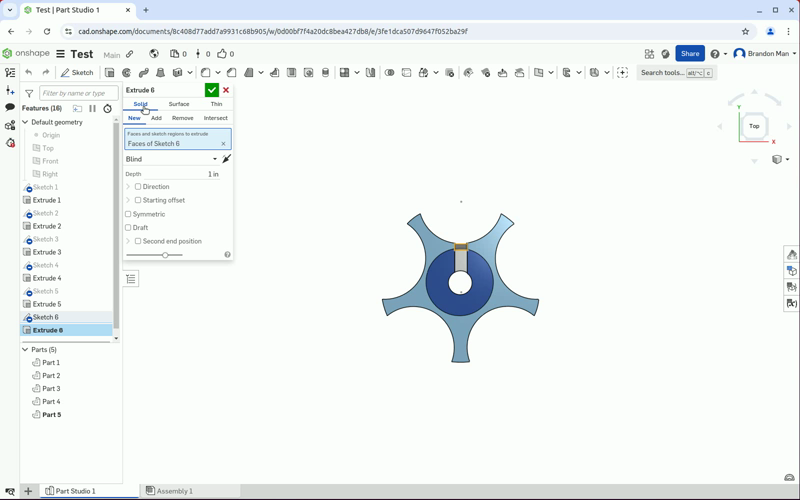
click(143, 106)
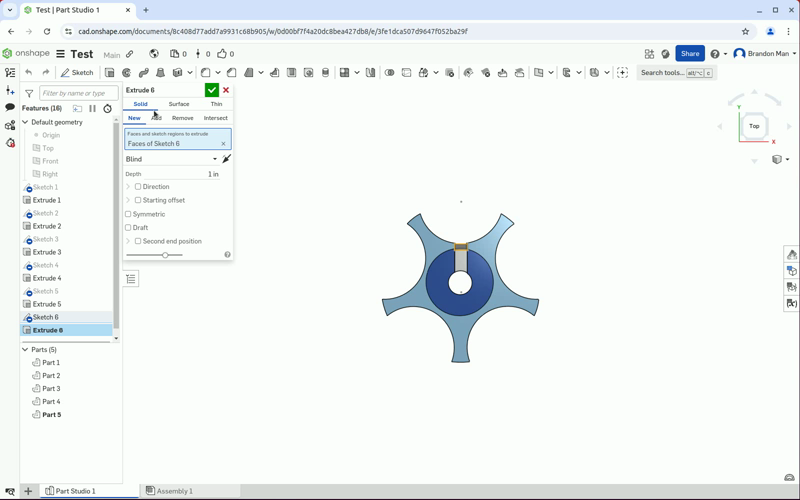
mouse_move(186, 120)
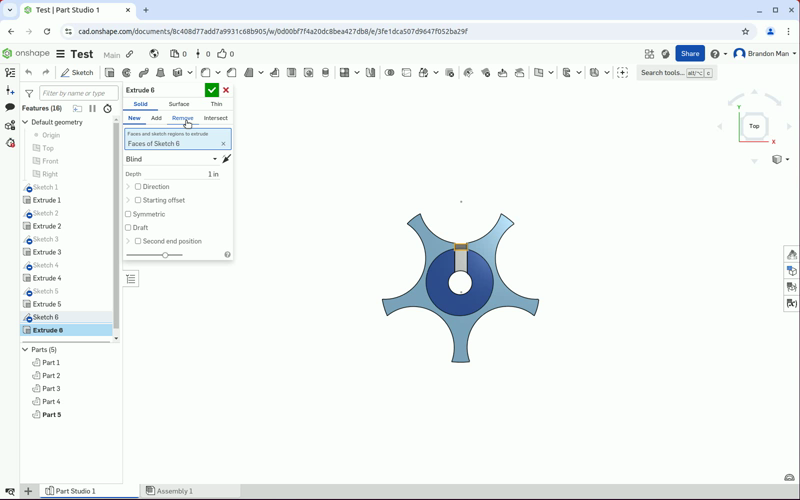
click(186, 120)
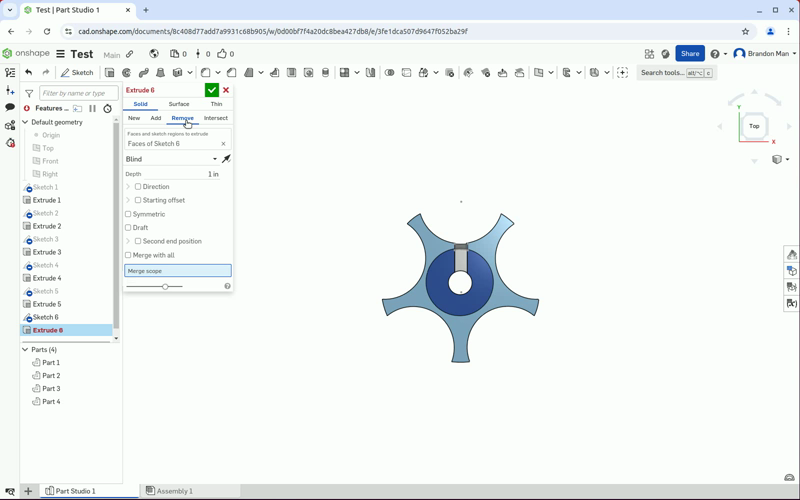
key(tab, 4)
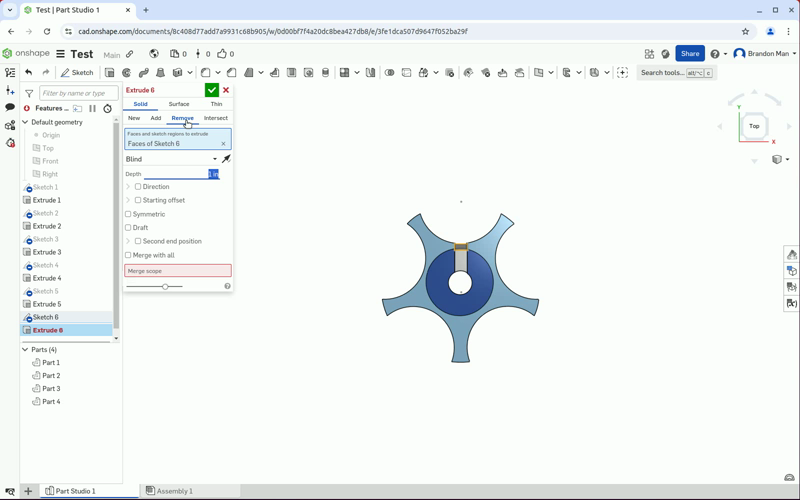
text(-6.981)
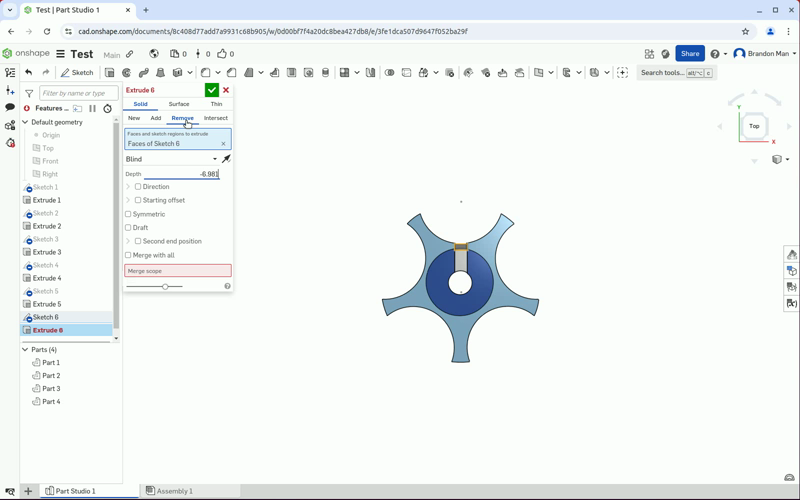
key(tab, 6)
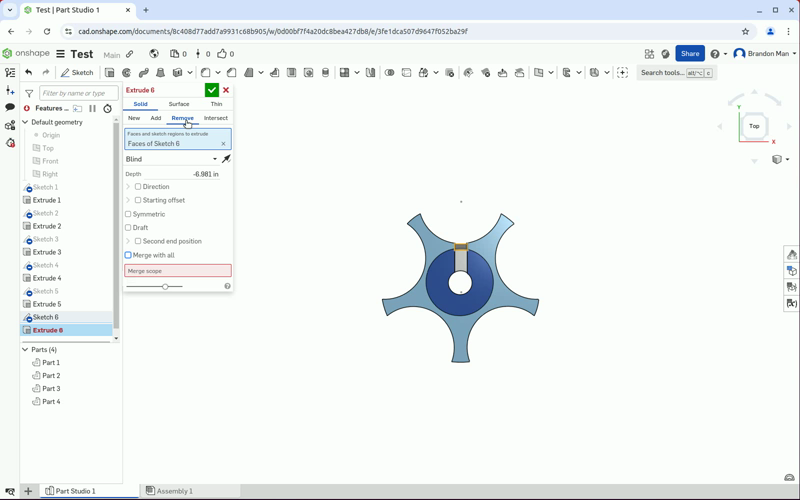
key(space)
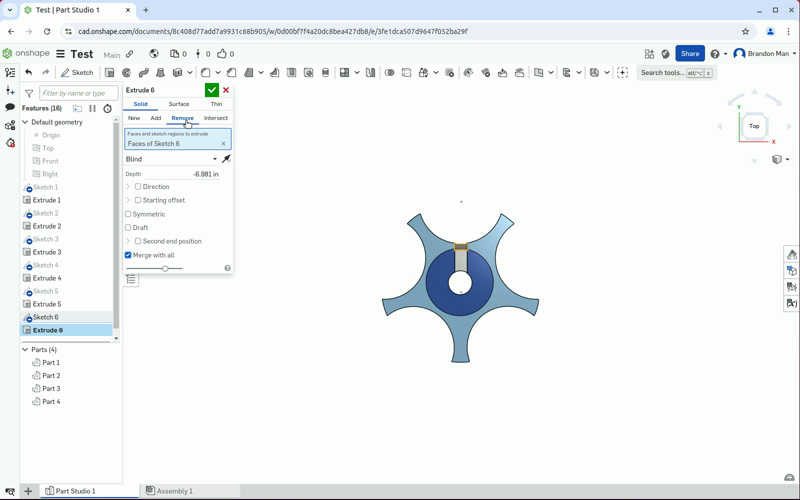
key(enter)
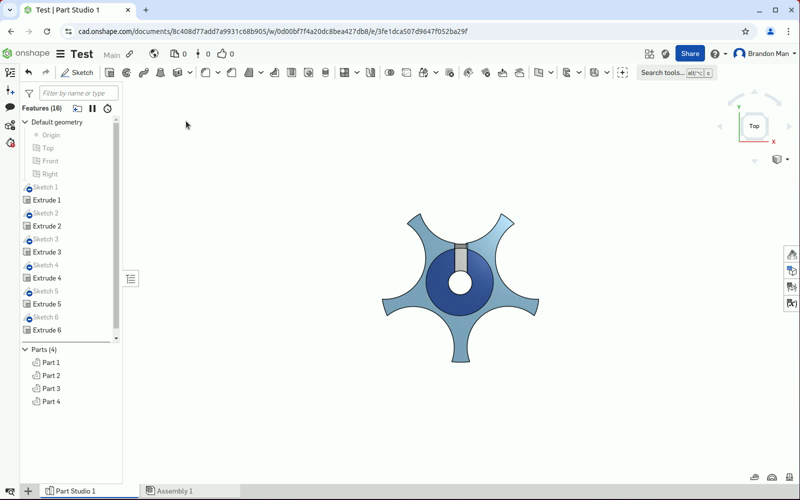
key(shift+h)
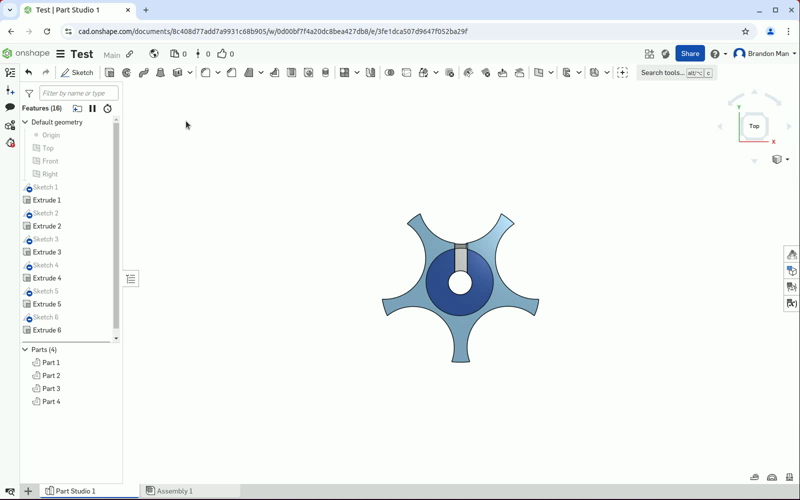
key(shift+h)
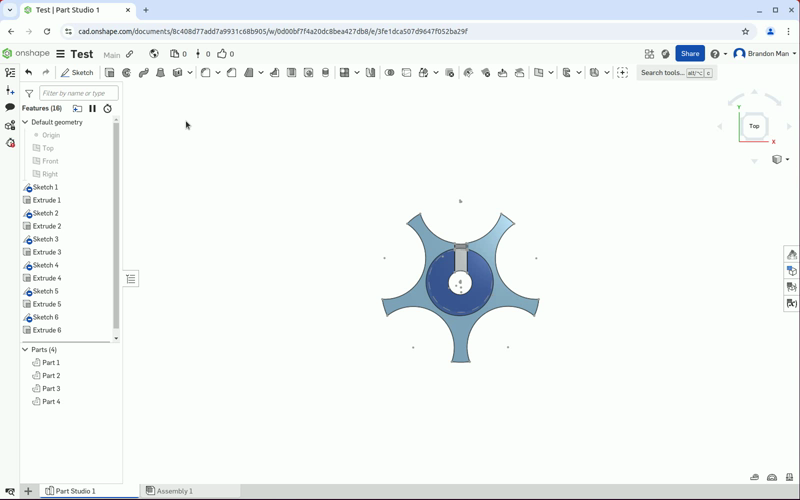
key(shift+7)
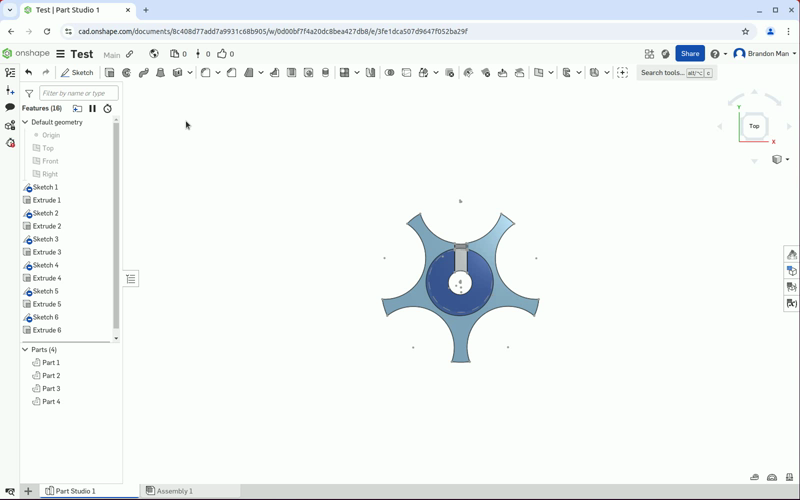
key(up, 3)
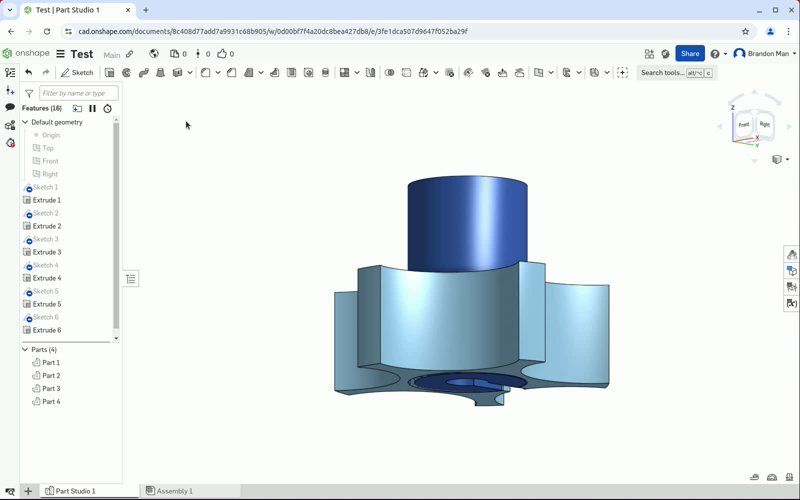
key(left, 3)
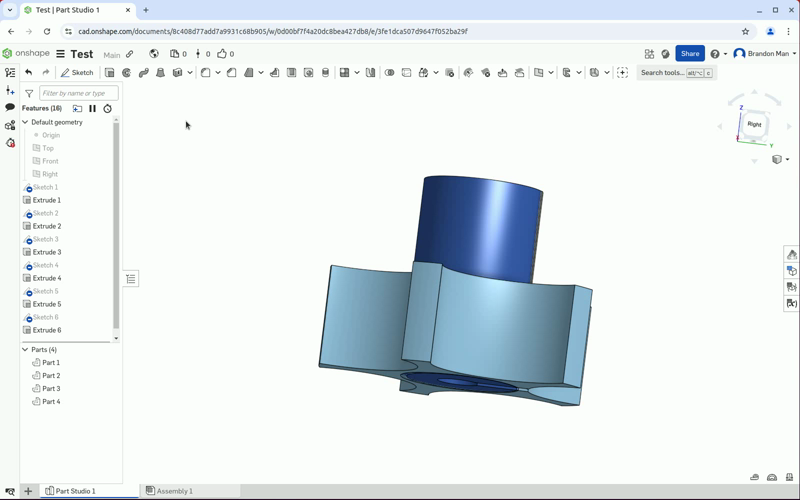
key(right, 3)
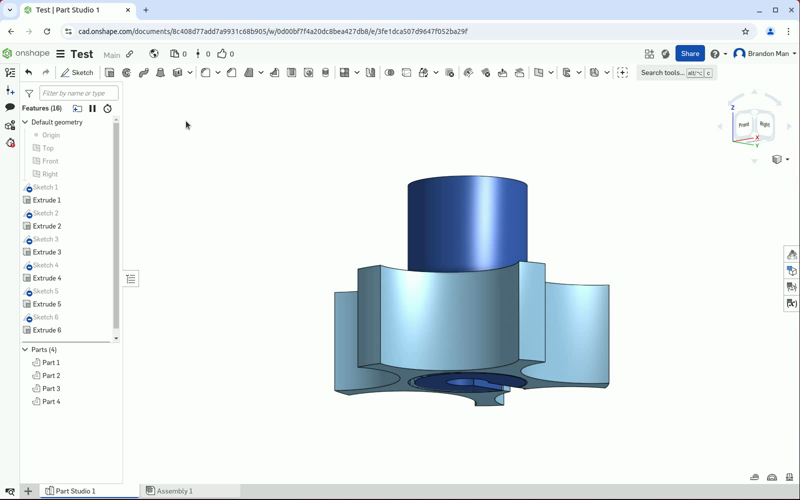
key(down, 3)
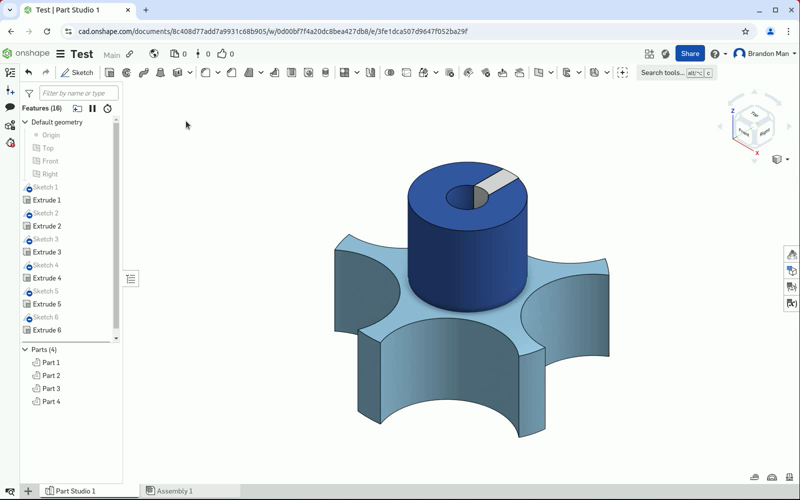
mouse_move(69, 189)
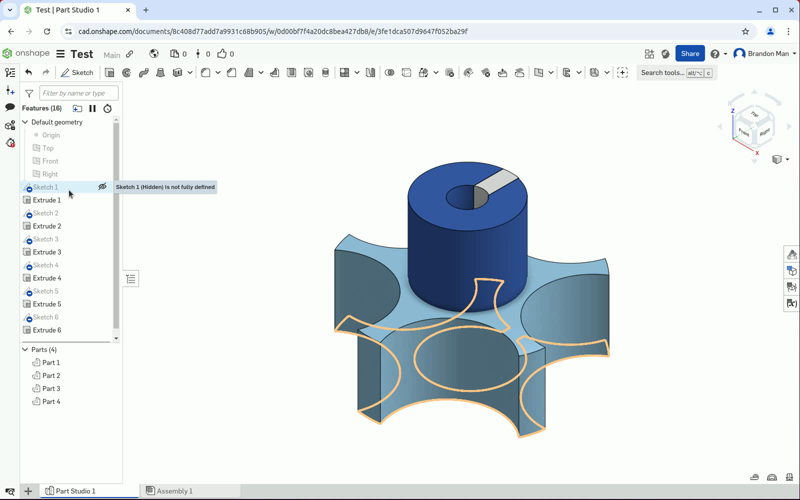
click(69, 189)